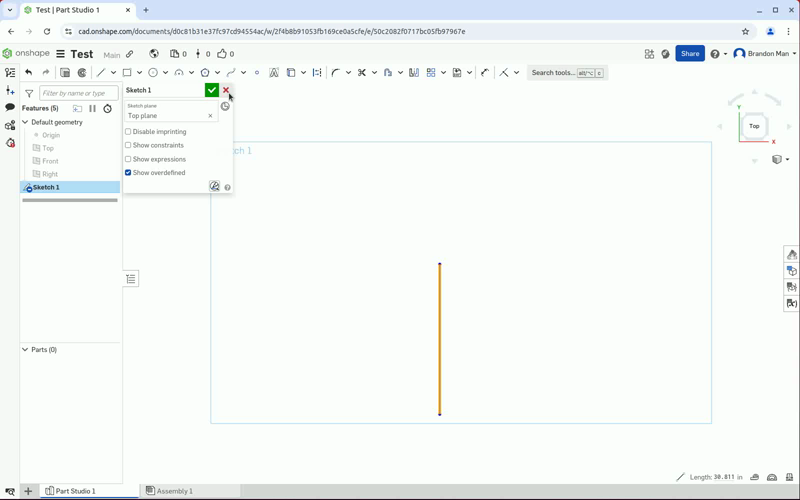
key(shift+h)
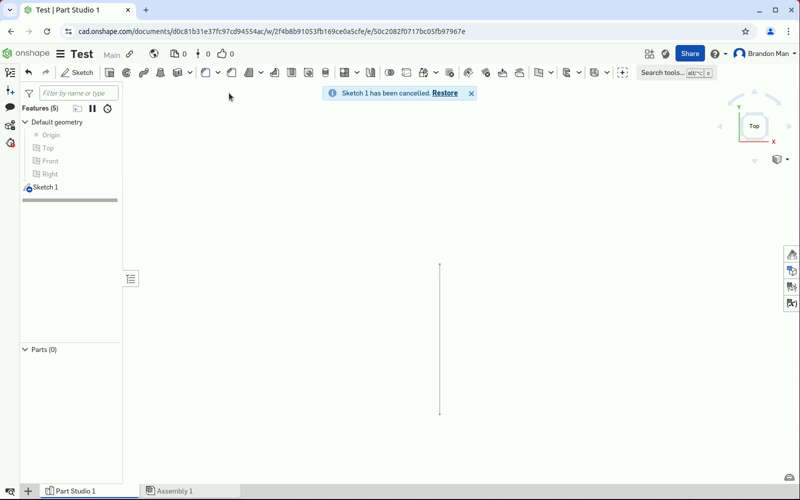
key(shift+s)
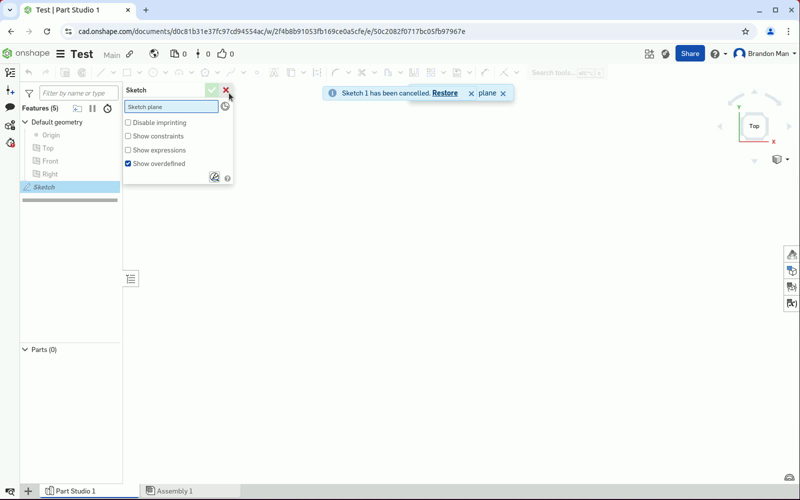
mouse_move(73, 150)
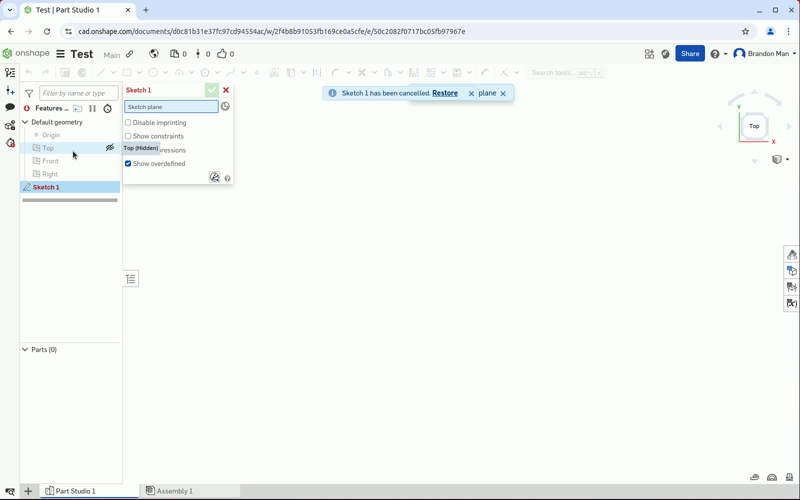
click(73, 150)
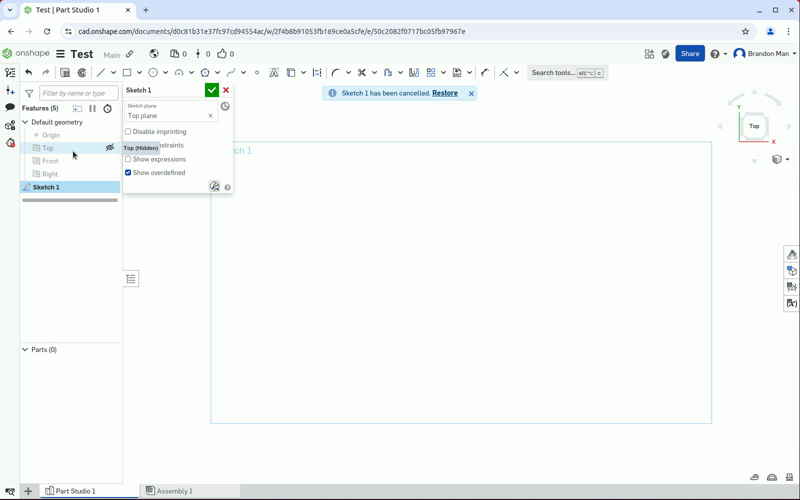
mouse_move(73, 352)
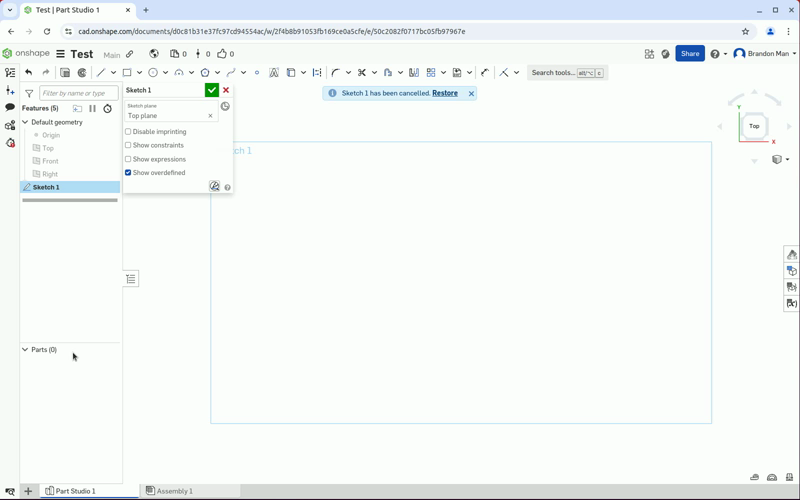
key(y)
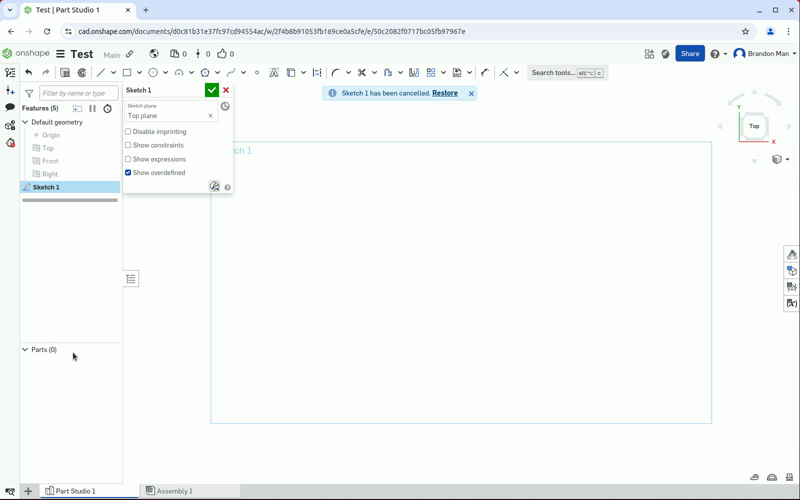
key(c)
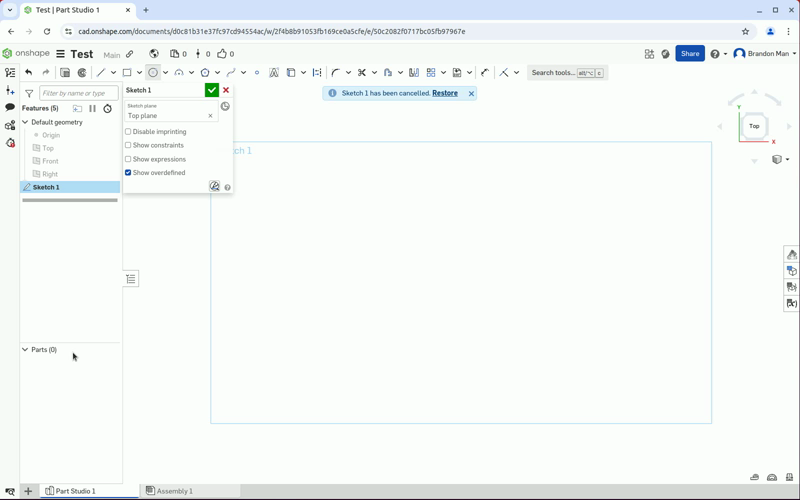
key_down(shift)
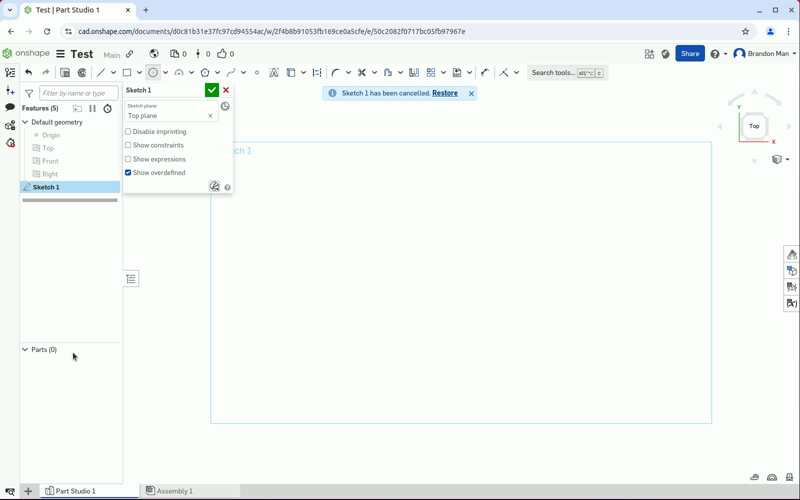
mouse_move(461, 282)
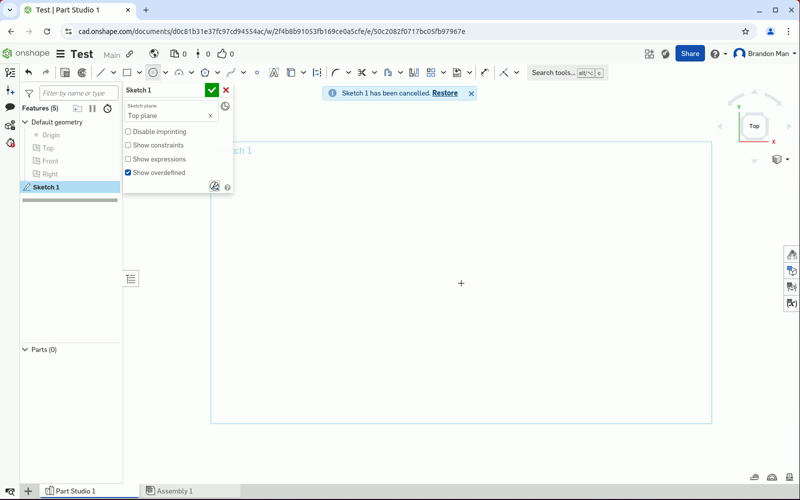
click(461, 282)
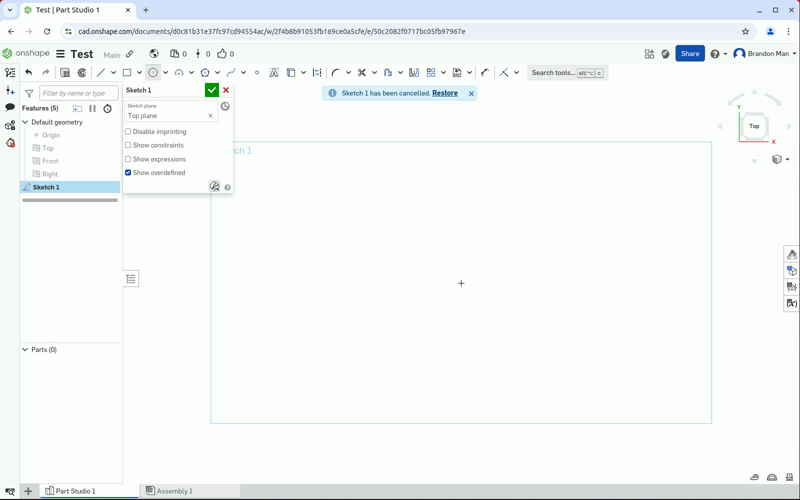
key_up(shift)
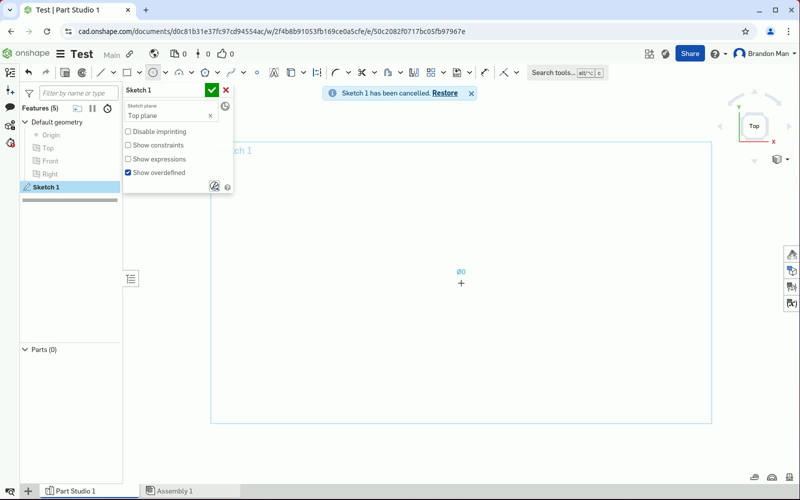
mouse_move(574, 282)
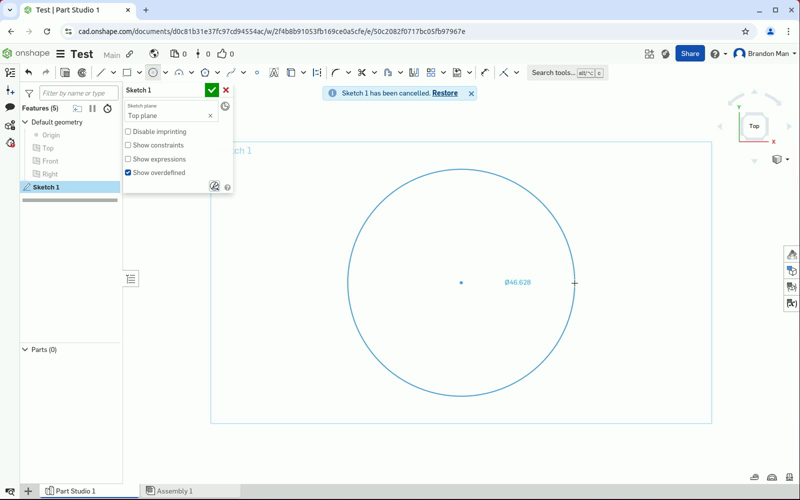
click(574, 282)
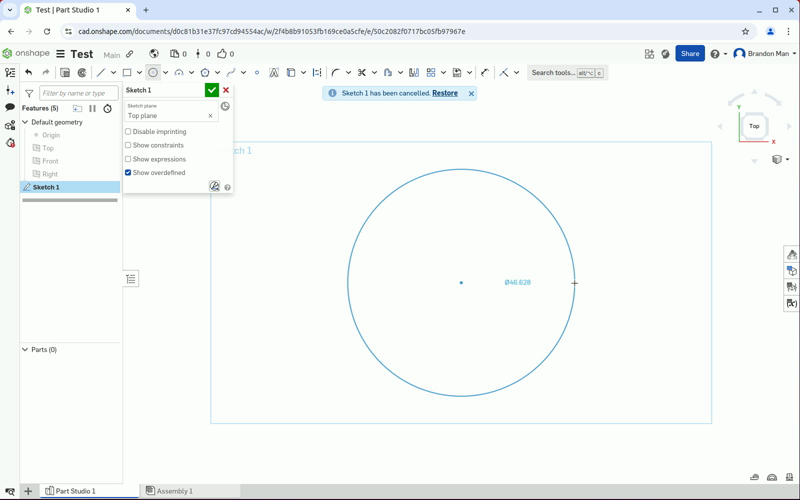
key(esc)
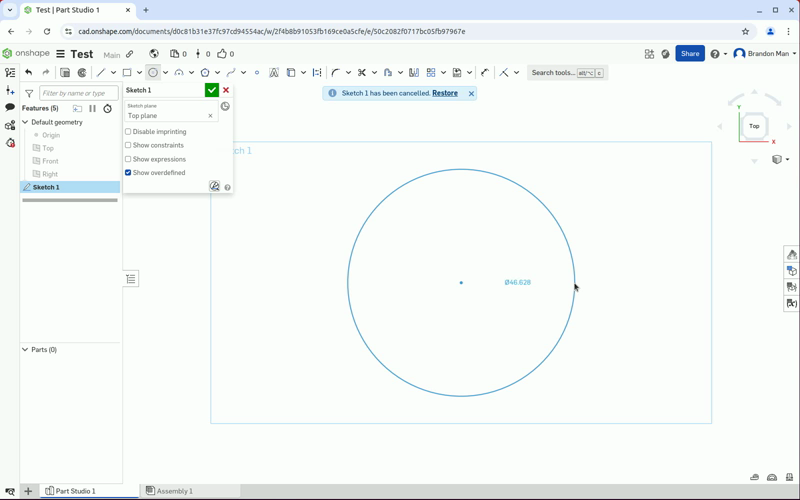
key(c)
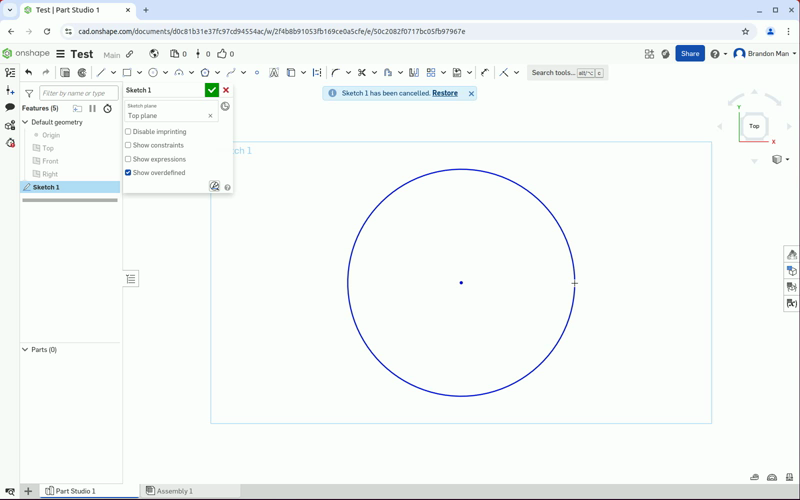
key_down(shift)
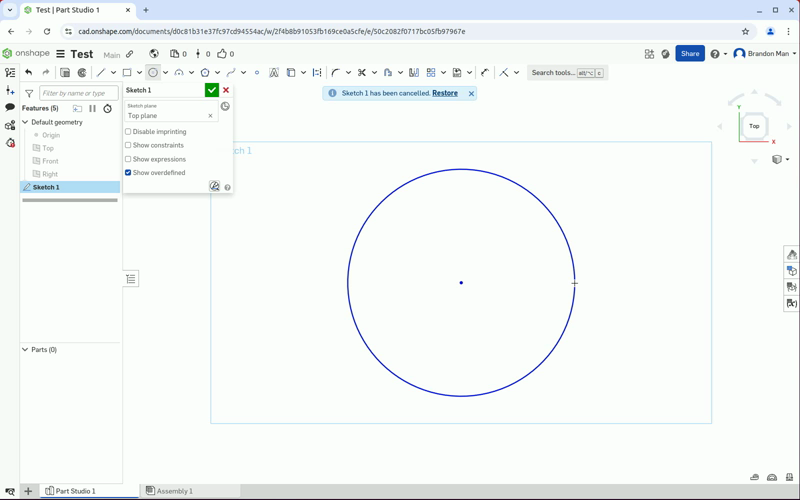
mouse_move(461, 282)
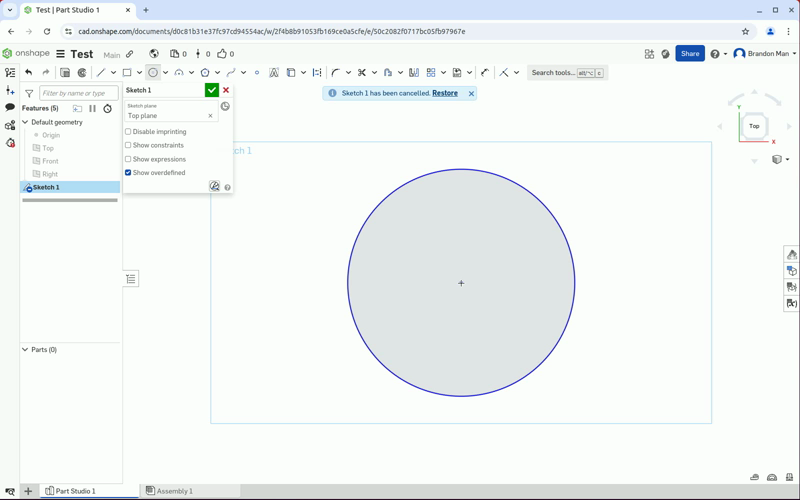
click(461, 282)
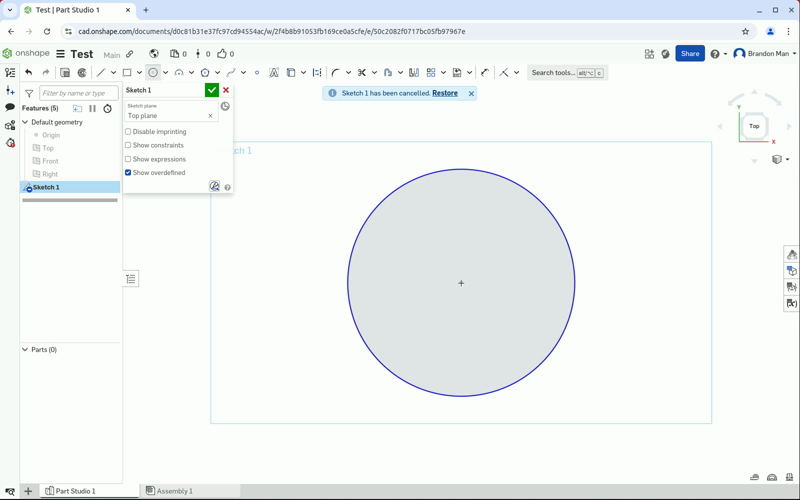
key_up(shift)
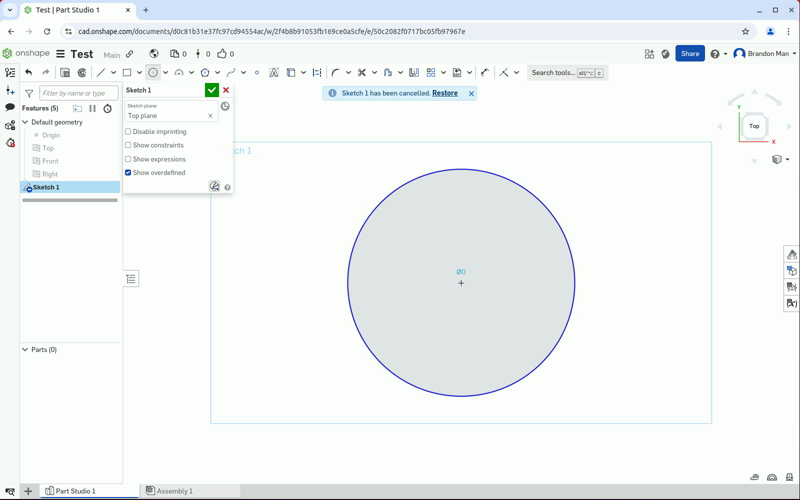
mouse_move(567, 282)
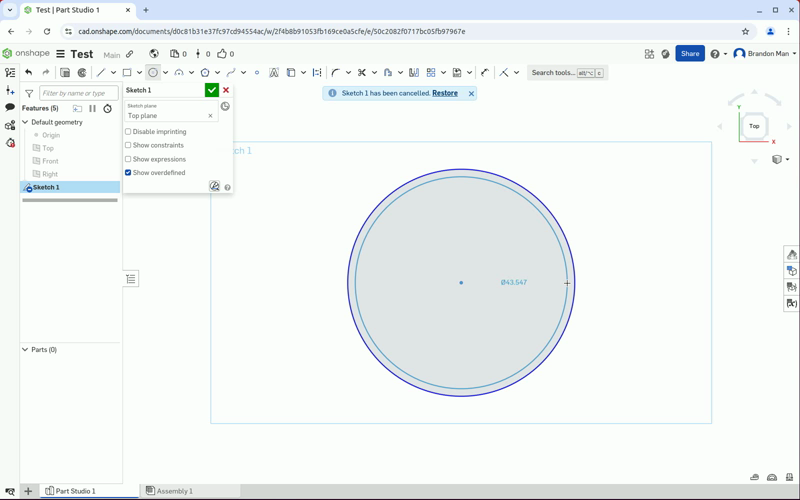
click(567, 282)
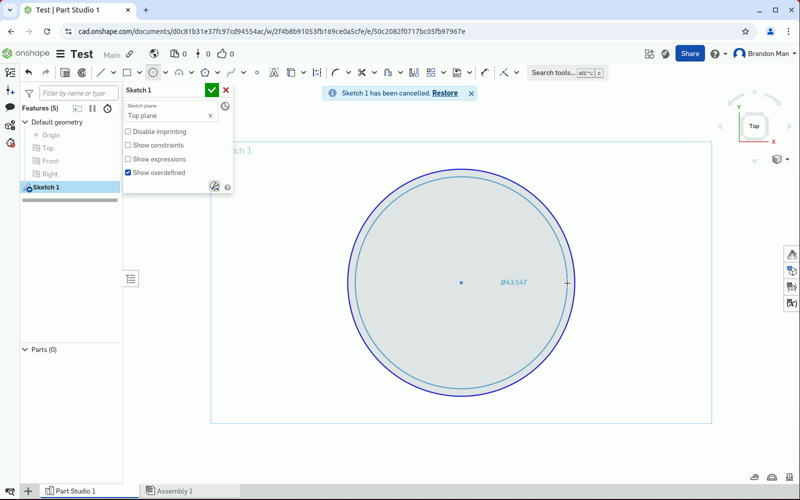
key(esc)
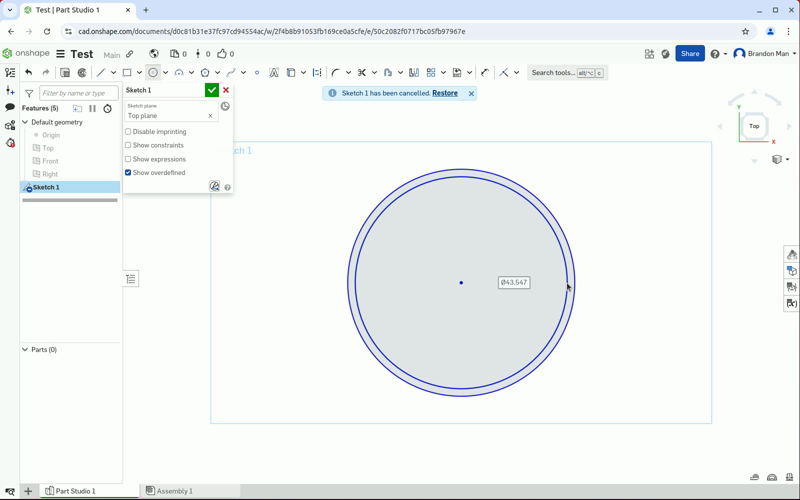
mouse_move(394, 369)
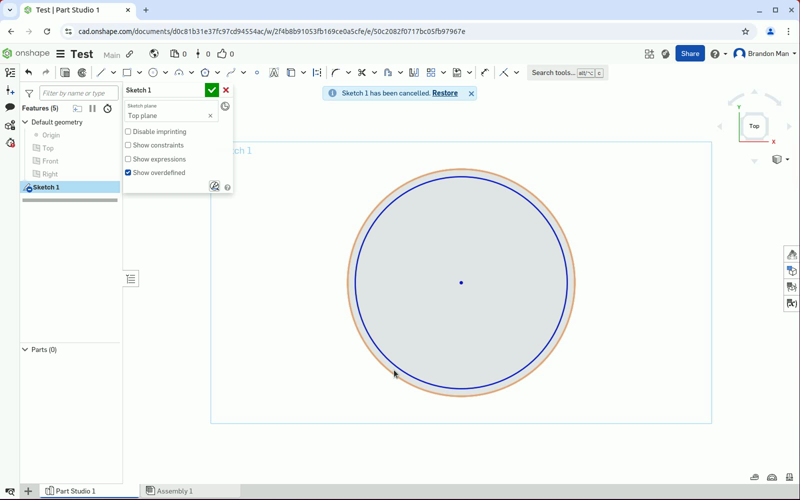
click(394, 369)
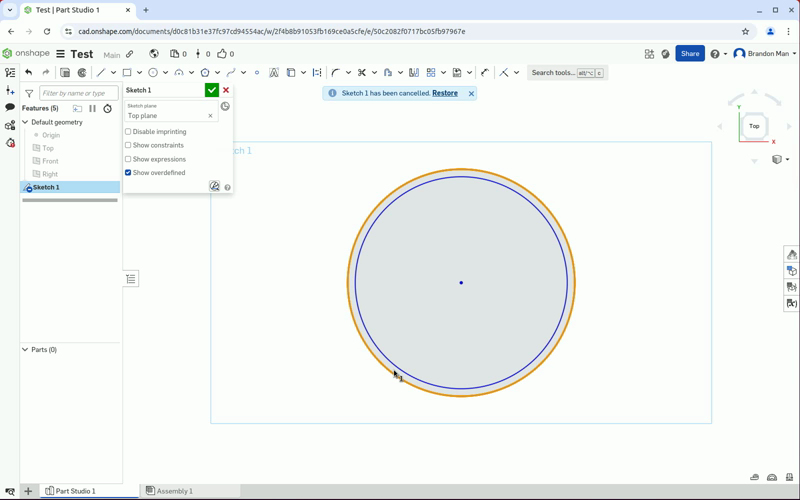
mouse_move(73, 352)
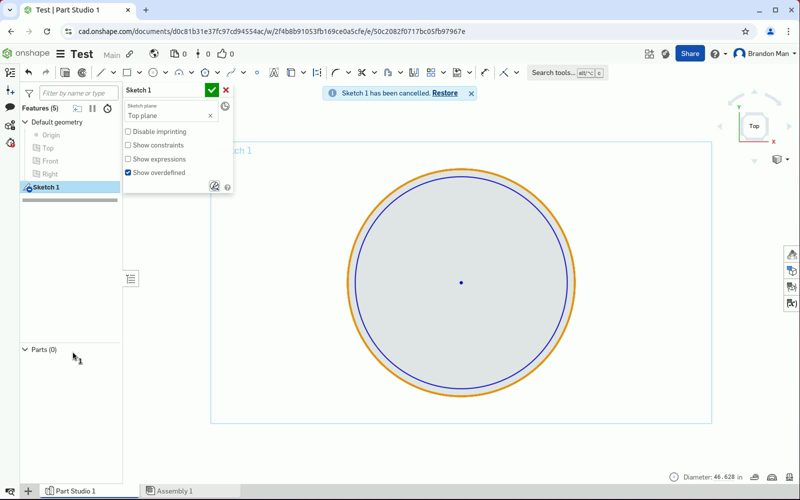
key(shift+y)
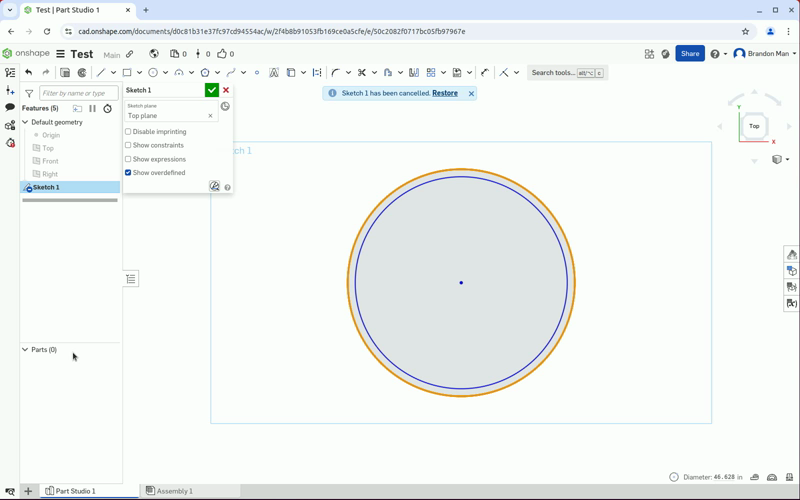
key(shift+e)
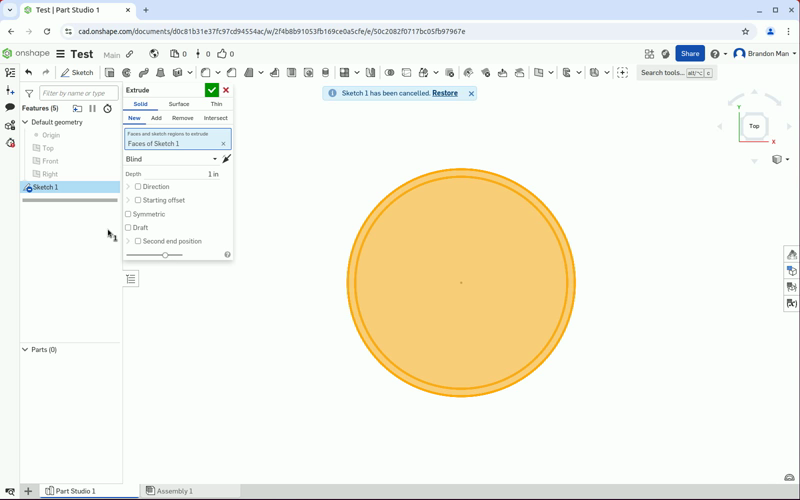
mouse_move(143, 106)
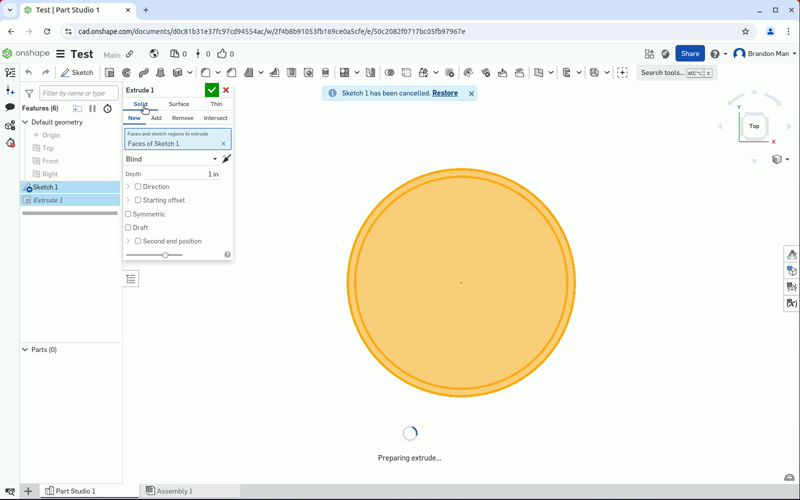
click(143, 106)
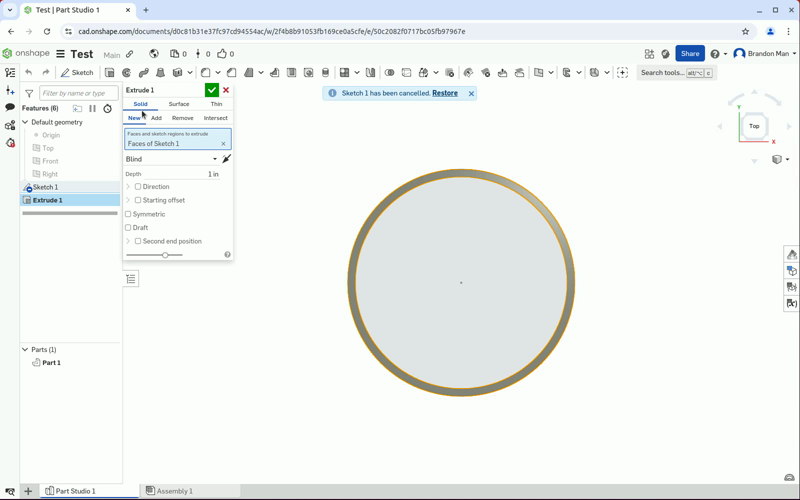
mouse_move(137, 120)
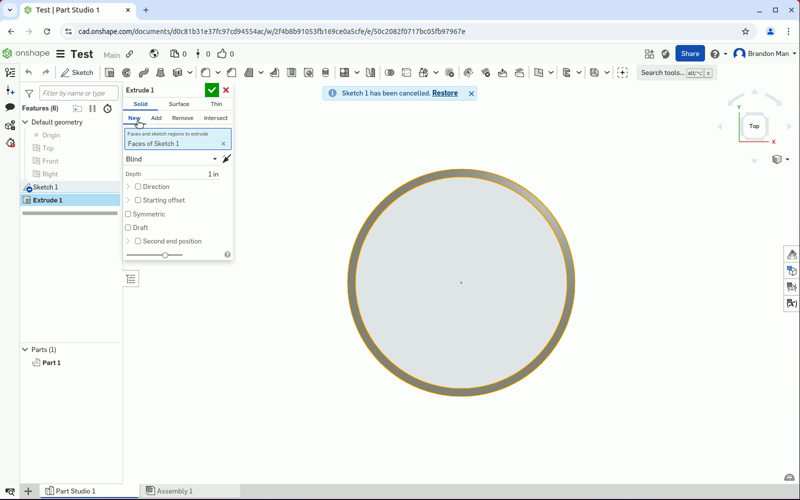
click(137, 120)
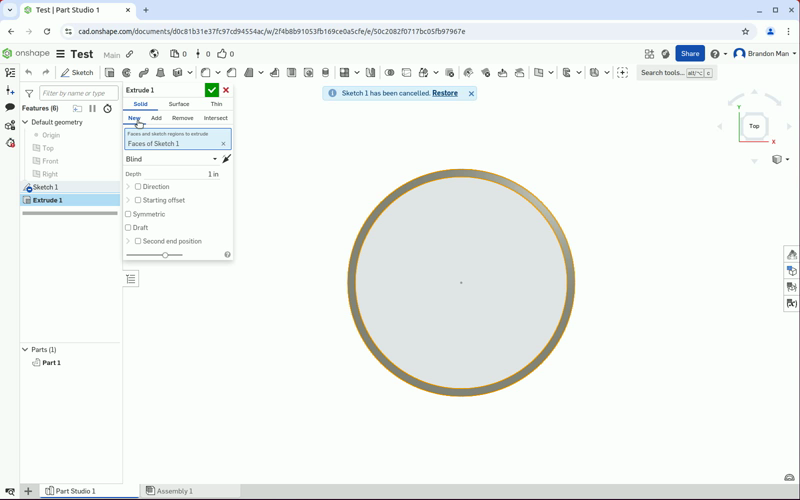
key(tab, 4)
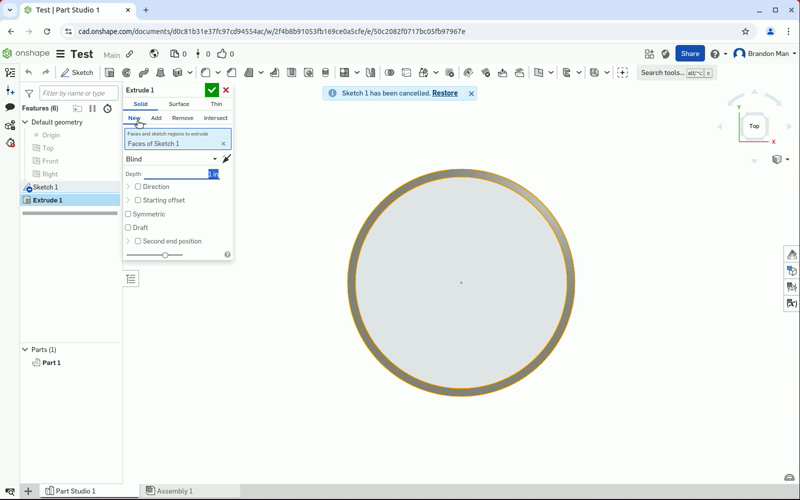
text(3.129)
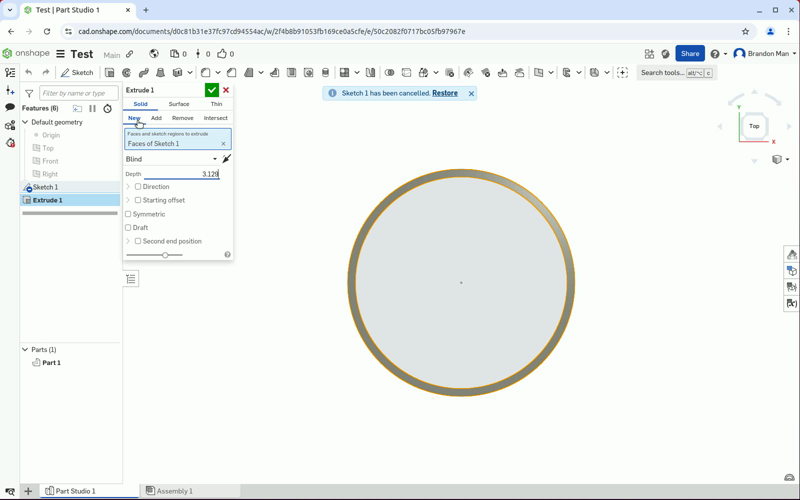
key(enter)
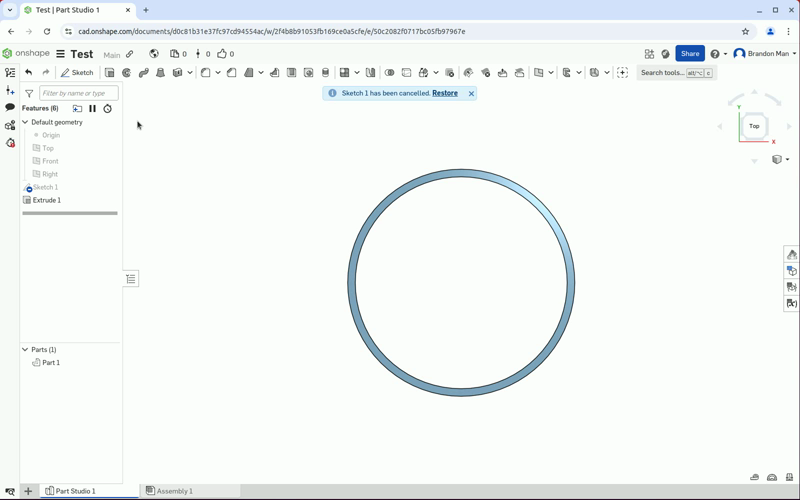
key(shift+h)
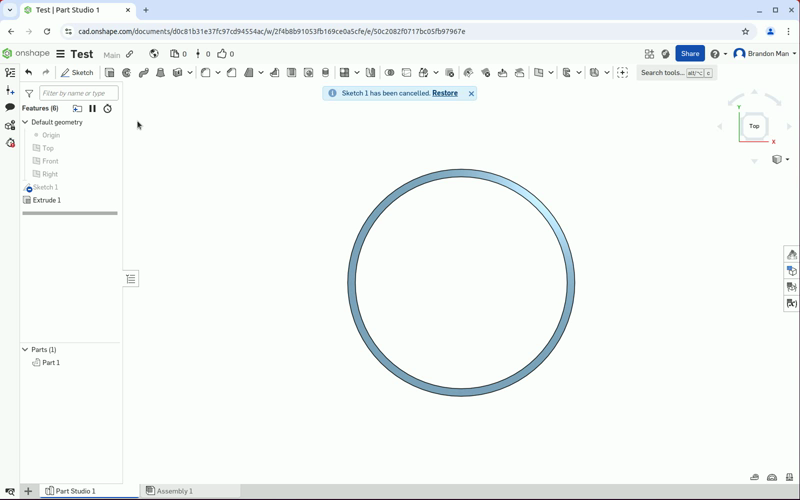
key(shift+h)
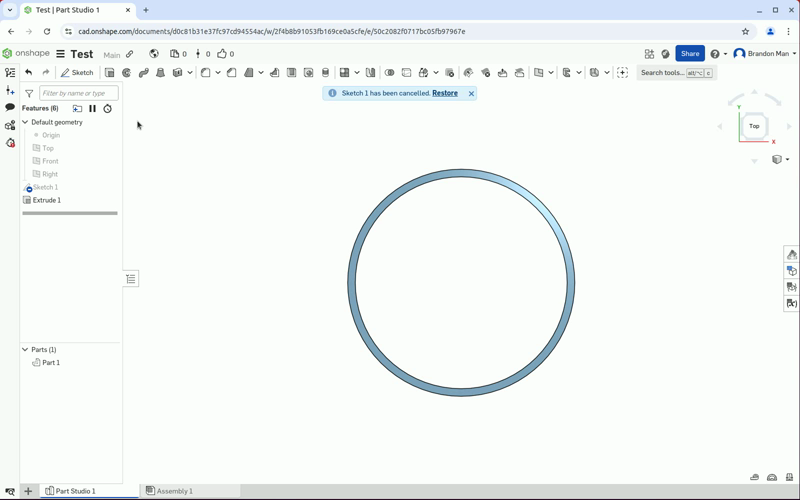
mouse_move(73, 189)
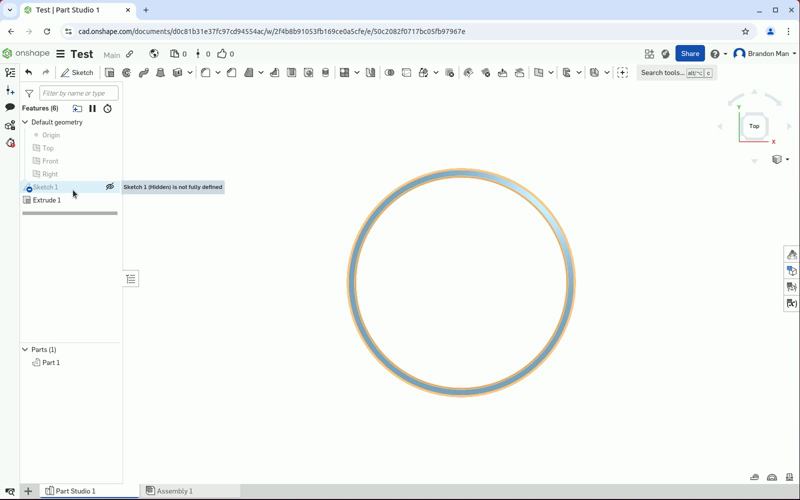
click(73, 189)
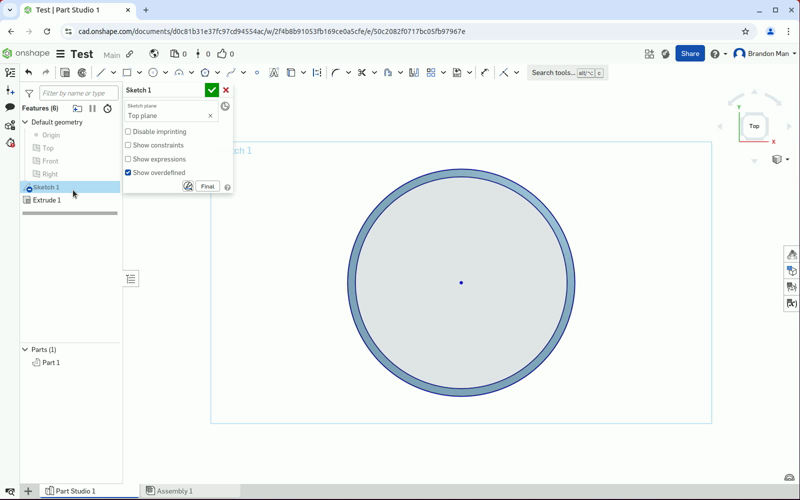
mouse_move(229, 92)
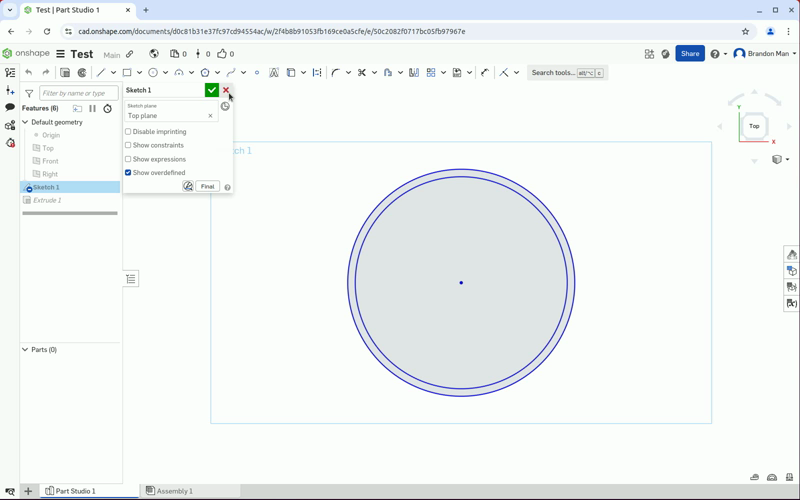
click(229, 92)
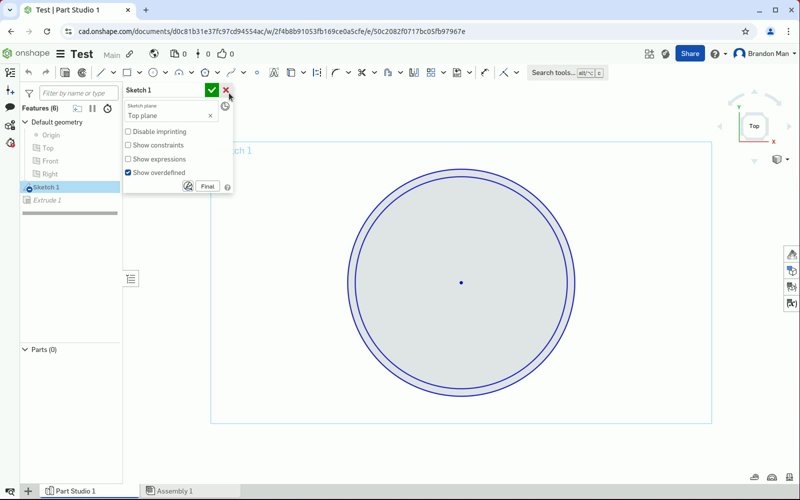
key(shift+s)
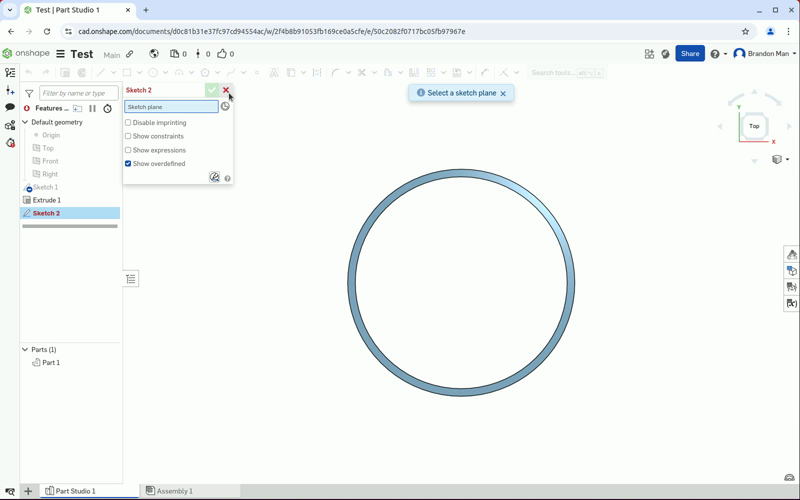
mouse_move(73, 150)
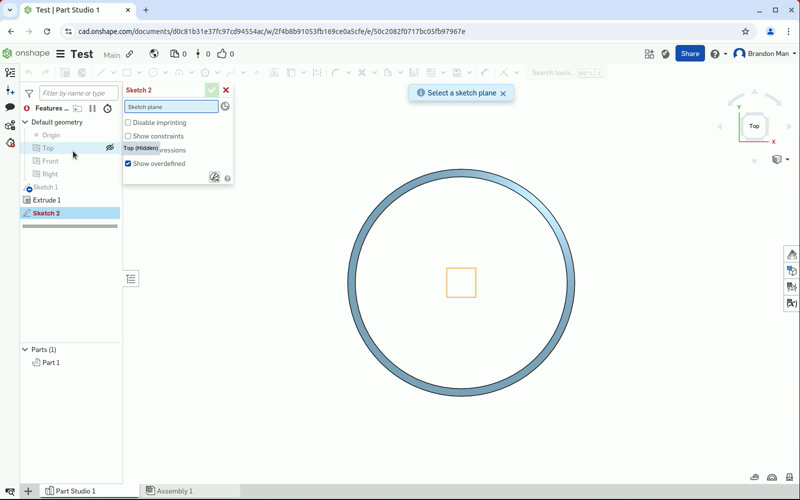
click(73, 150)
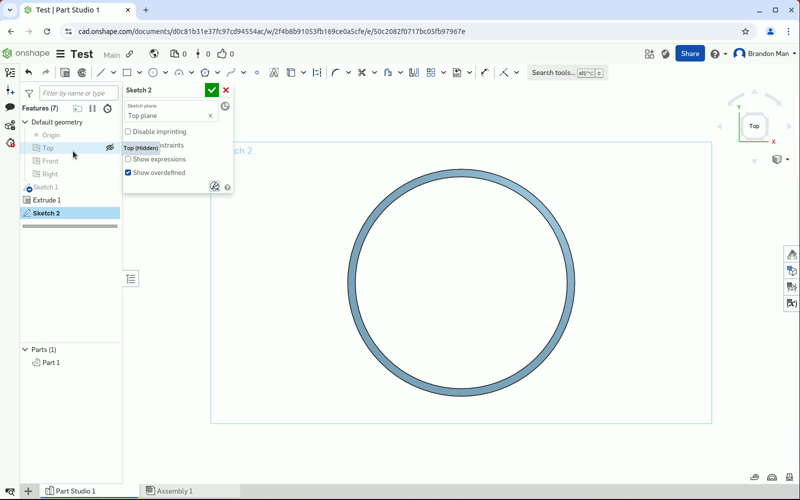
mouse_move(73, 352)
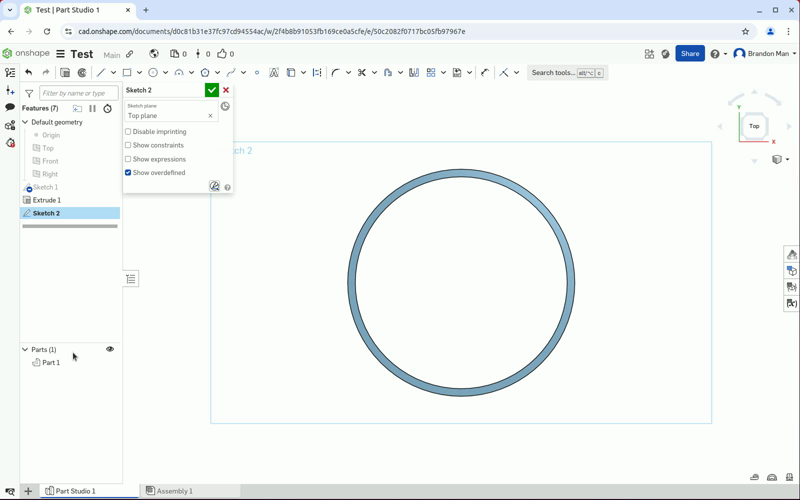
key(y)
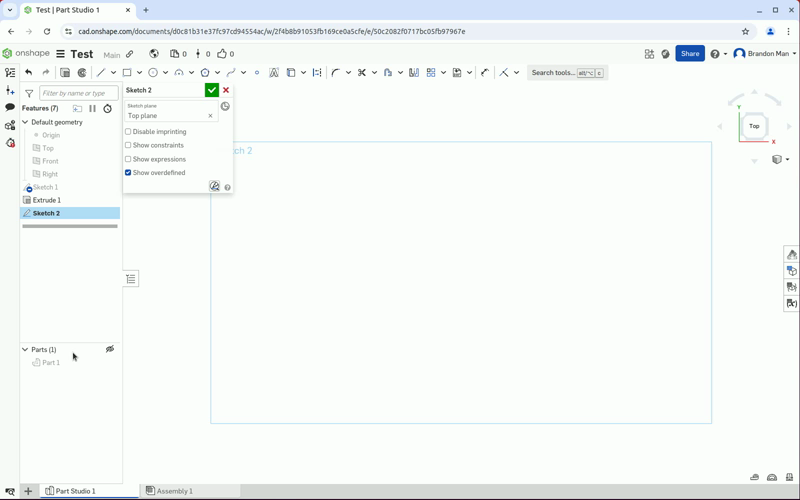
key(c)
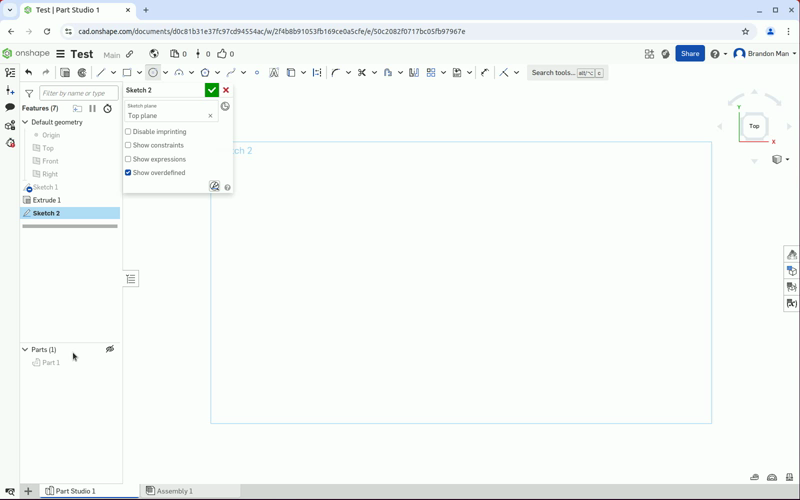
key_down(shift)
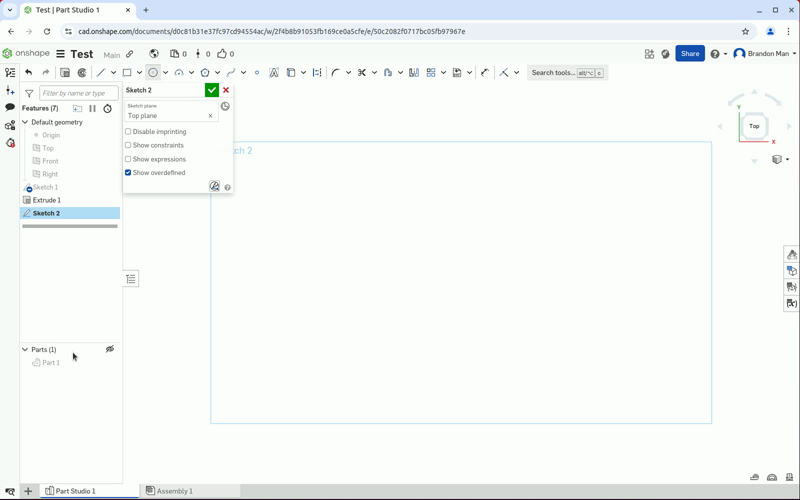
mouse_move(461, 282)
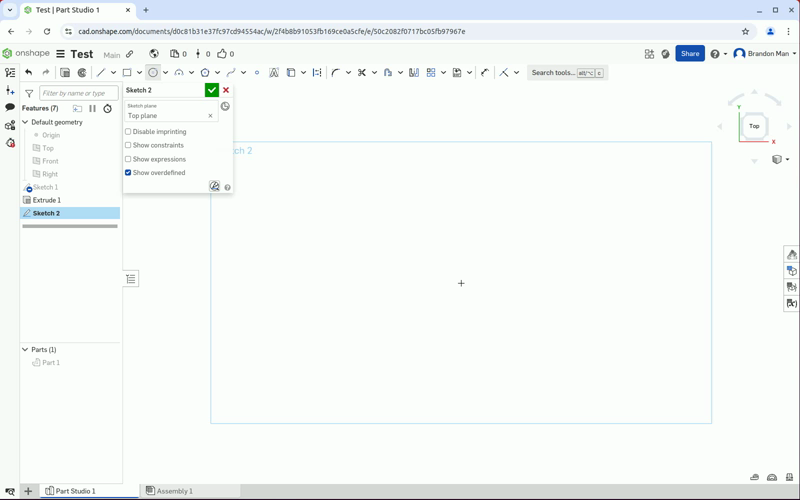
click(461, 282)
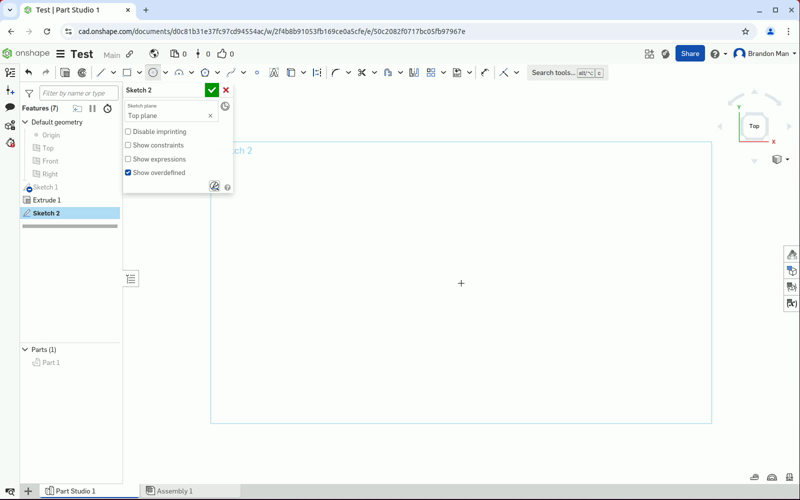
key_up(shift)
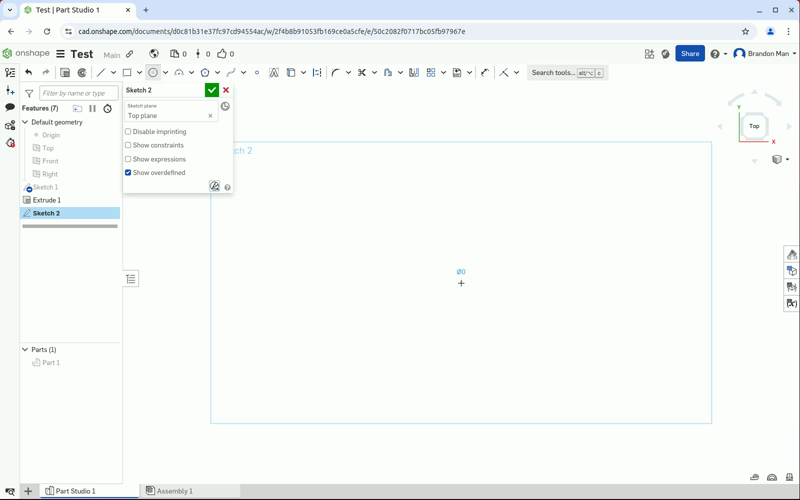
mouse_move(574, 282)
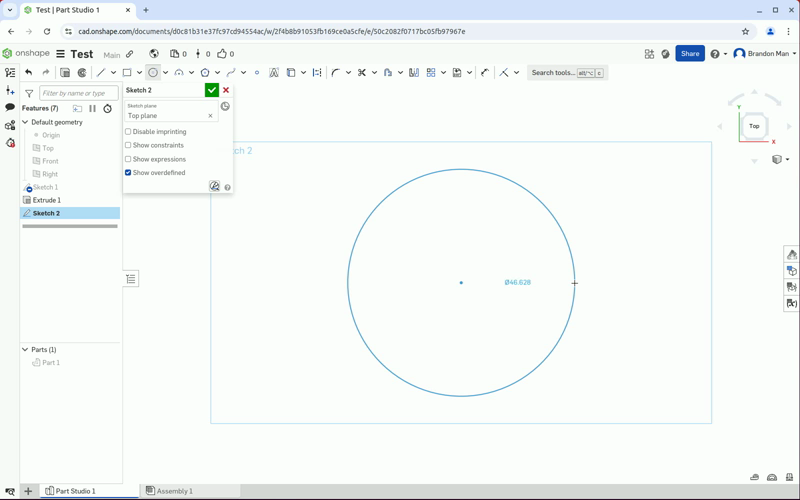
click(574, 282)
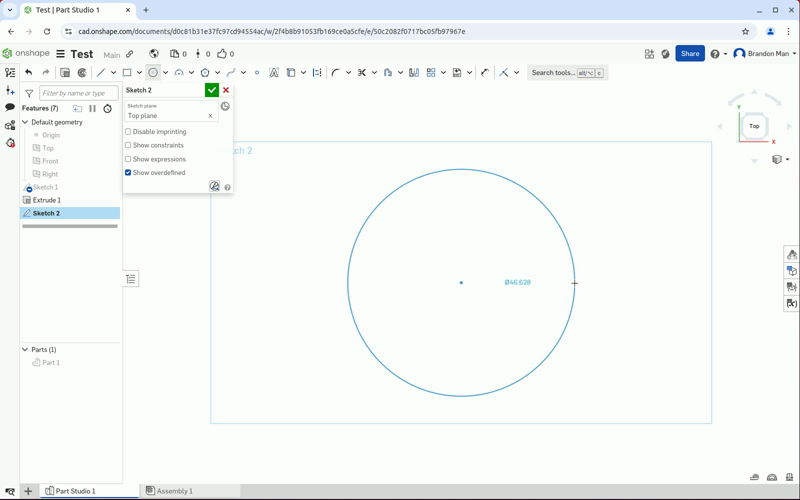
key(esc)
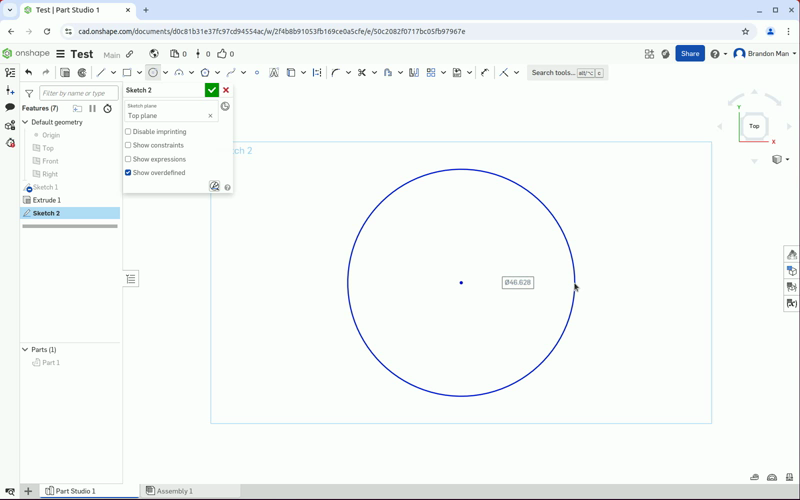
key(c)
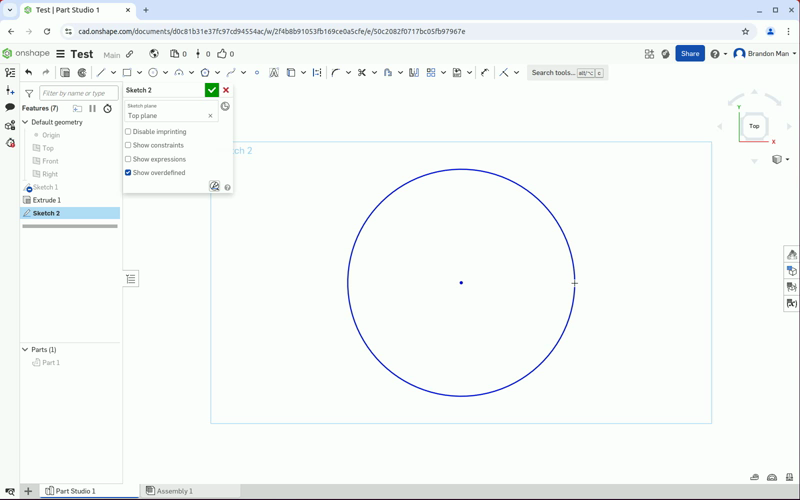
key_down(shift)
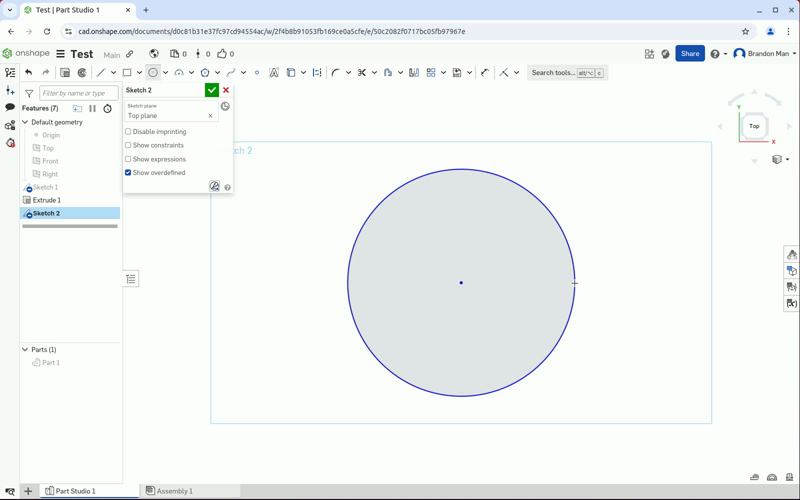
mouse_move(461, 282)
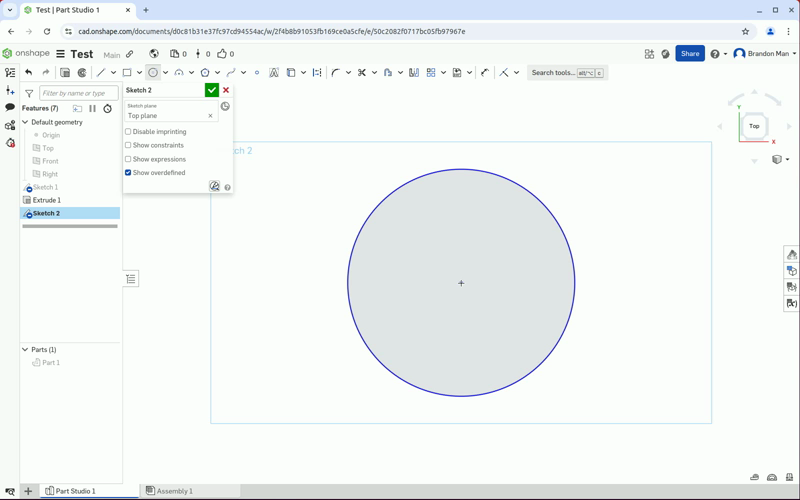
click(461, 282)
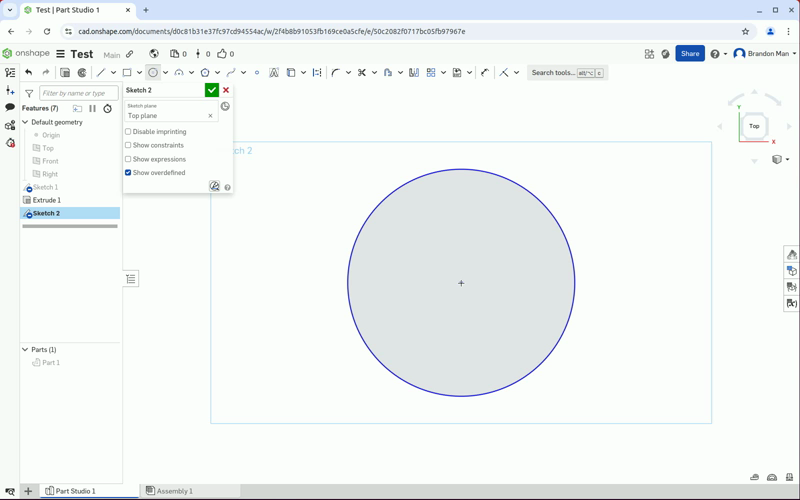
key_up(shift)
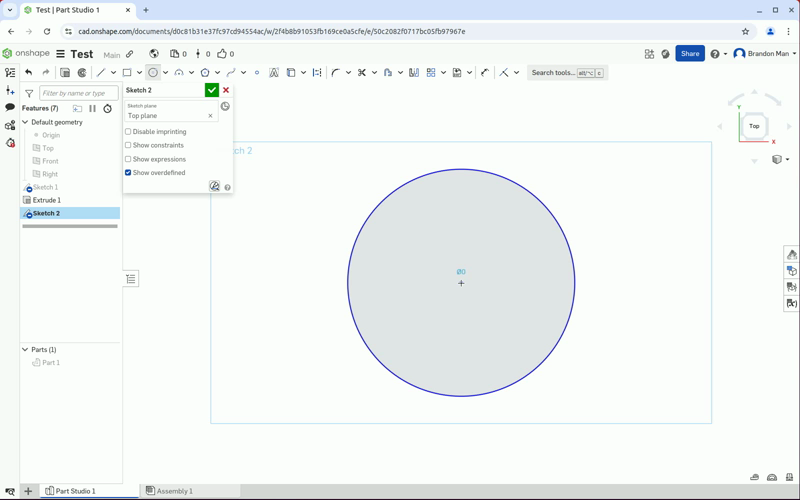
mouse_move(567, 282)
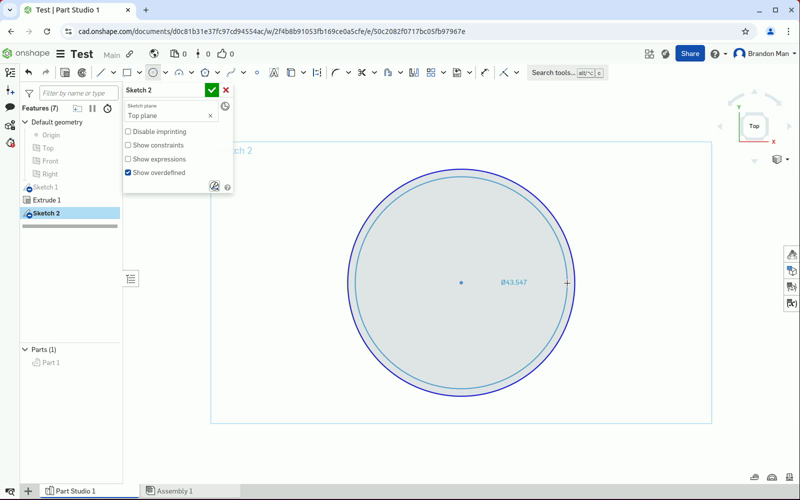
click(567, 282)
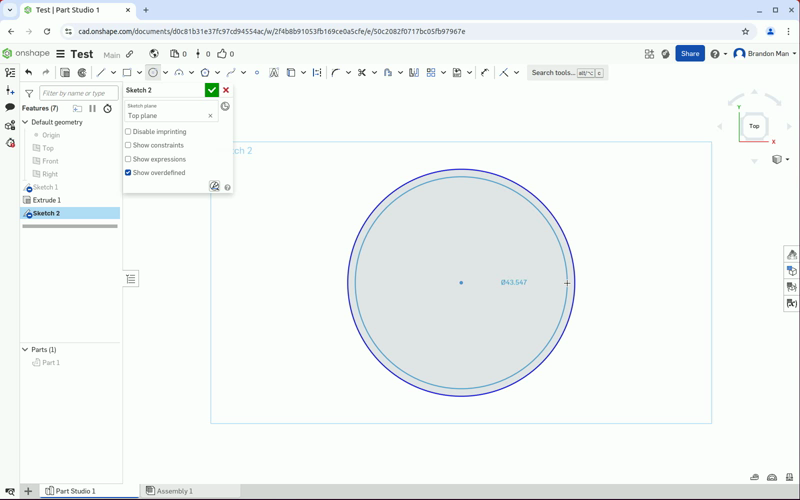
key(esc)
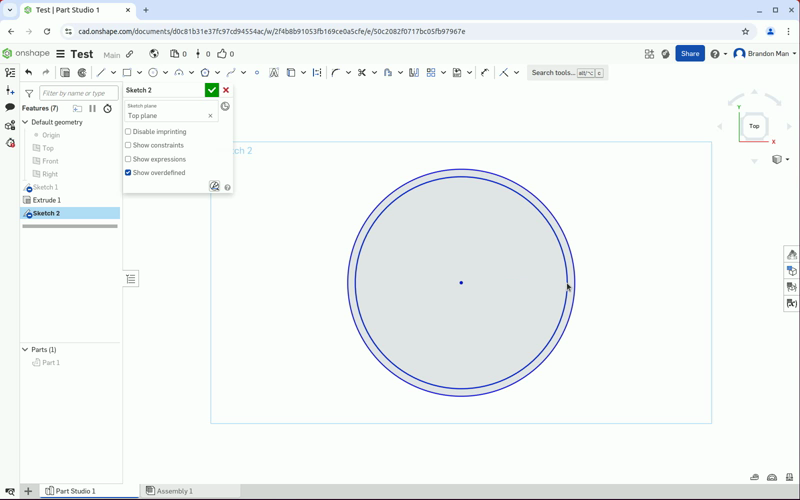
mouse_move(352, 275)
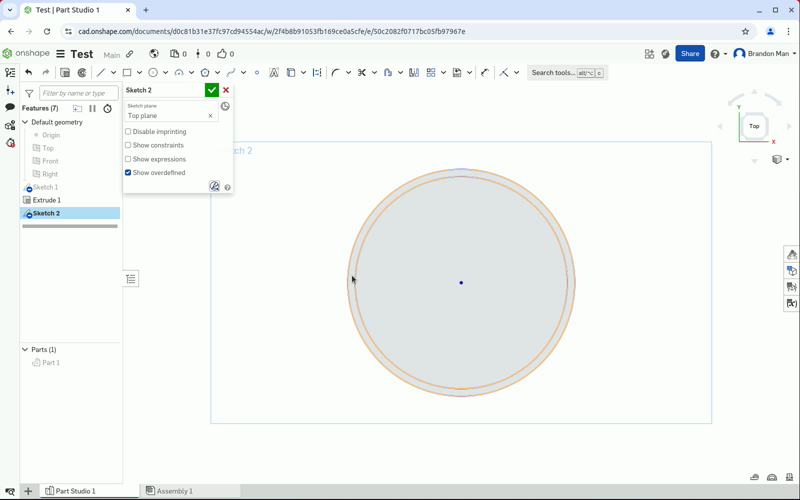
click(352, 275)
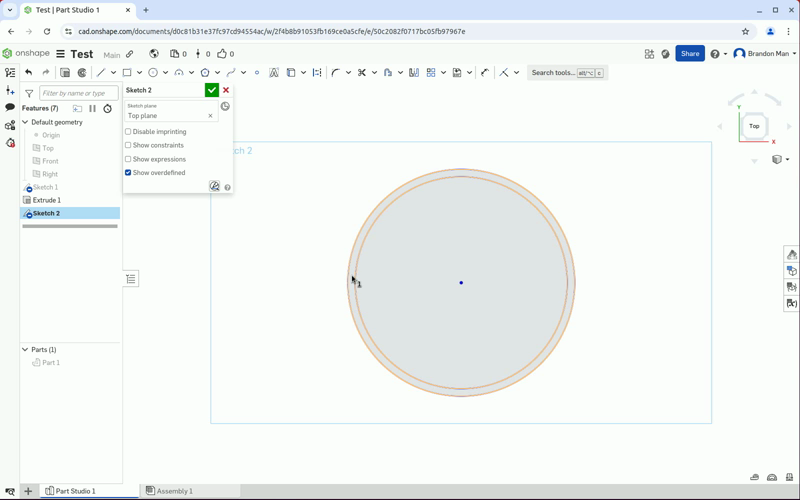
mouse_move(73, 352)
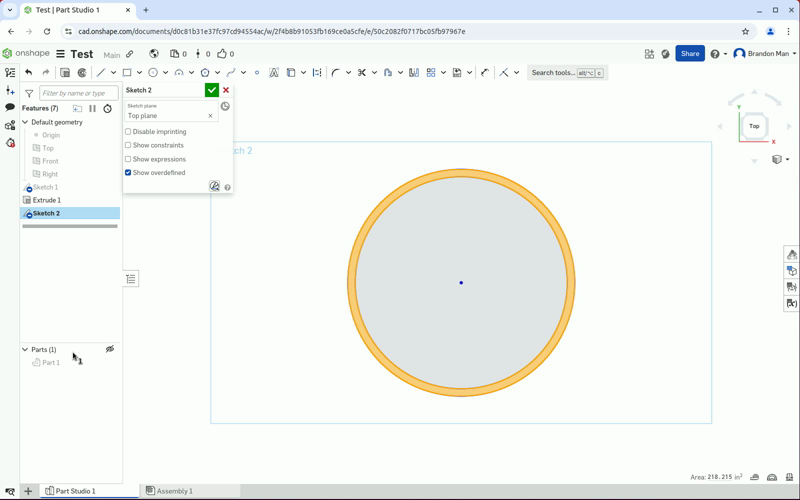
key(shift+y)
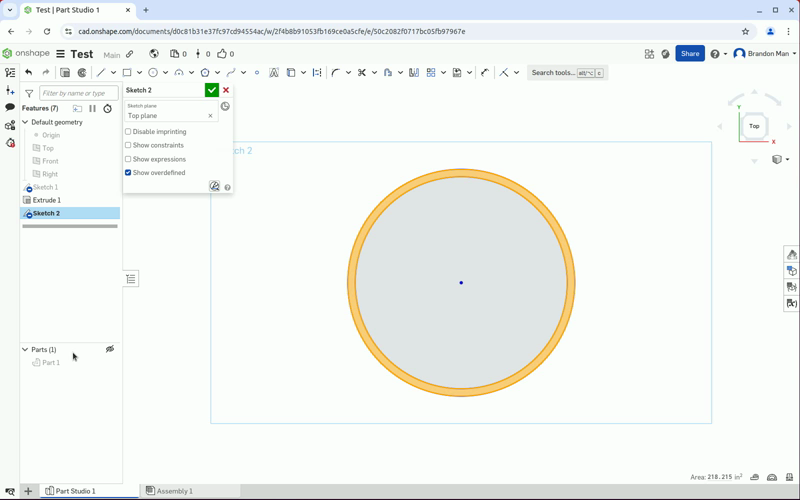
key(shift+e)
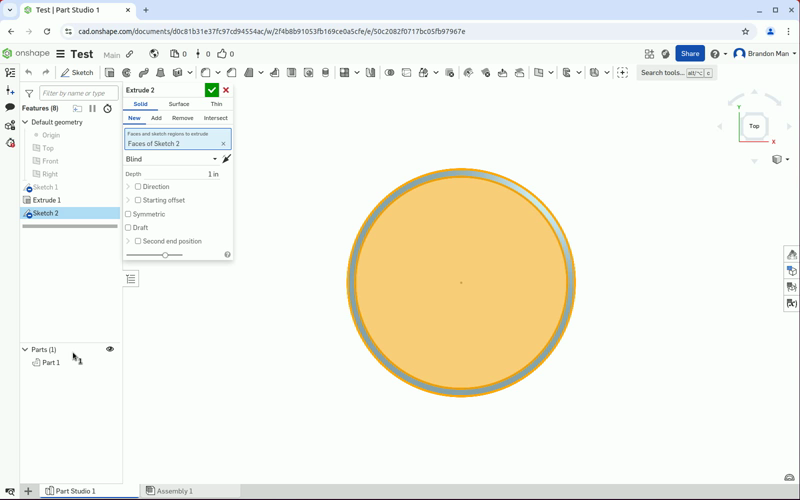
mouse_move(143, 106)
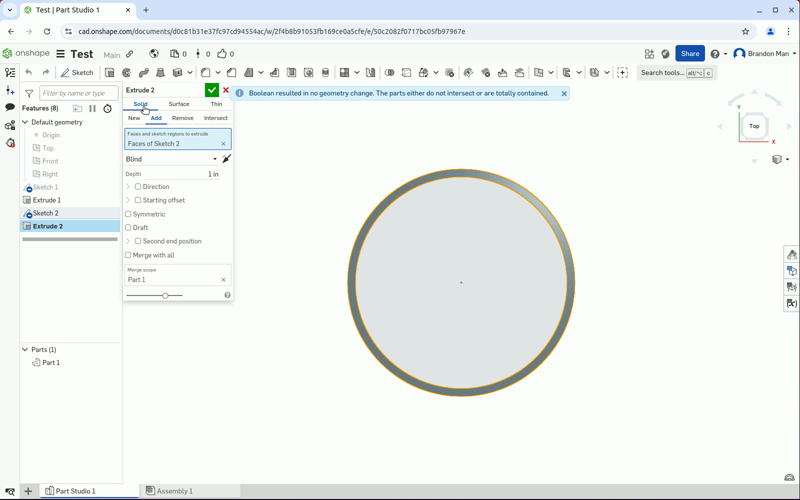
click(143, 106)
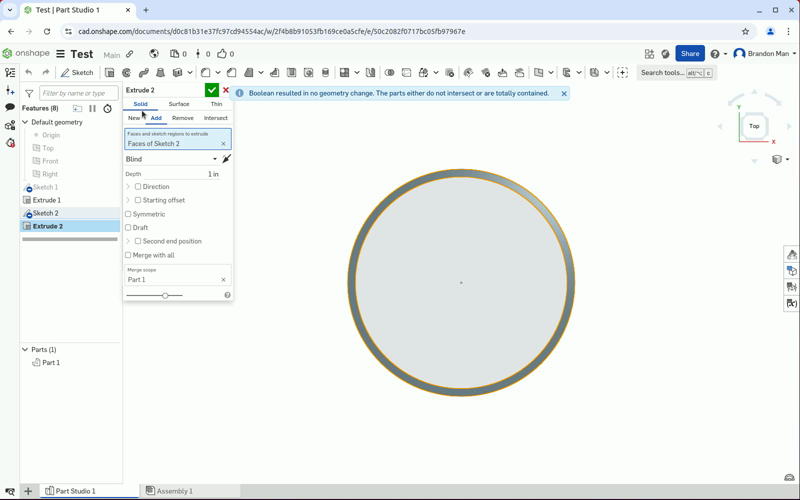
mouse_move(137, 120)
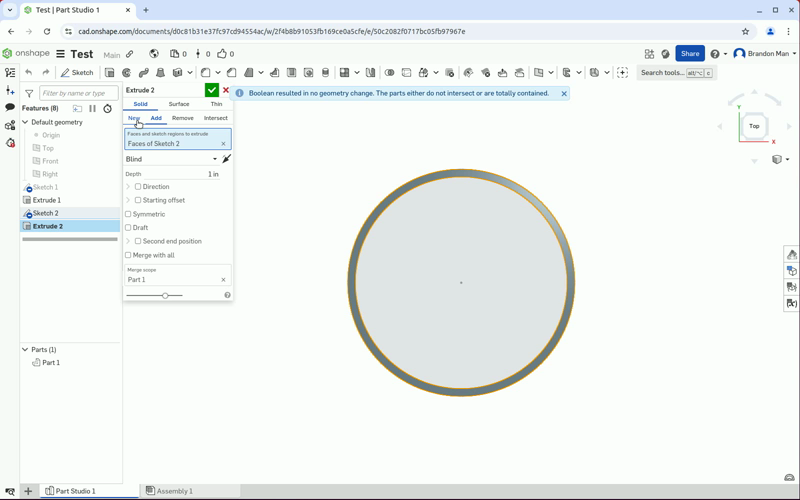
click(137, 120)
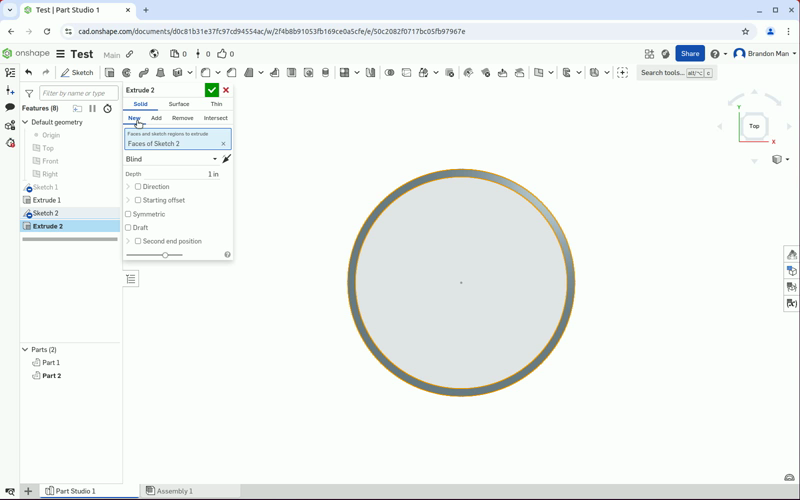
key(tab, 4)
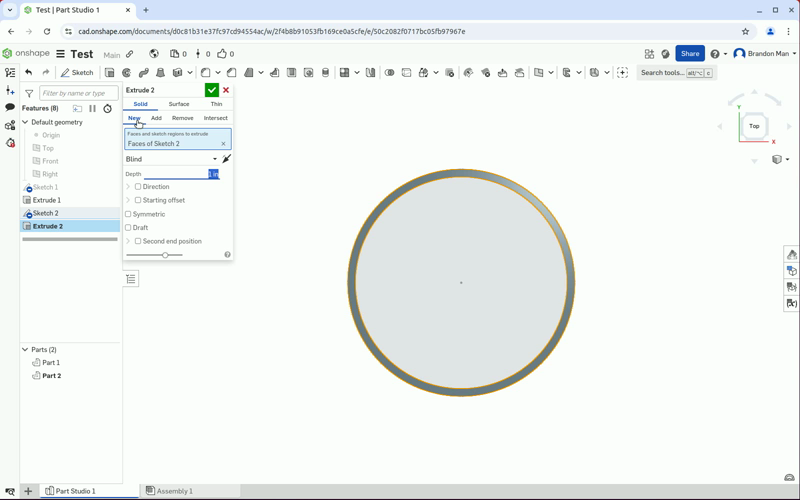
text(2.648)
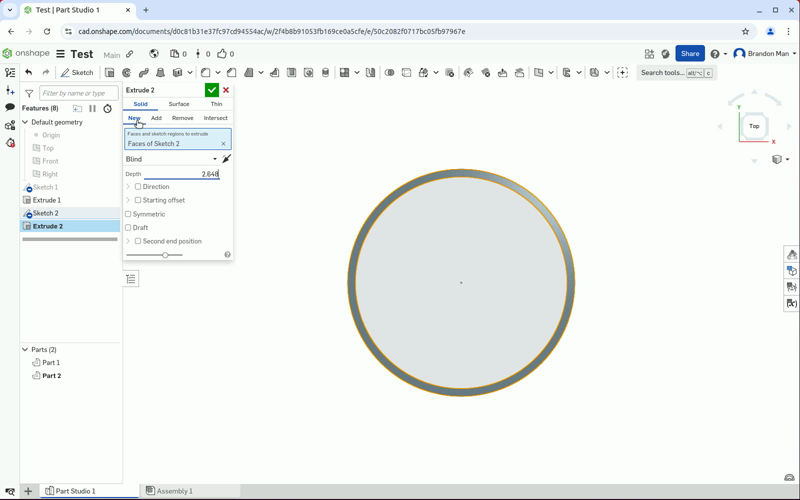
key(enter)
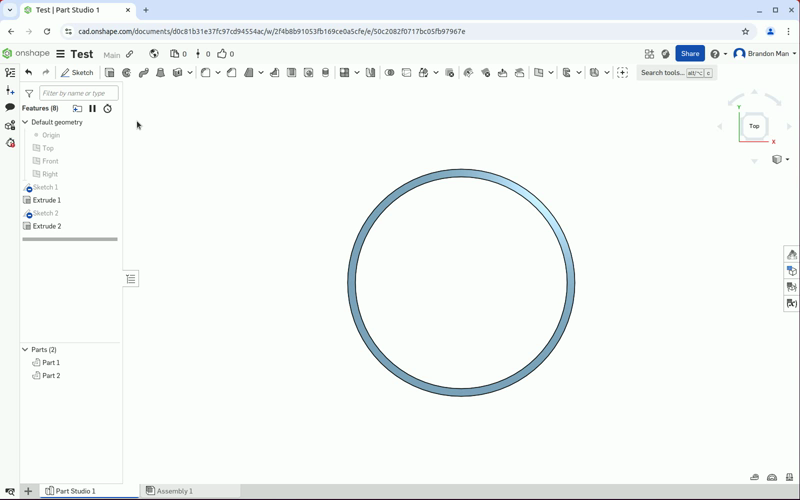
key(shift+h)
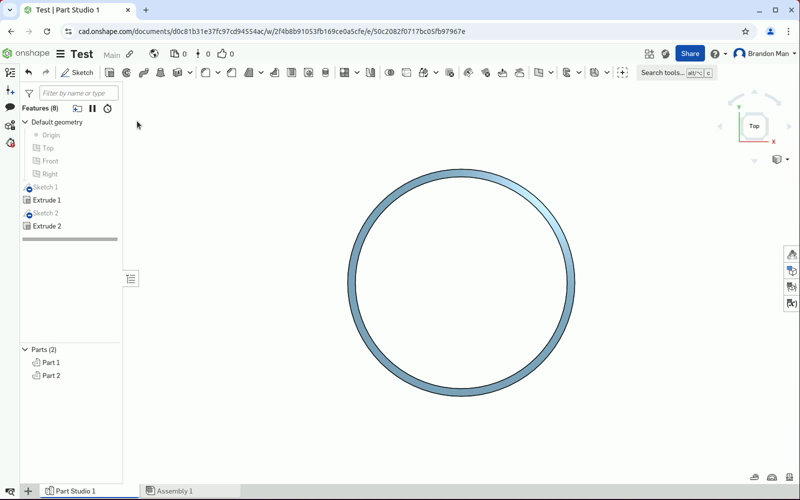
key(shift+h)
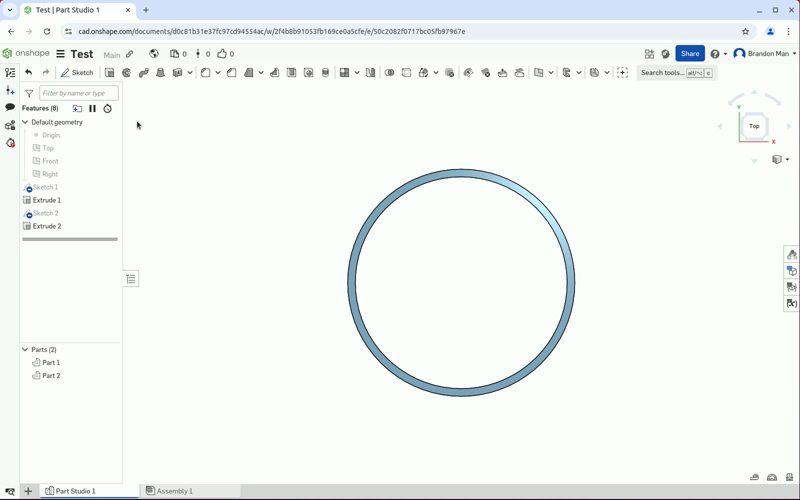
mouse_move(73, 189)
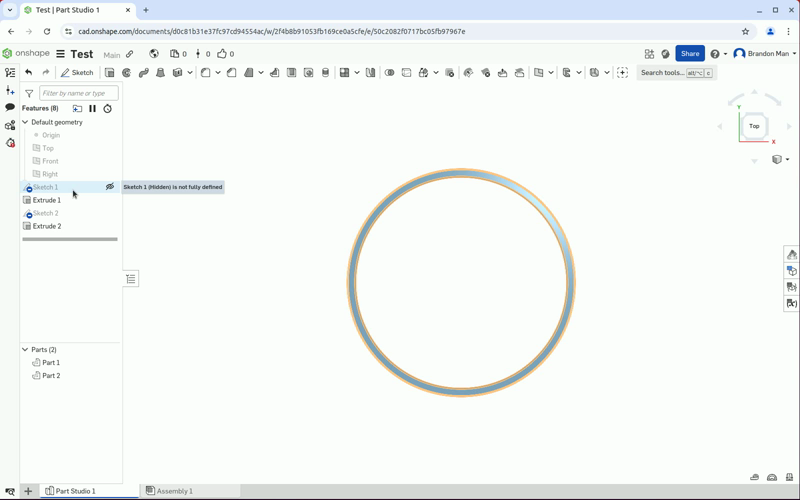
click(73, 189)
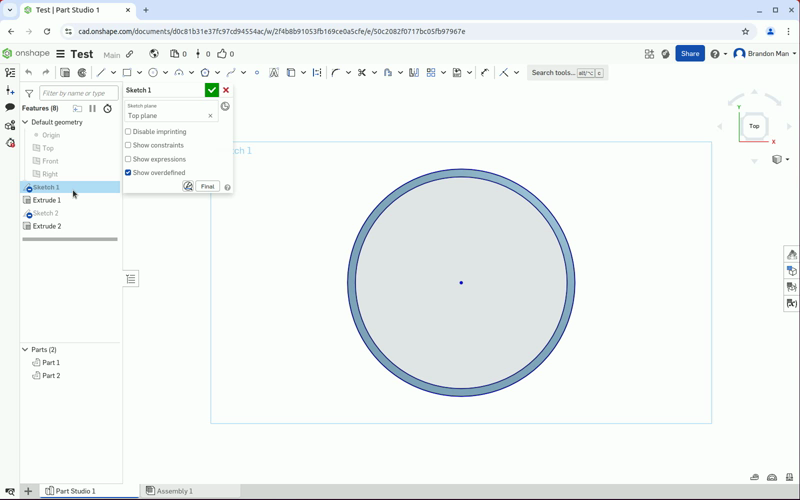
mouse_move(229, 92)
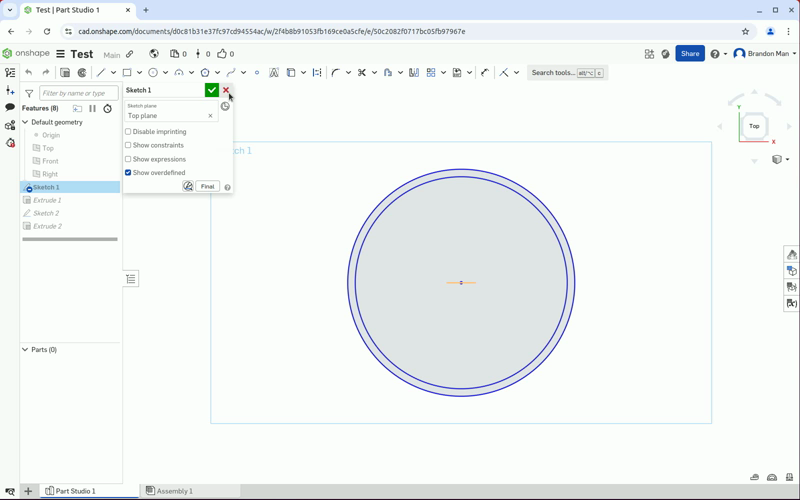
click(229, 92)
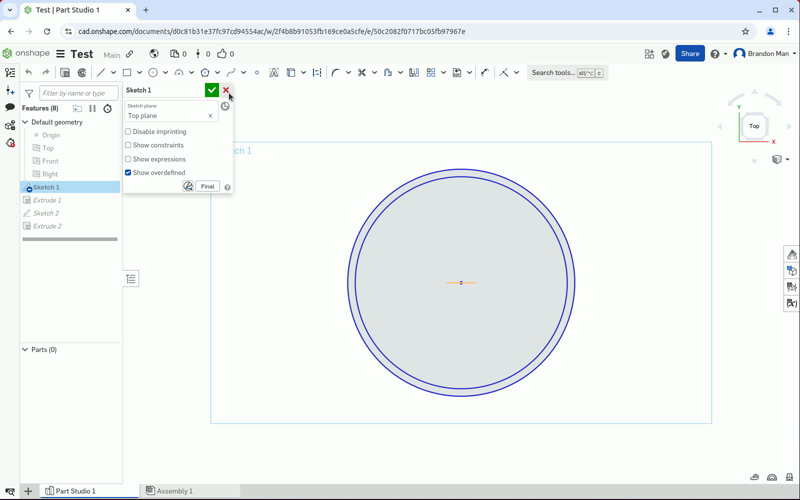
key(shift+s)
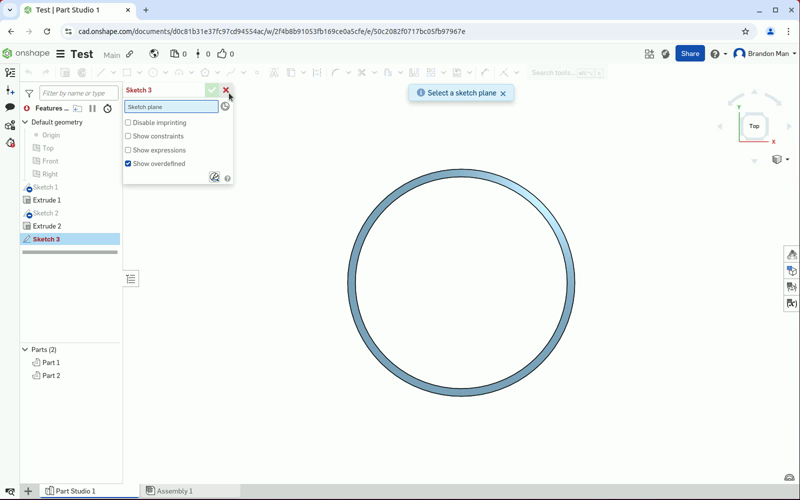
mouse_move(73, 150)
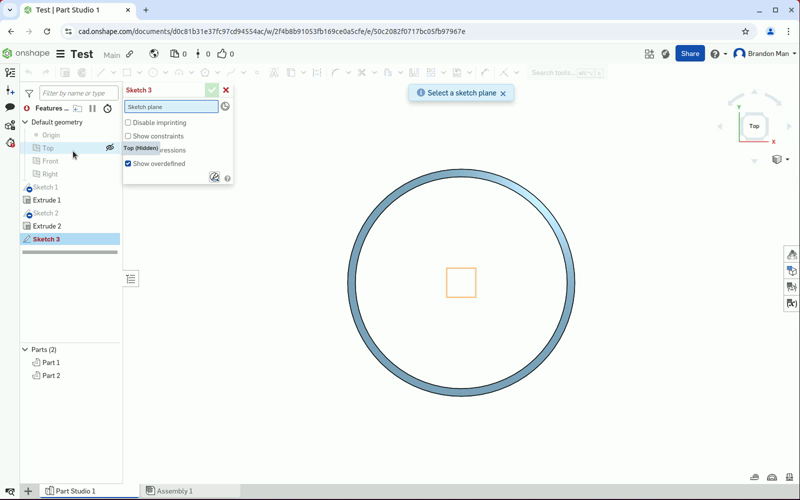
click(73, 150)
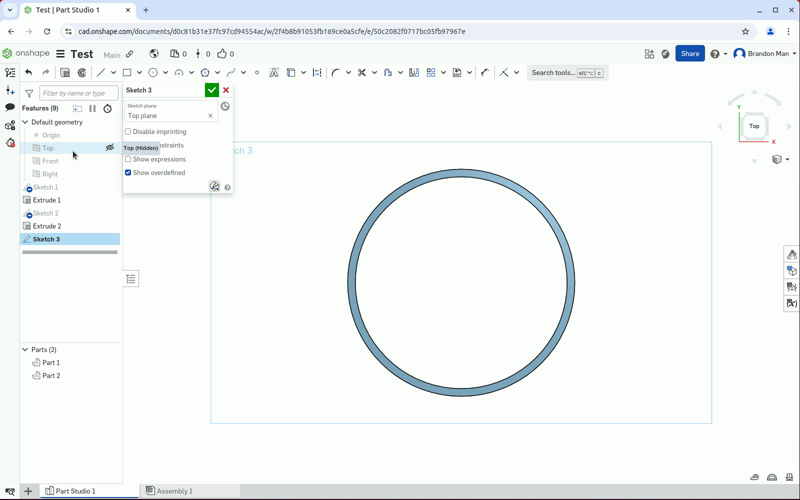
mouse_move(73, 352)
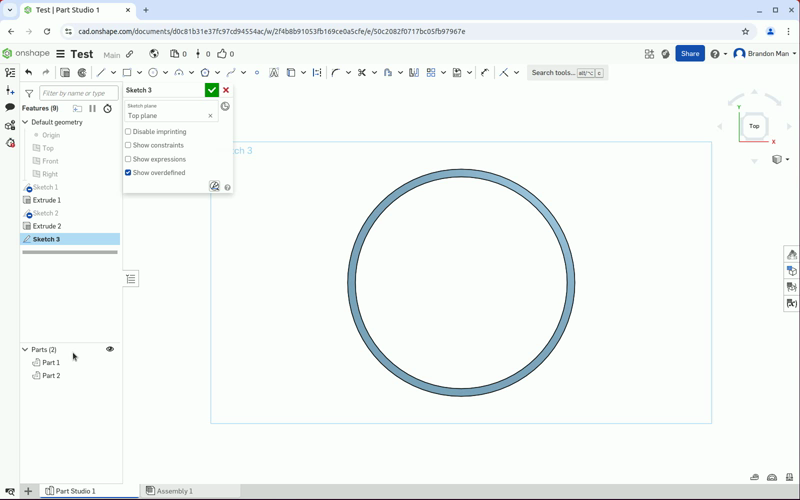
key(y)
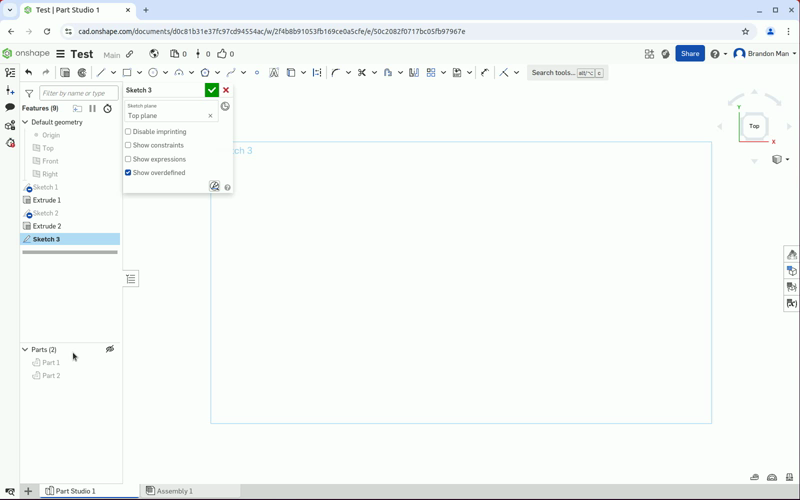
key(c)
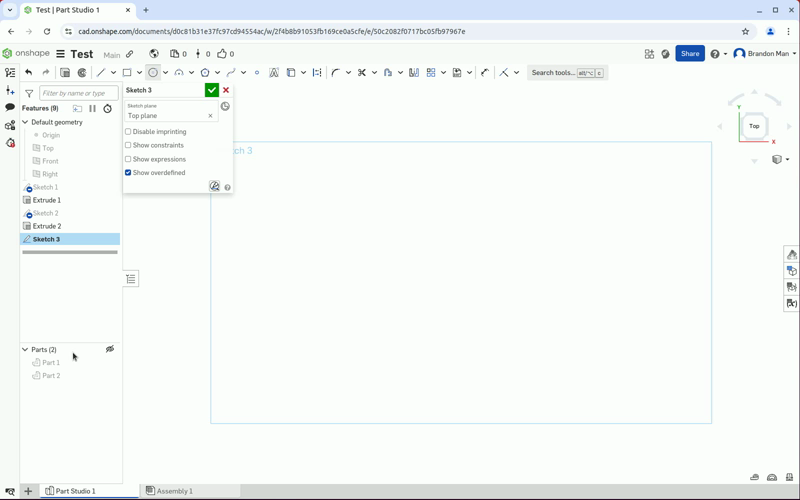
key_down(shift)
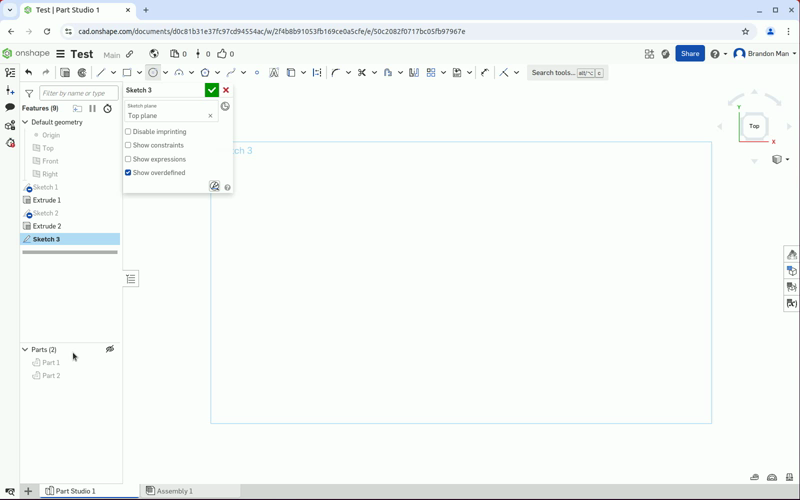
mouse_move(460, 282)
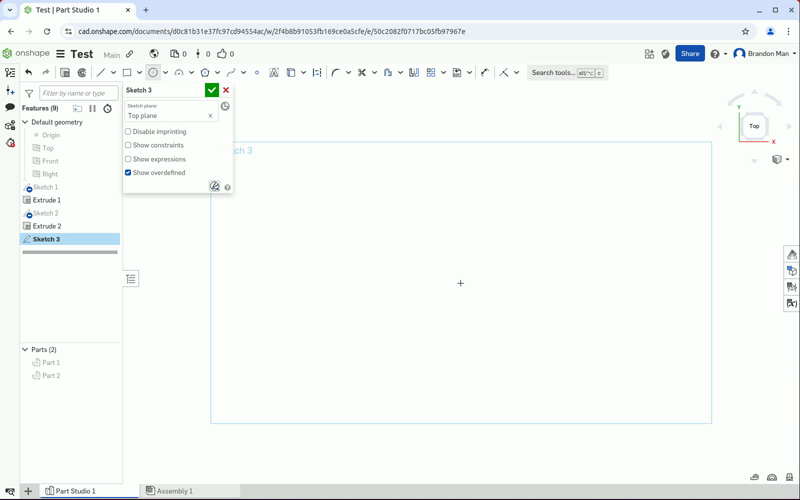
click(460, 282)
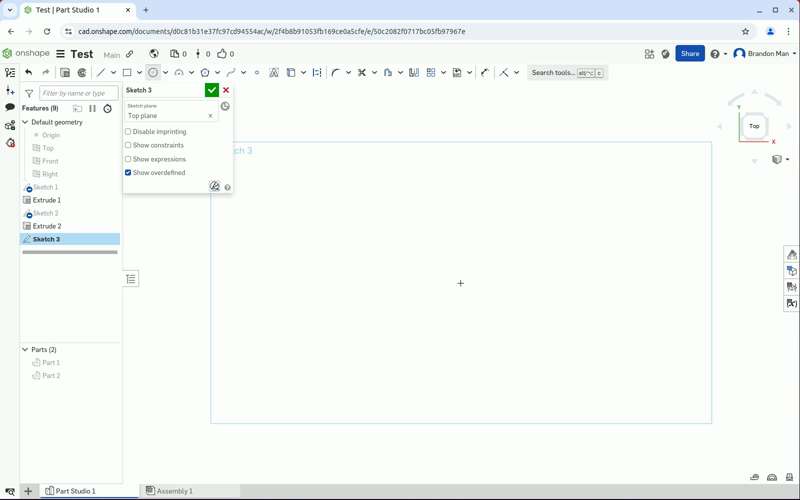
key_up(shift)
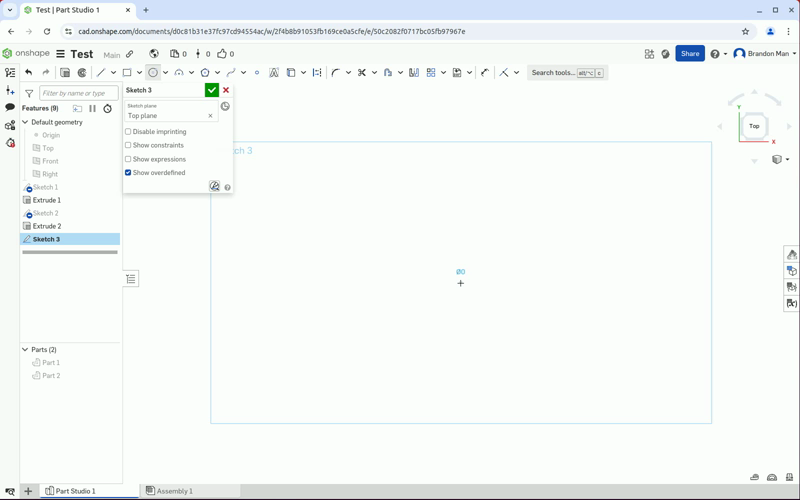
mouse_move(567, 282)
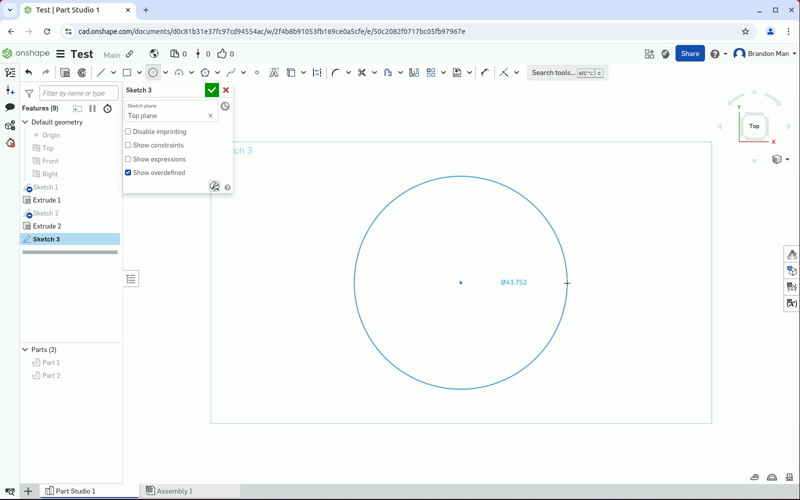
click(567, 282)
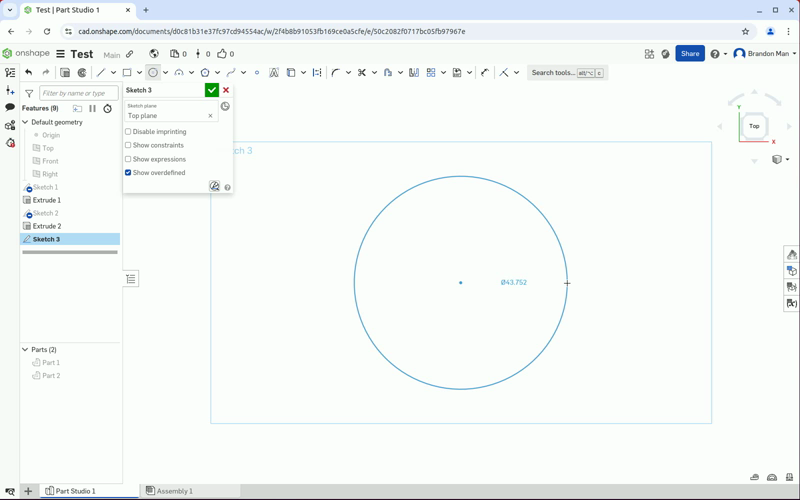
key(esc)
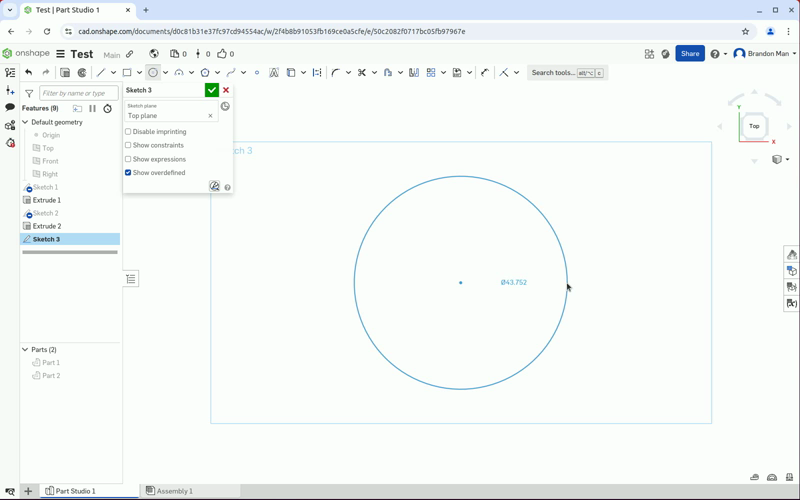
key(c)
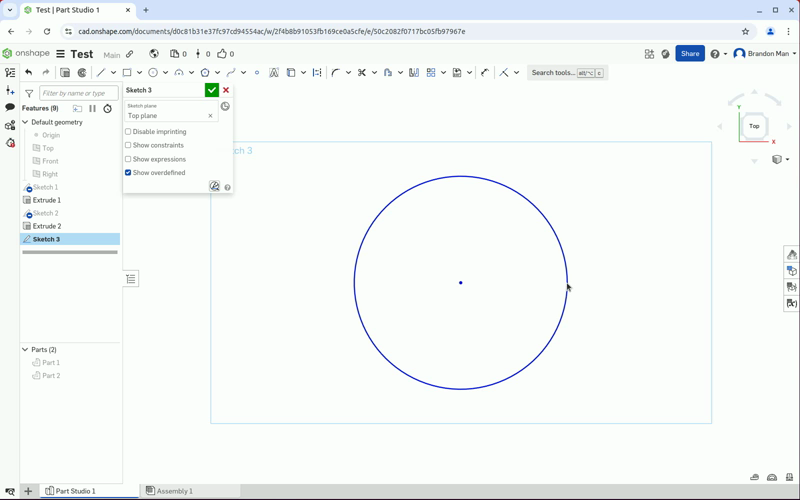
key_down(shift)
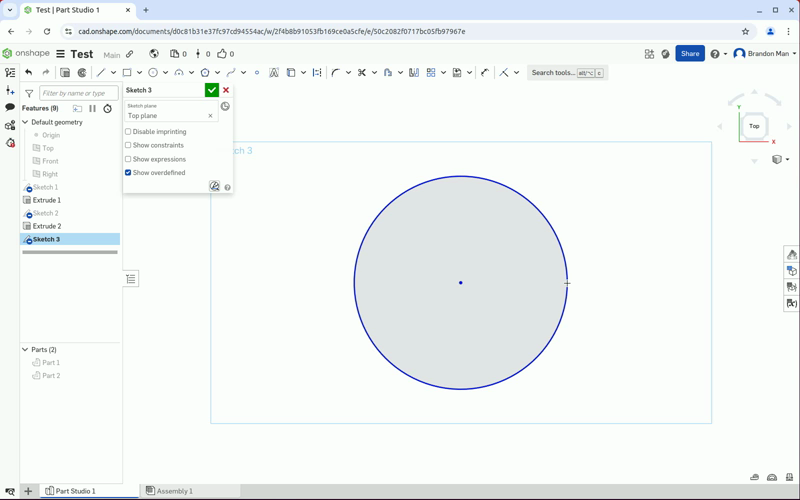
mouse_move(383, 282)
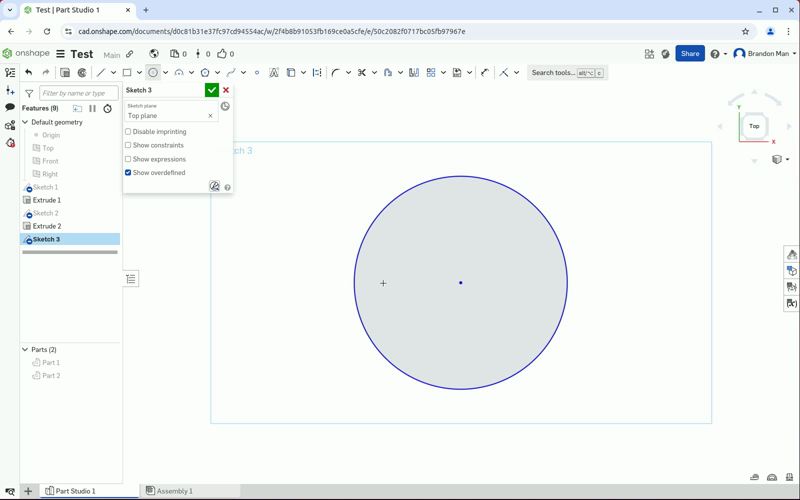
click(383, 282)
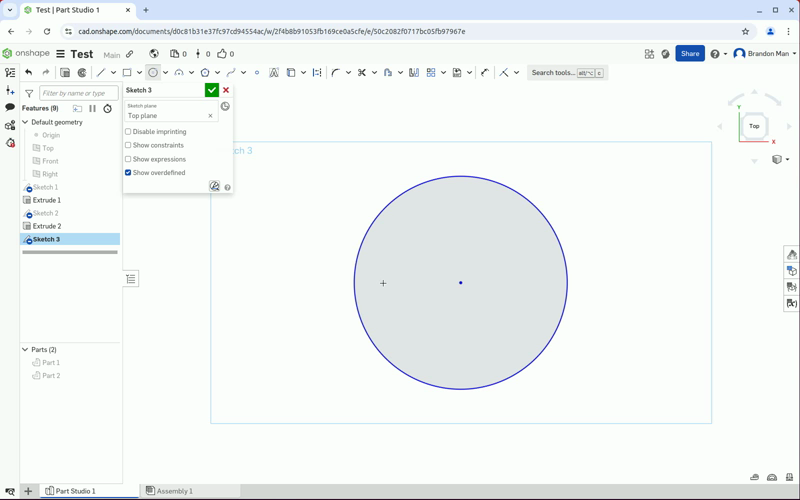
key_up(shift)
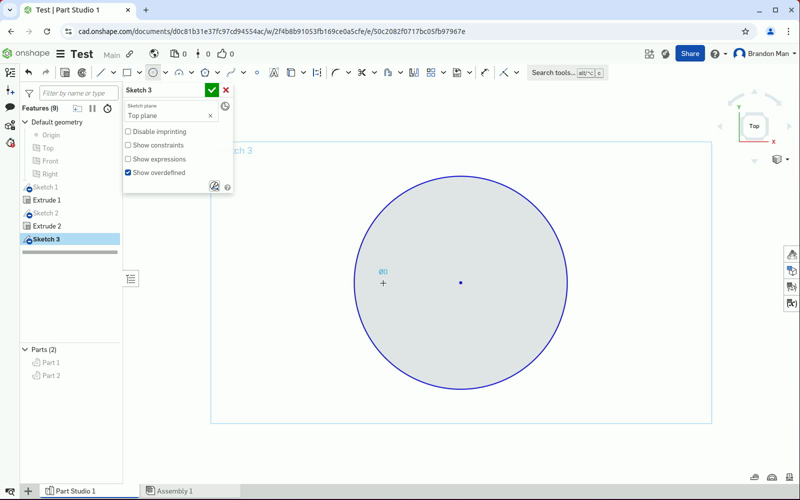
mouse_move(403, 282)
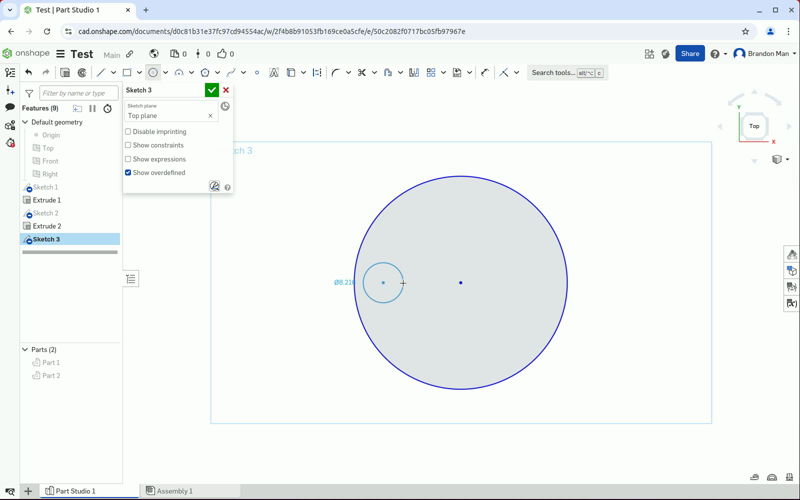
click(403, 282)
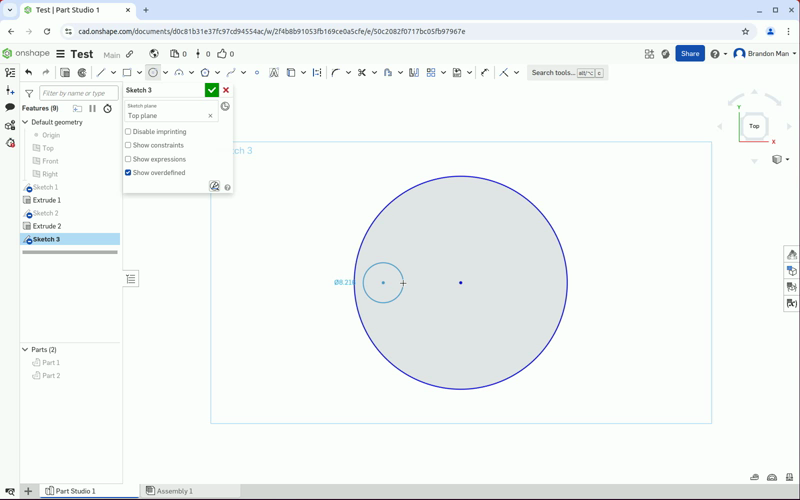
key(esc)
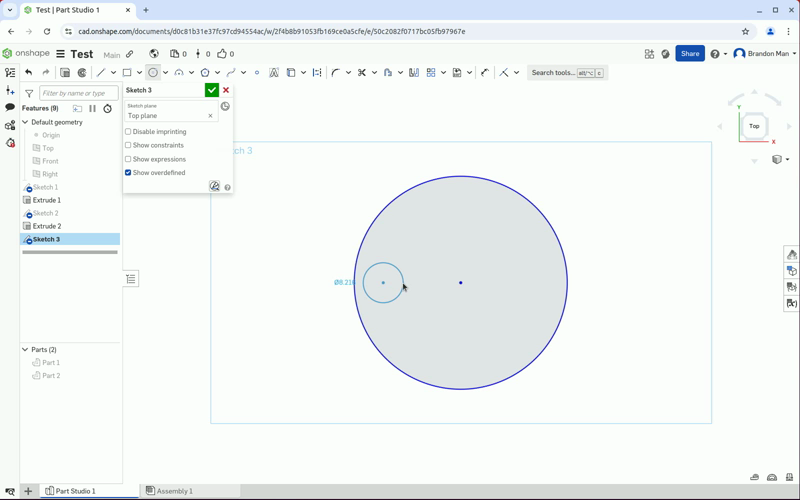
key(c)
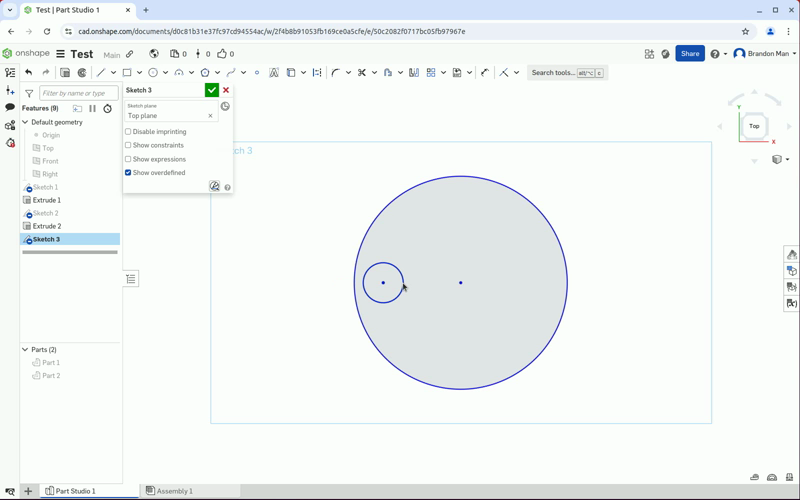
key_down(shift)
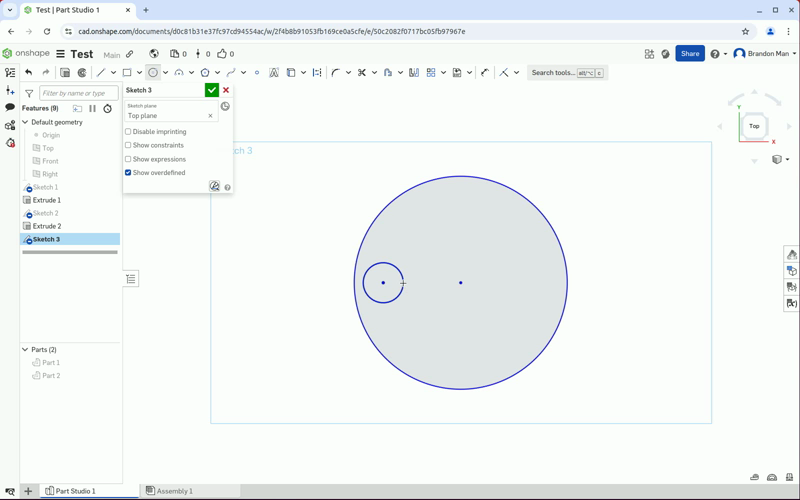
mouse_move(460, 282)
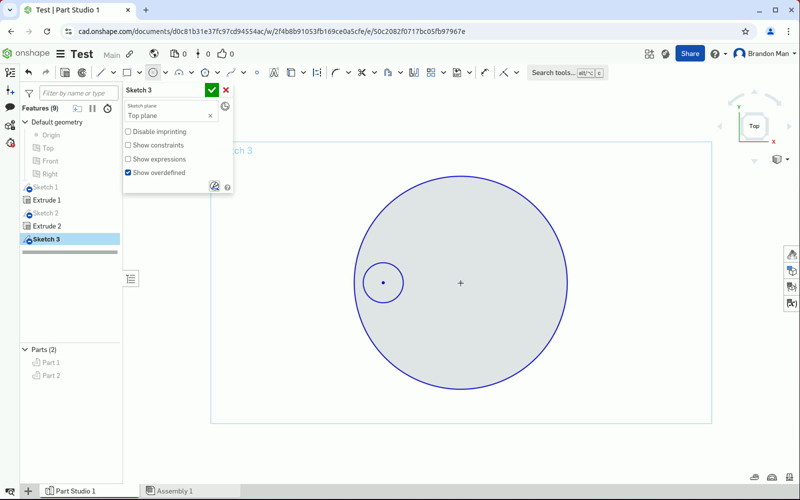
click(460, 282)
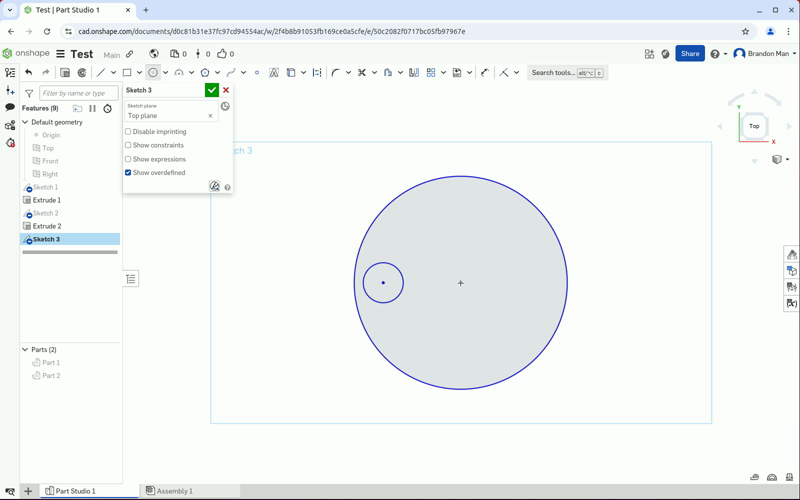
key_up(shift)
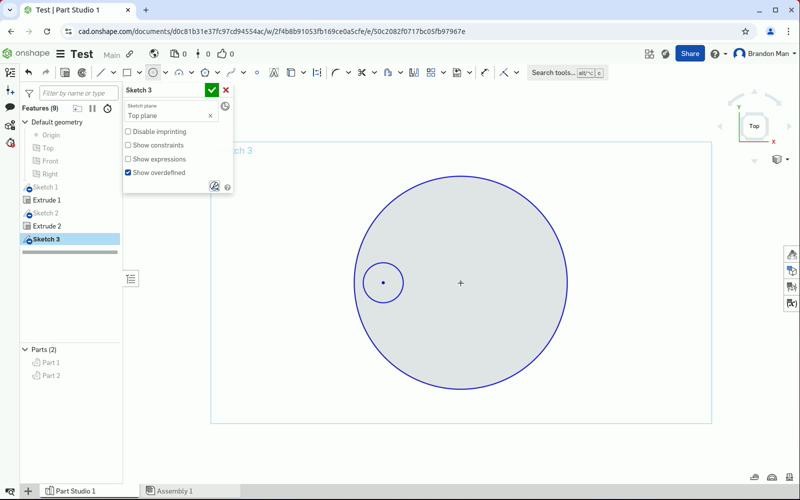
mouse_move(496, 282)
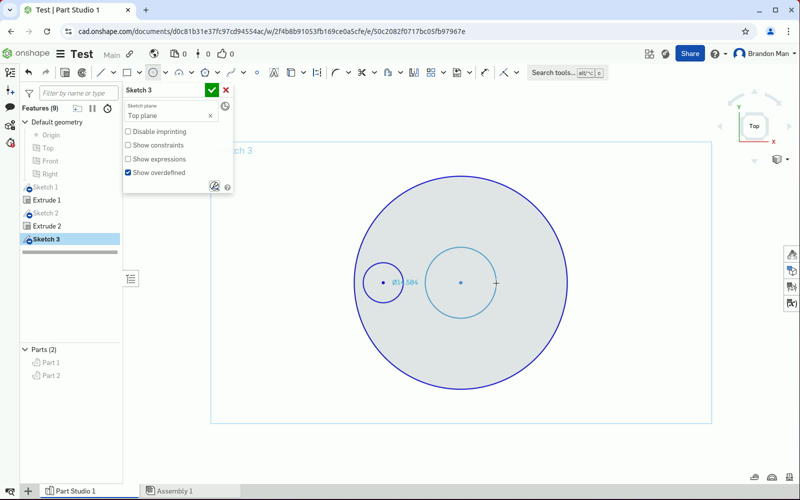
click(496, 282)
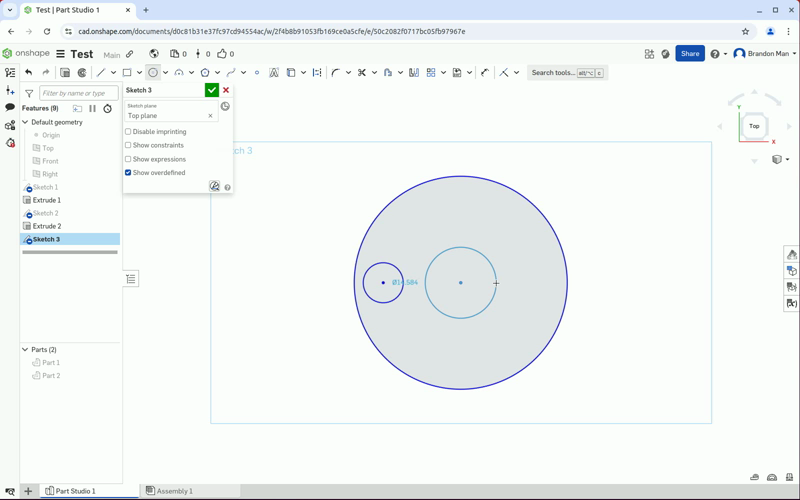
key(esc)
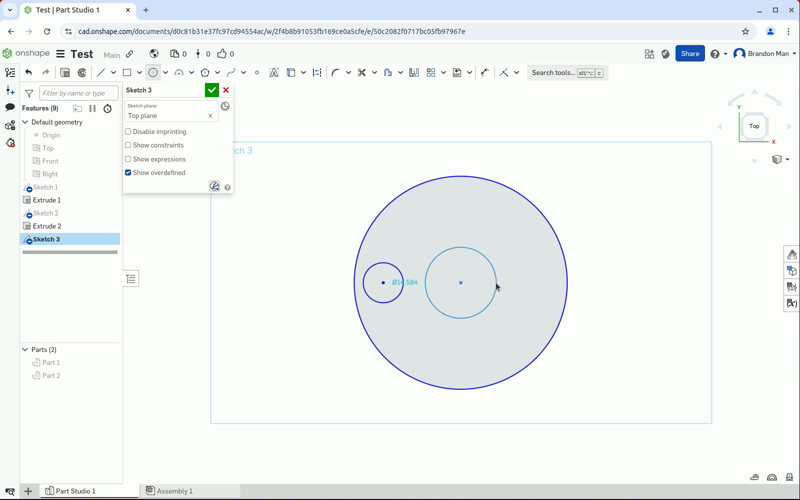
key(c)
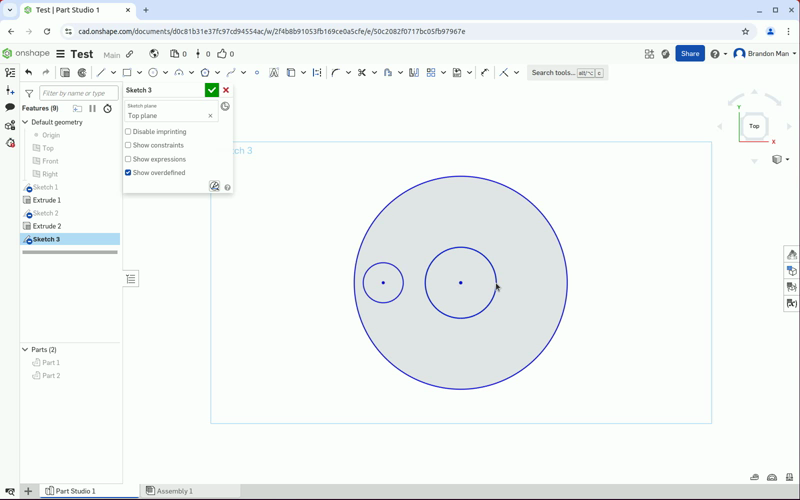
key_down(shift)
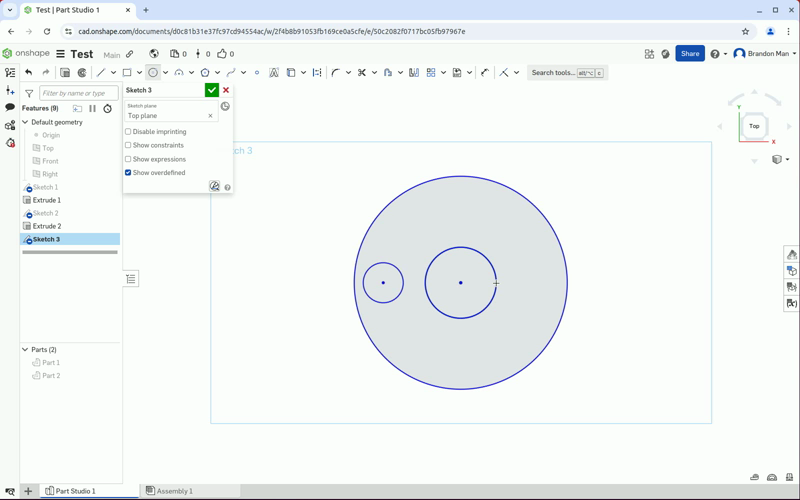
mouse_move(460, 358)
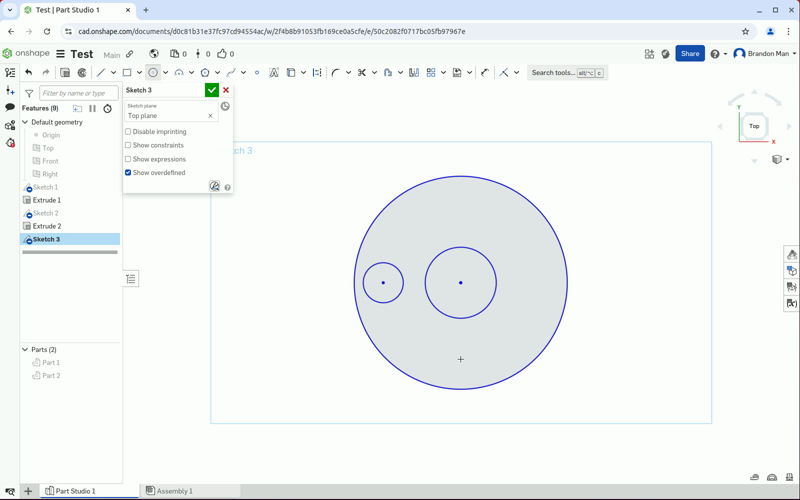
click(460, 358)
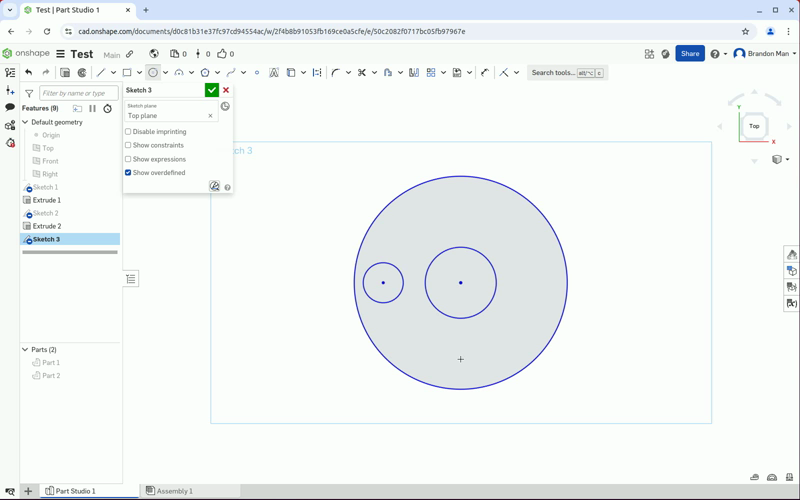
key_up(shift)
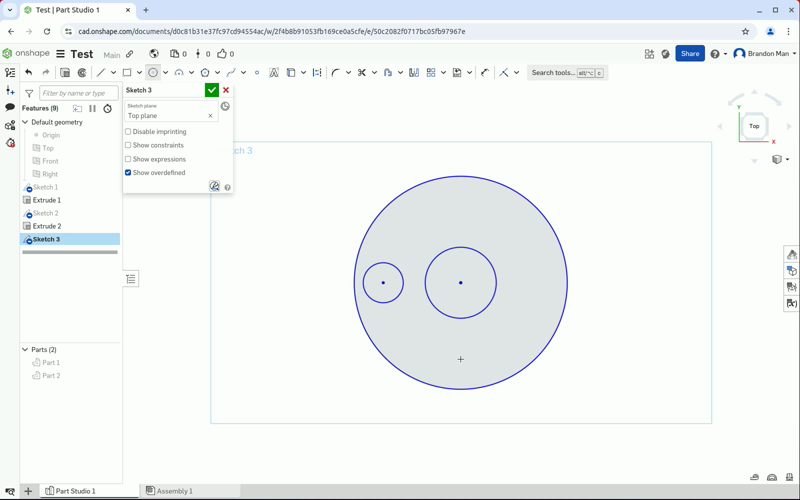
mouse_move(480, 358)
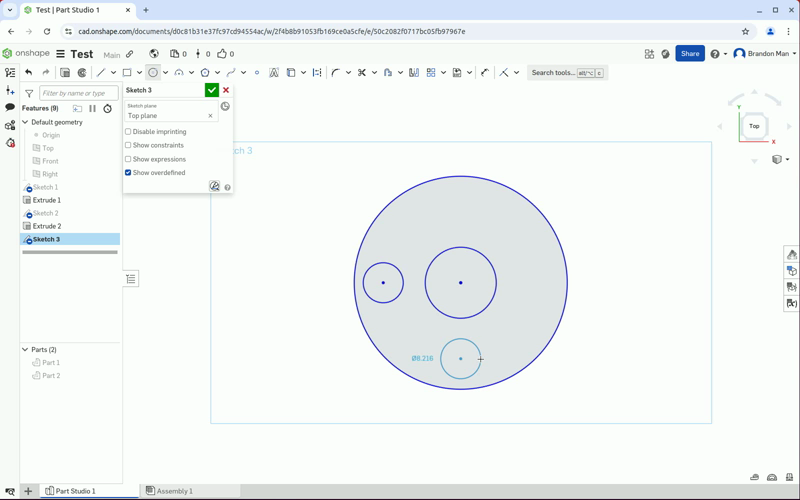
click(480, 358)
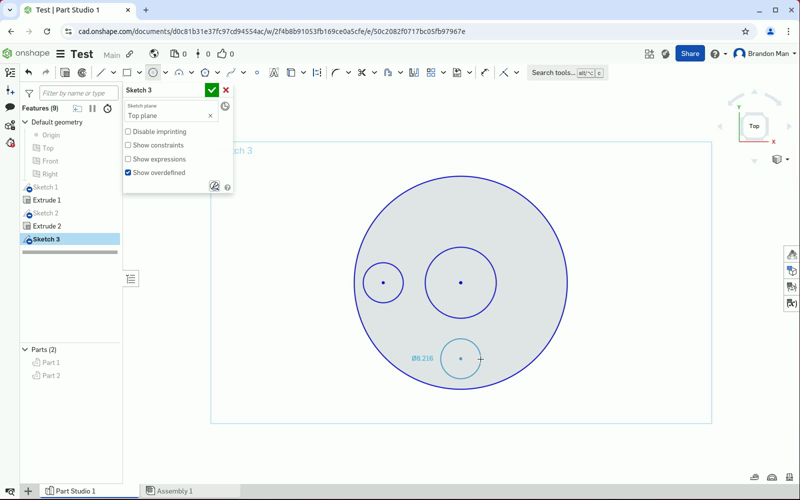
key(esc)
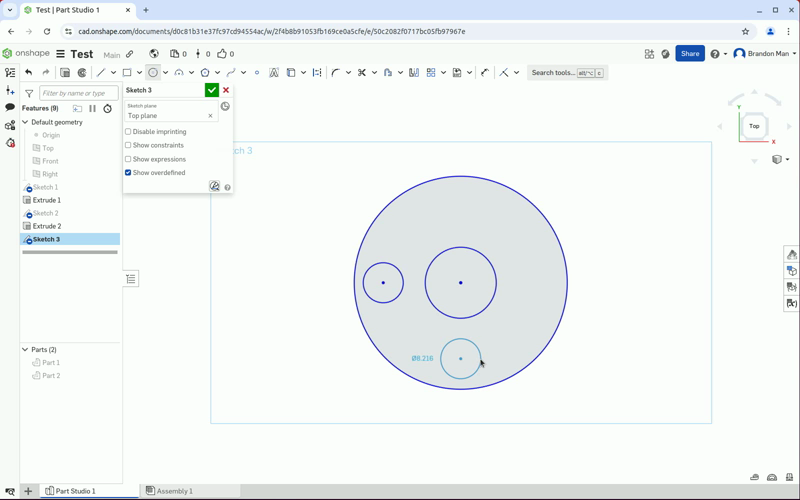
key(c)
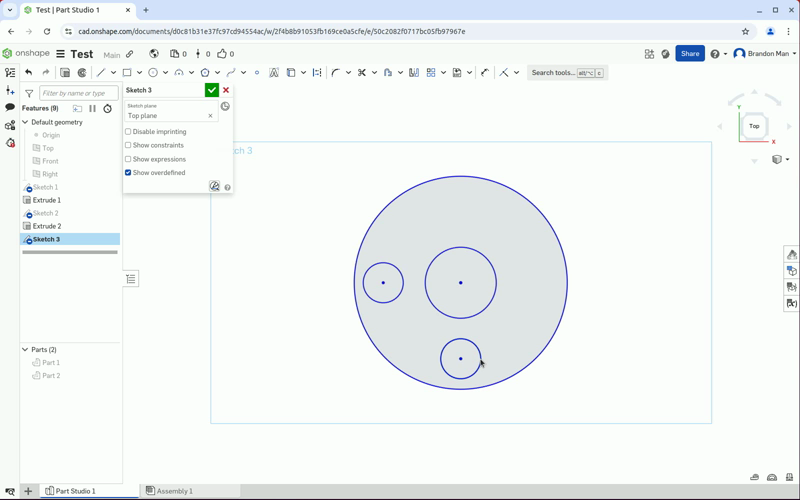
key_down(shift)
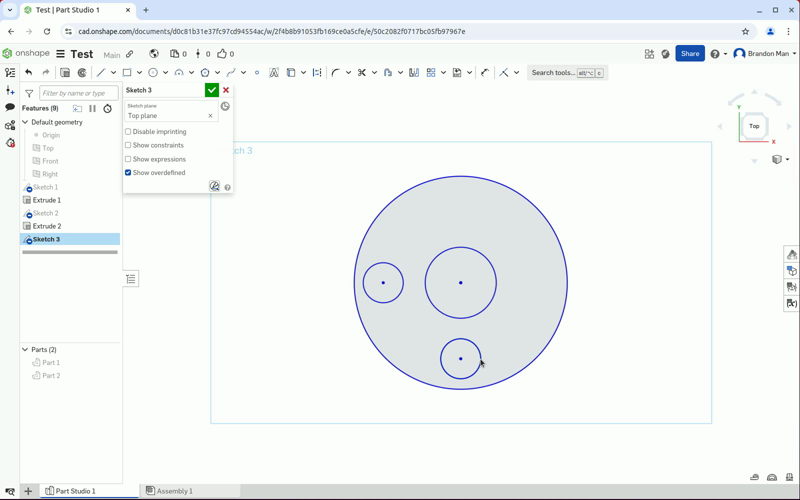
mouse_move(460, 207)
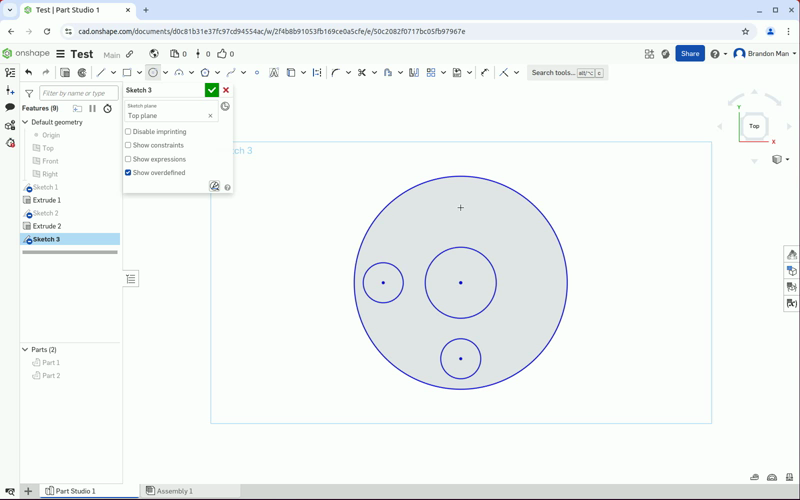
click(460, 207)
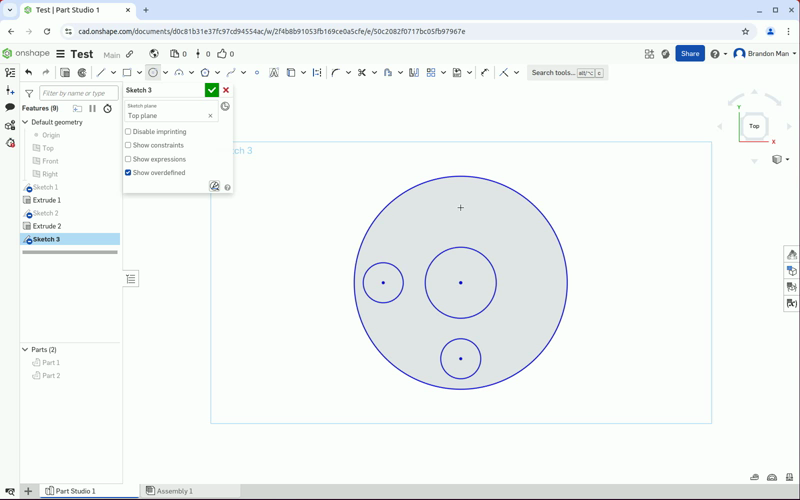
key_up(shift)
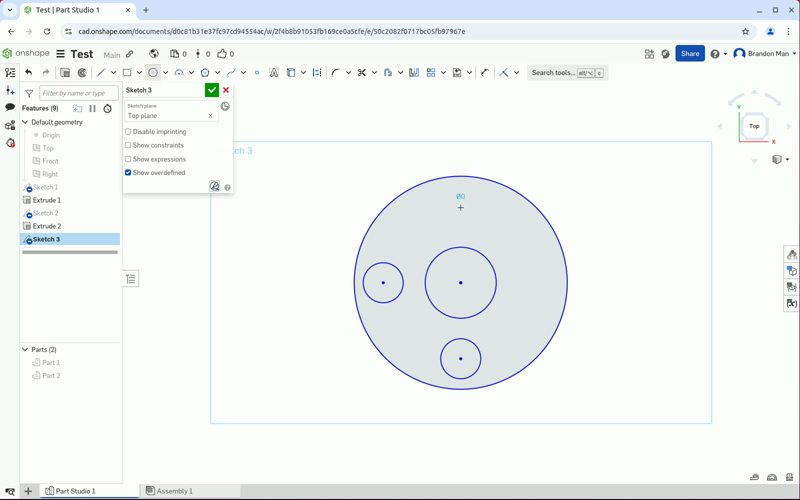
mouse_move(480, 207)
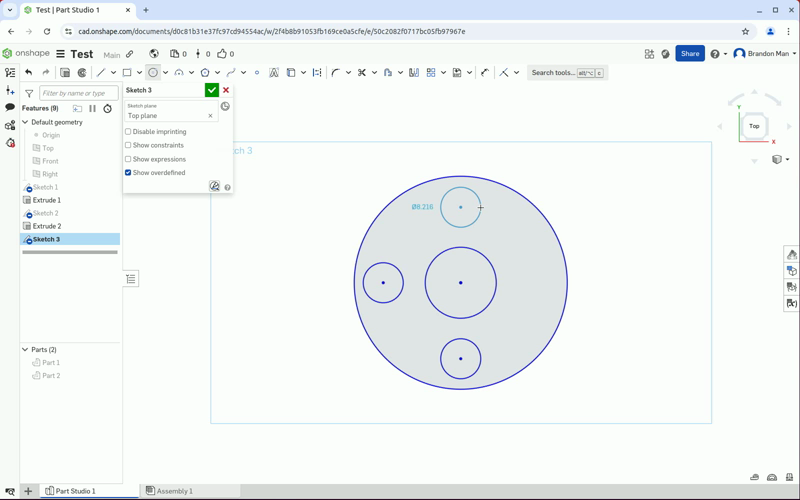
click(480, 207)
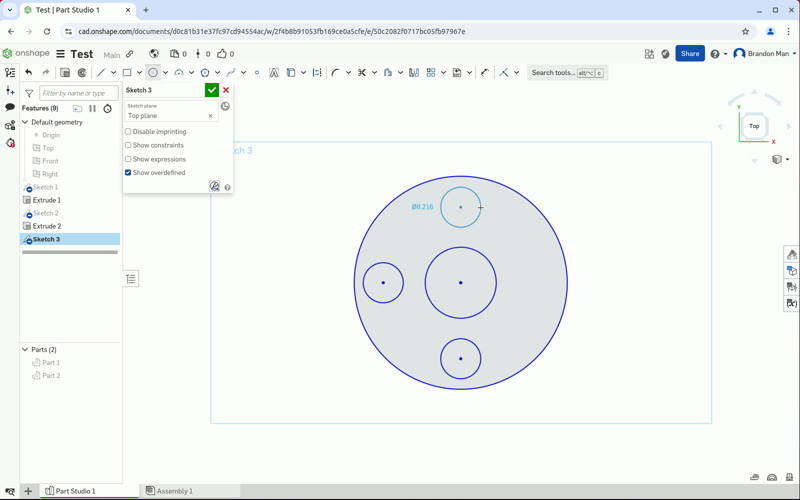
key(esc)
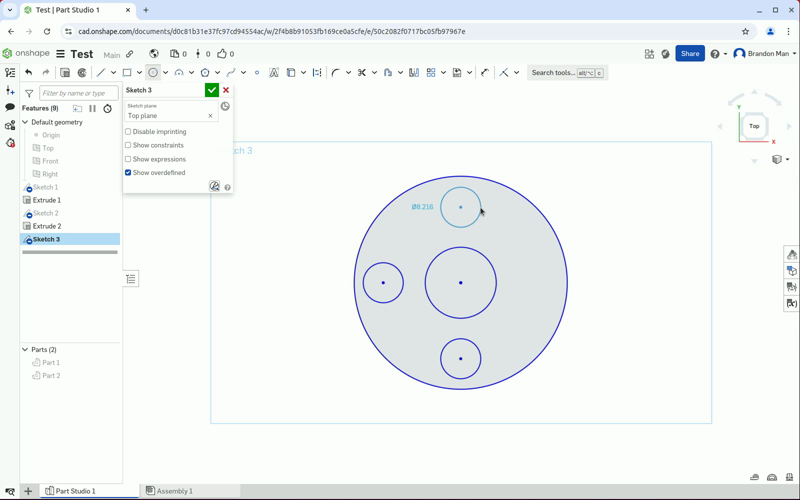
key(c)
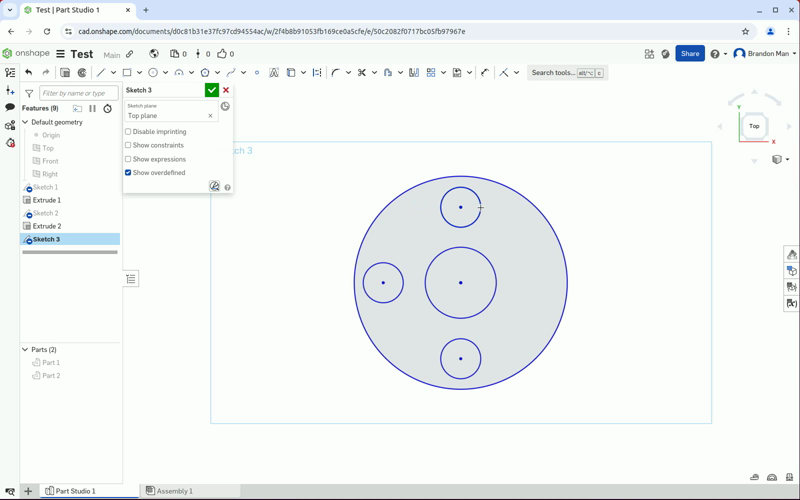
key_down(shift)
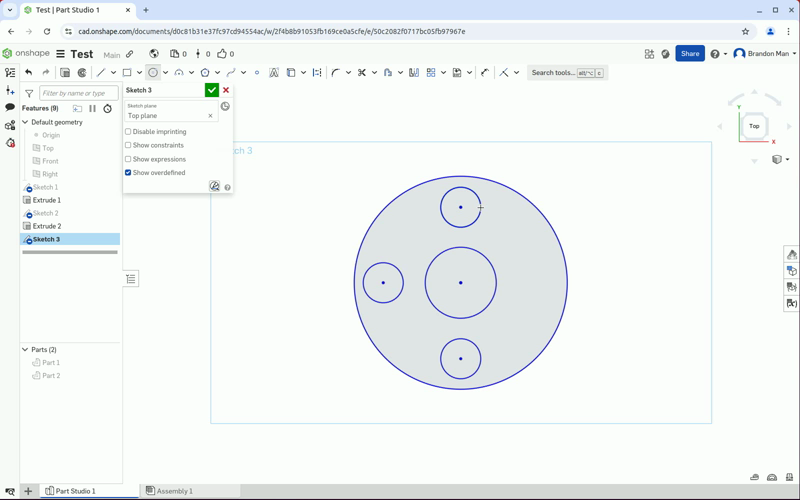
mouse_move(536, 282)
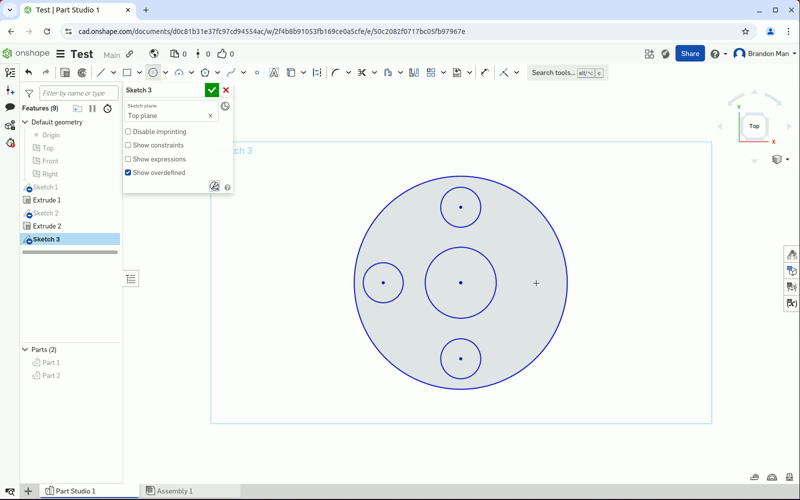
click(536, 282)
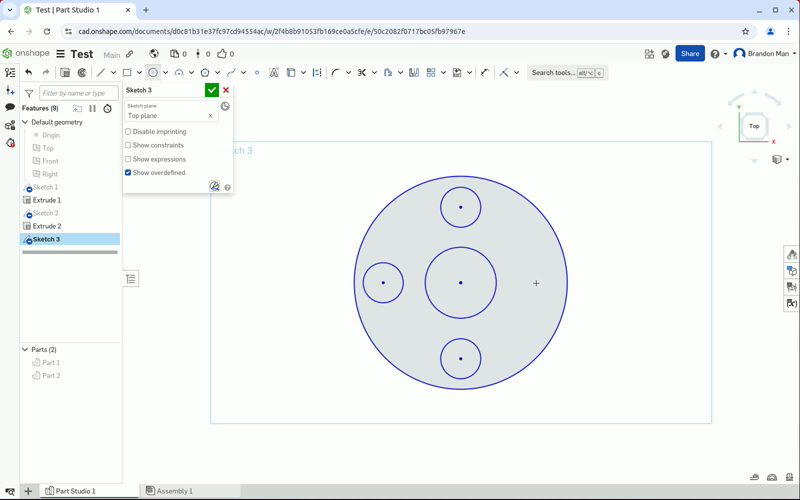
key_up(shift)
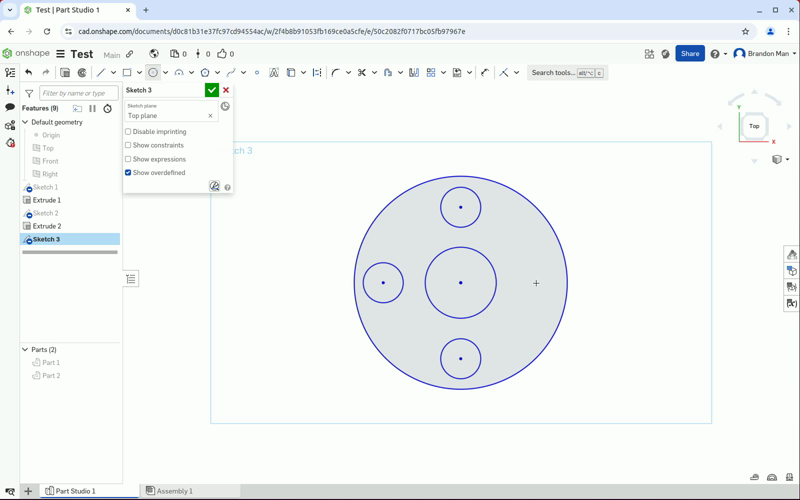
mouse_move(556, 282)
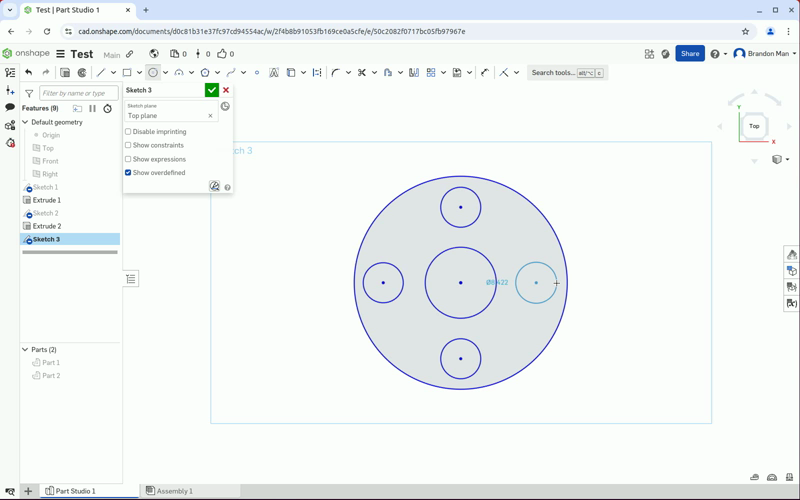
click(556, 282)
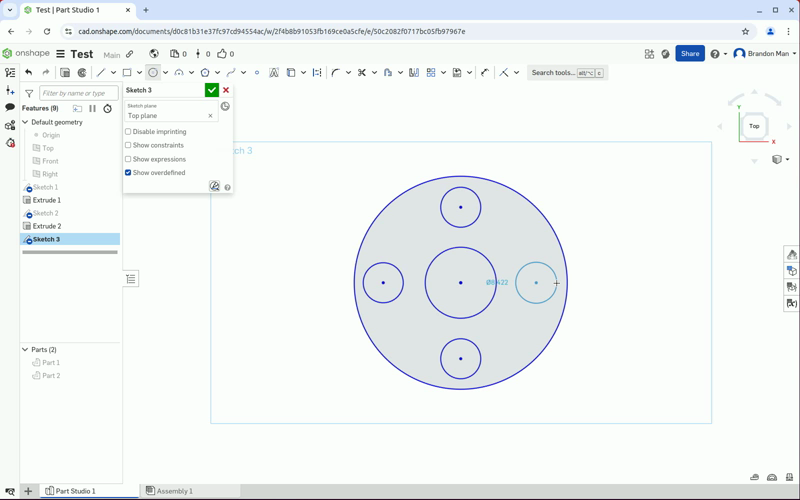
key(esc)
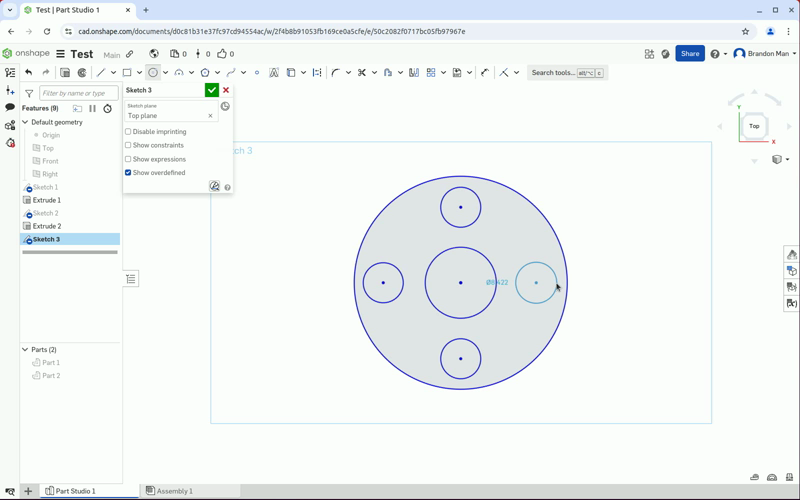
mouse_move(511, 349)
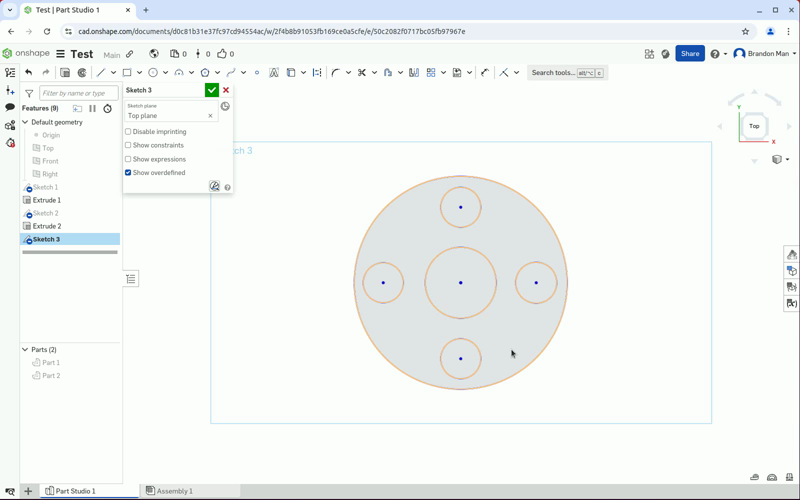
click(511, 349)
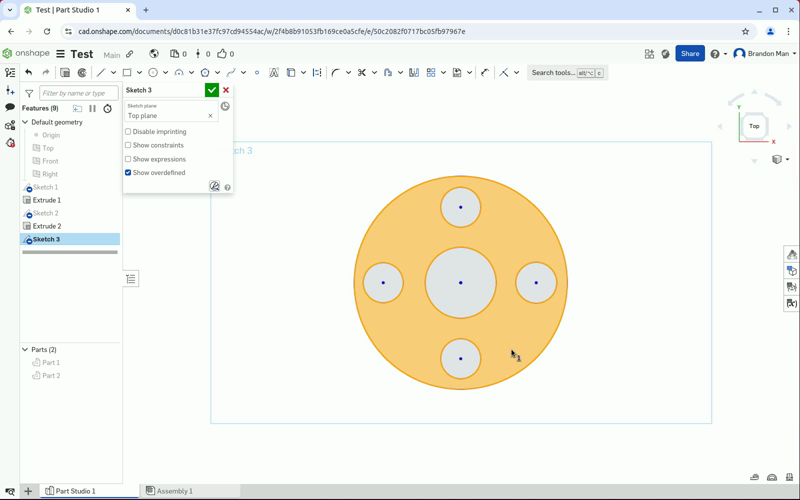
mouse_move(73, 352)
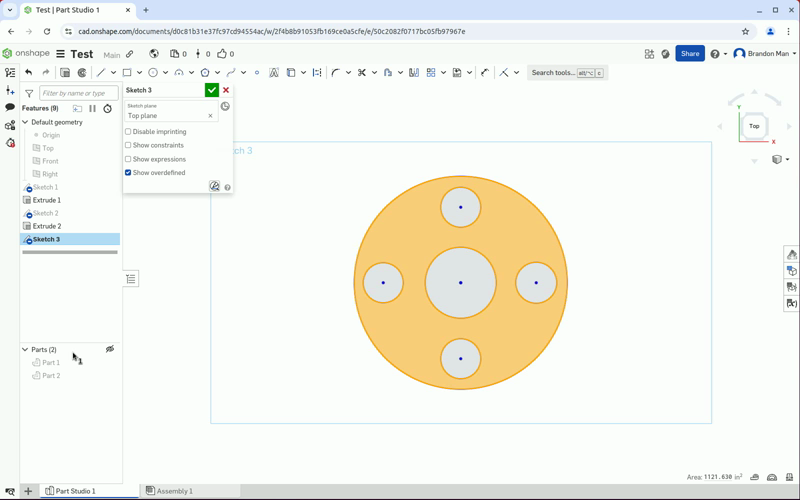
key(shift+y)
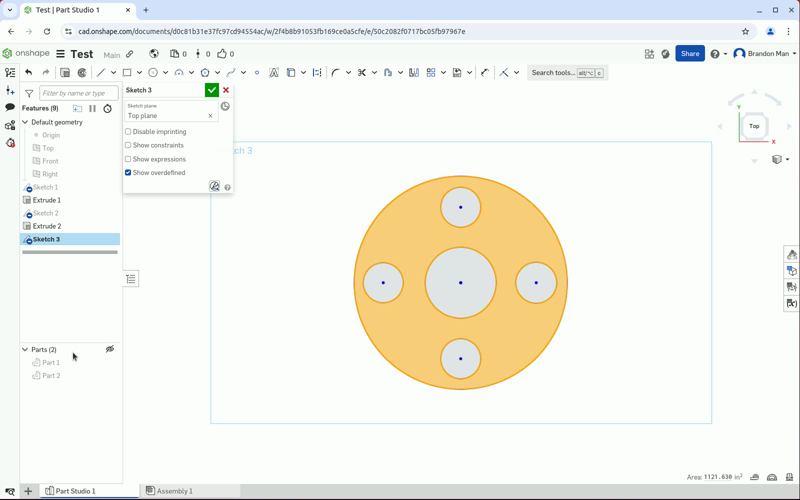
key(shift+e)
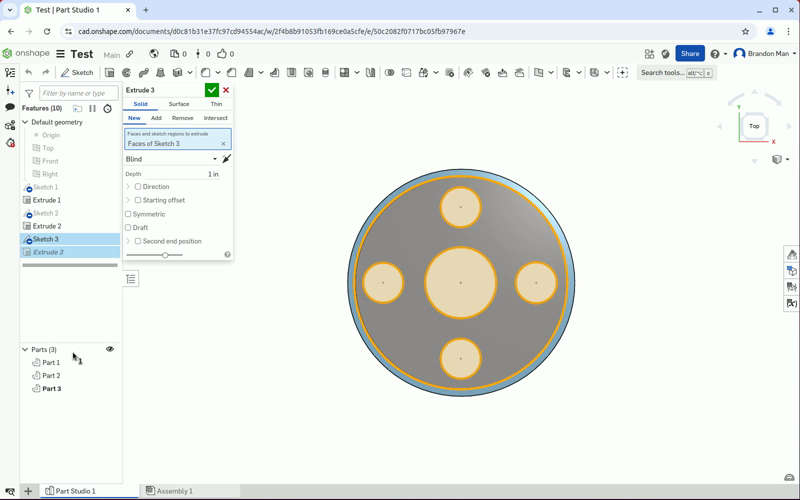
mouse_move(143, 106)
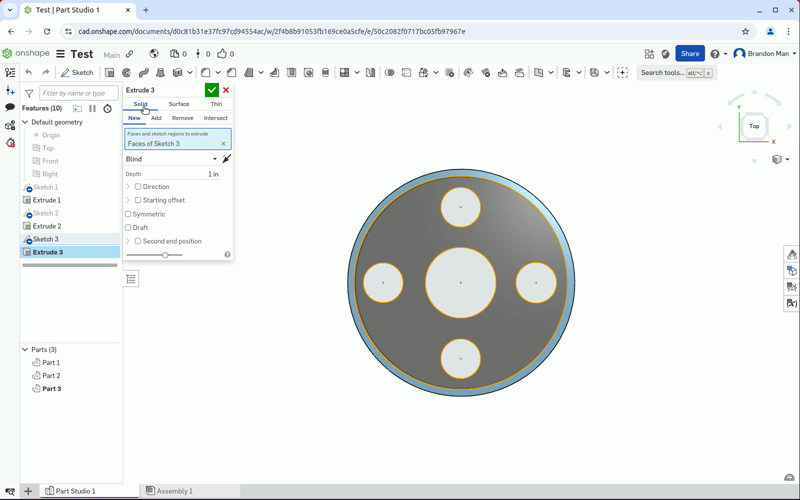
click(143, 106)
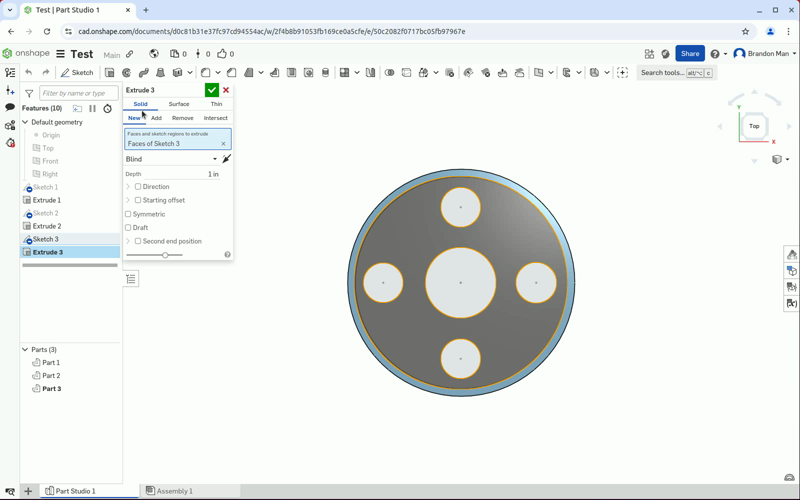
mouse_move(137, 120)
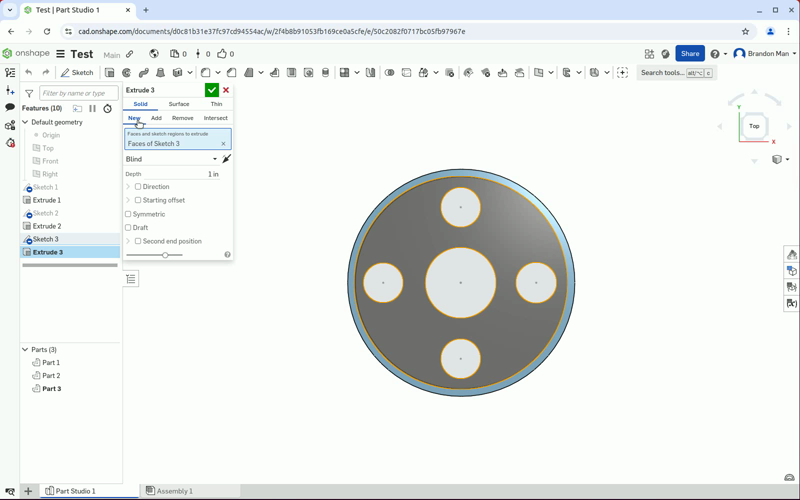
click(137, 120)
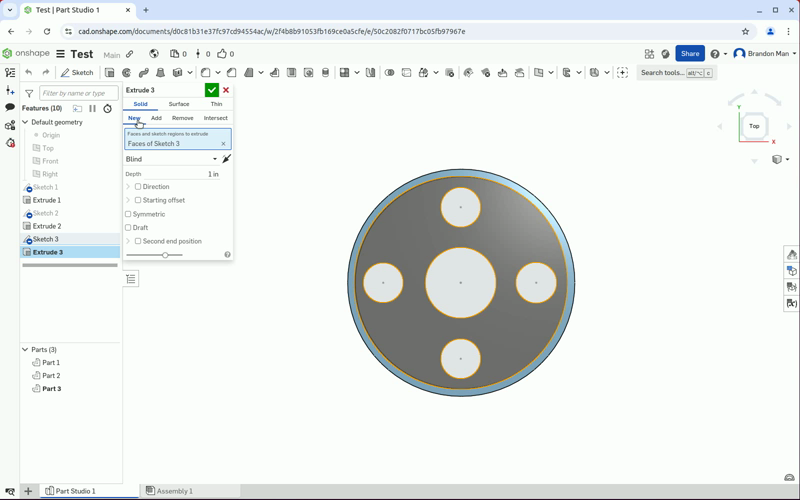
key(tab, 4)
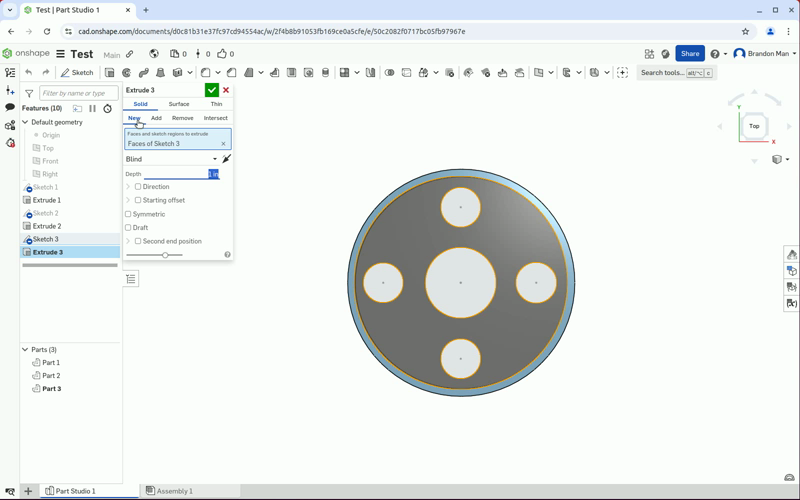
text(2.648)
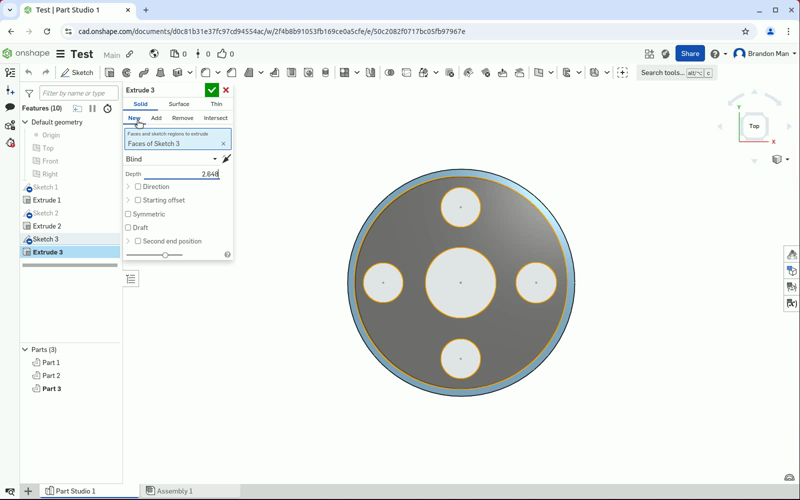
key(enter)
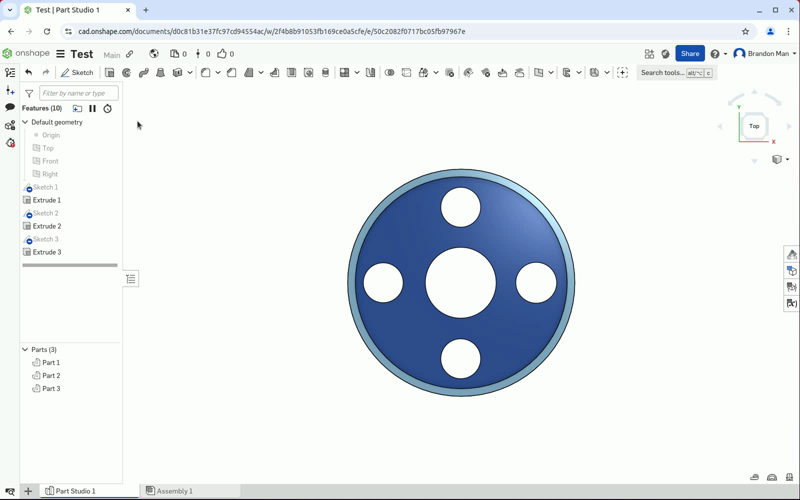
key(shift+h)
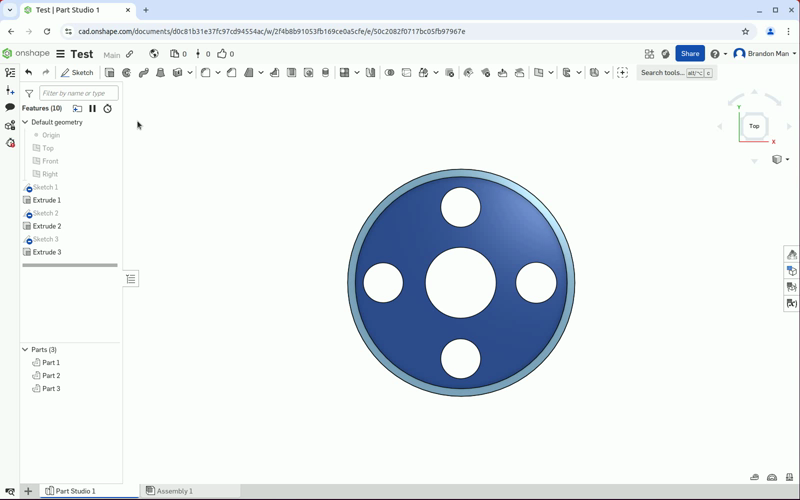
key(shift+h)
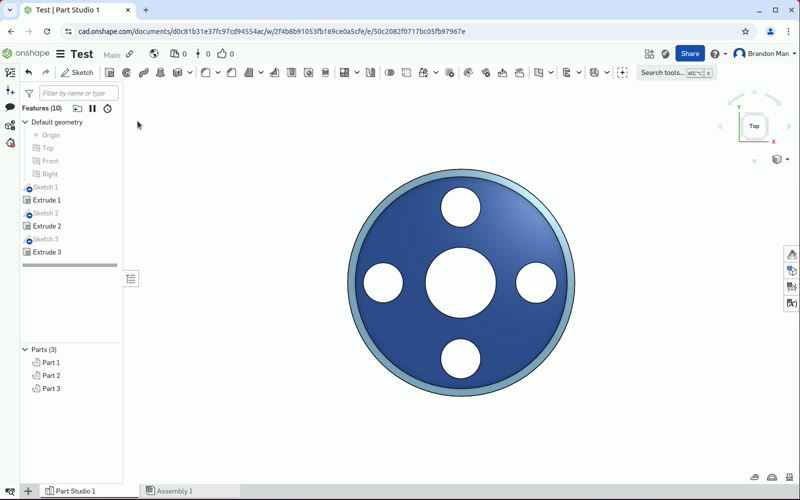
mouse_move(73, 189)
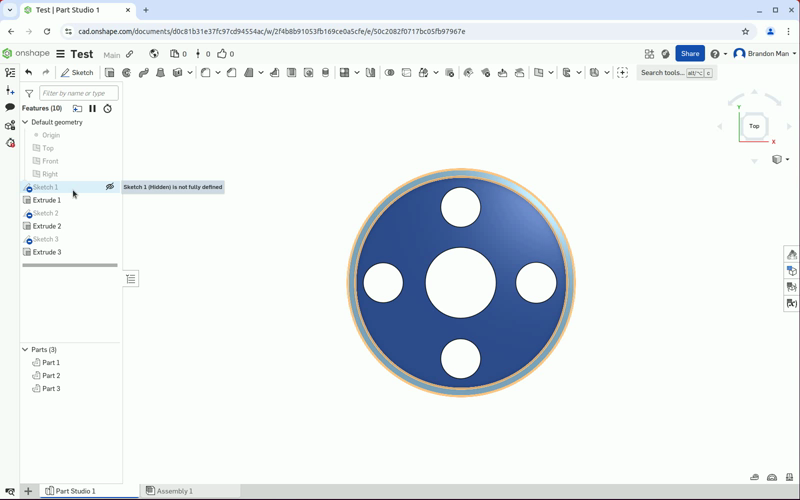
click(73, 189)
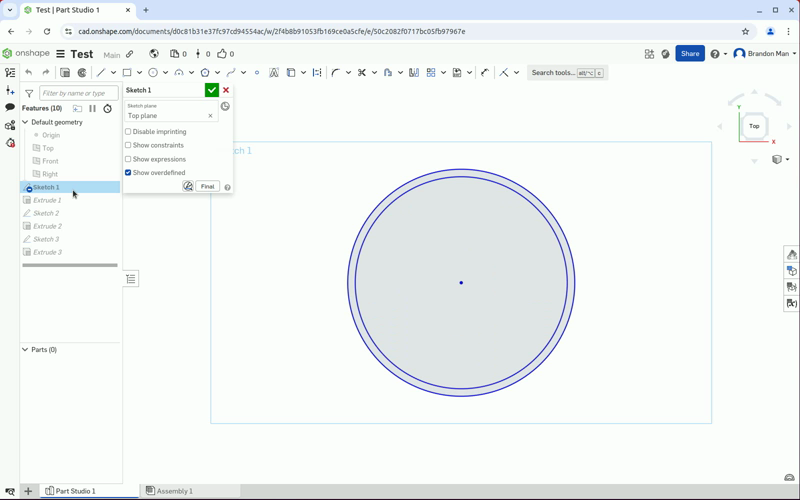
mouse_move(229, 92)
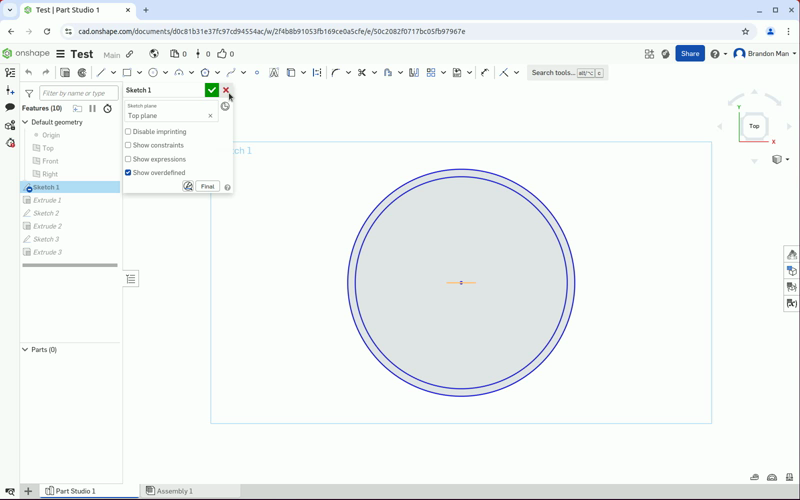
click(229, 92)
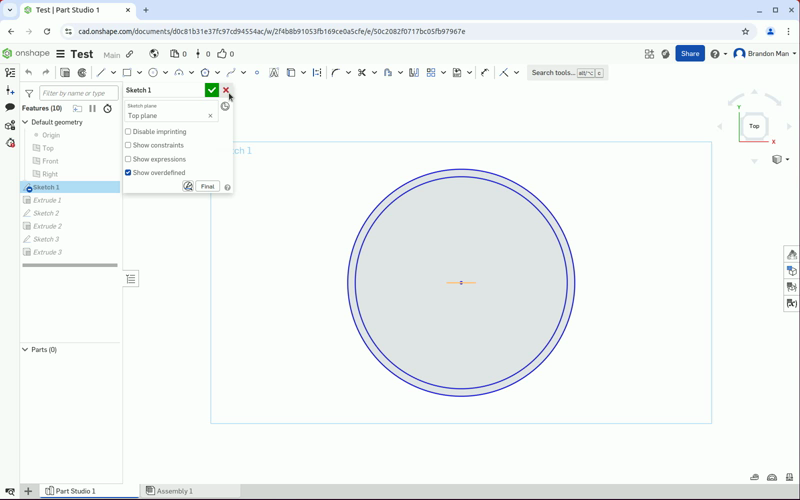
key(shift+s)
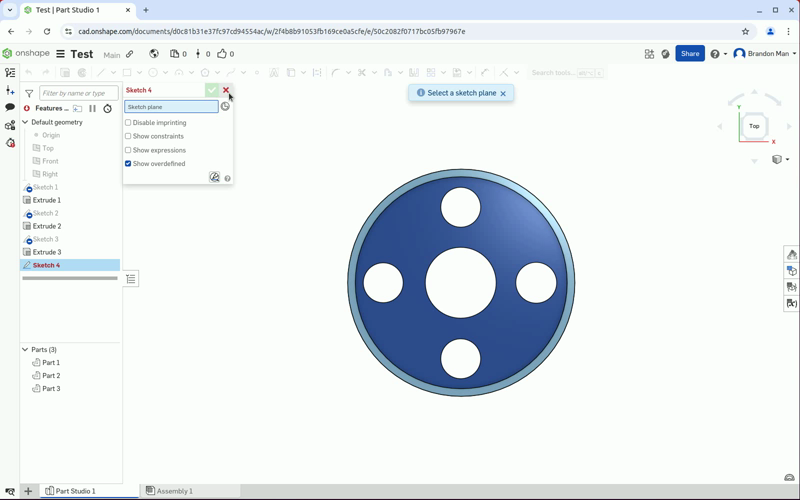
mouse_move(73, 150)
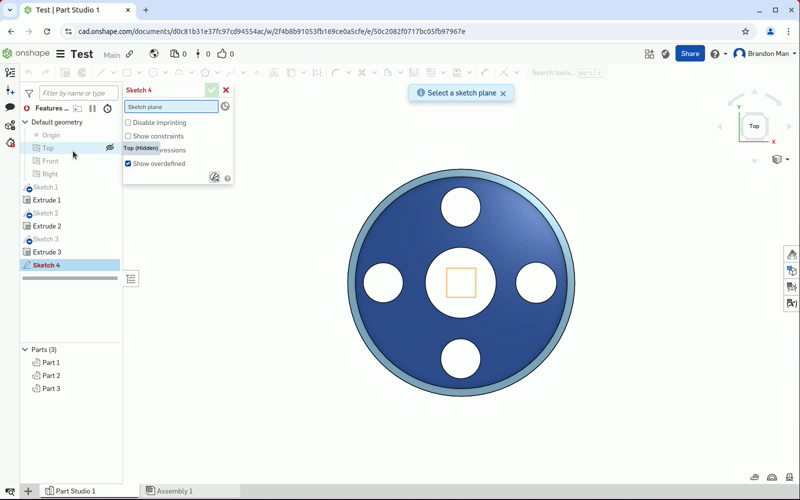
click(73, 150)
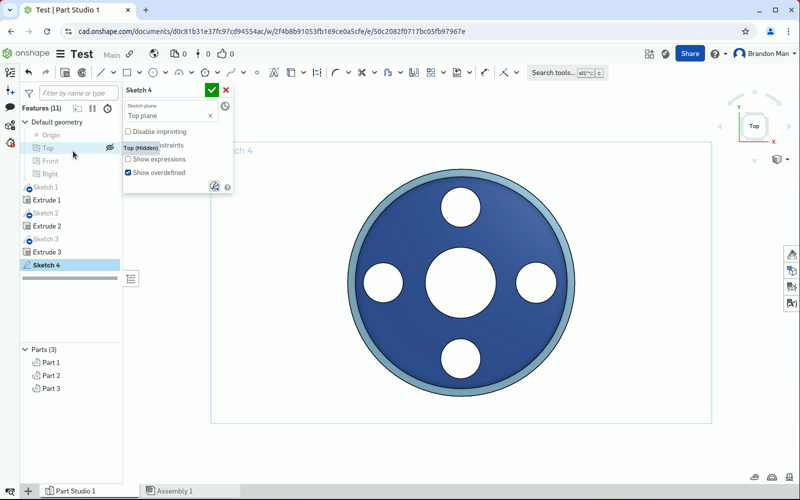
mouse_move(73, 352)
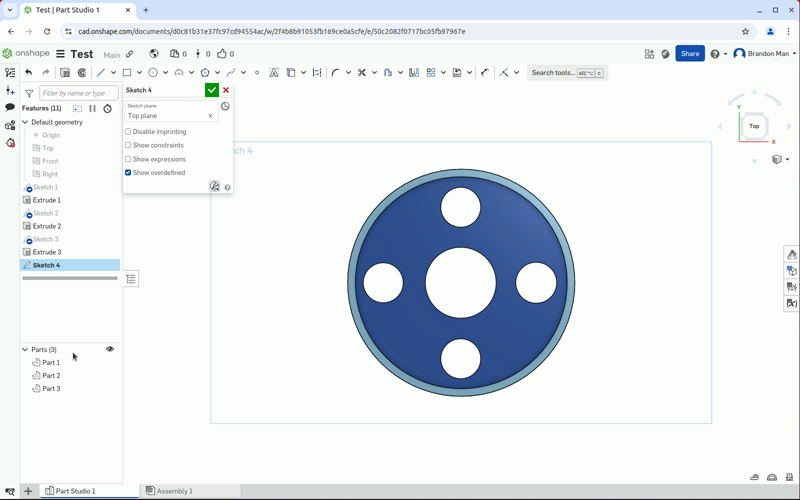
key(y)
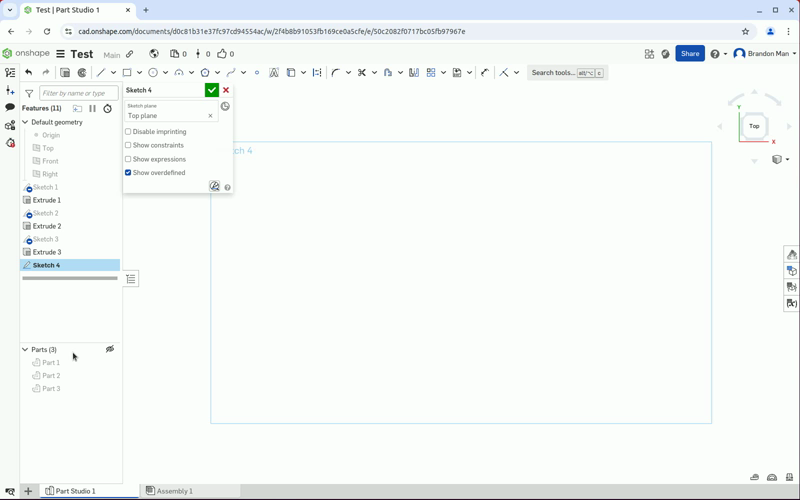
key(c)
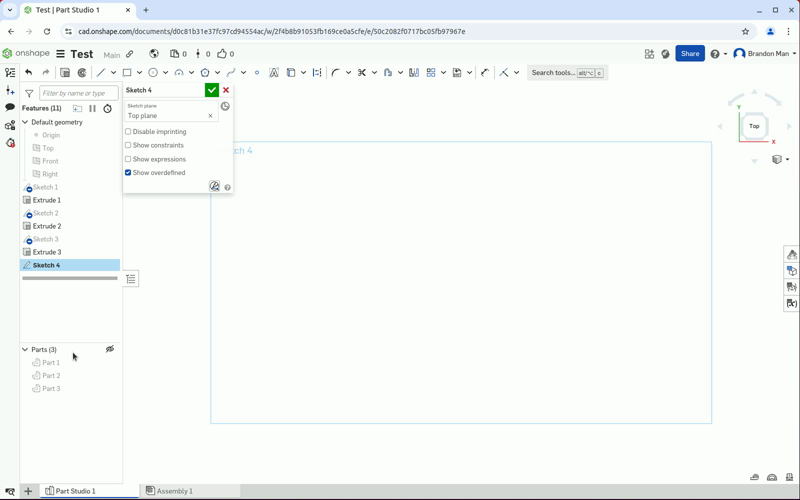
key_down(shift)
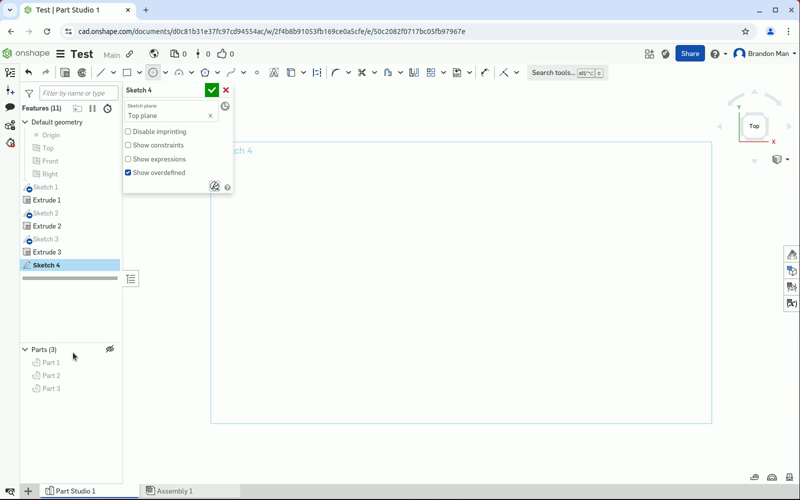
mouse_move(461, 206)
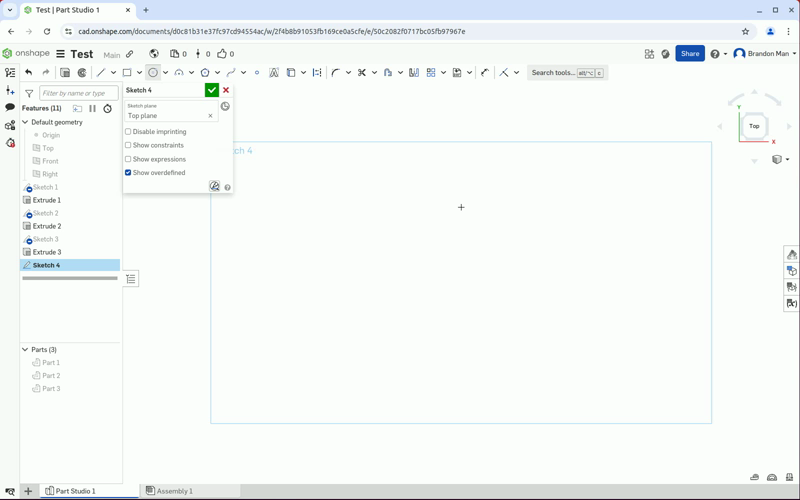
click(461, 206)
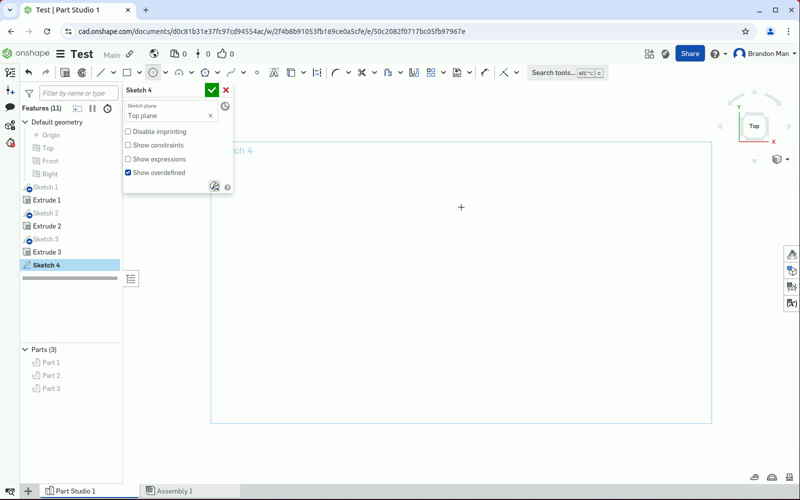
key_up(shift)
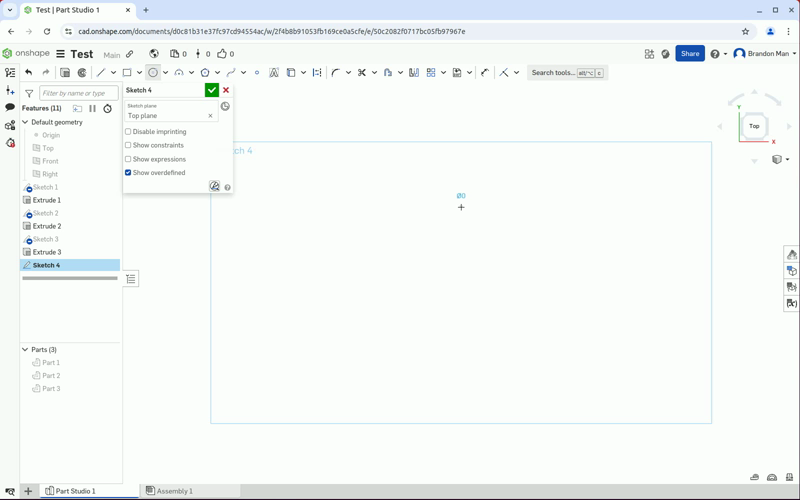
mouse_move(481, 206)
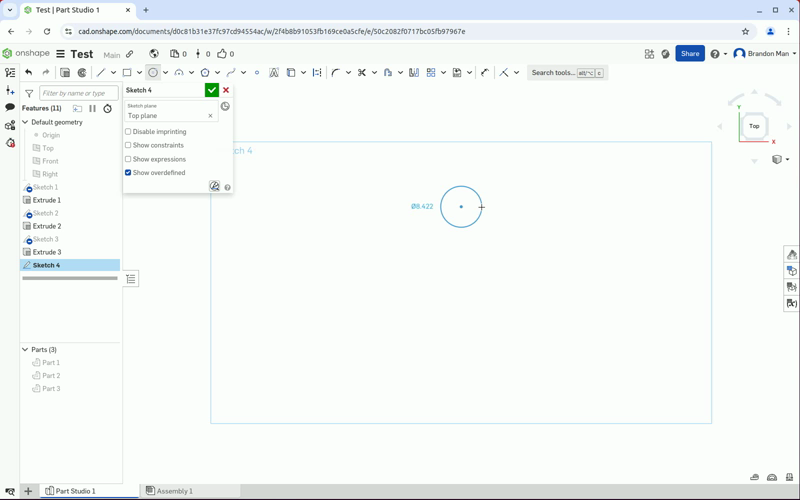
click(481, 206)
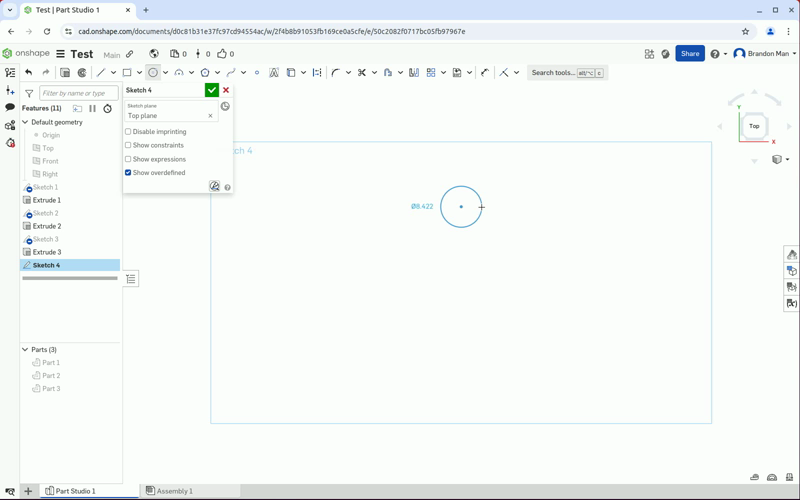
key(esc)
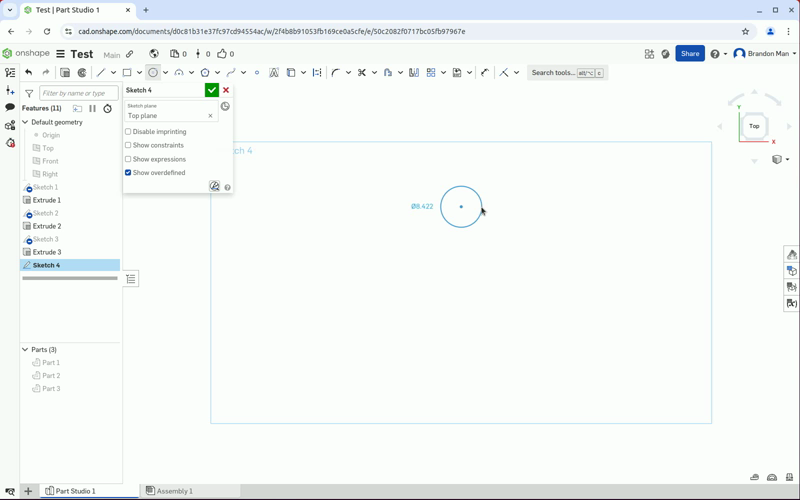
key(c)
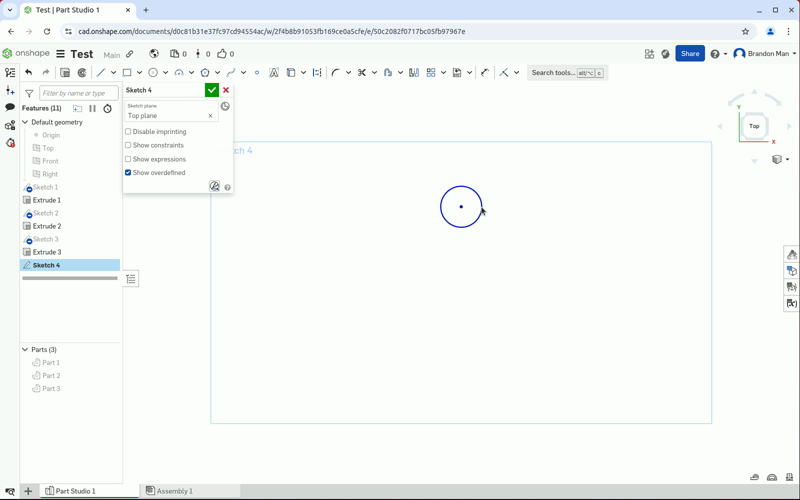
key_down(shift)
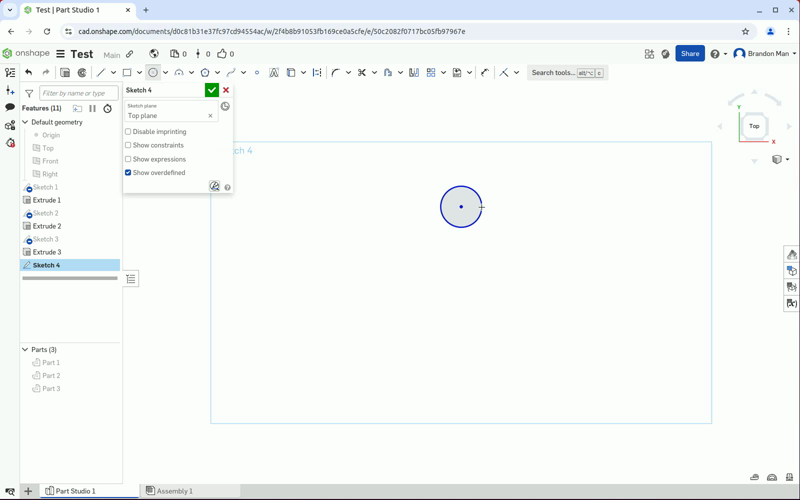
mouse_move(461, 206)
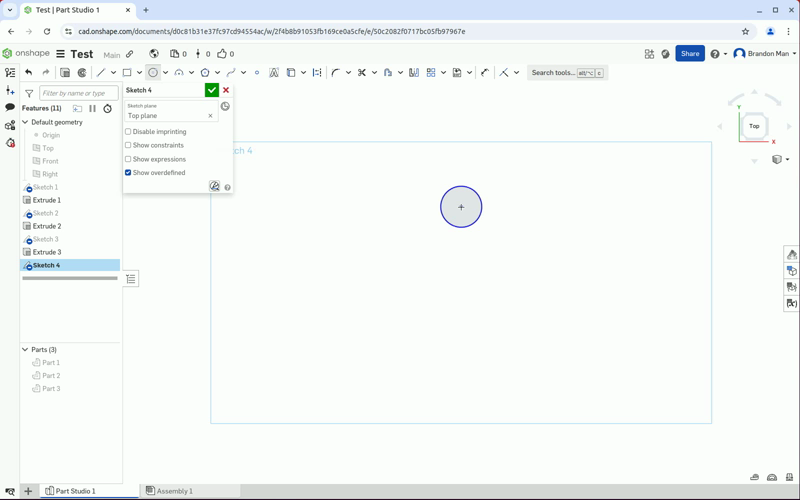
click(461, 206)
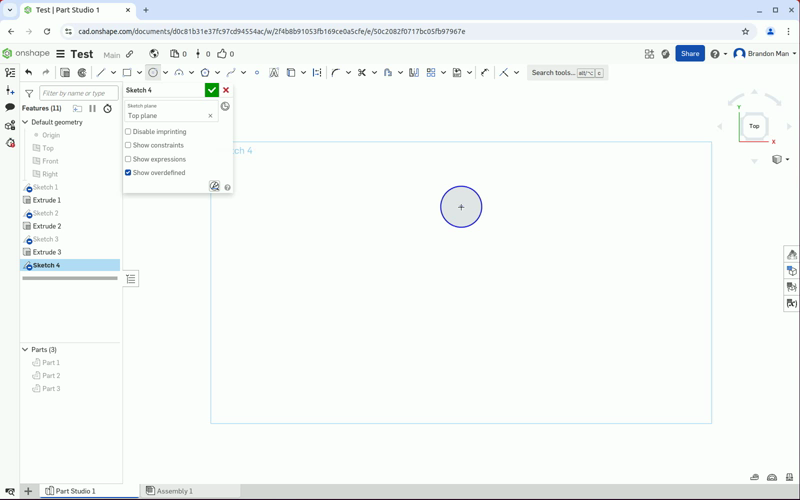
key_up(shift)
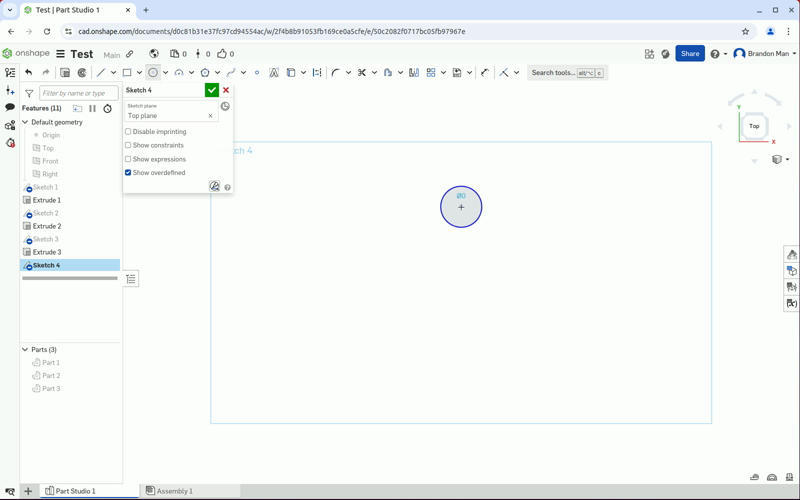
mouse_move(477, 206)
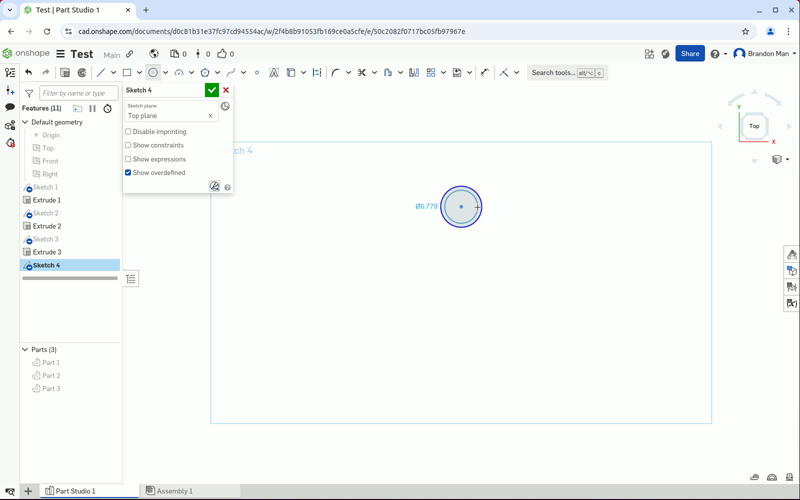
scroll(6)
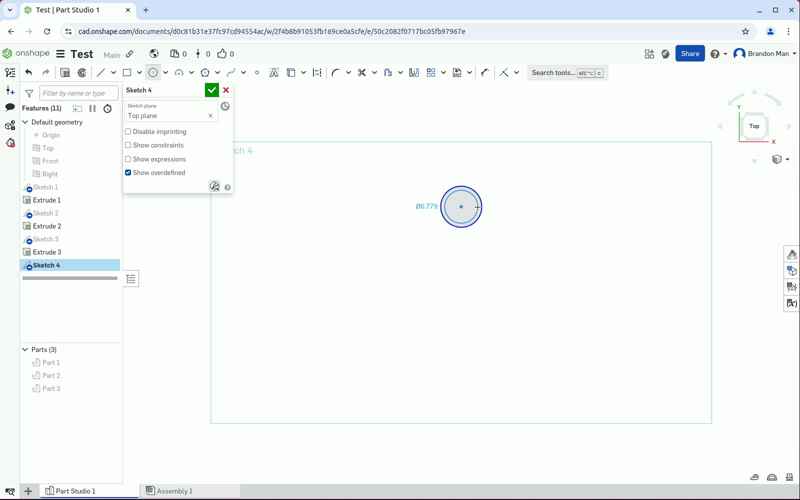
scroll(6)
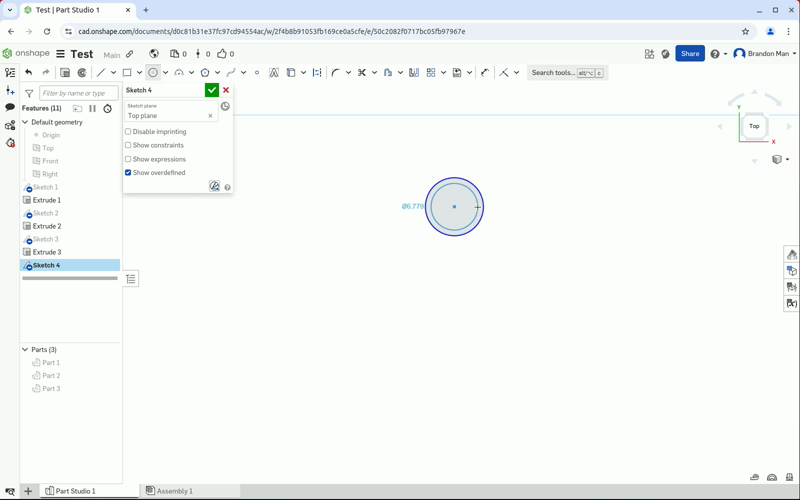
scroll(6)
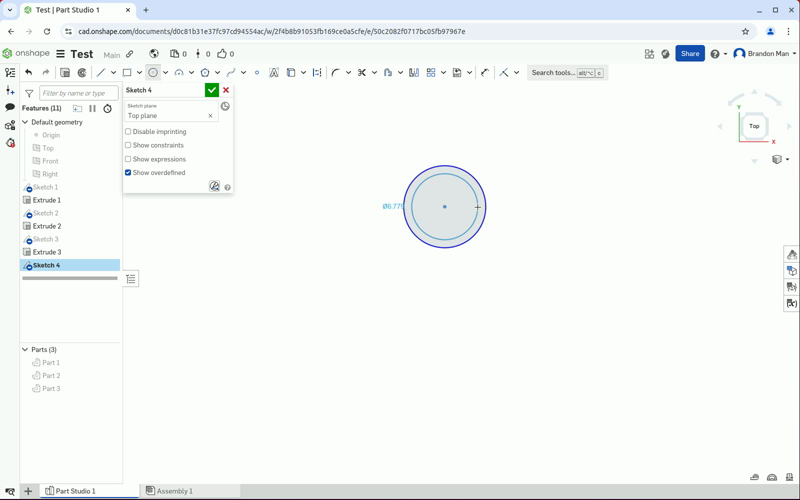
scroll(6)
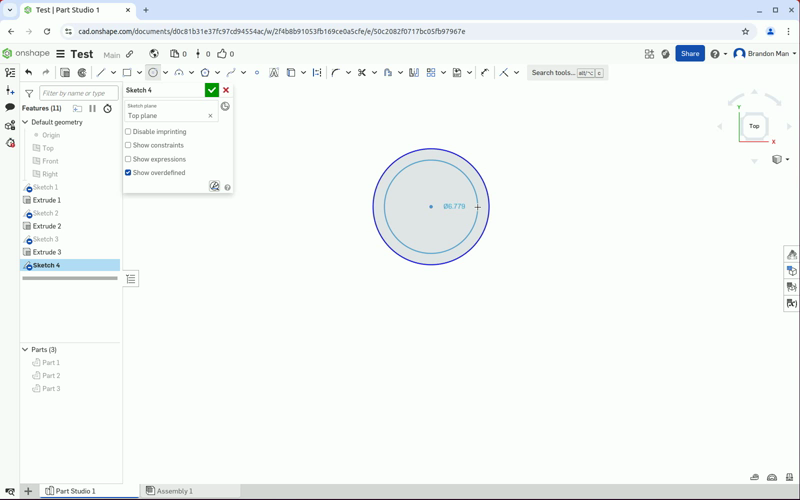
scroll(6)
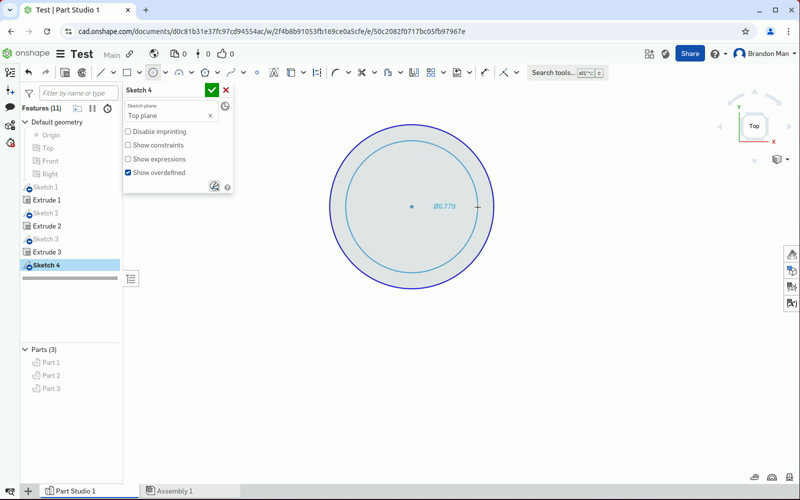
scroll(6)
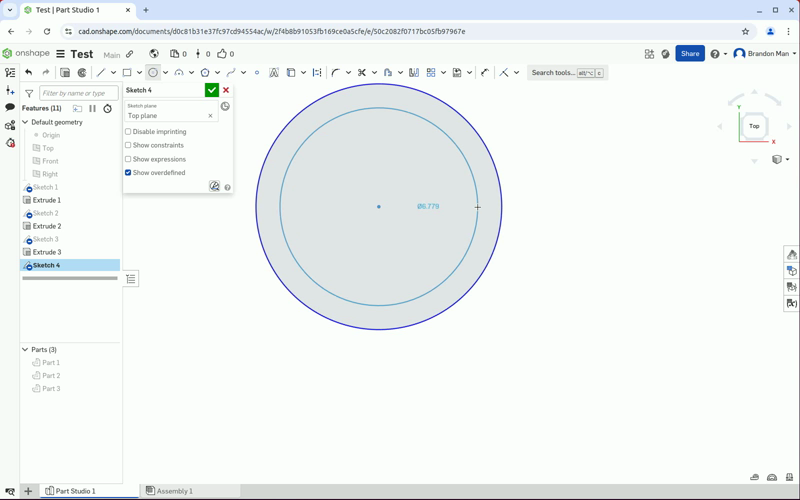
scroll(6)
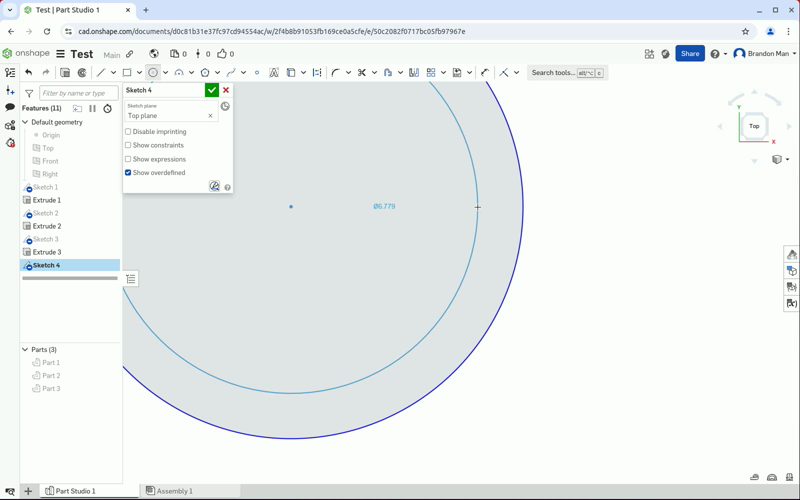
click(477, 206)
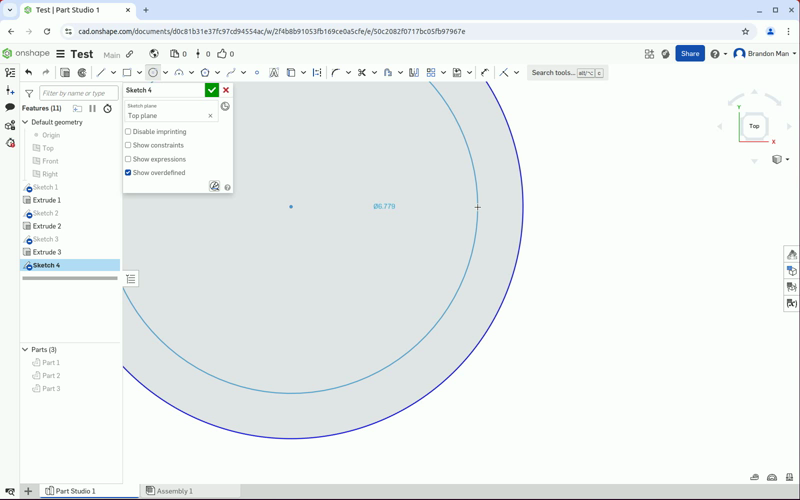
scroll(-6)
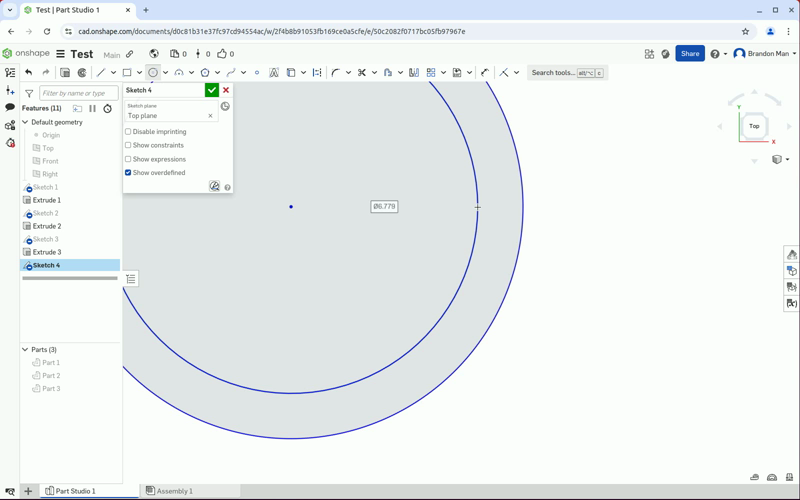
scroll(-6)
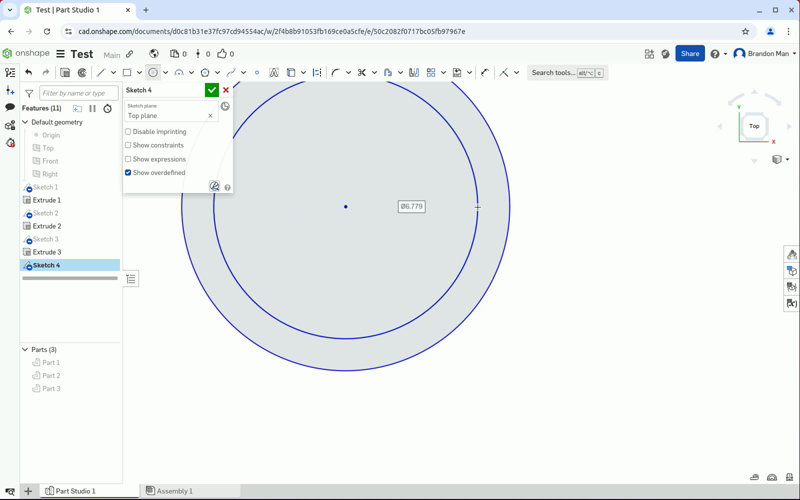
scroll(-6)
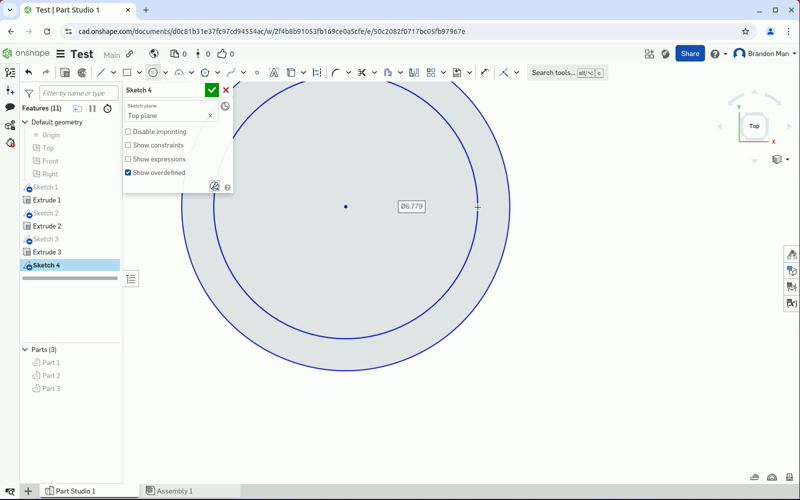
scroll(-6)
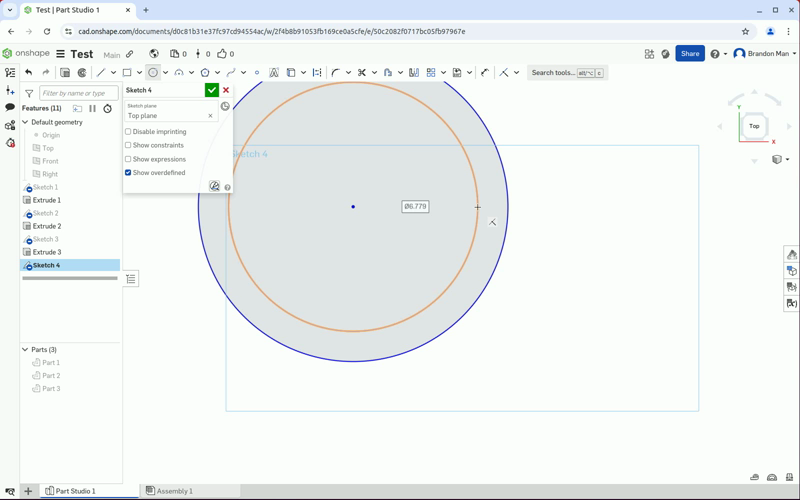
scroll(-6)
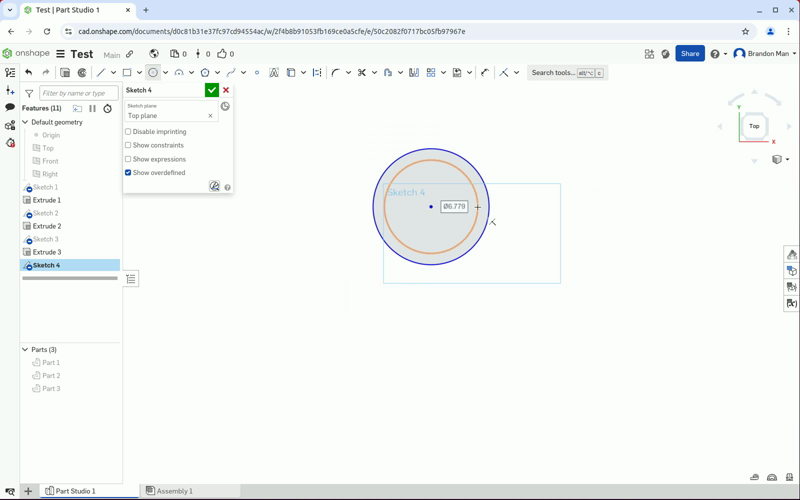
scroll(-6)
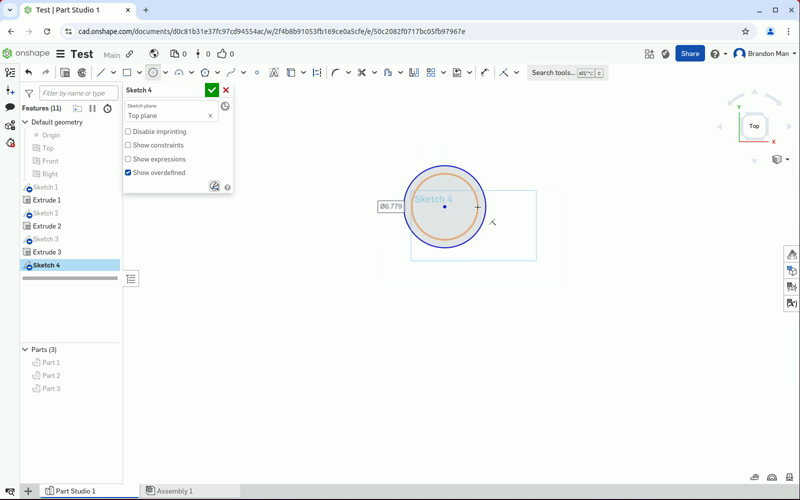
scroll(-6)
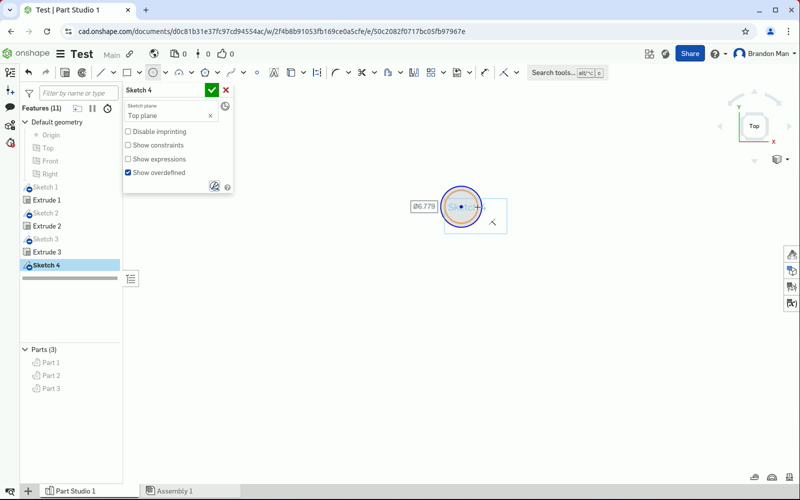
key(esc)
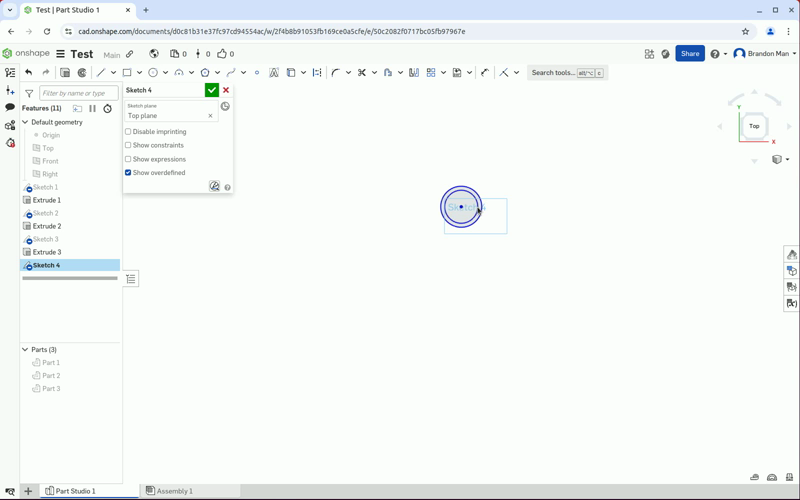
mouse_move(446, 217)
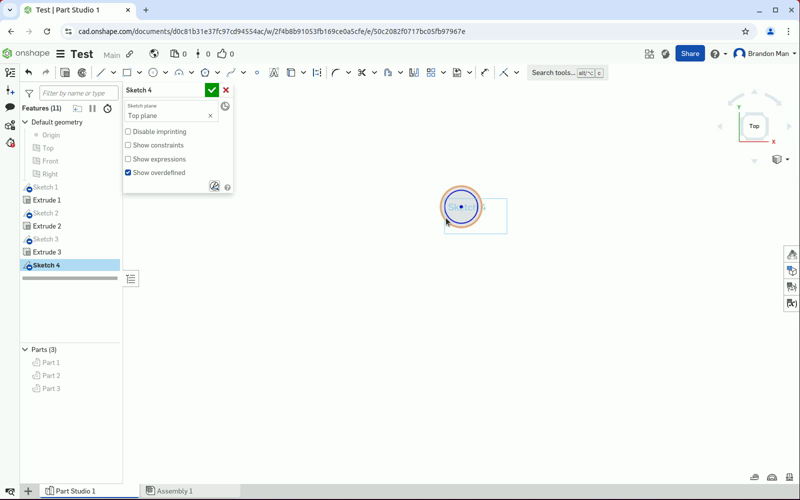
scroll(6)
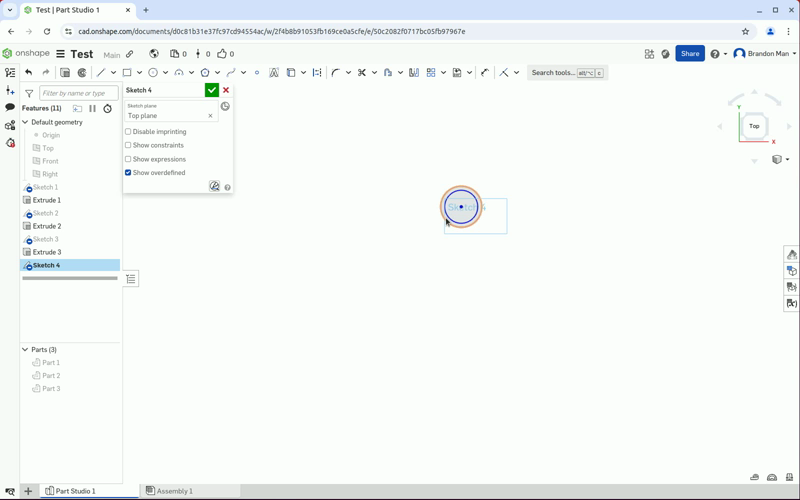
scroll(6)
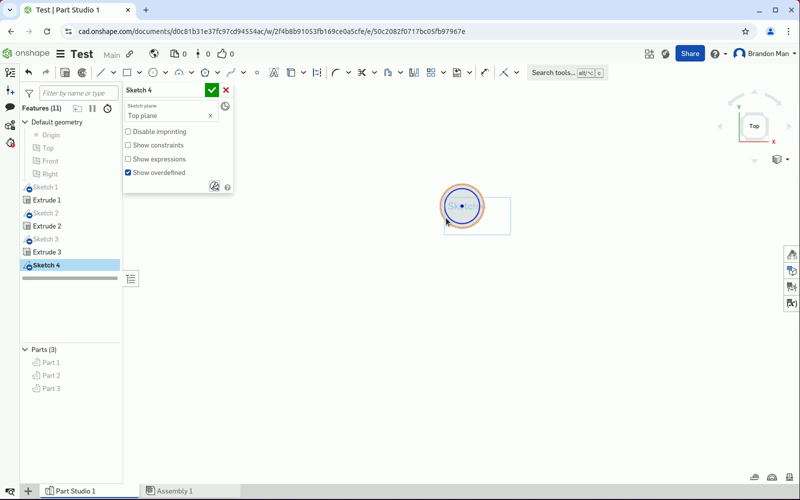
scroll(6)
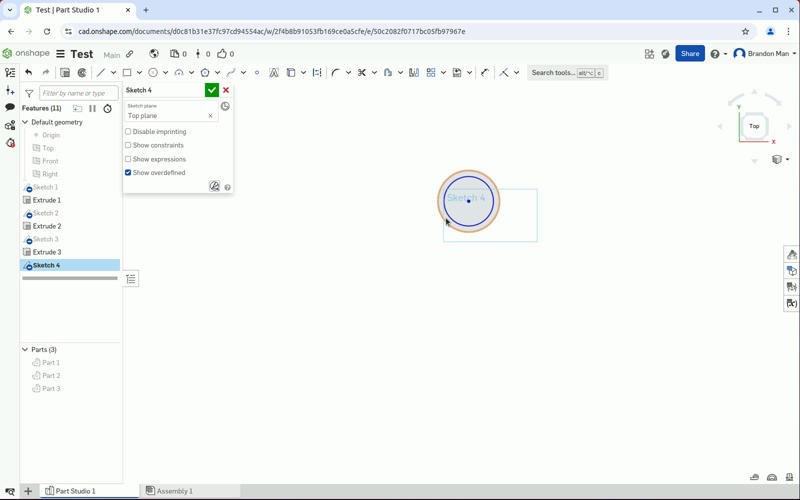
scroll(6)
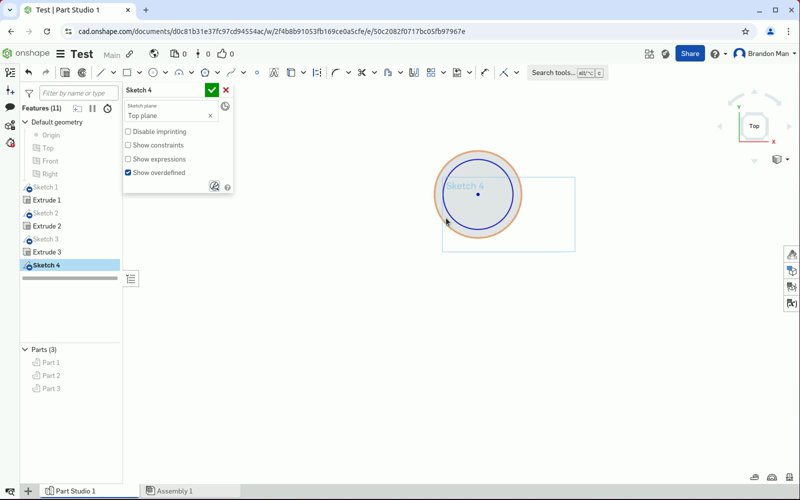
scroll(6)
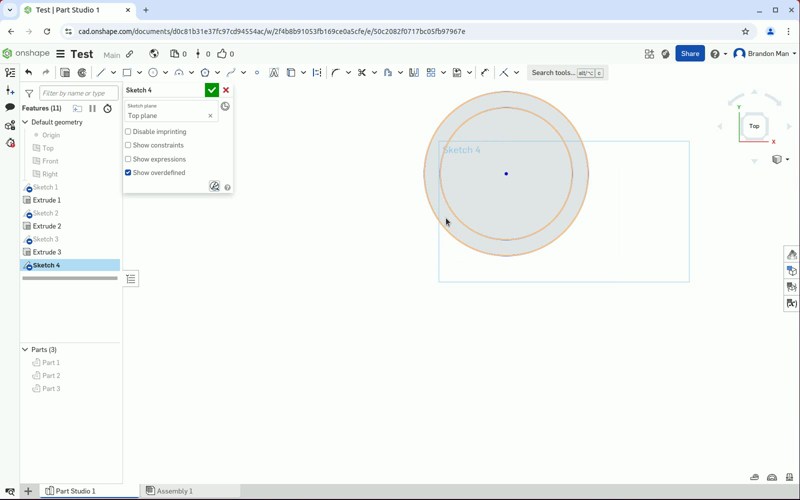
scroll(6)
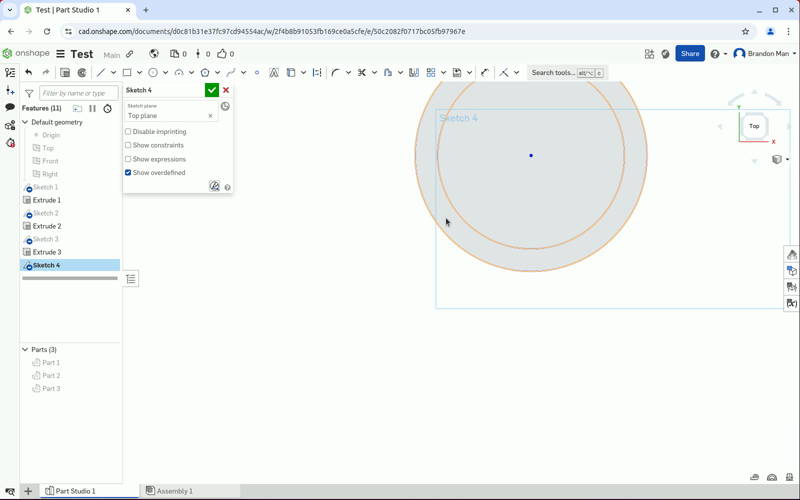
scroll(6)
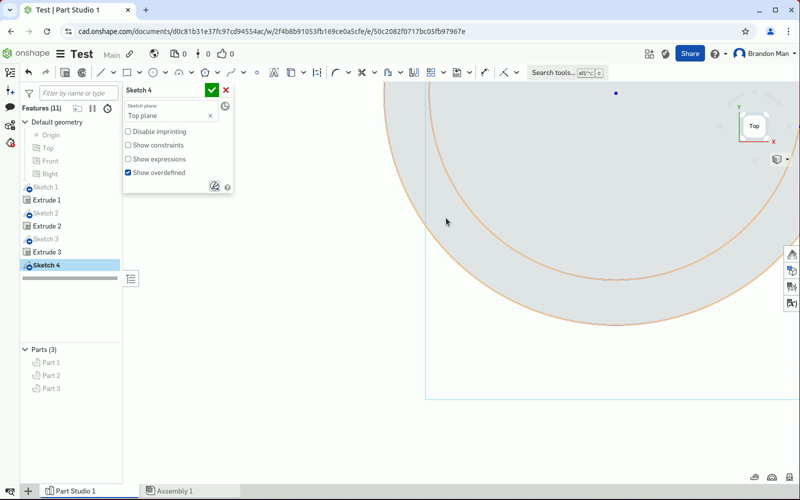
click(446, 217)
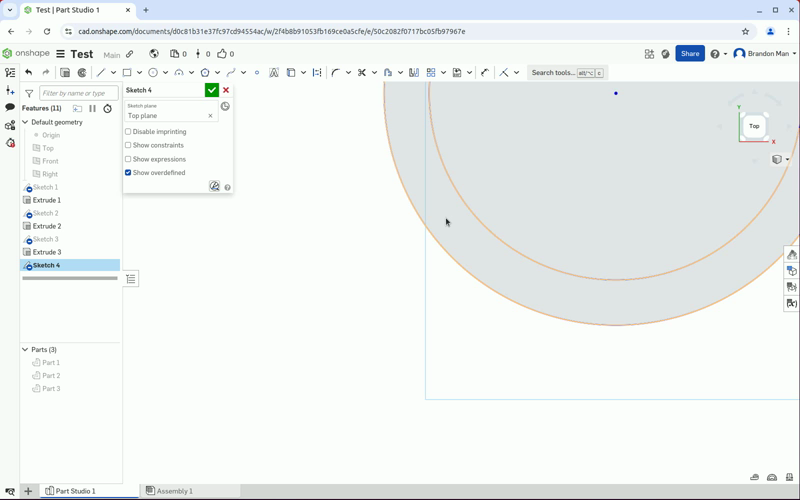
scroll(-6)
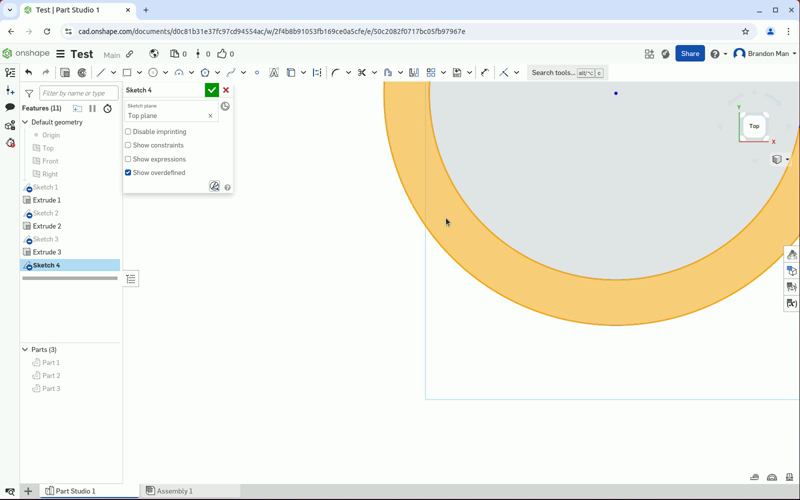
scroll(-6)
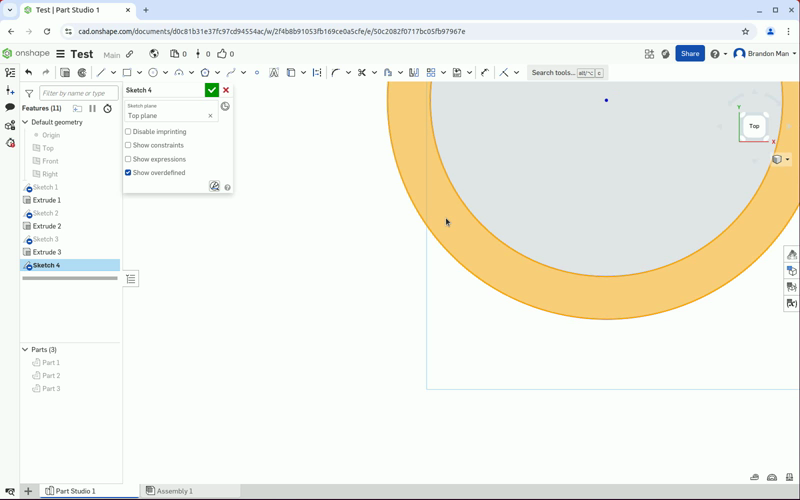
scroll(-6)
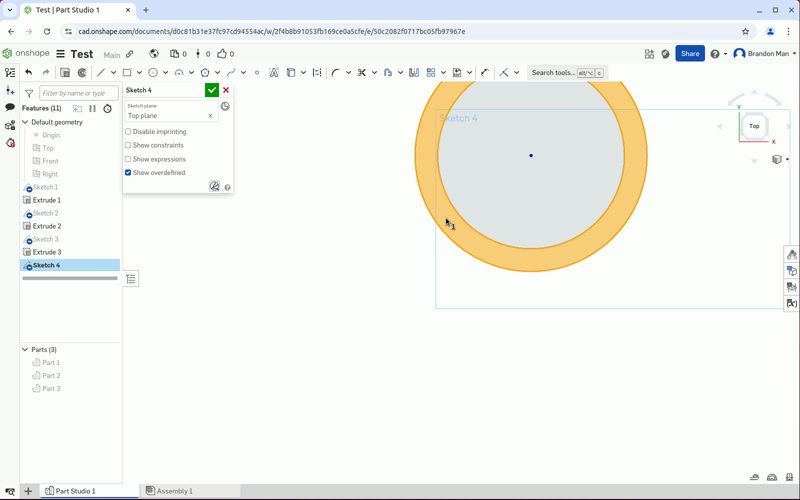
scroll(-6)
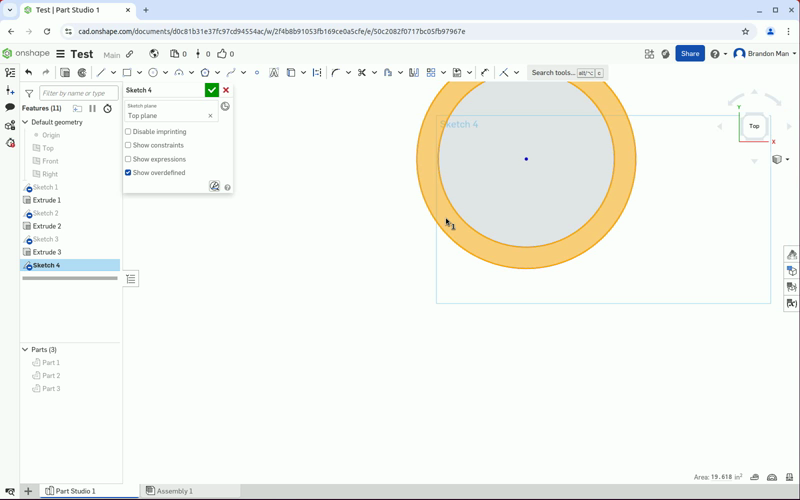
scroll(-6)
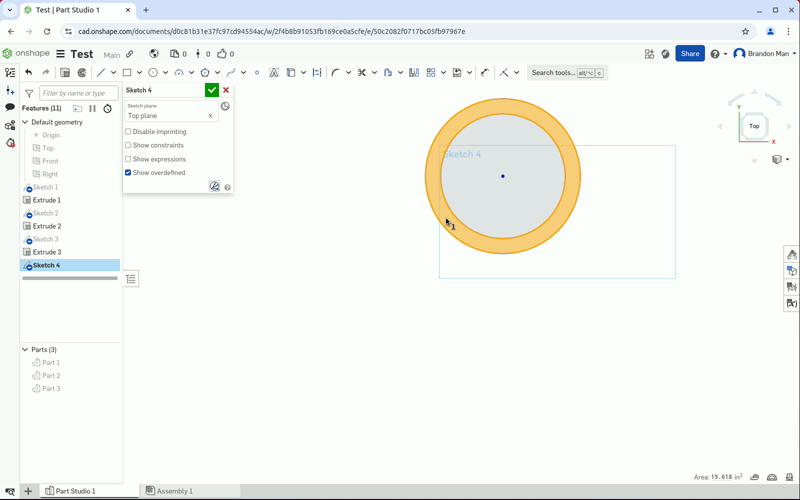
scroll(-6)
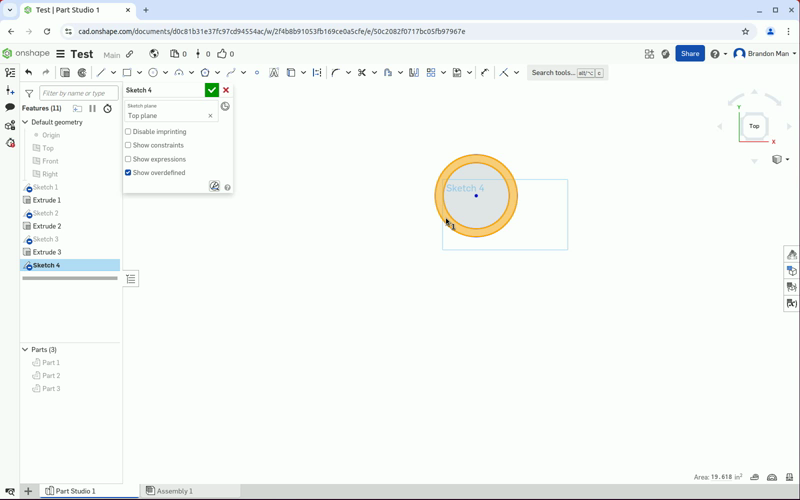
scroll(-6)
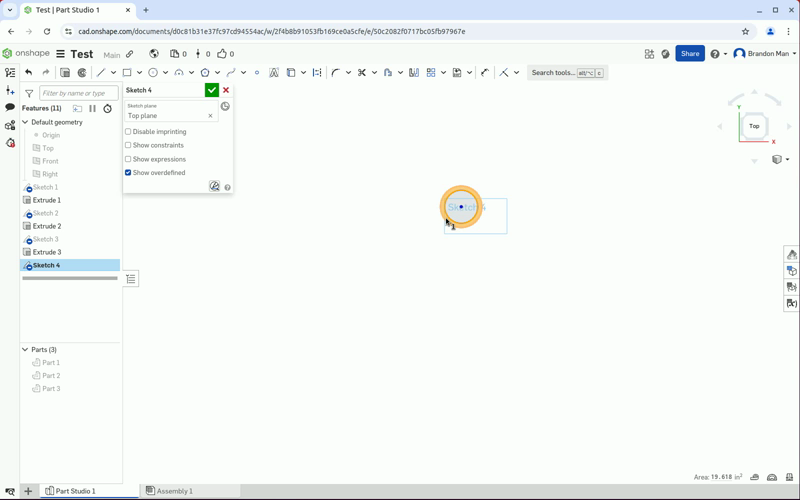
mouse_move(73, 352)
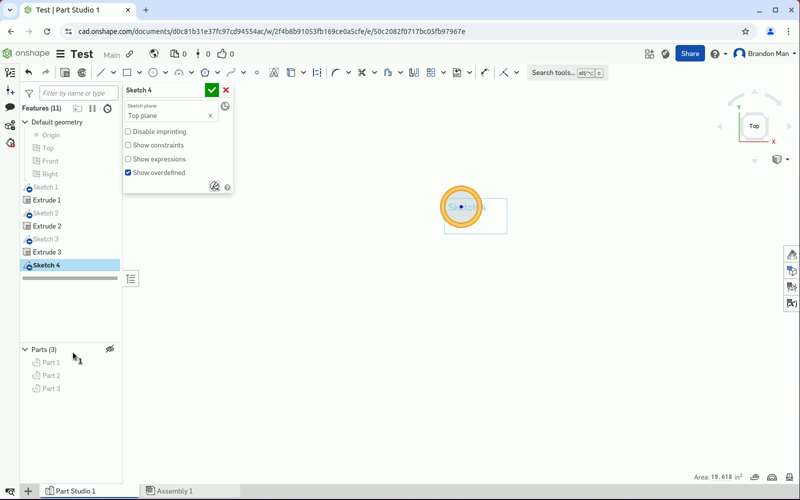
key(shift+y)
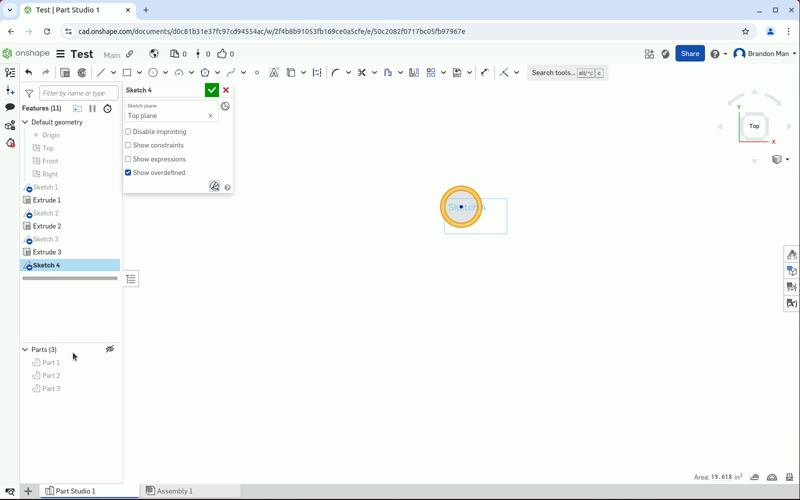
key(shift+e)
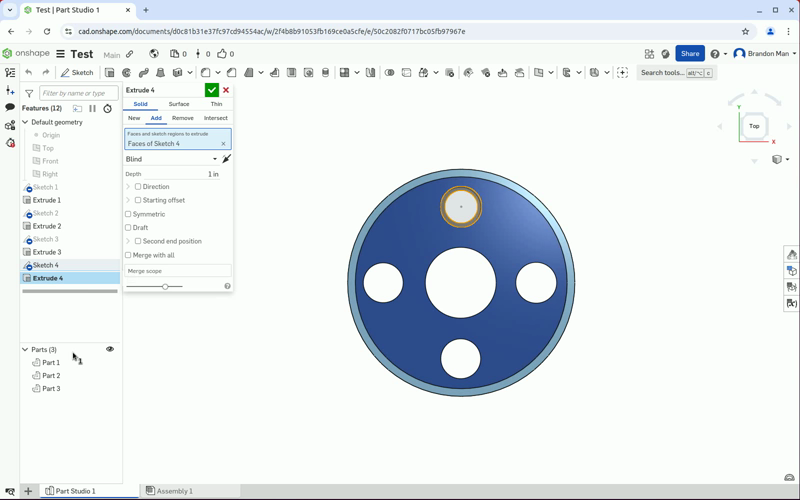
mouse_move(143, 106)
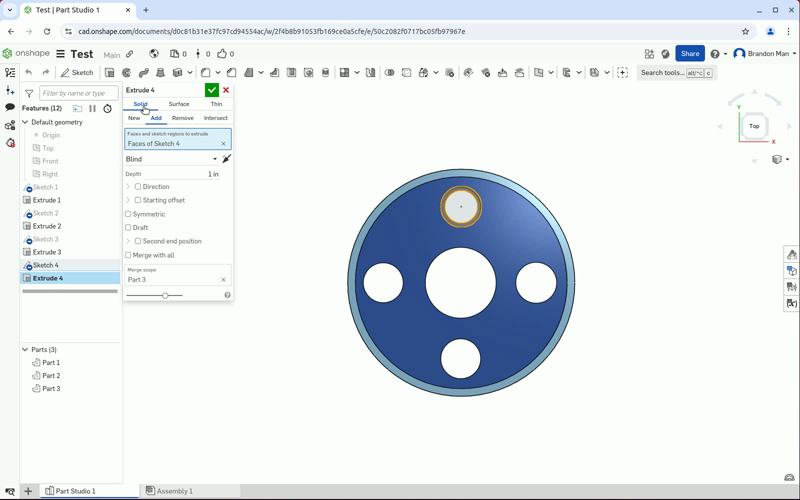
click(143, 106)
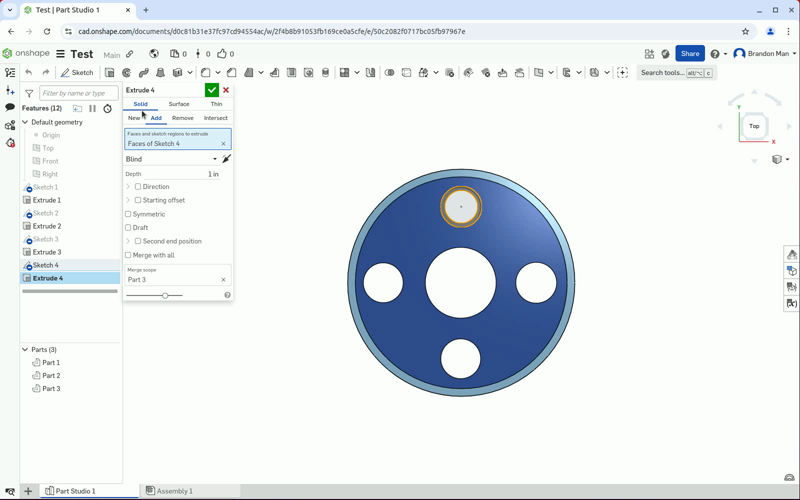
mouse_move(137, 120)
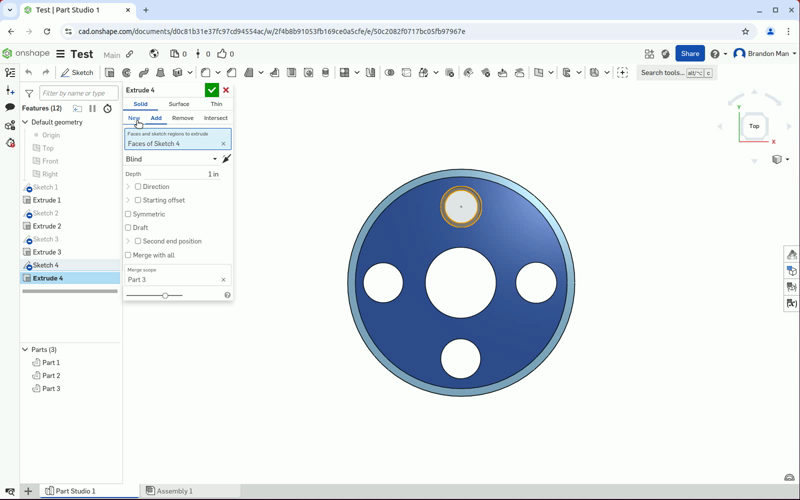
click(137, 120)
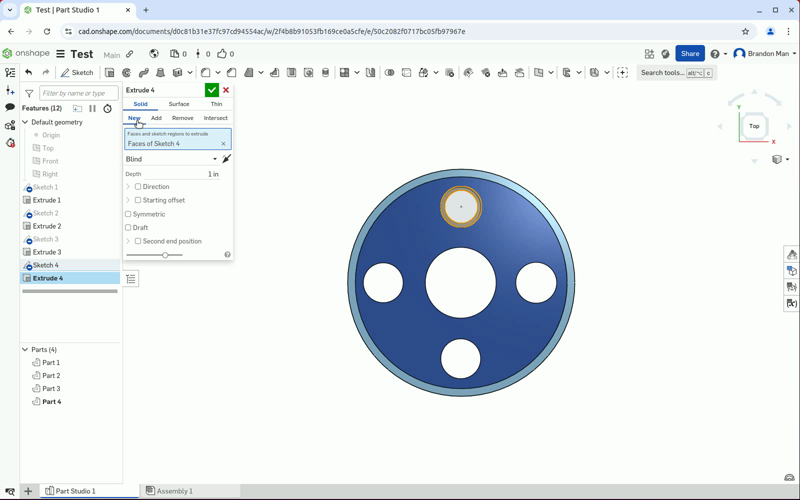
key(tab, 4)
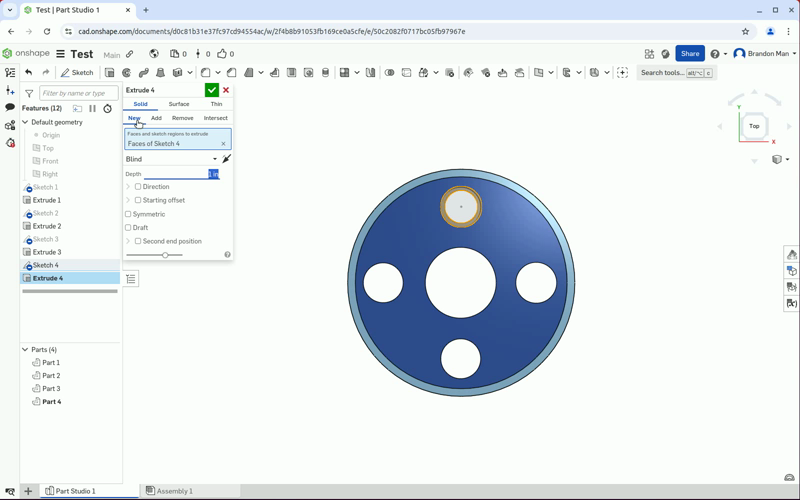
text(4.333)
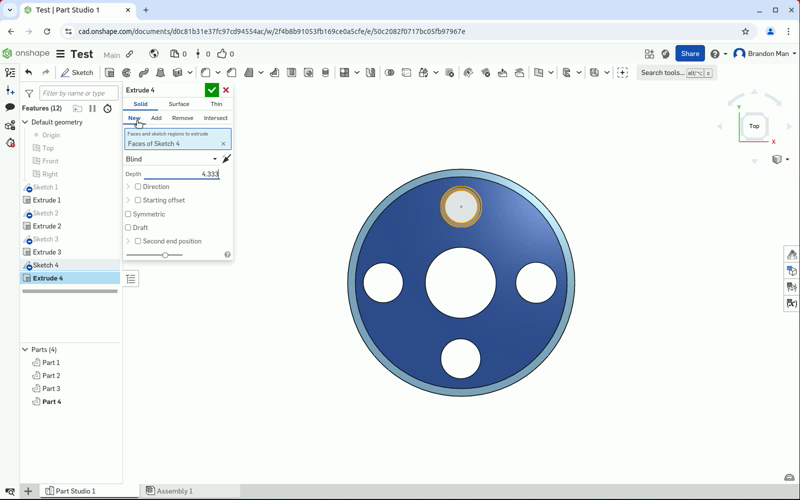
key(enter)
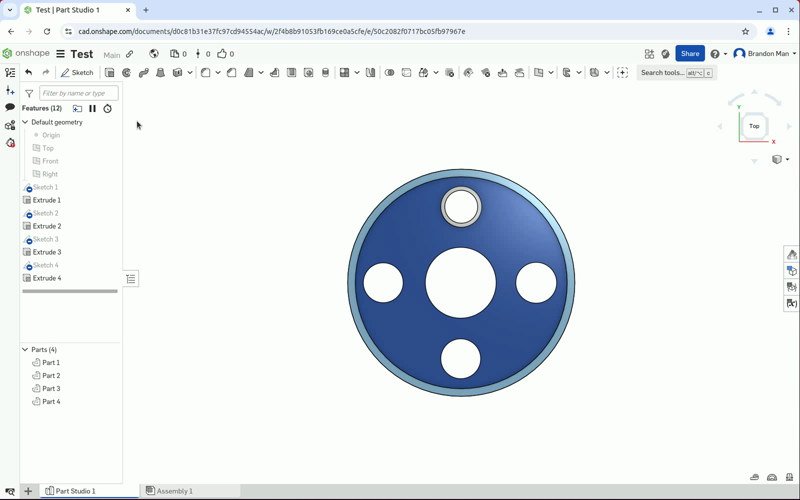
key(shift+h)
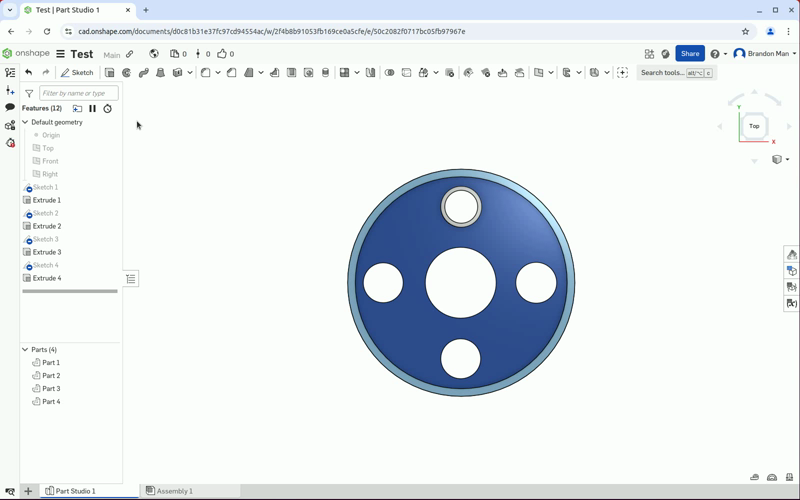
key(shift+h)
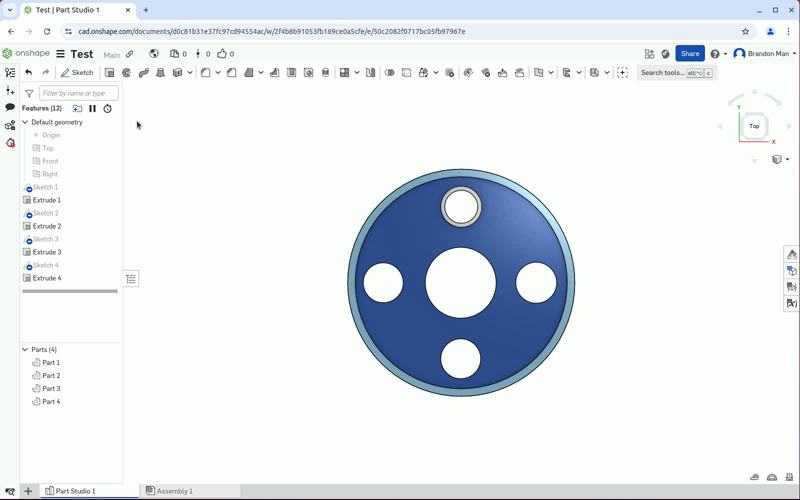
mouse_move(73, 189)
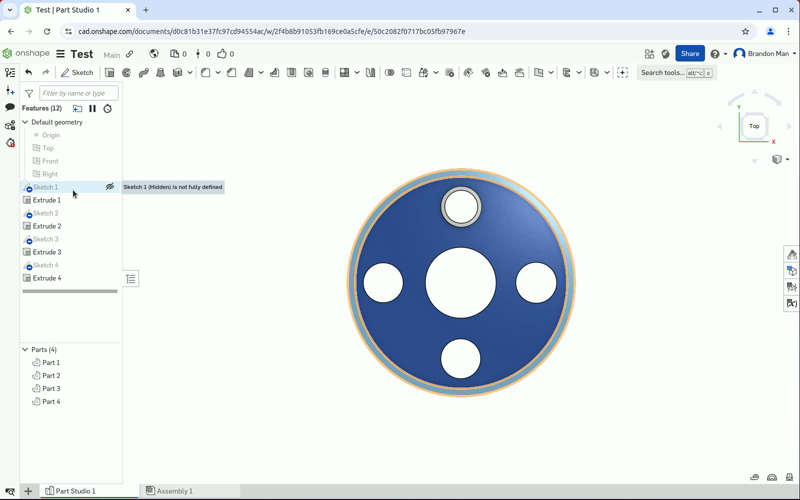
click(73, 189)
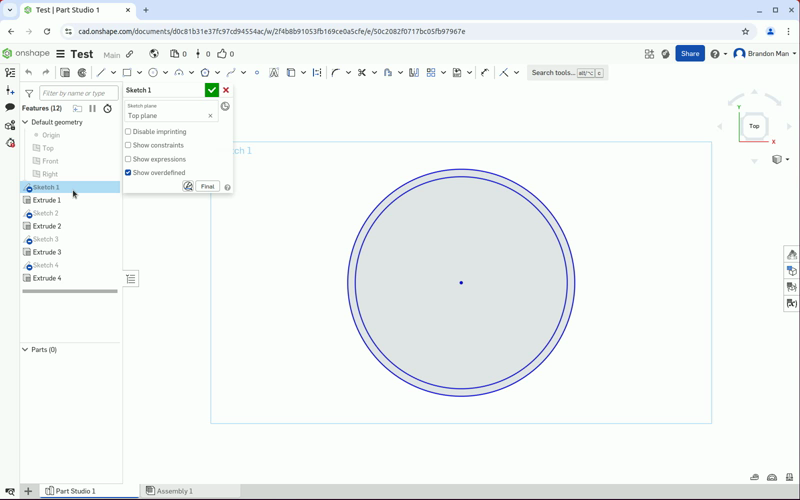
mouse_move(229, 92)
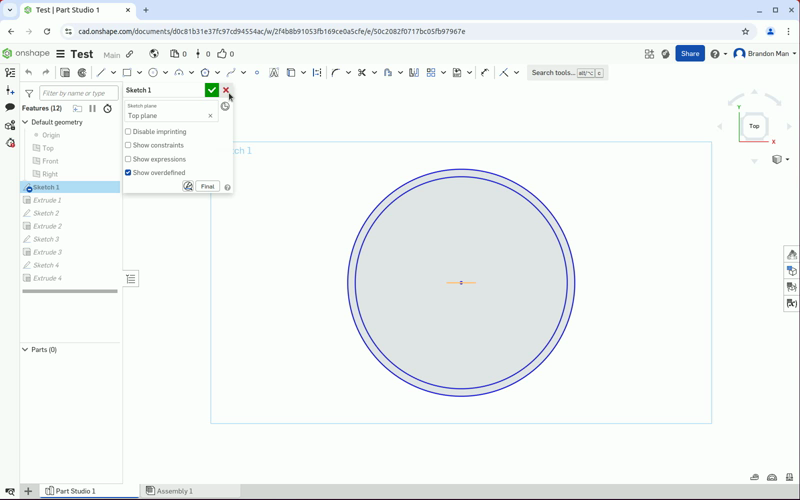
click(229, 92)
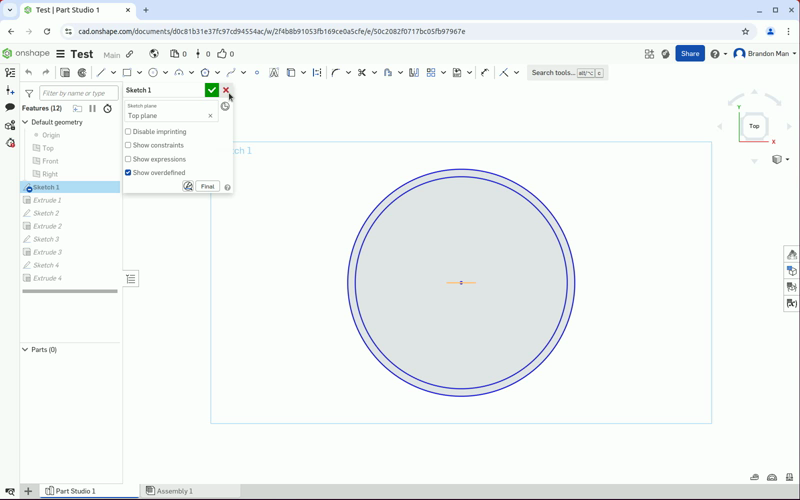
key(shift+s)
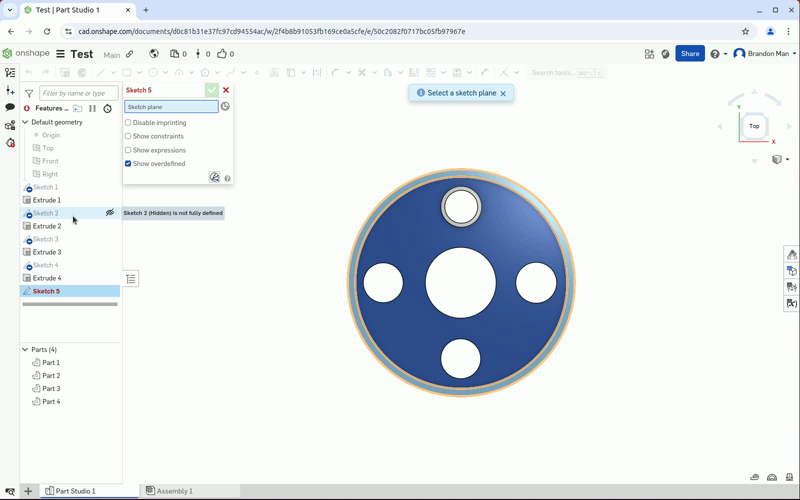
scroll(3)
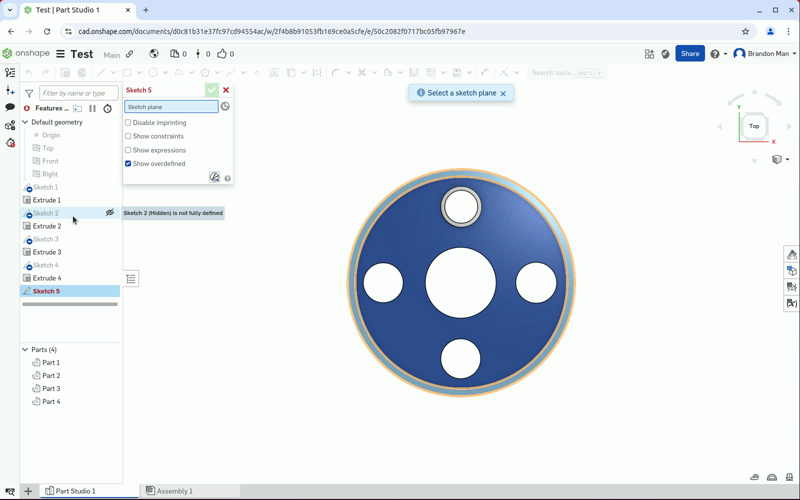
mouse_move(73, 150)
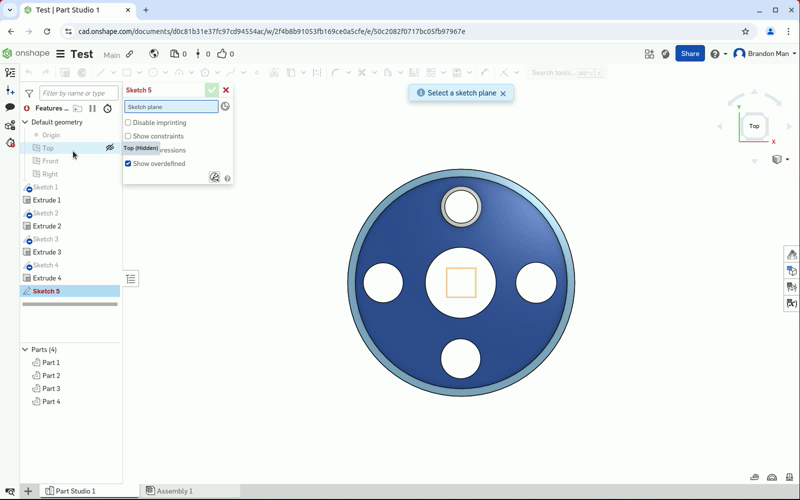
click(73, 150)
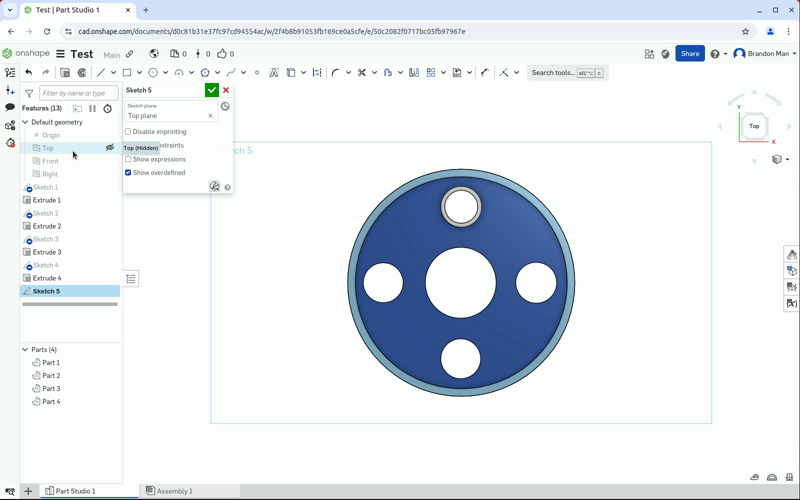
mouse_move(73, 352)
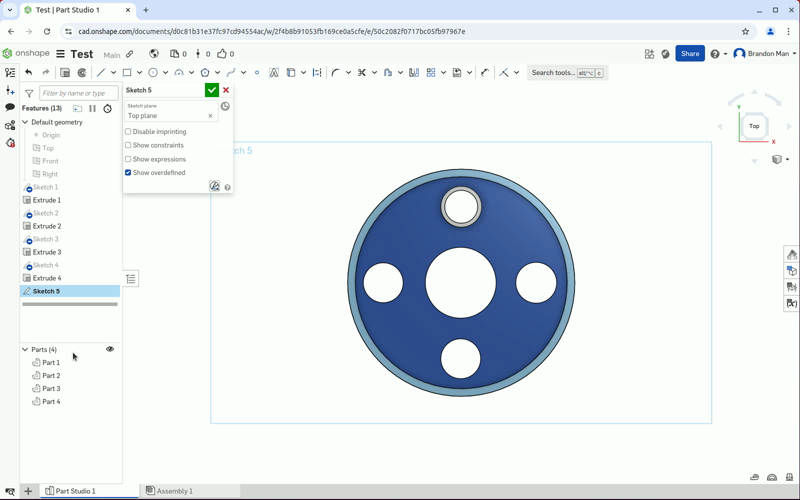
key(y)
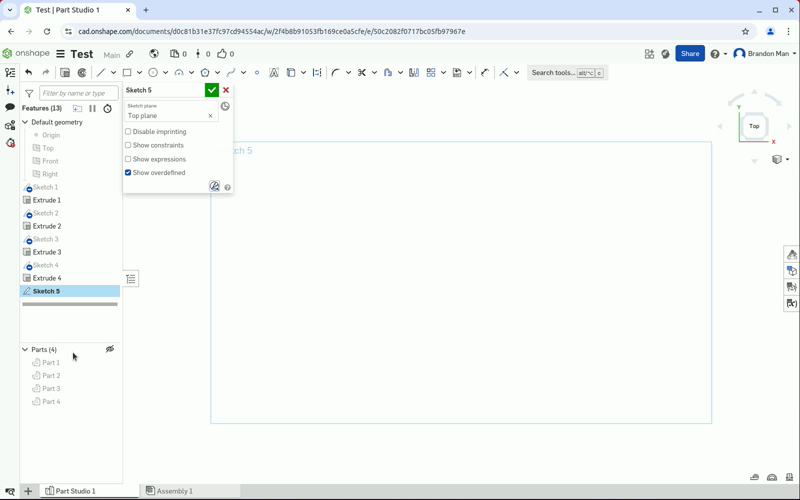
key(c)
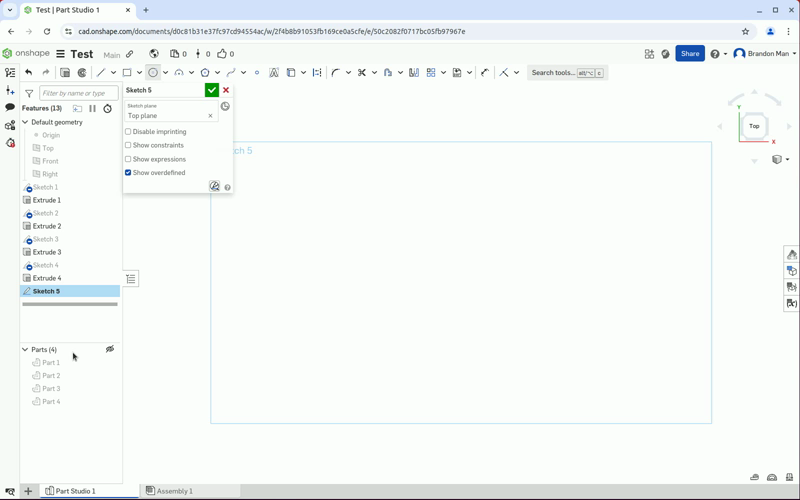
key_down(shift)
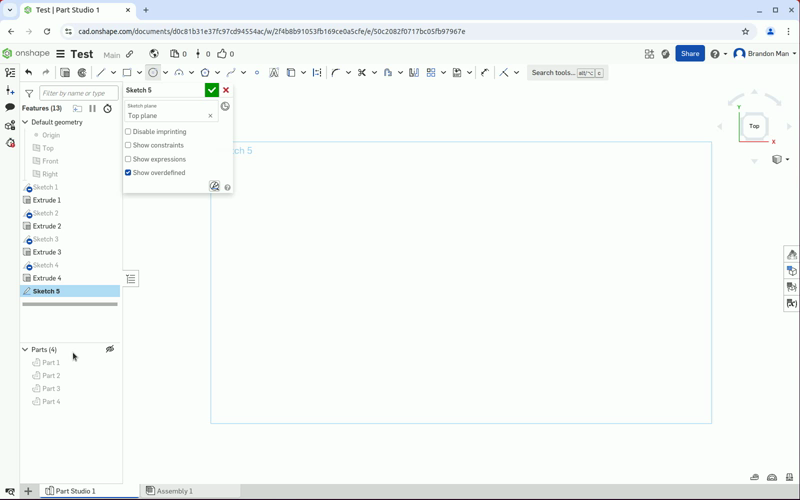
mouse_move(537, 282)
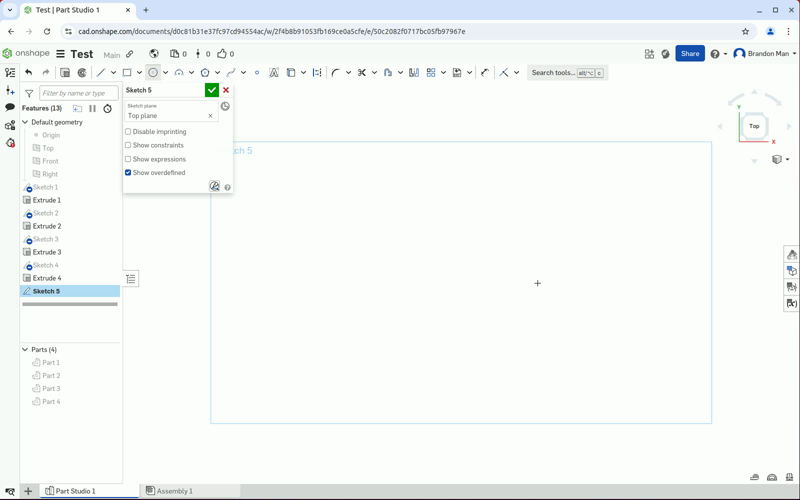
click(537, 282)
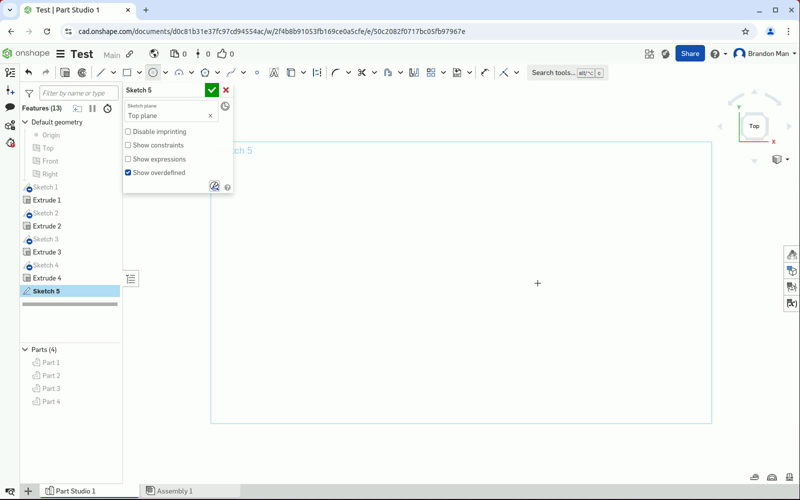
key_up(shift)
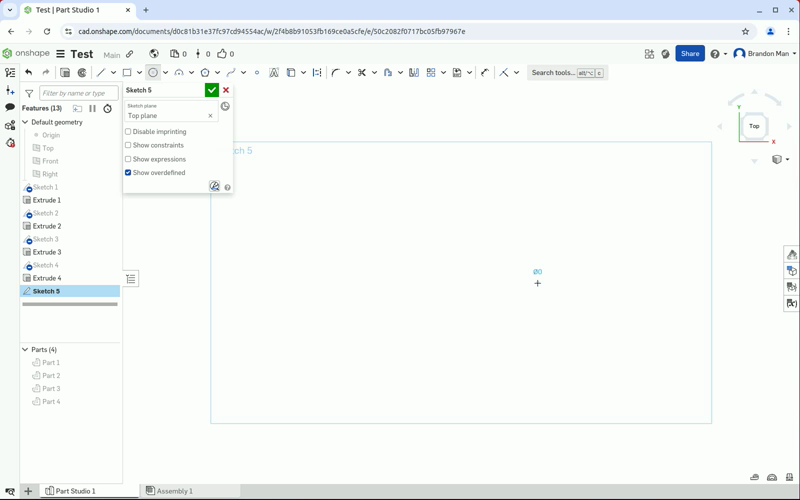
mouse_move(557, 282)
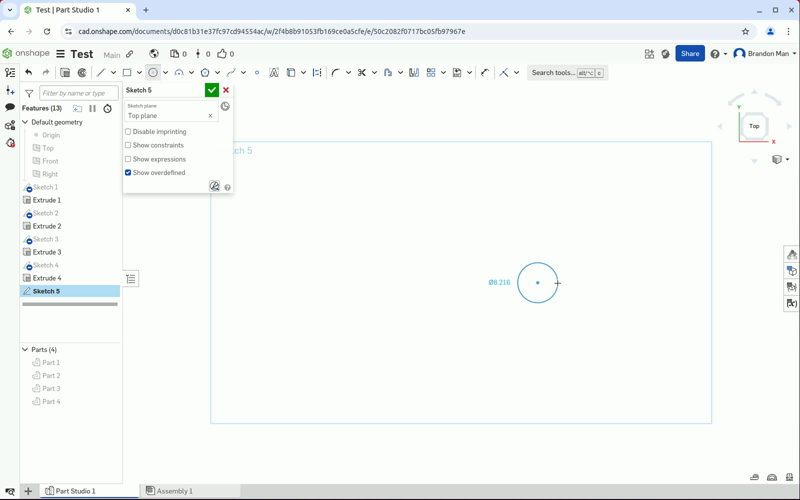
click(557, 282)
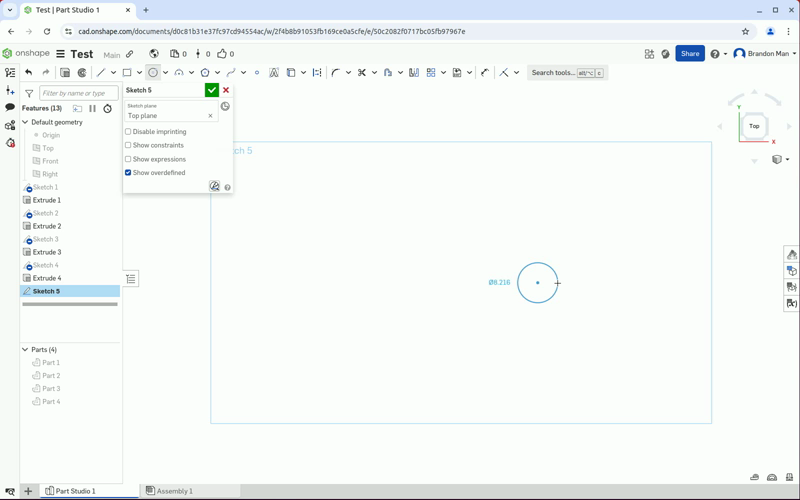
key(esc)
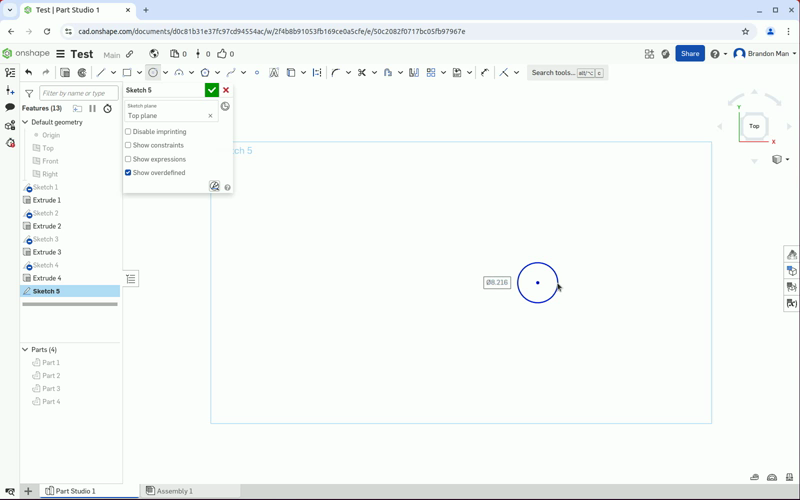
key(c)
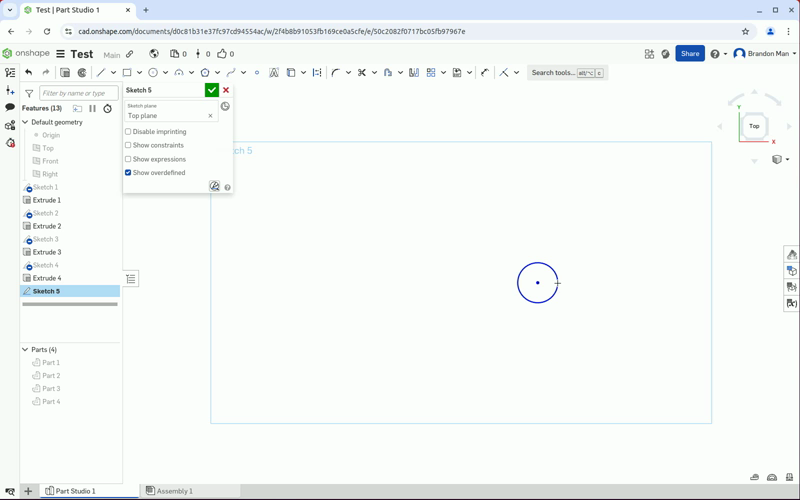
key_down(shift)
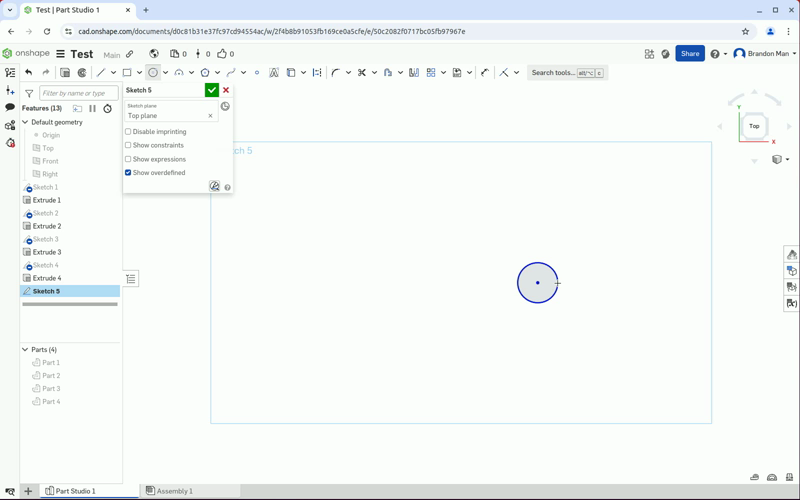
mouse_move(537, 282)
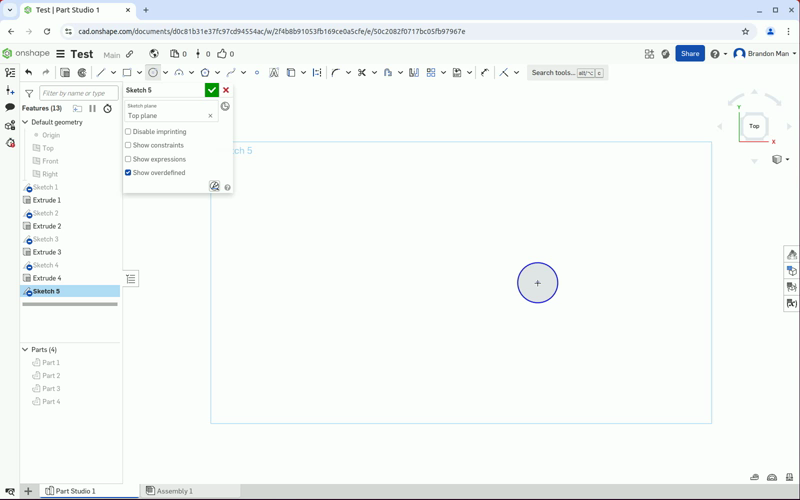
click(537, 282)
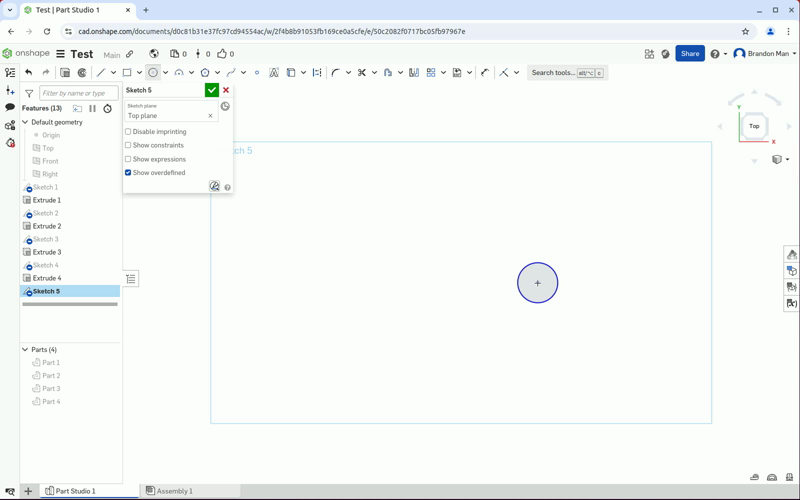
key_up(shift)
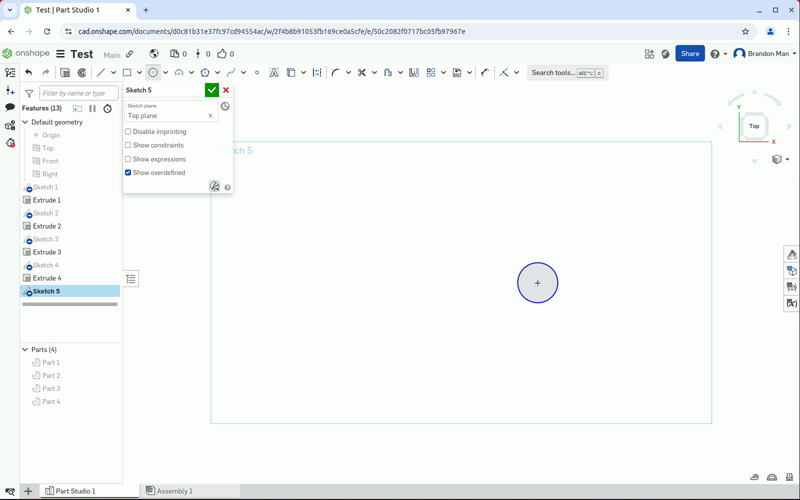
mouse_move(553, 282)
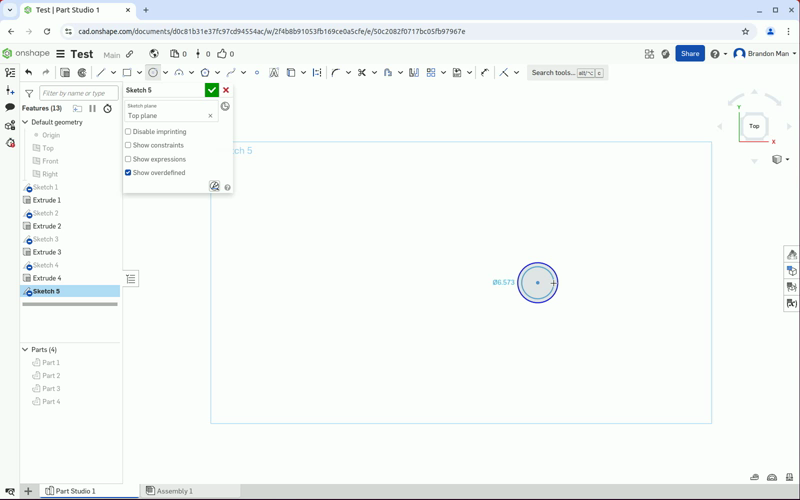
scroll(6)
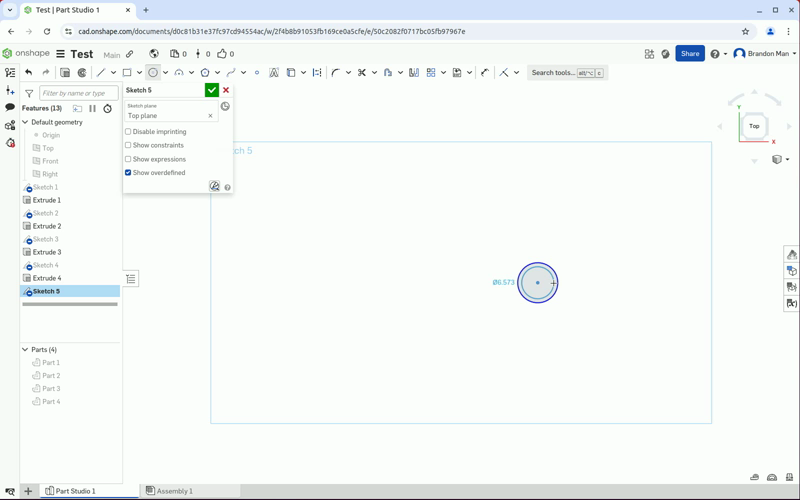
scroll(6)
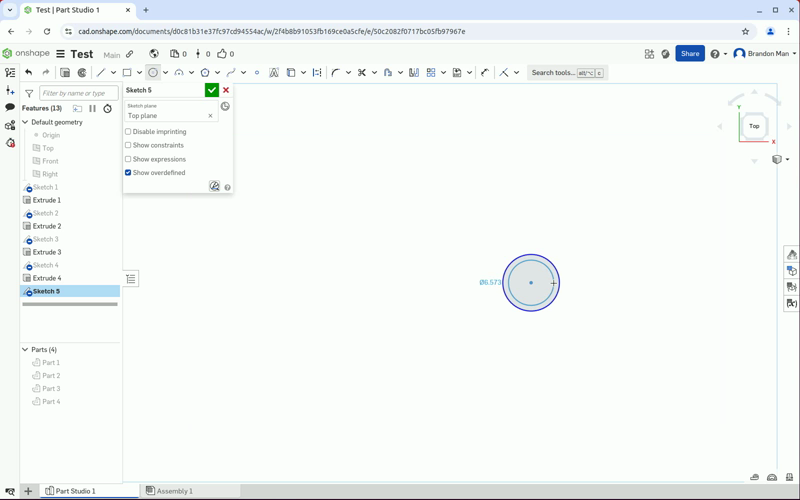
scroll(6)
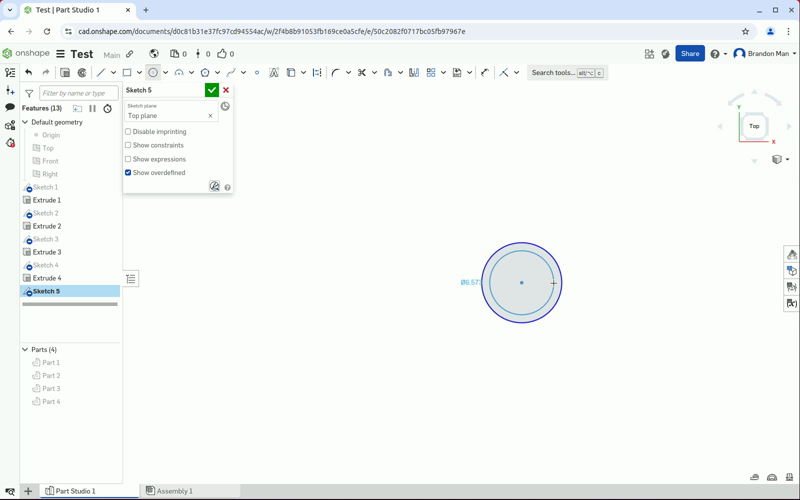
scroll(6)
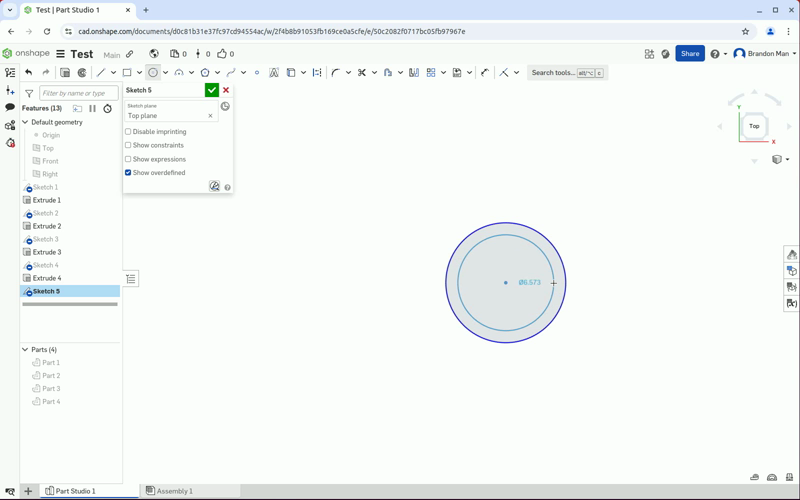
scroll(6)
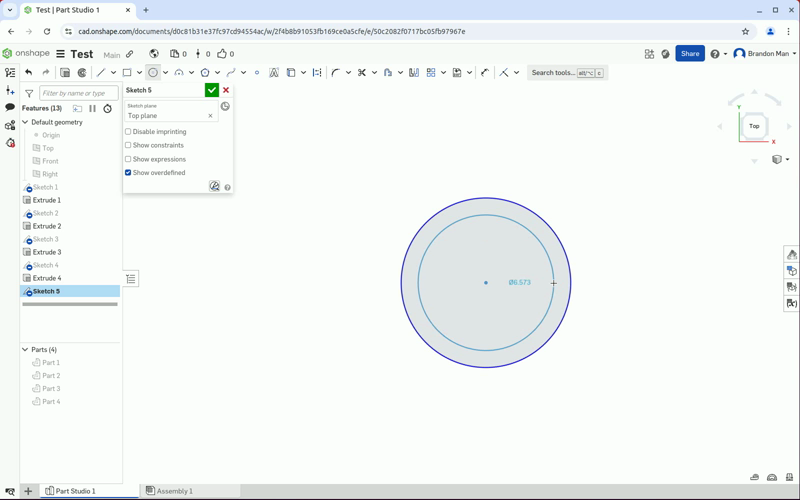
scroll(6)
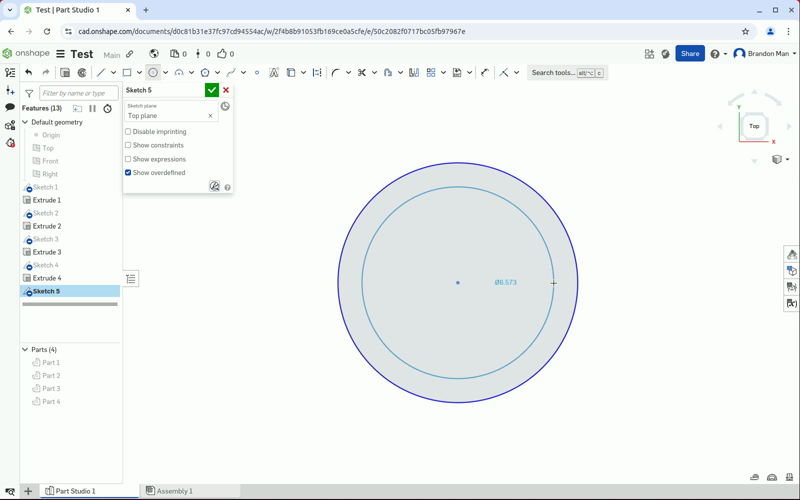
scroll(6)
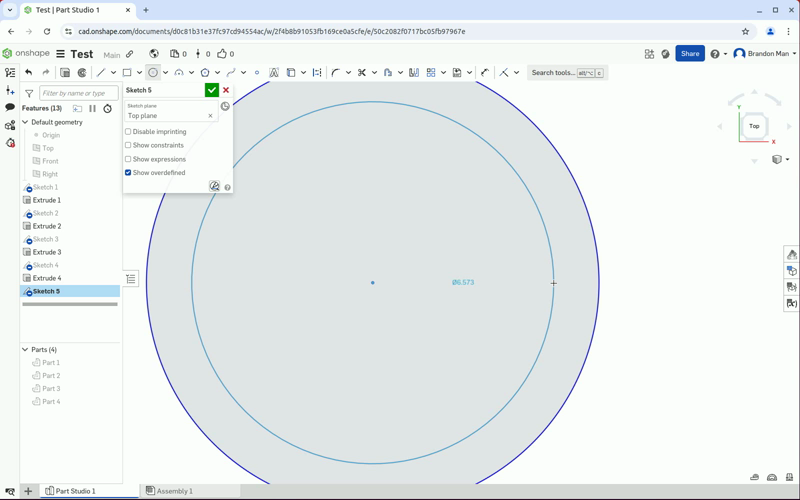
click(553, 282)
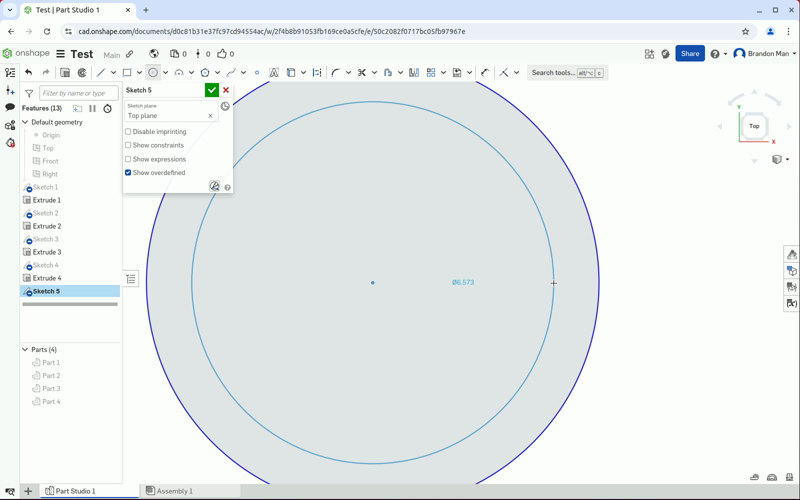
scroll(-6)
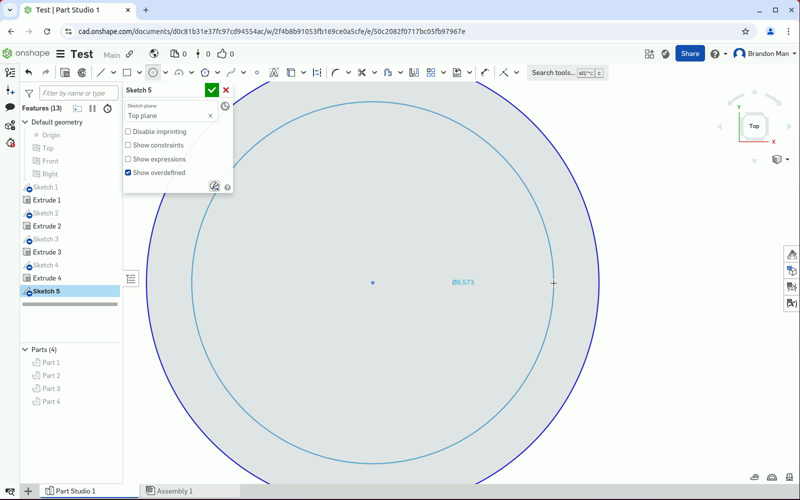
scroll(-6)
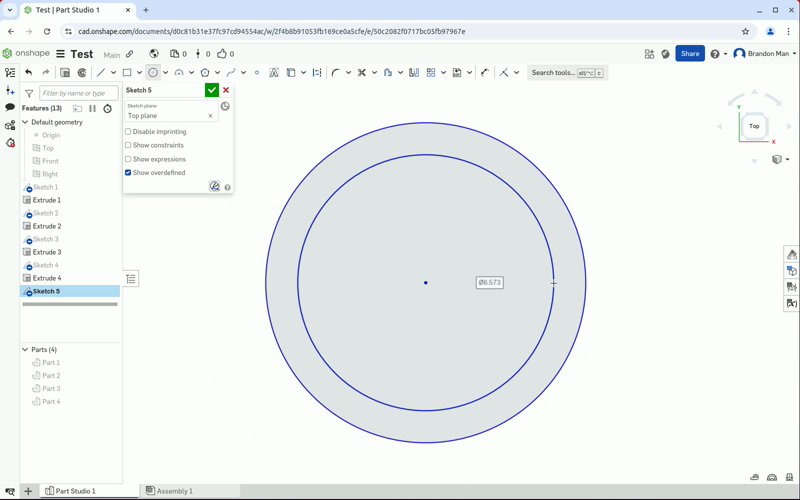
scroll(-6)
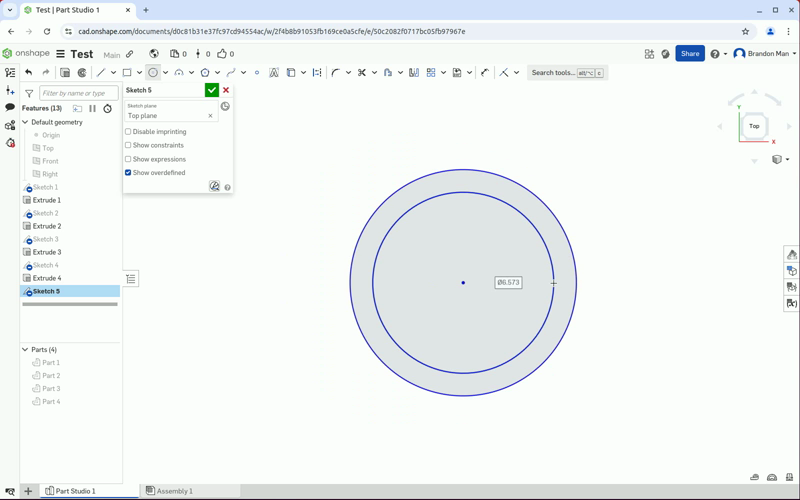
scroll(-6)
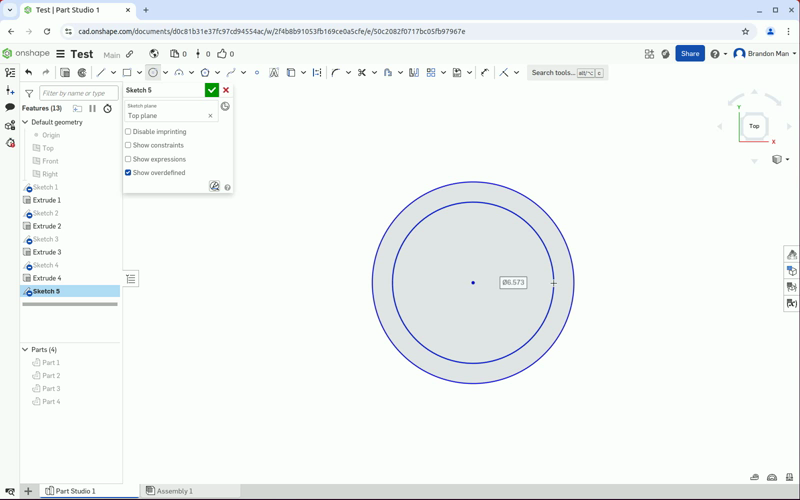
scroll(-6)
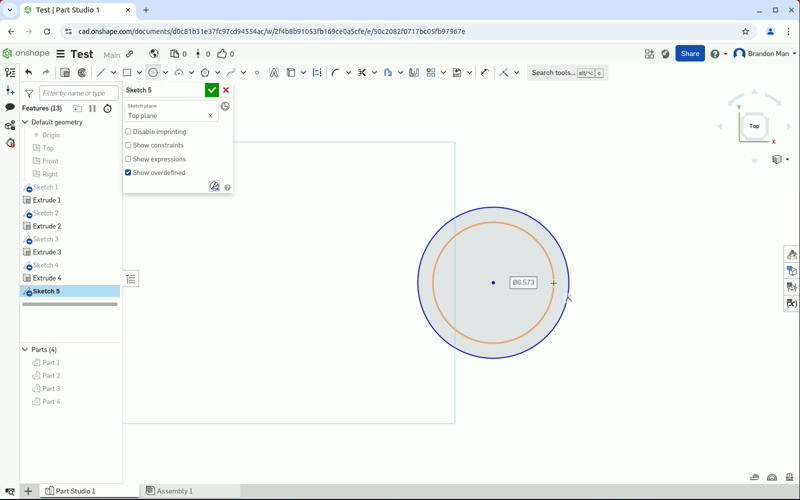
scroll(-6)
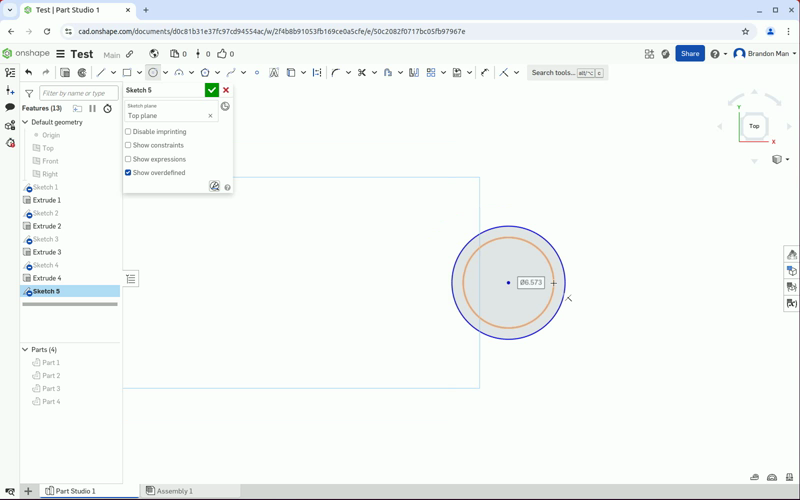
scroll(-6)
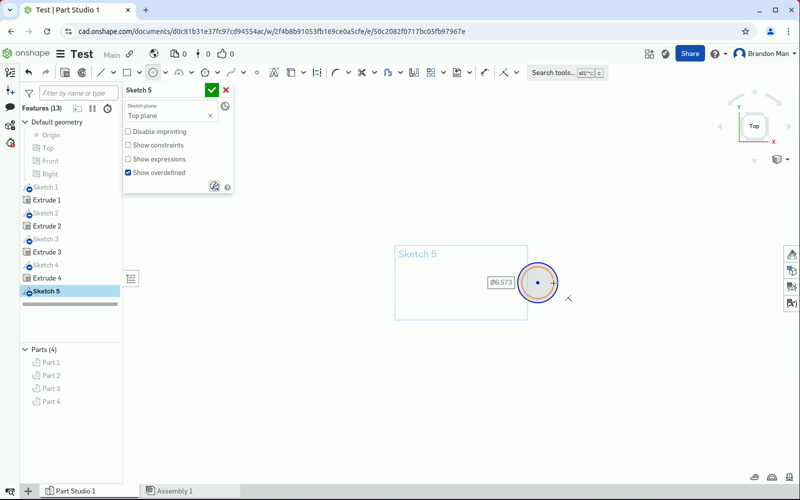
key(esc)
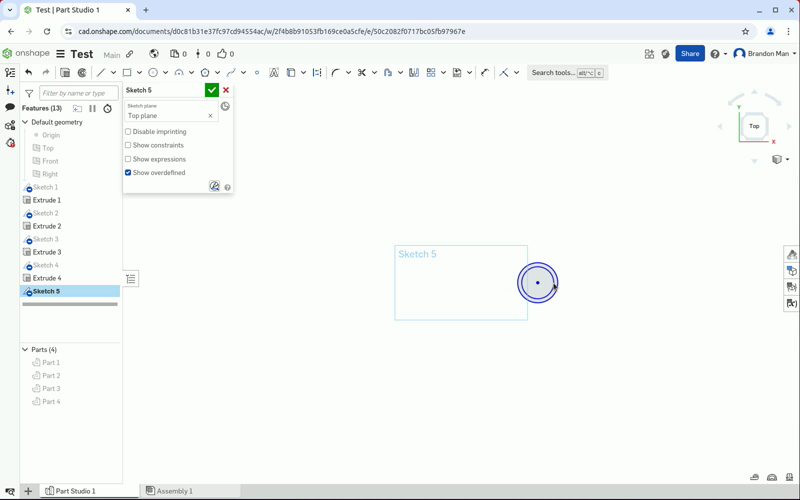
mouse_move(540, 301)
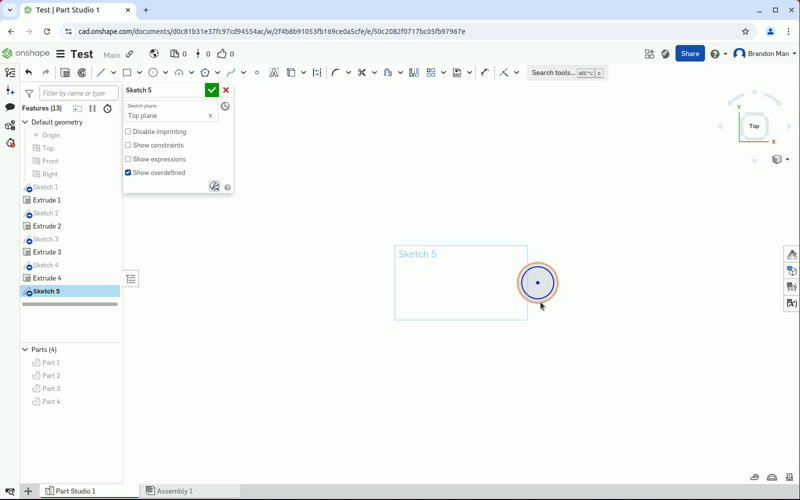
scroll(6)
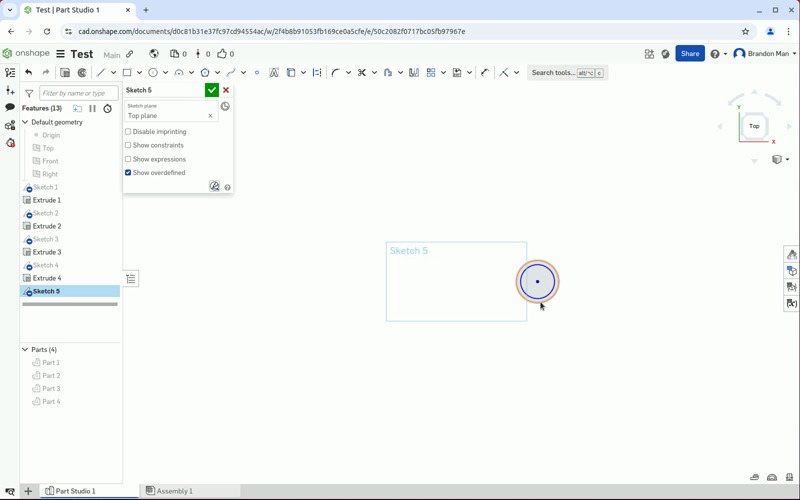
scroll(6)
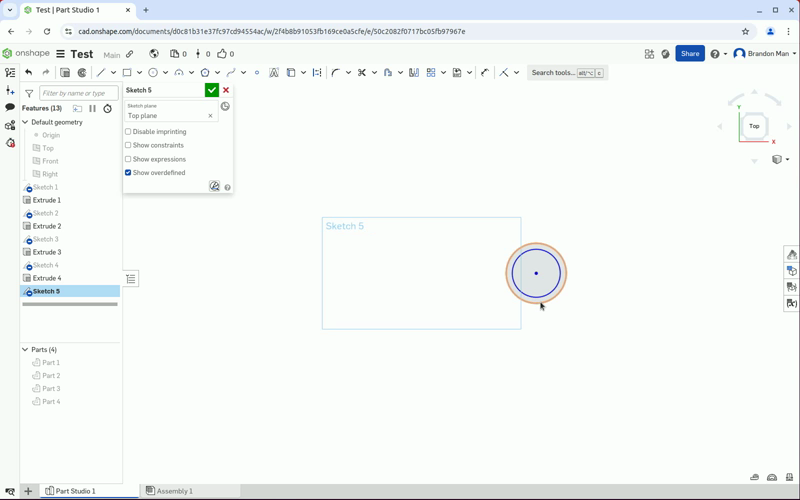
scroll(6)
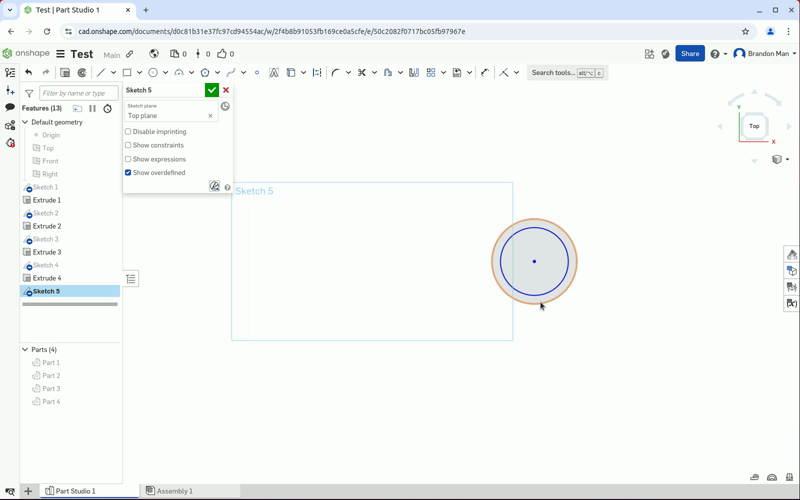
scroll(6)
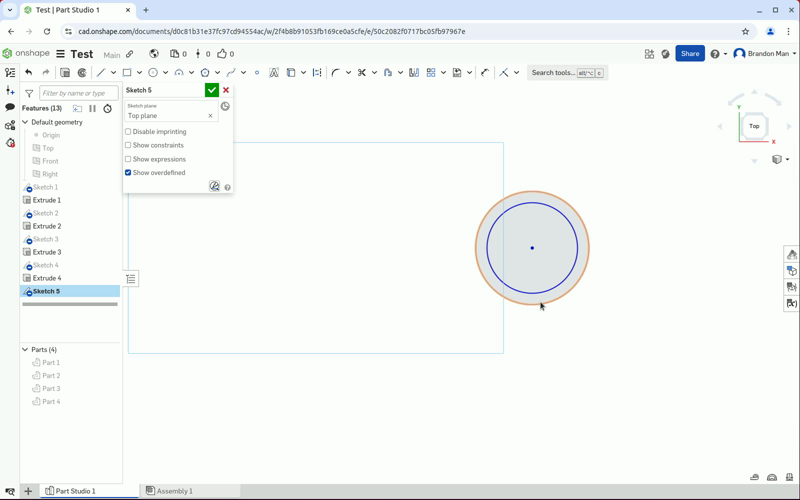
scroll(6)
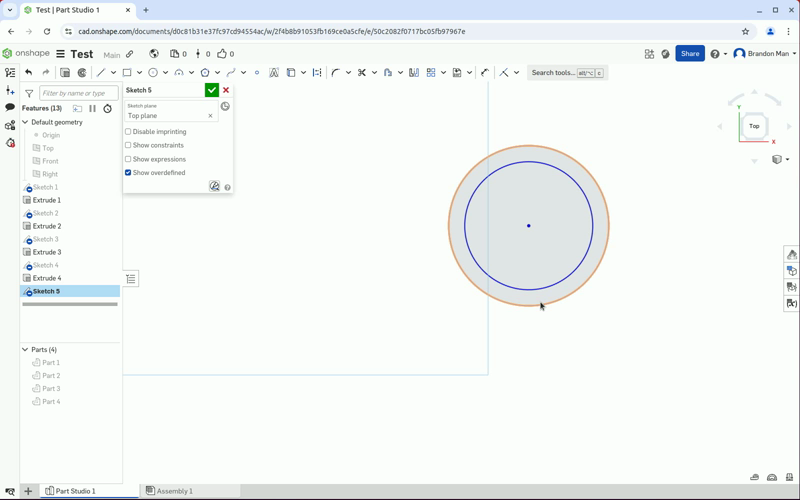
scroll(6)
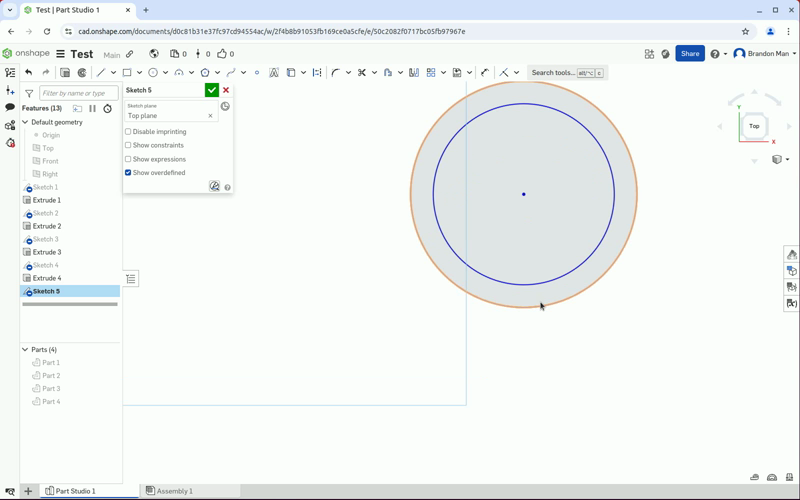
scroll(6)
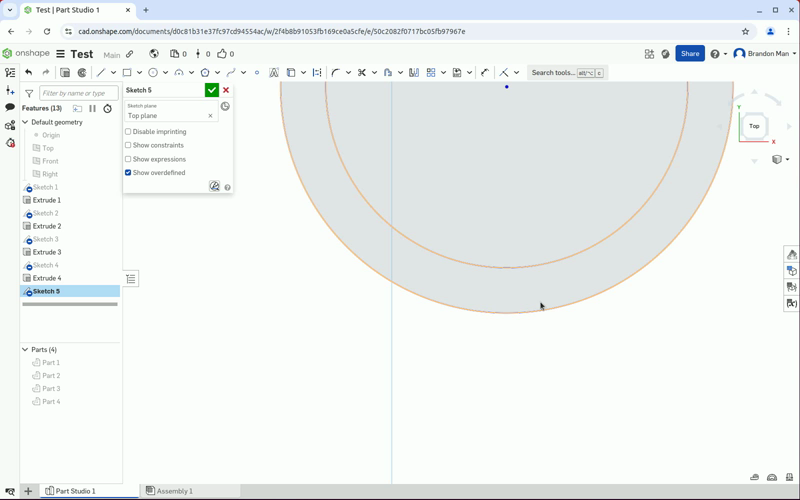
click(540, 301)
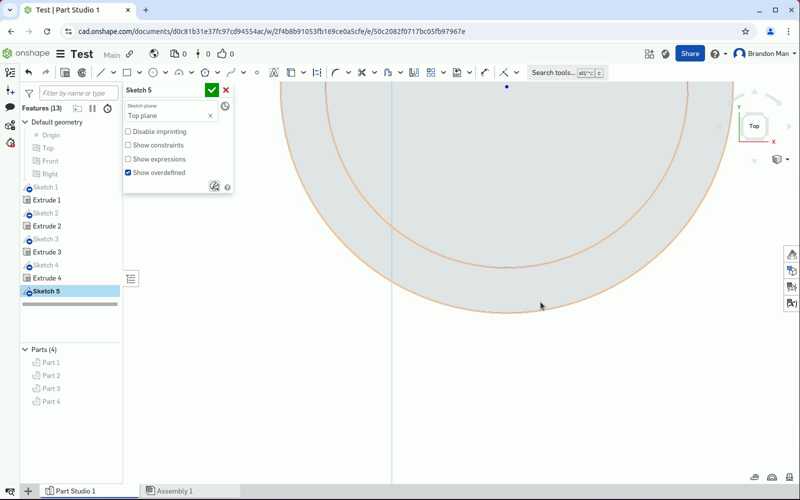
scroll(-6)
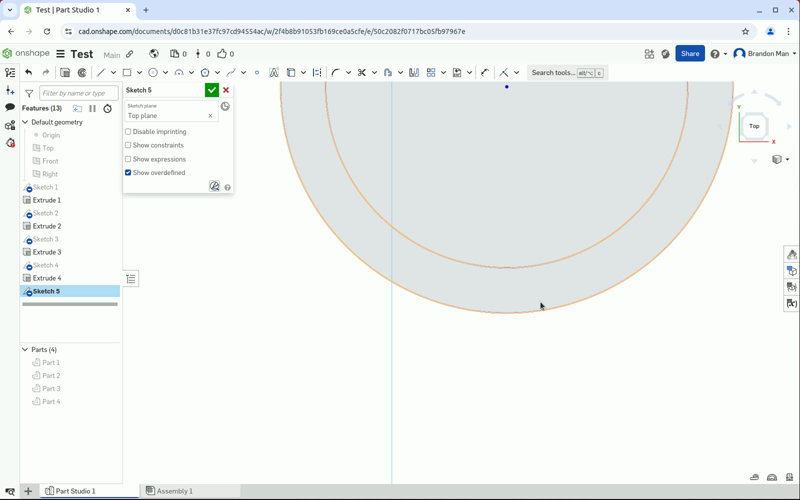
scroll(-6)
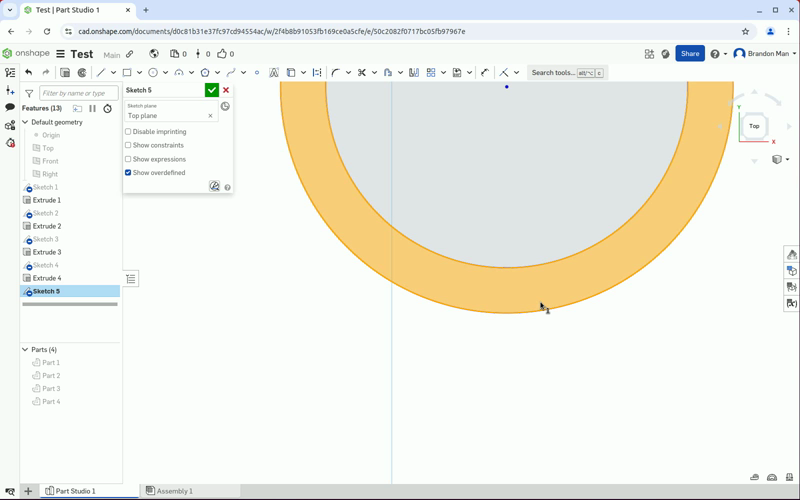
scroll(-6)
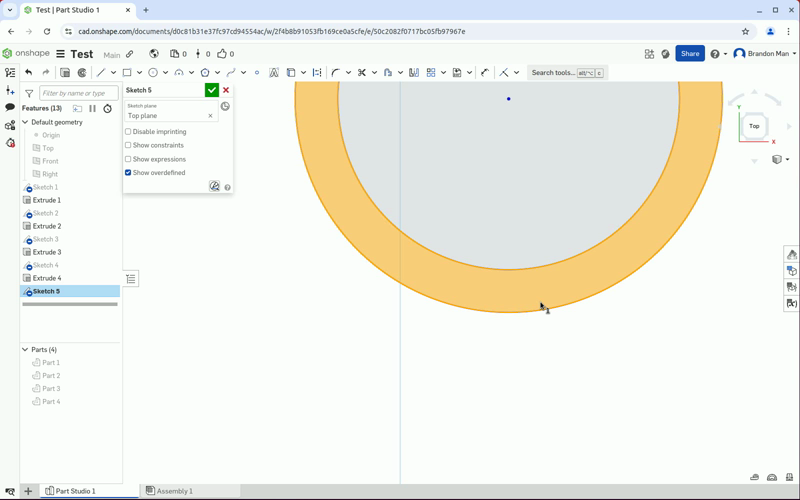
scroll(-6)
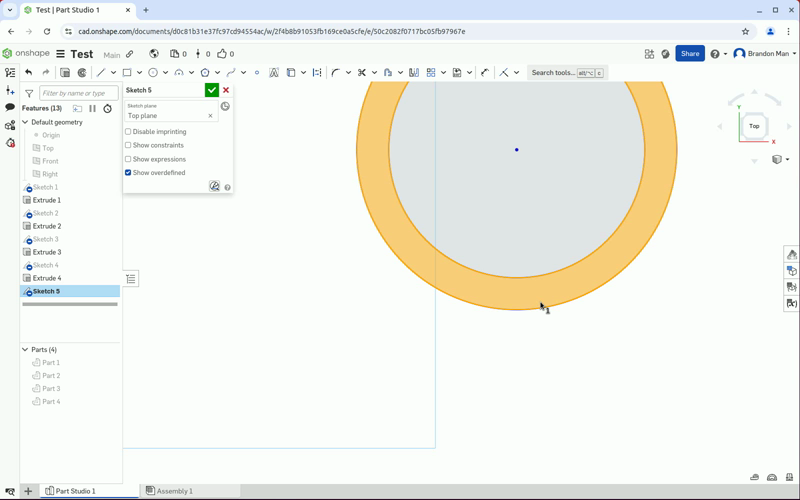
scroll(-6)
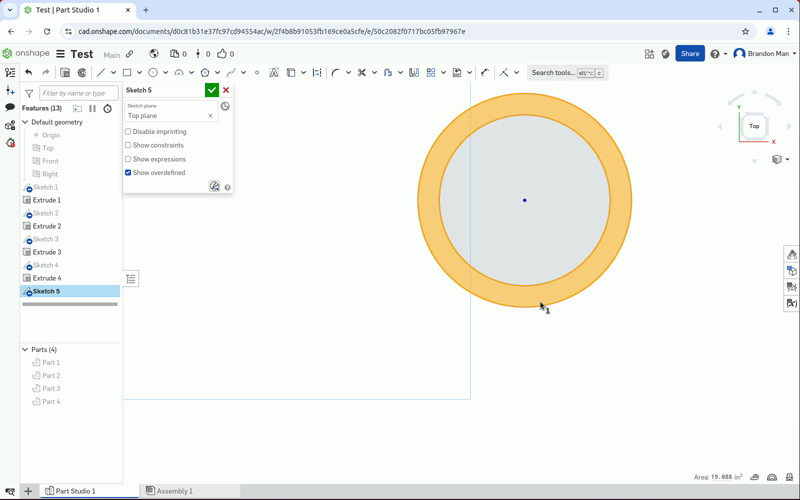
scroll(-6)
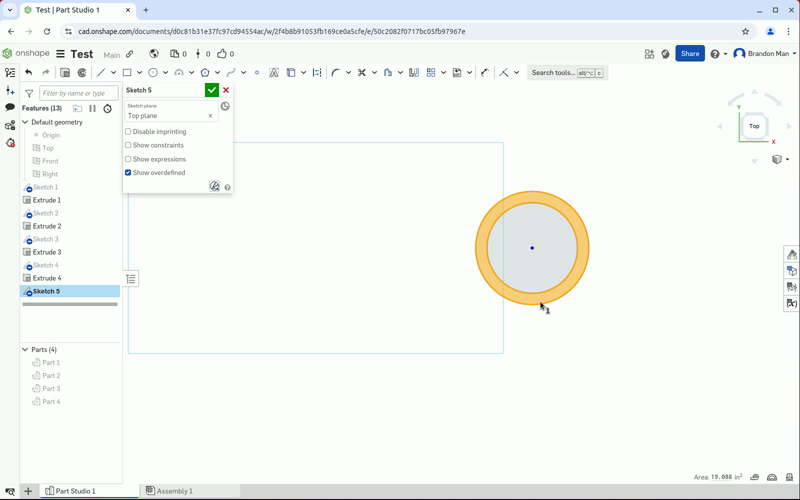
scroll(-6)
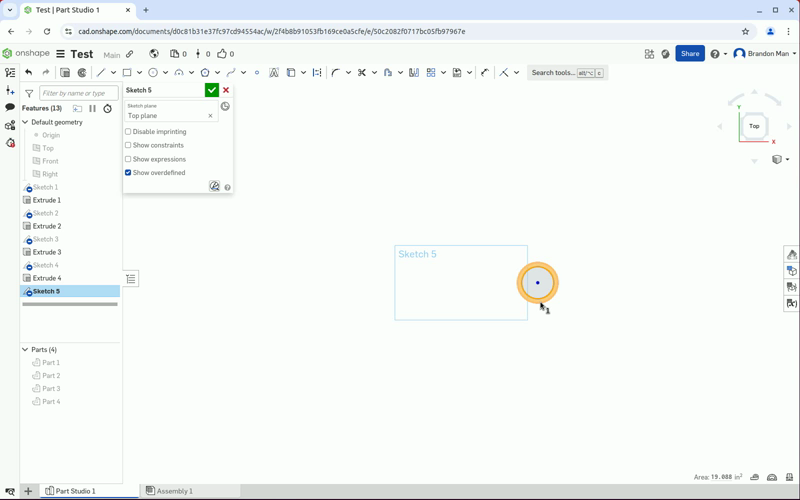
mouse_move(73, 352)
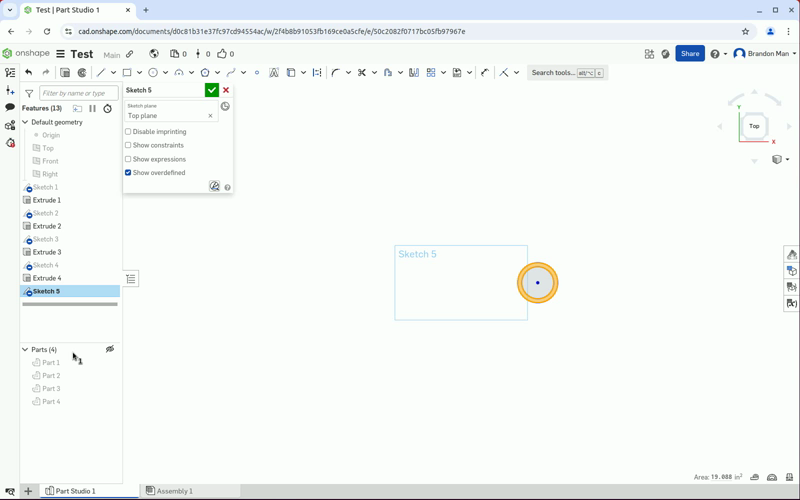
key(shift+y)
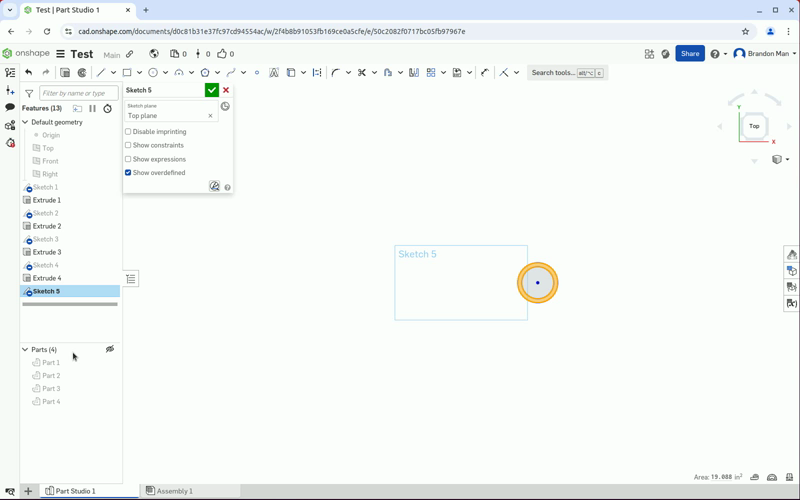
key(shift+e)
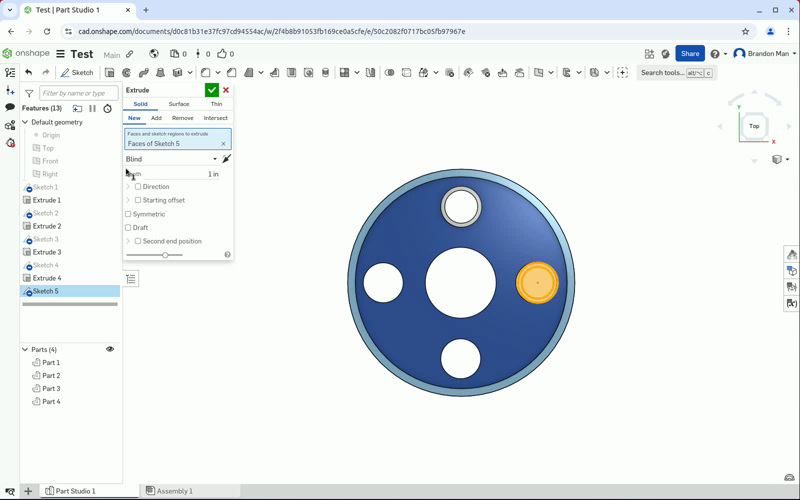
mouse_move(143, 106)
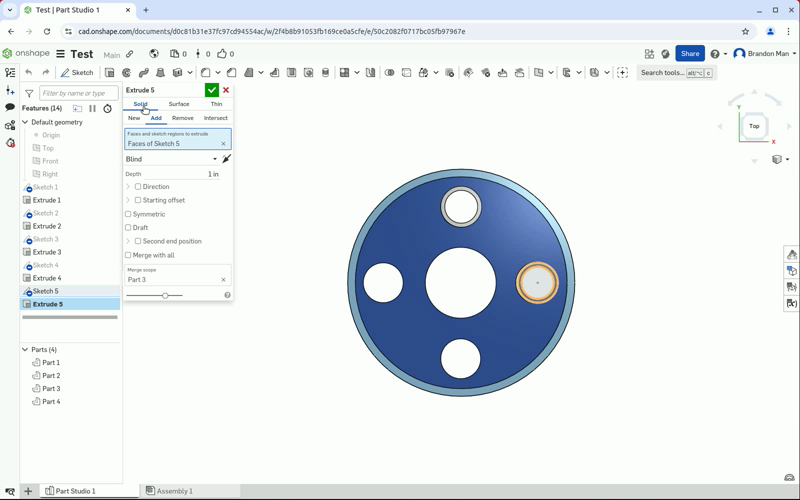
click(143, 106)
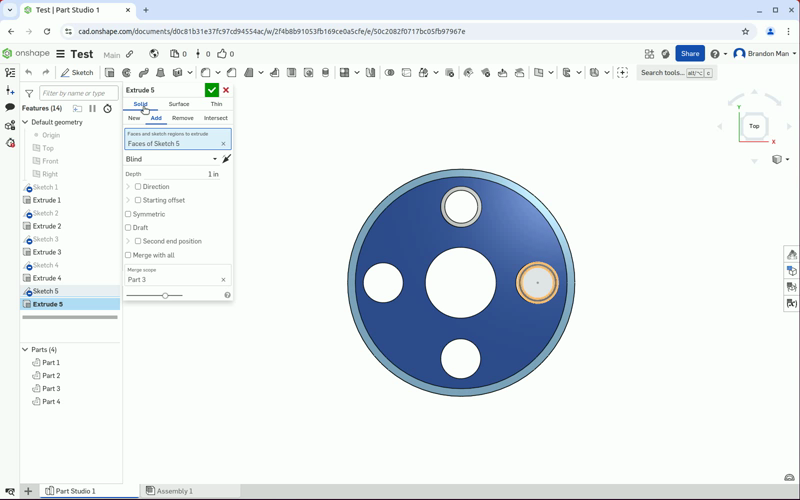
mouse_move(137, 120)
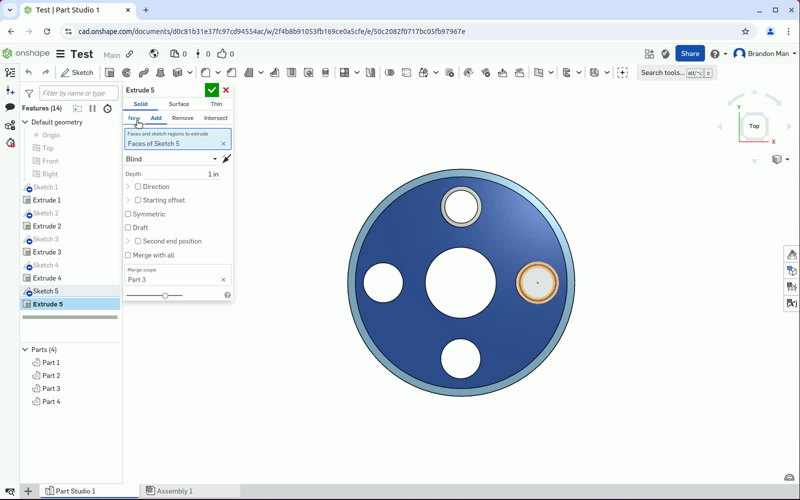
click(137, 120)
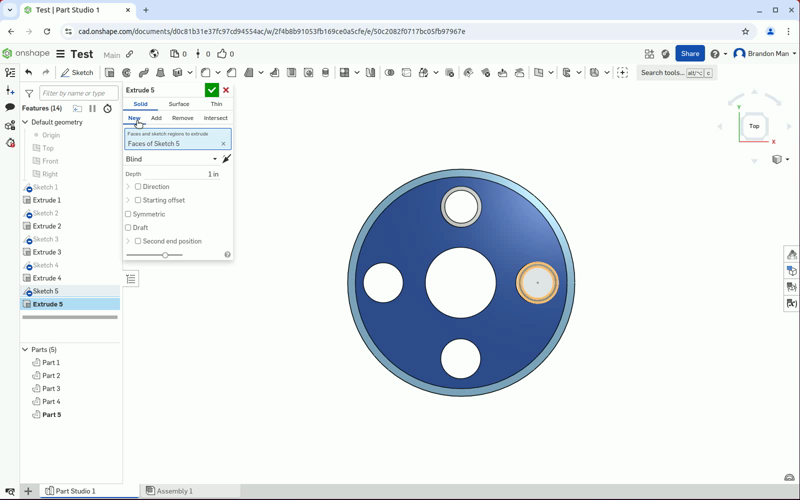
key(tab, 4)
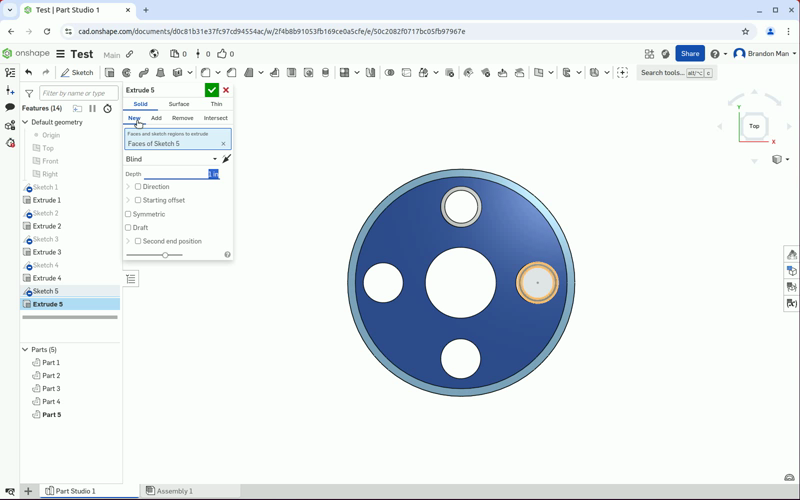
text(4.333)
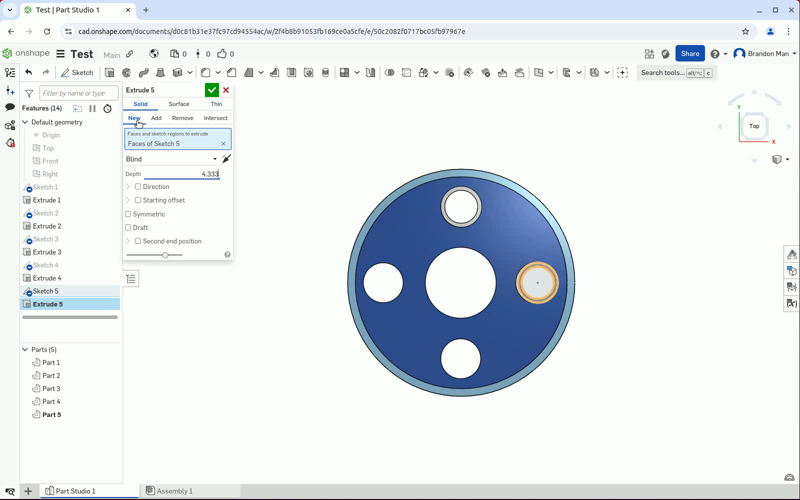
key(enter)
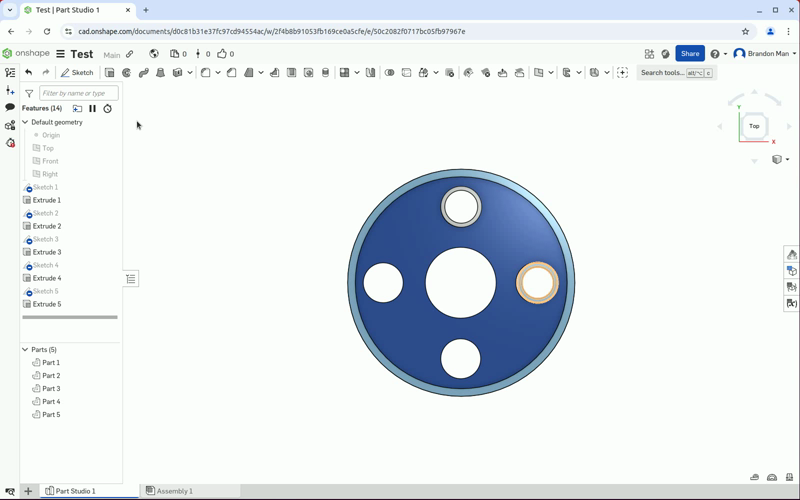
key(shift+h)
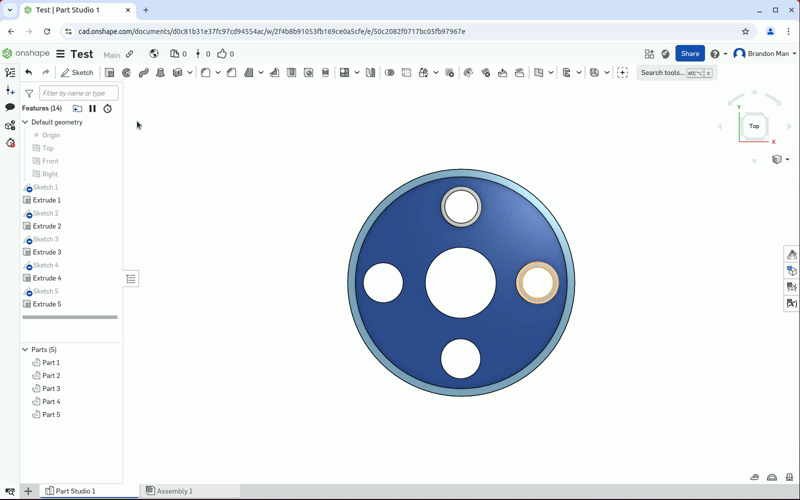
key(shift+h)
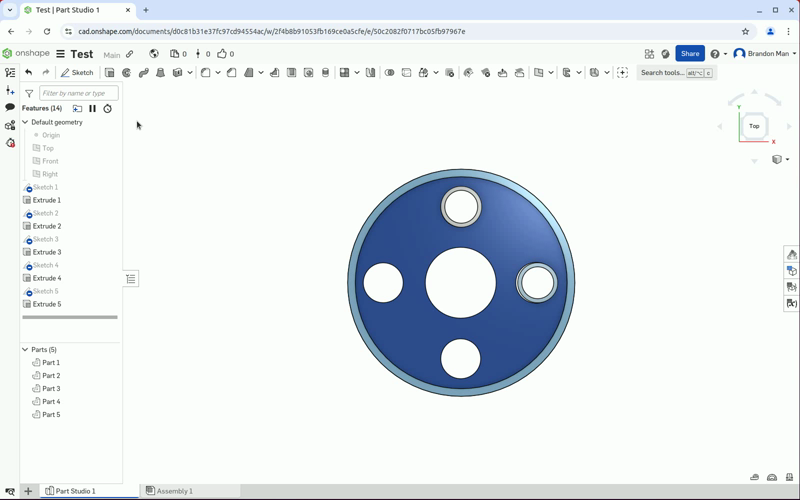
mouse_move(73, 189)
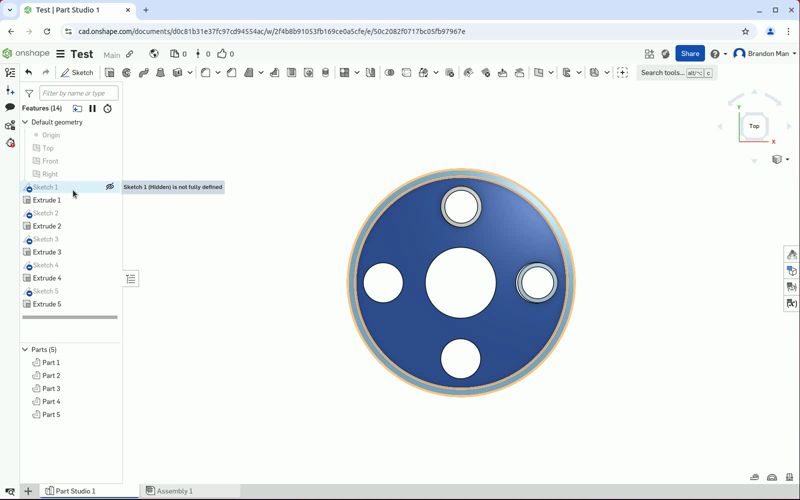
click(73, 189)
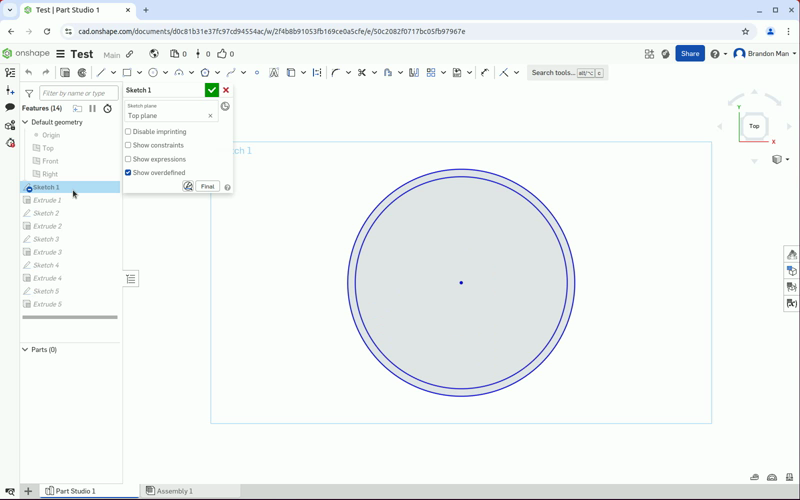
mouse_move(229, 92)
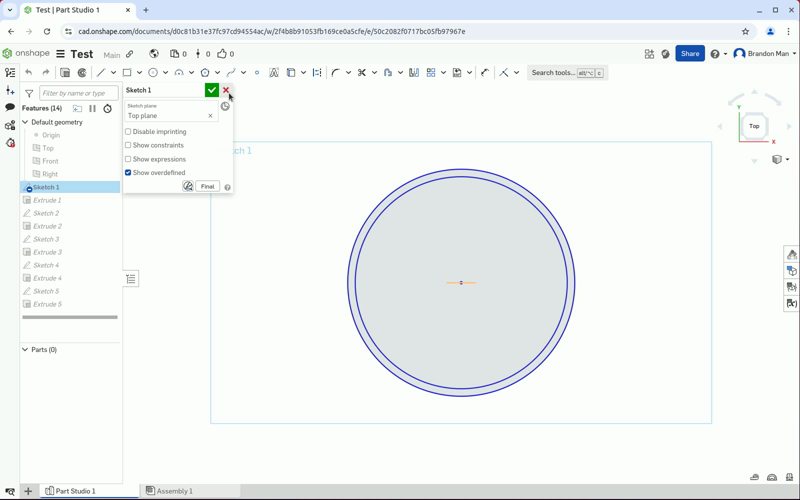
click(229, 92)
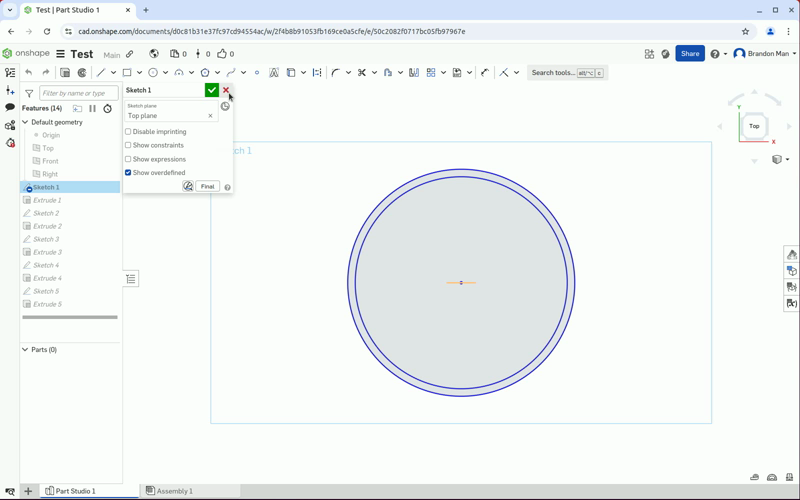
key(shift+s)
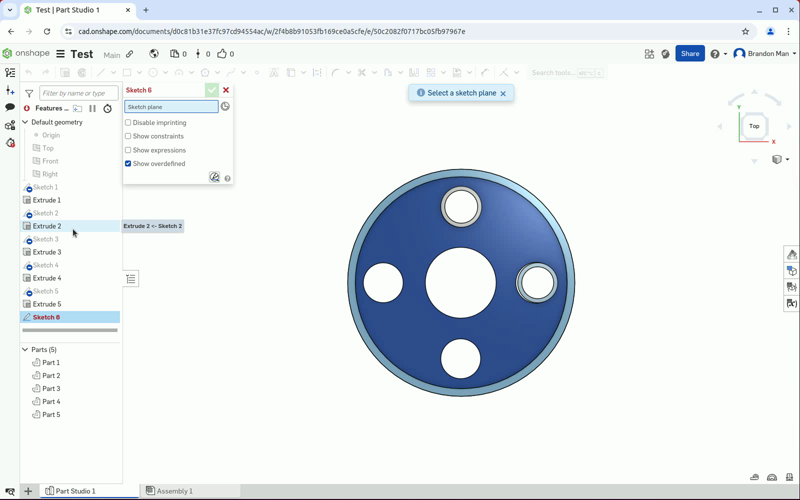
scroll(3)
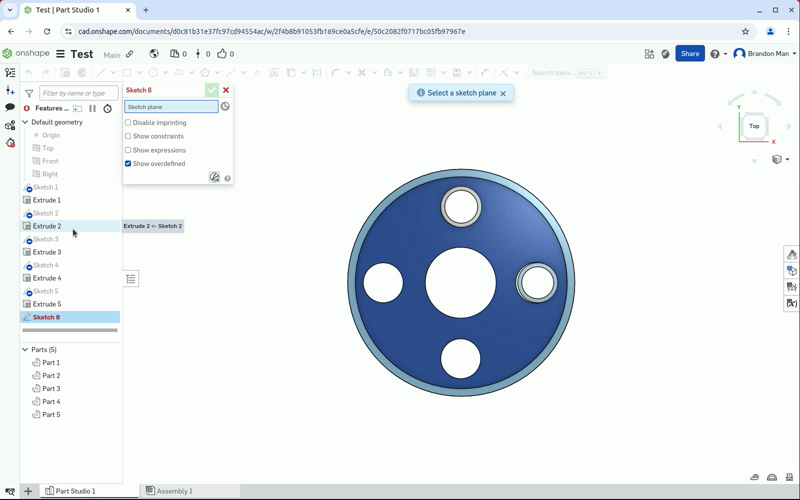
mouse_move(73, 150)
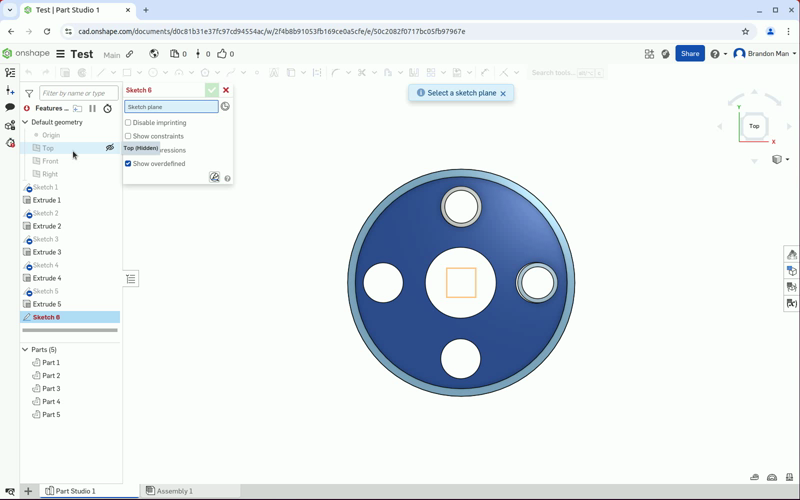
click(73, 150)
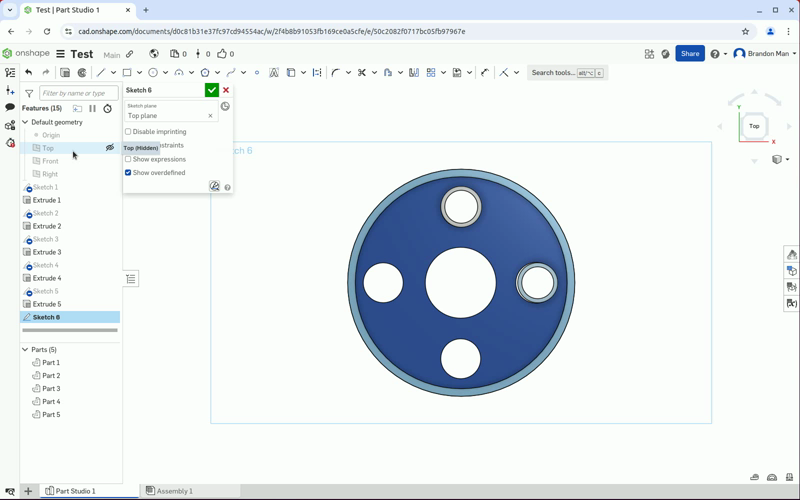
mouse_move(73, 352)
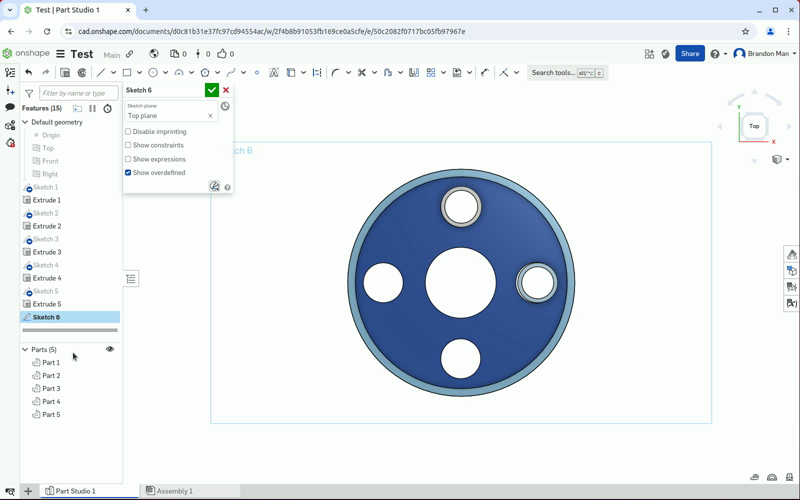
key(y)
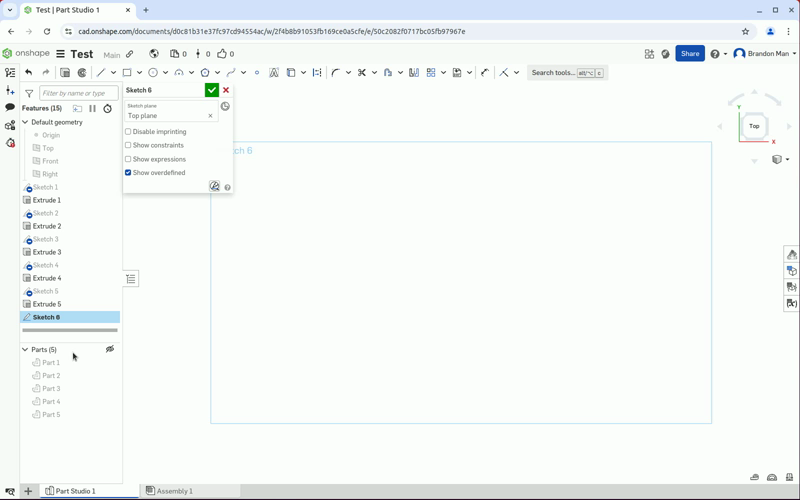
key(c)
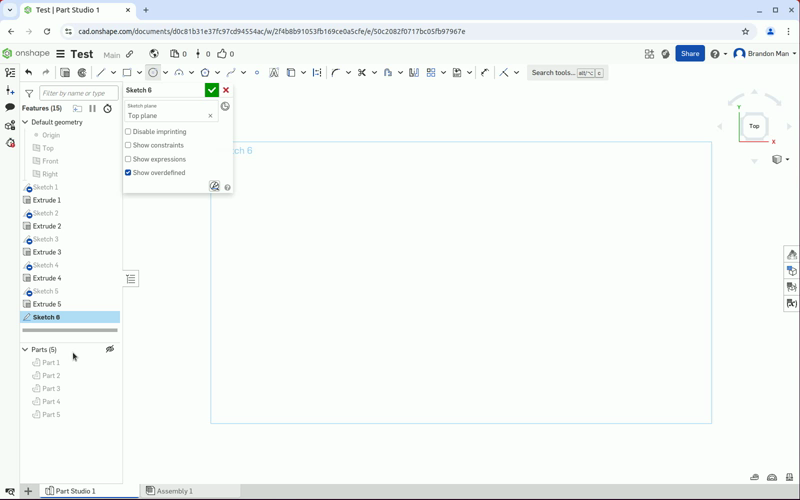
key_down(shift)
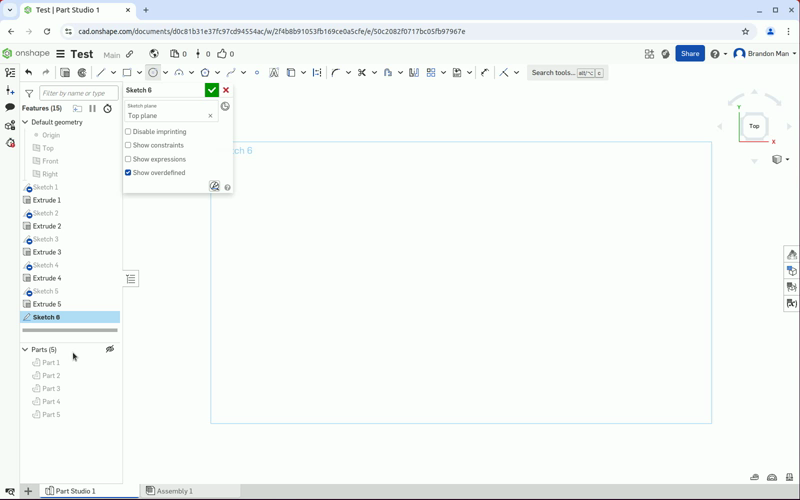
mouse_move(385, 282)
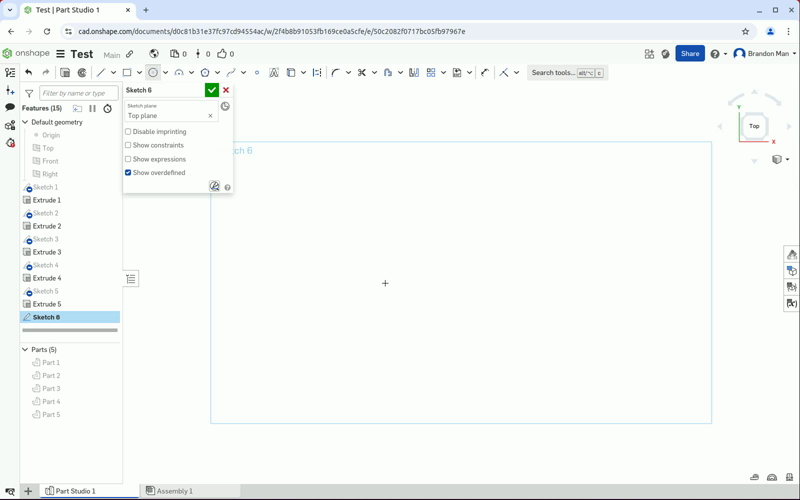
click(385, 282)
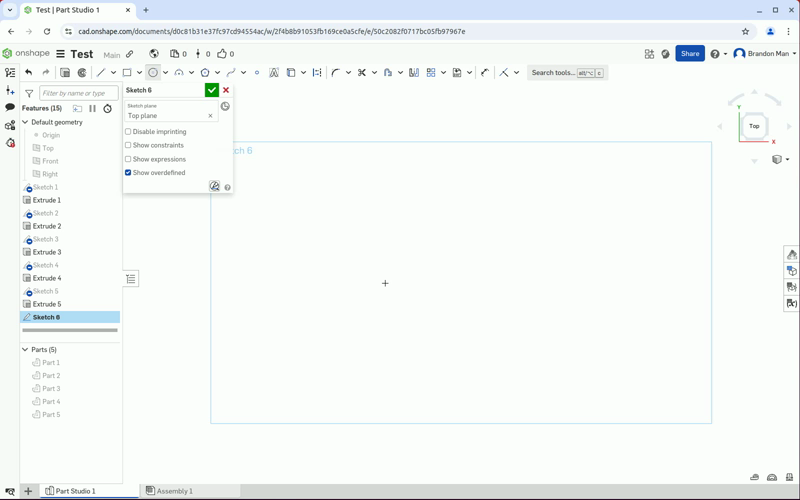
key_up(shift)
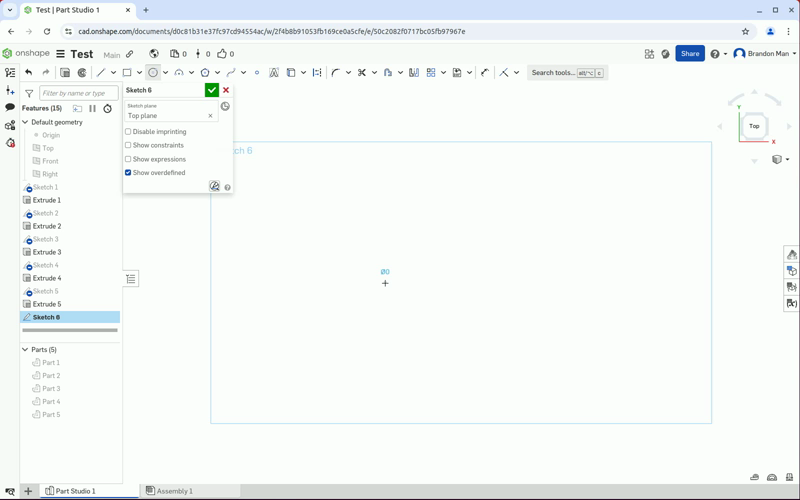
mouse_move(405, 282)
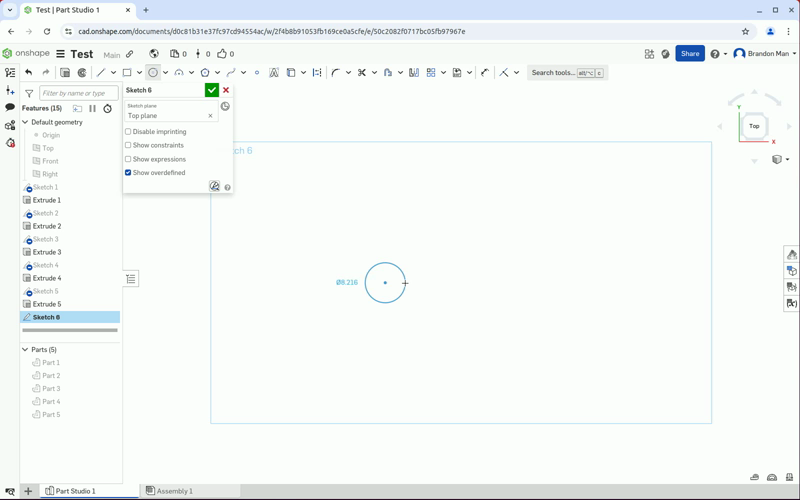
click(405, 282)
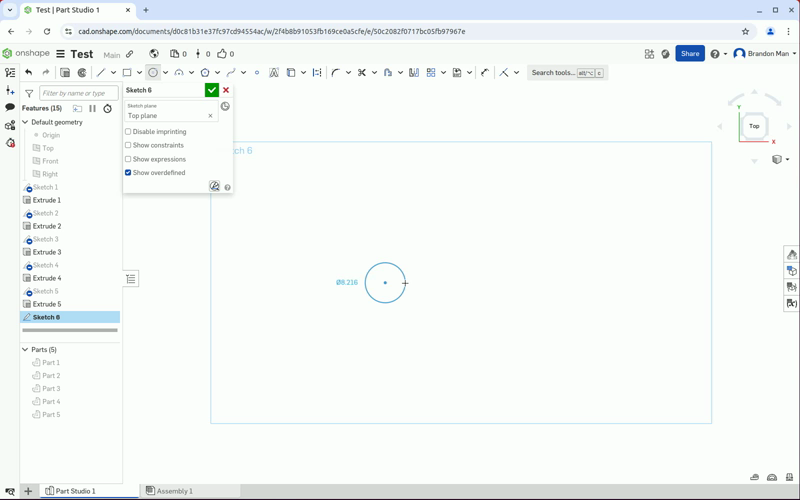
key(esc)
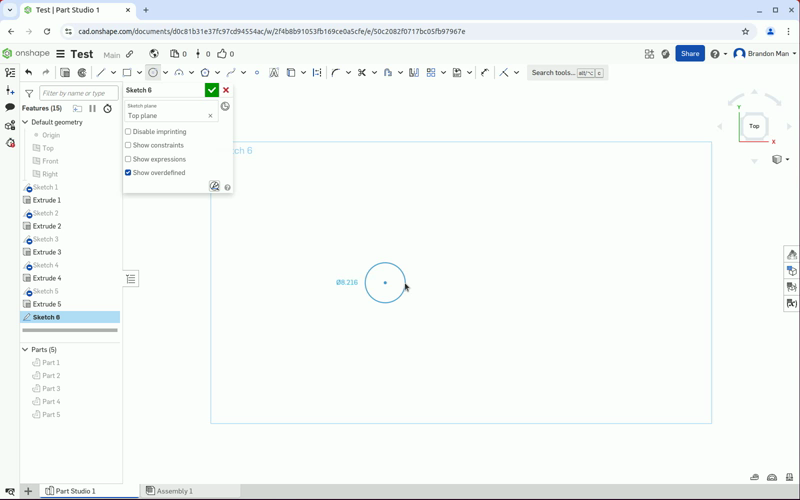
key(c)
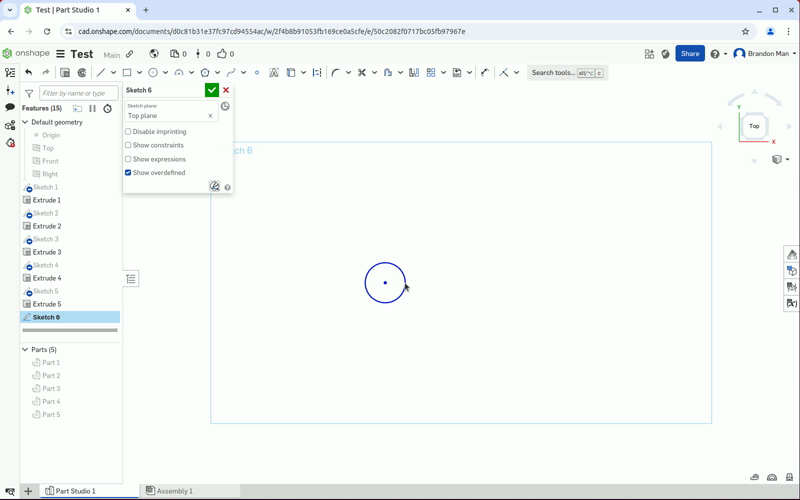
key_down(shift)
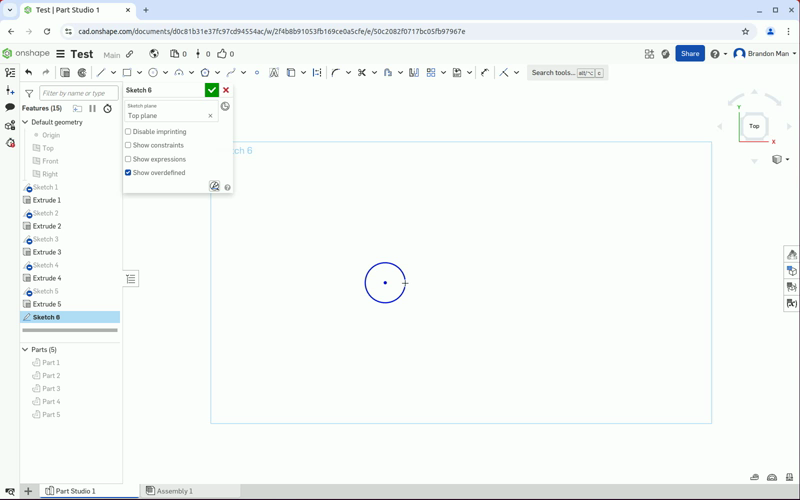
mouse_move(385, 282)
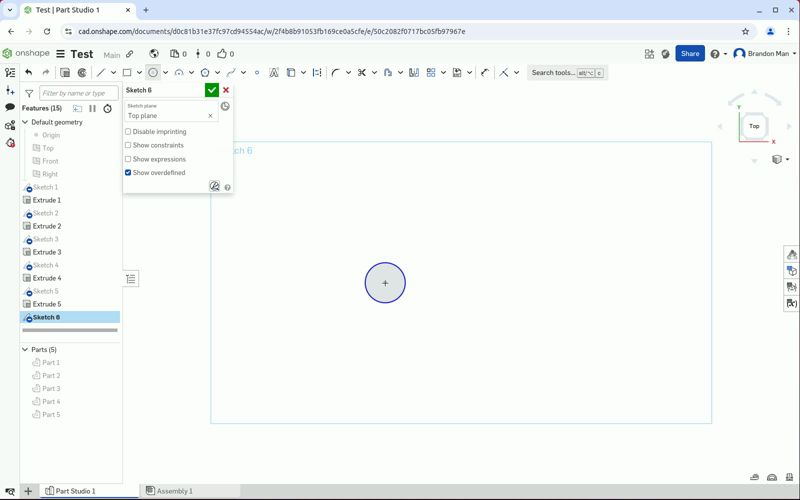
click(385, 282)
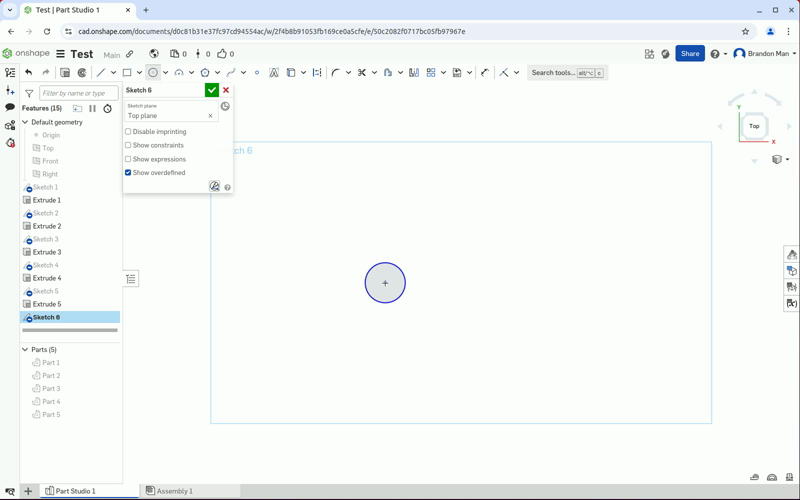
key_up(shift)
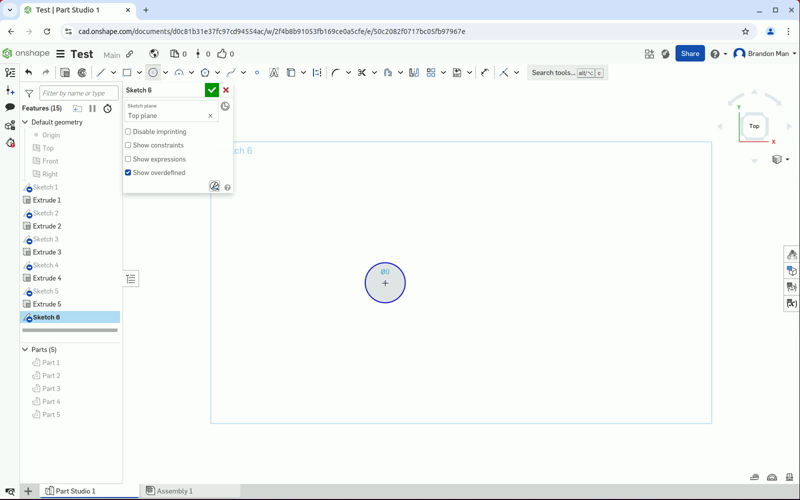
mouse_move(401, 282)
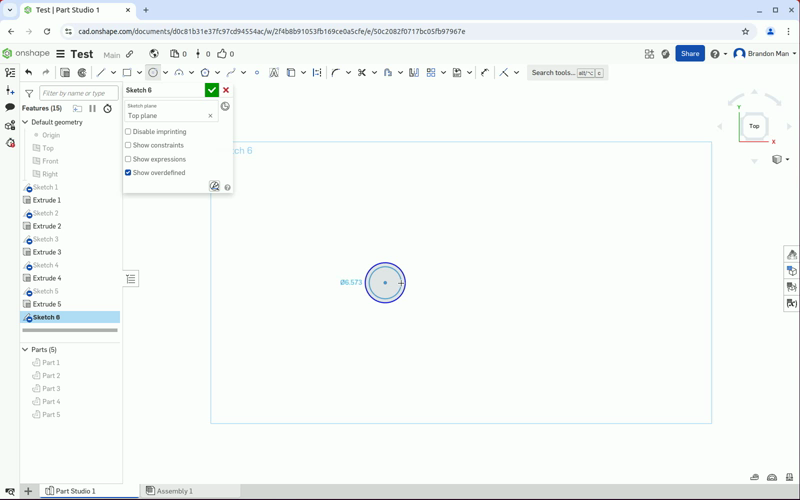
scroll(6)
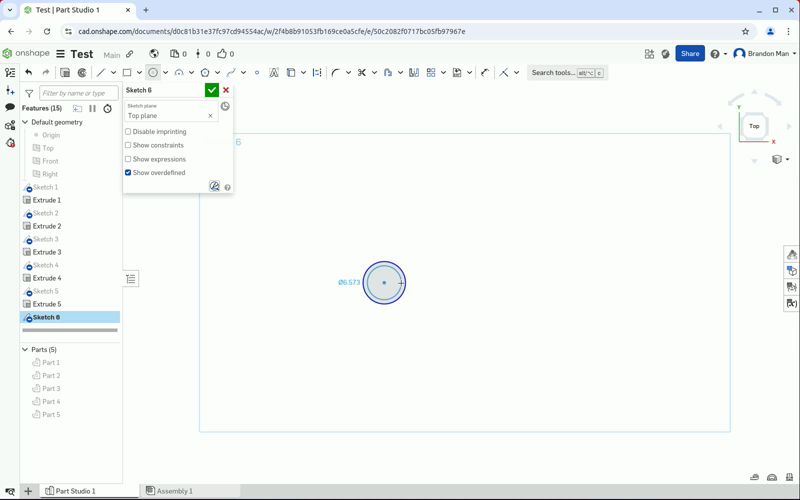
scroll(6)
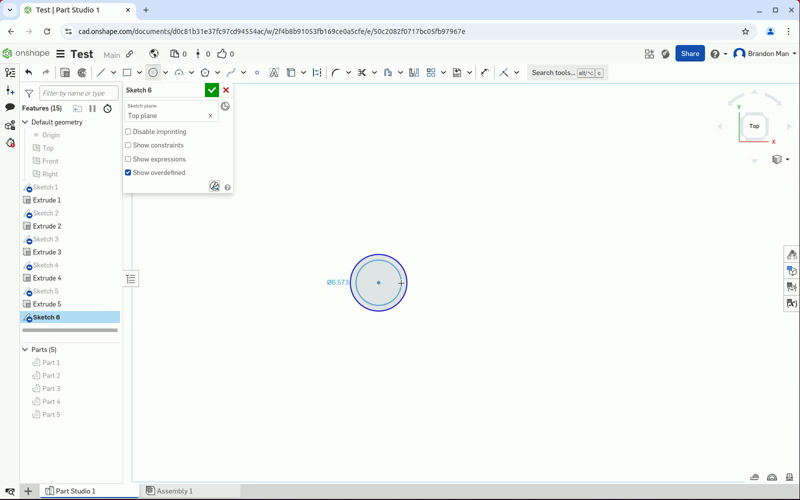
scroll(6)
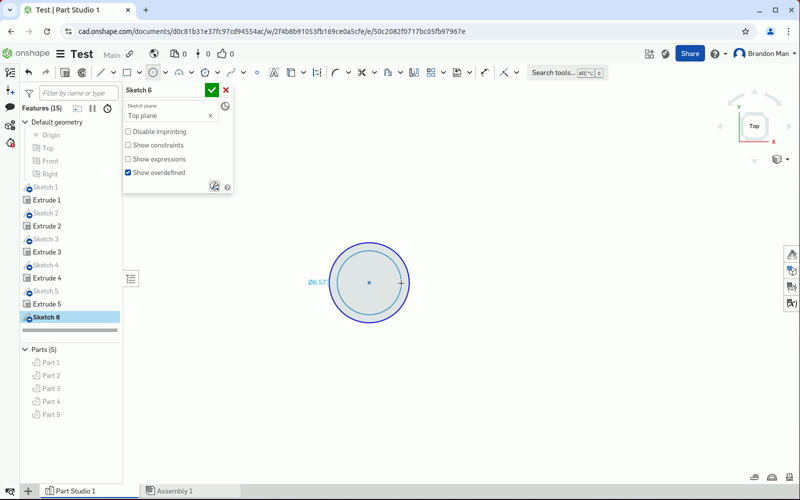
scroll(6)
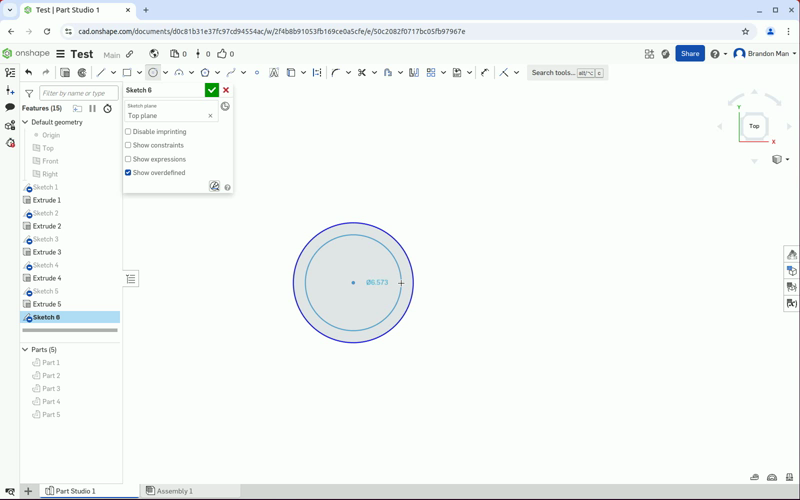
scroll(6)
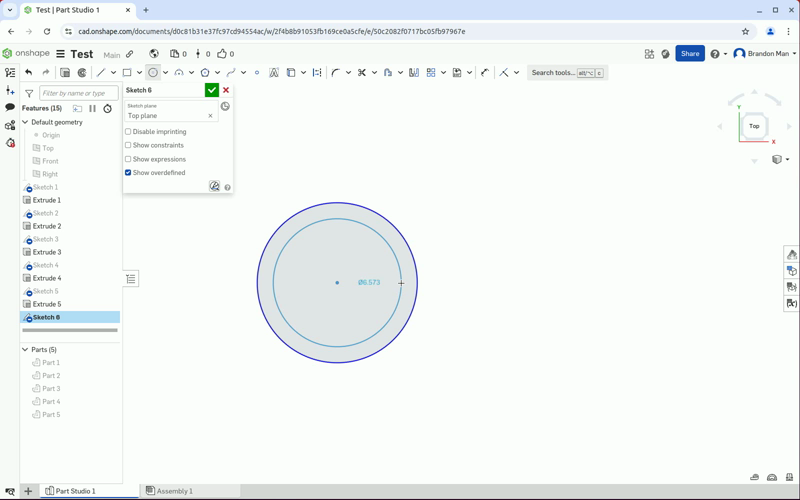
scroll(6)
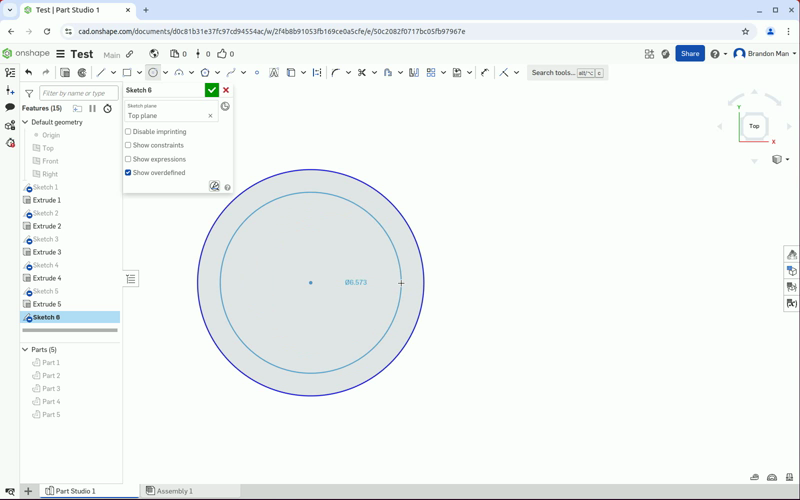
scroll(6)
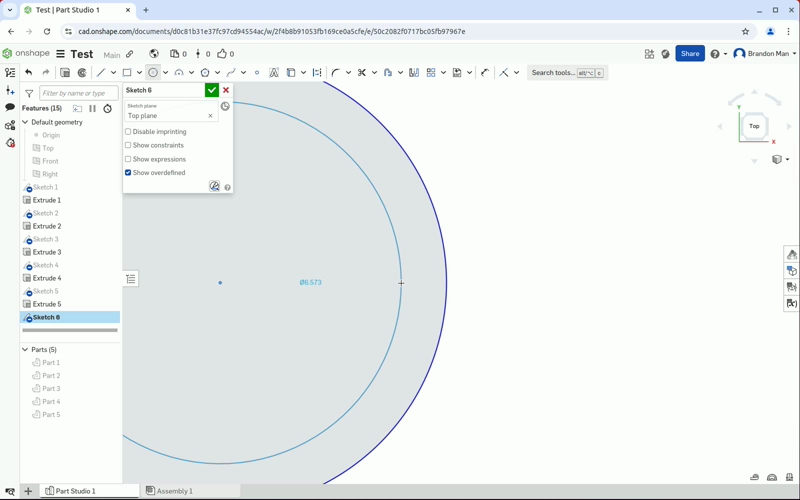
click(401, 282)
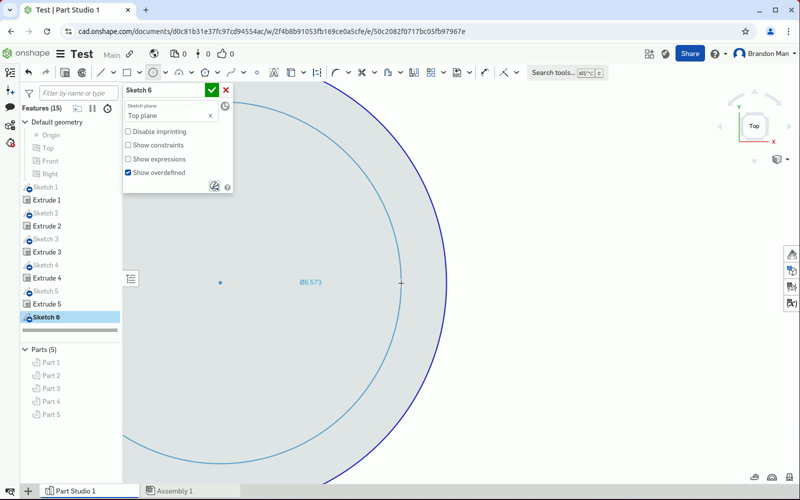
scroll(-6)
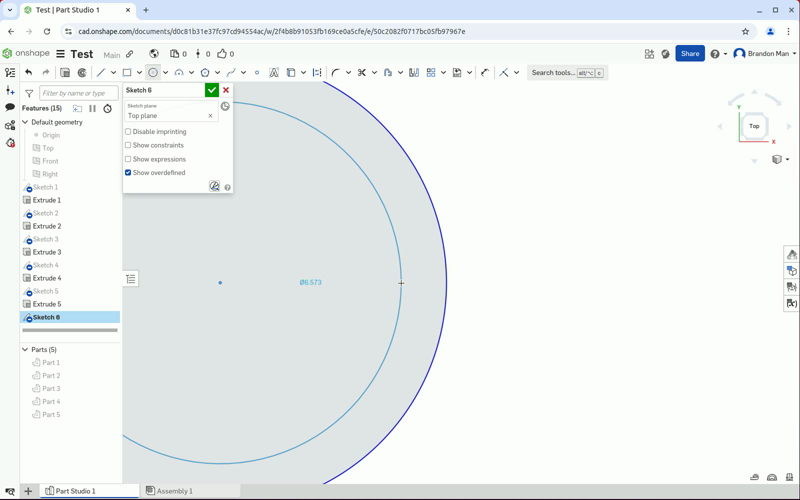
scroll(-6)
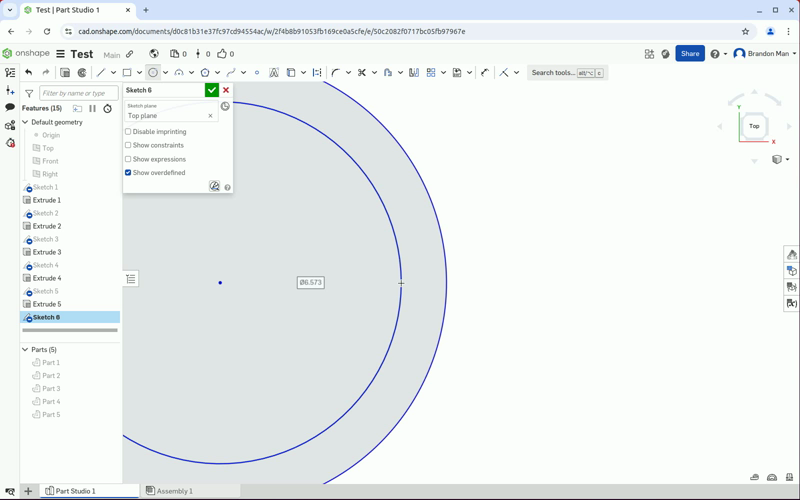
scroll(-6)
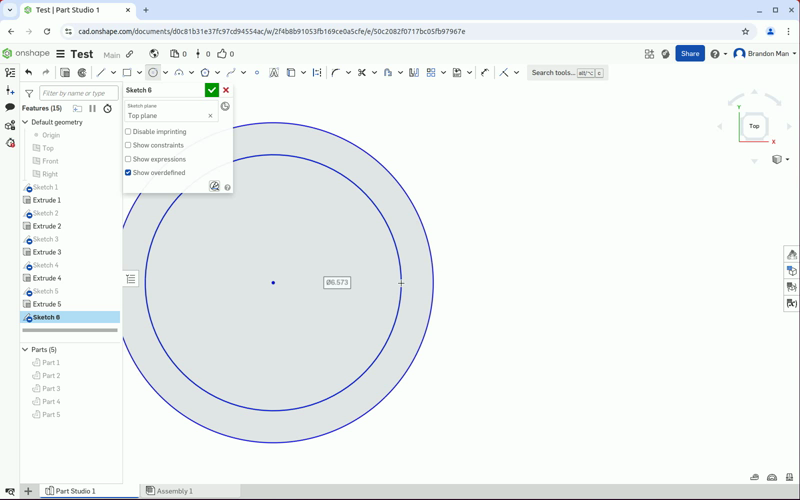
scroll(-6)
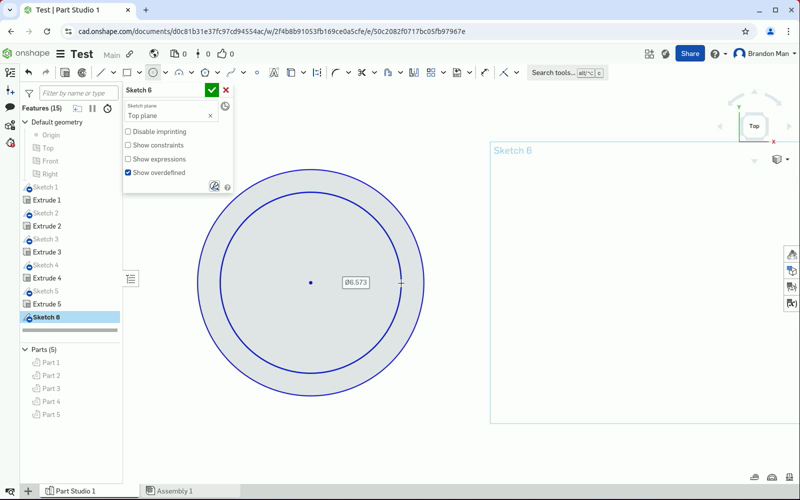
scroll(-6)
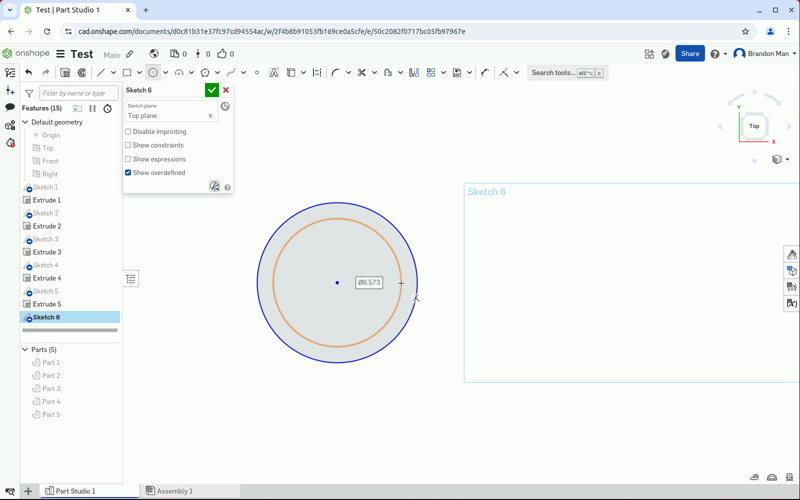
scroll(-6)
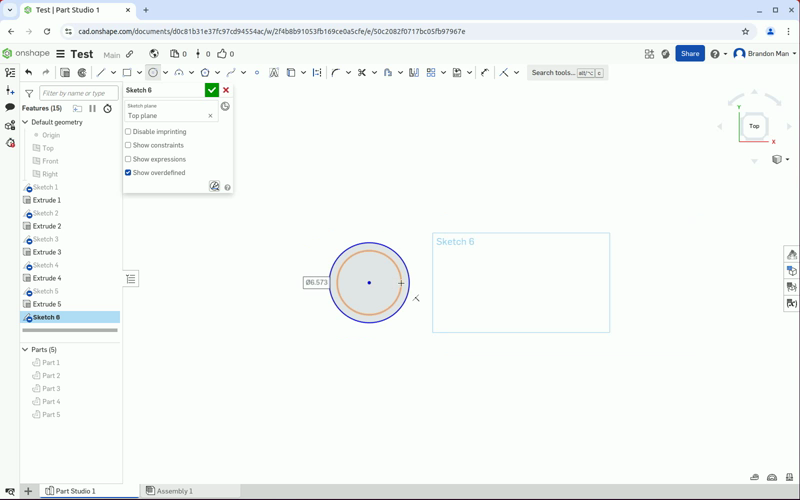
scroll(-6)
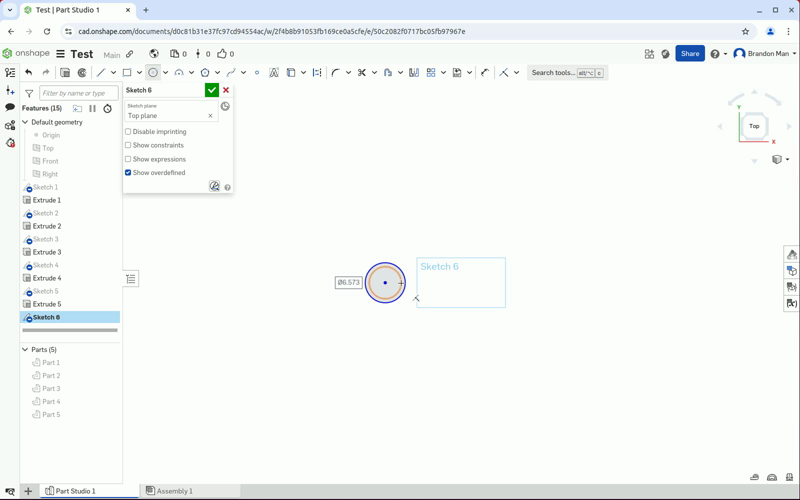
key(esc)
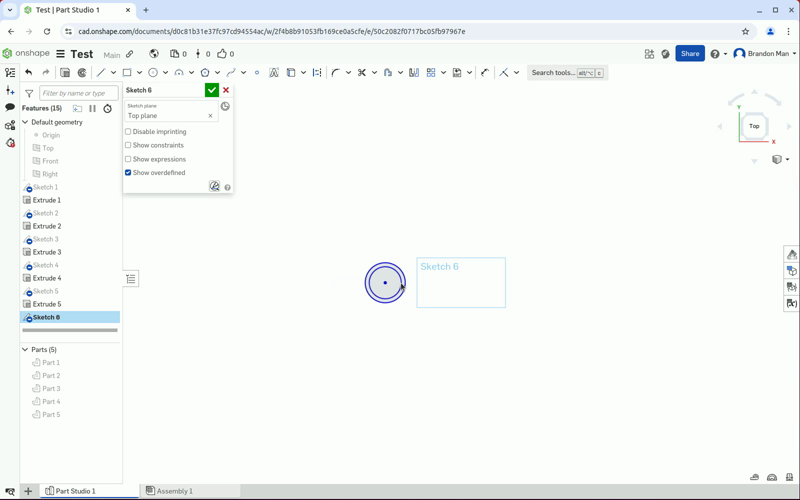
mouse_move(372, 268)
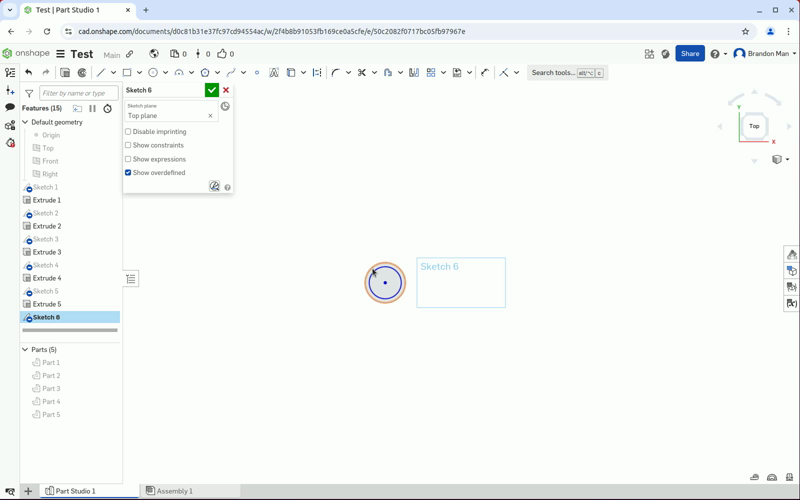
scroll(6)
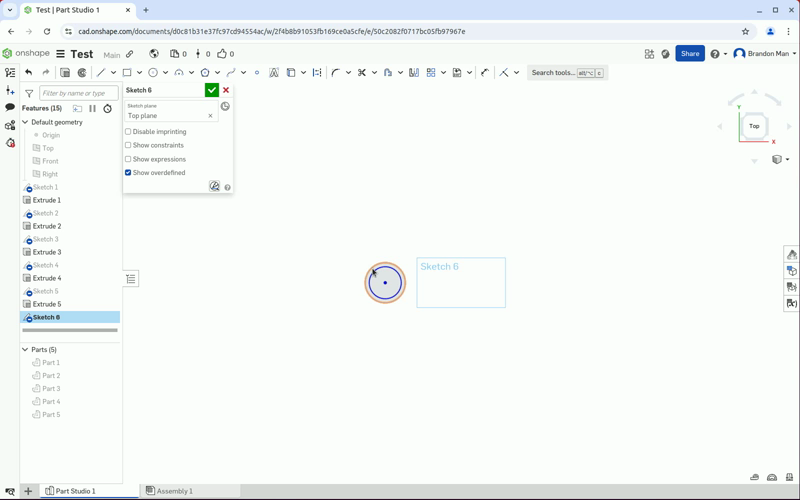
scroll(6)
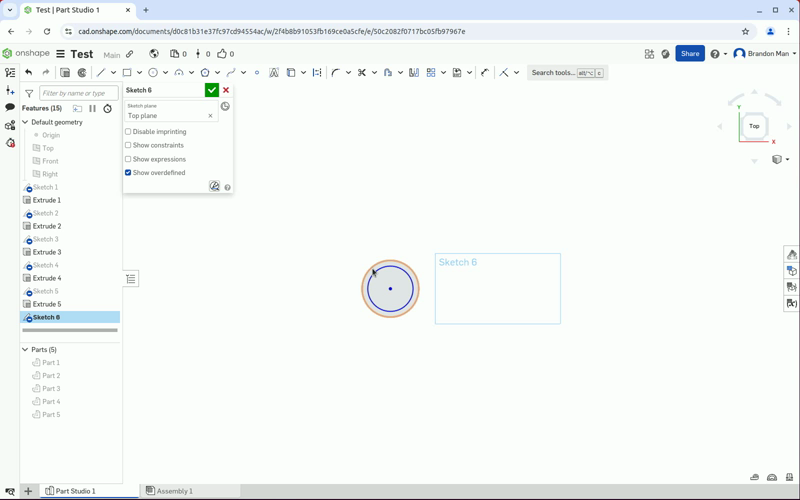
scroll(6)
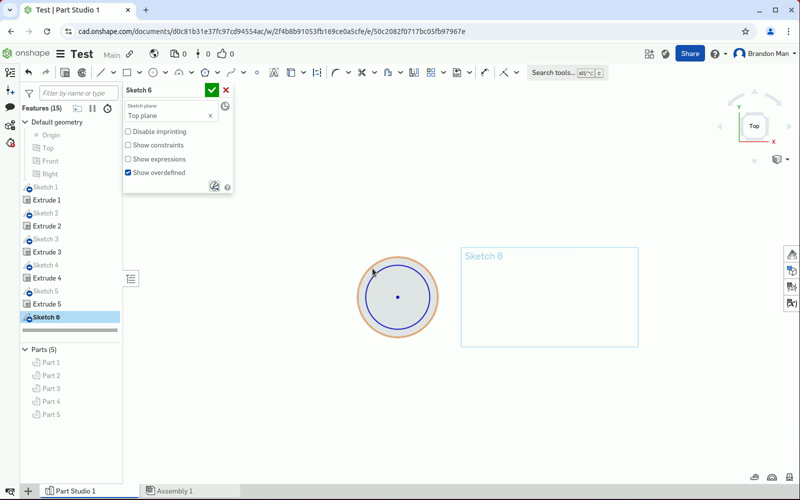
scroll(6)
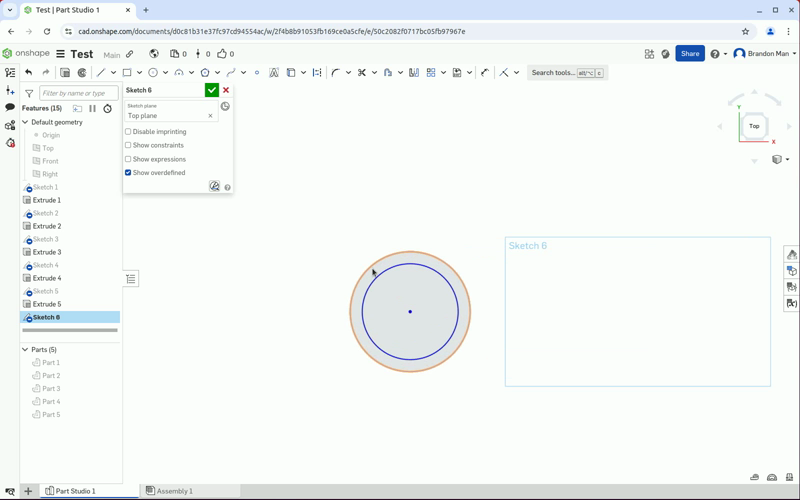
scroll(6)
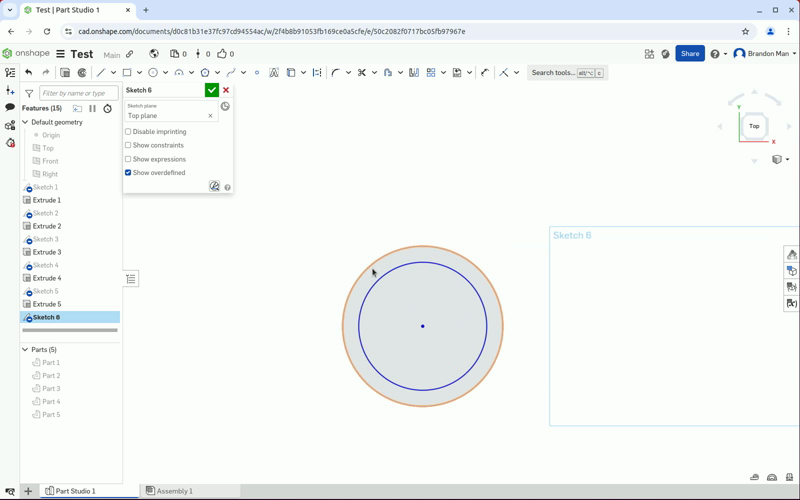
scroll(6)
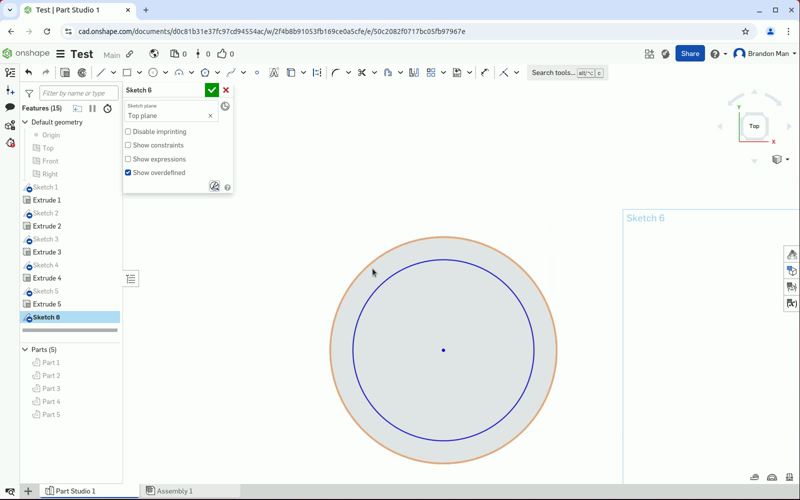
scroll(6)
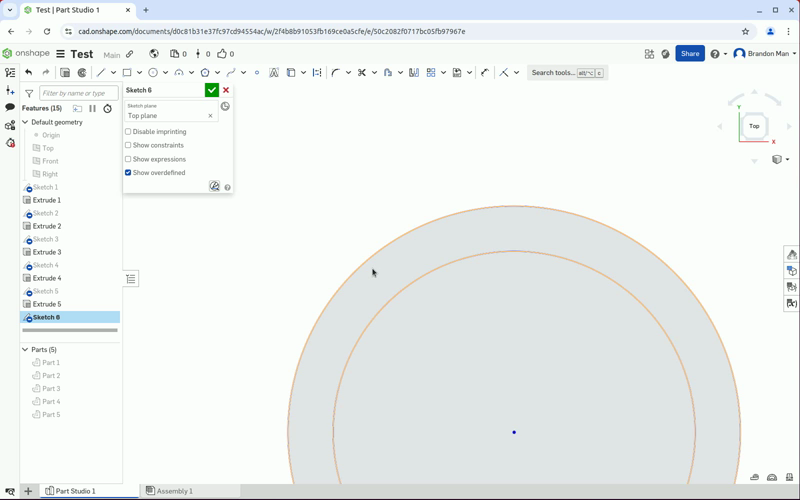
click(372, 268)
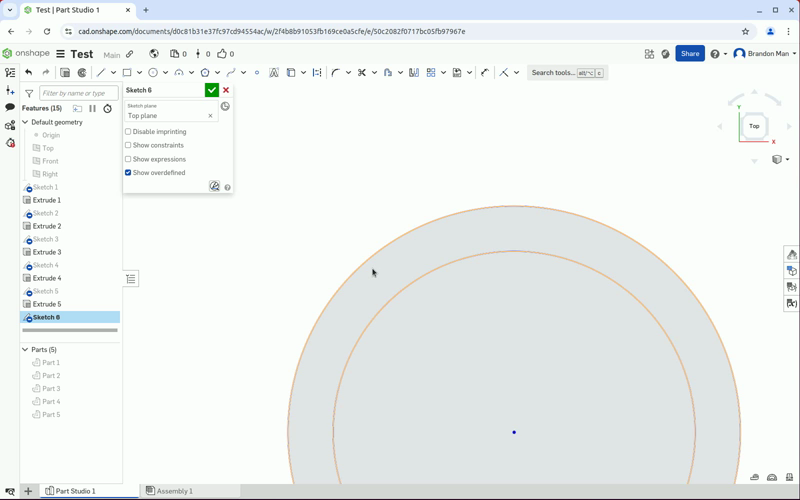
scroll(-6)
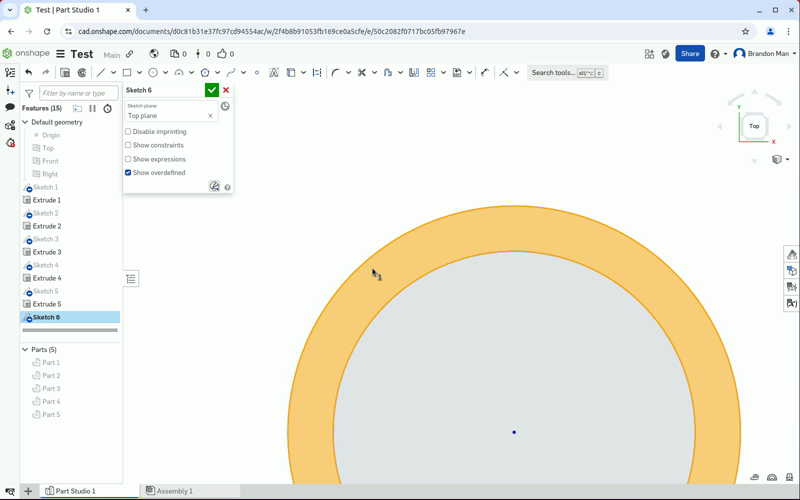
scroll(-6)
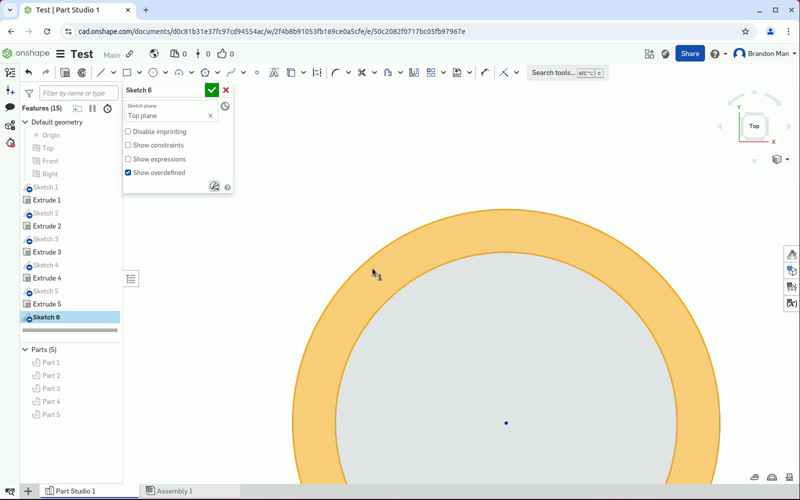
scroll(-6)
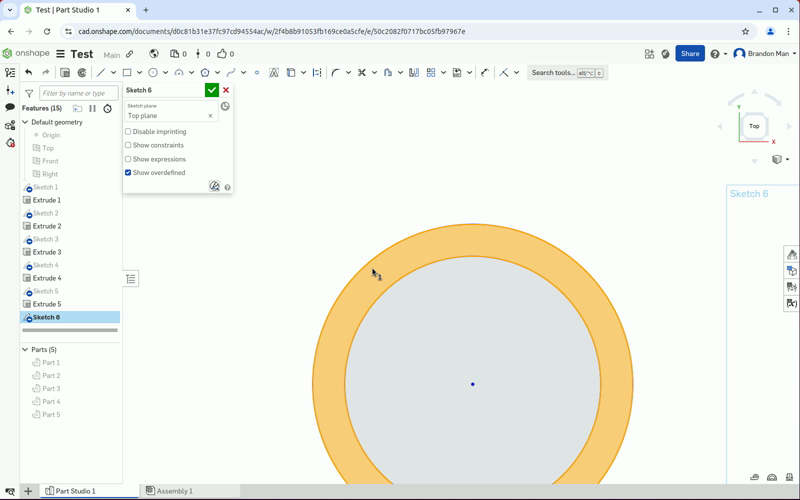
scroll(-6)
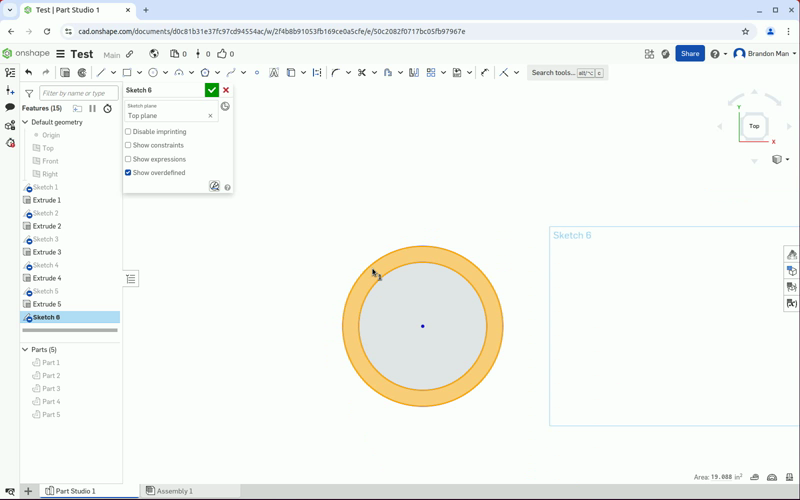
scroll(-6)
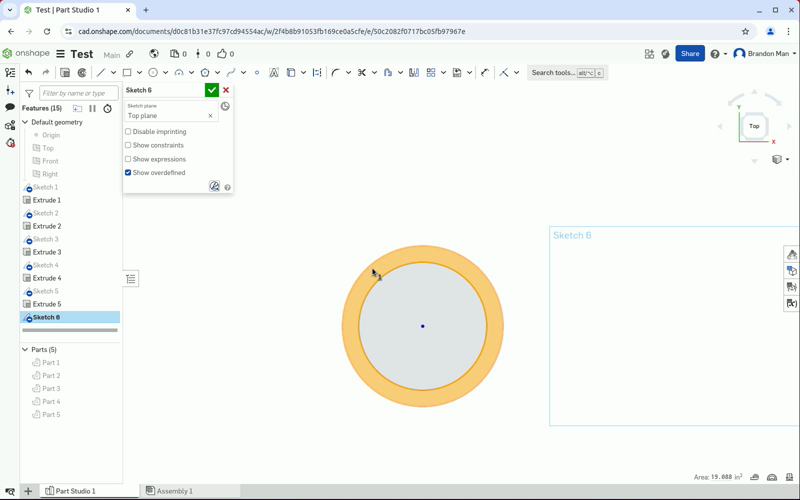
scroll(-6)
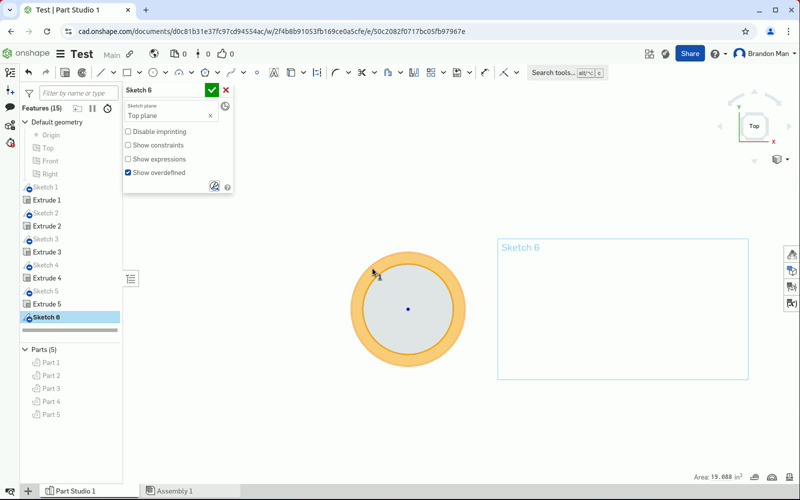
scroll(-6)
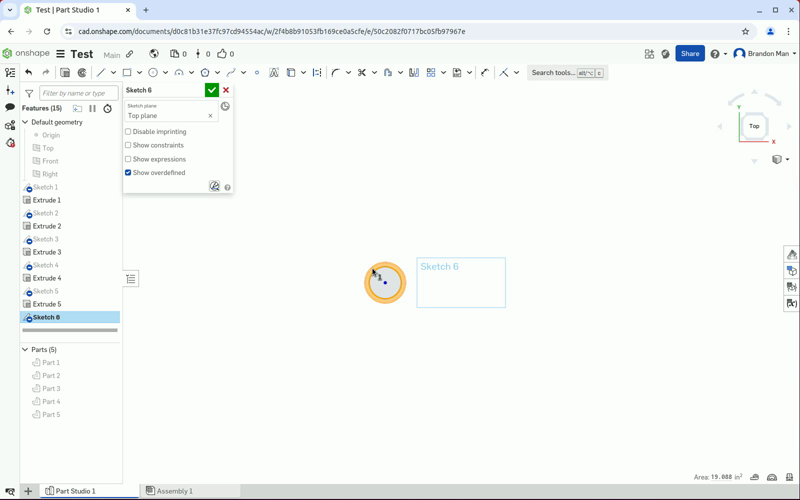
mouse_move(73, 352)
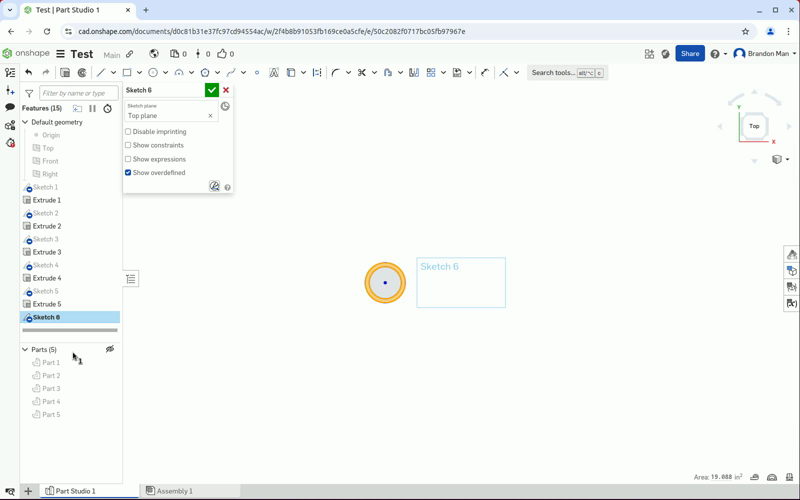
key(shift+y)
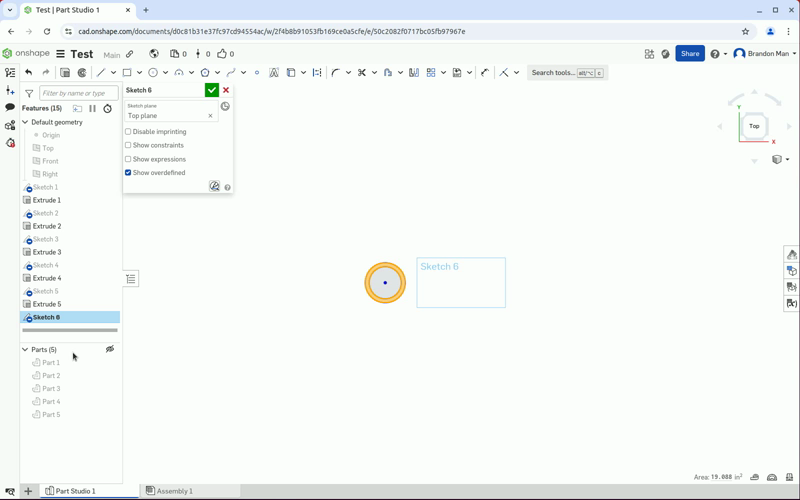
key(shift+e)
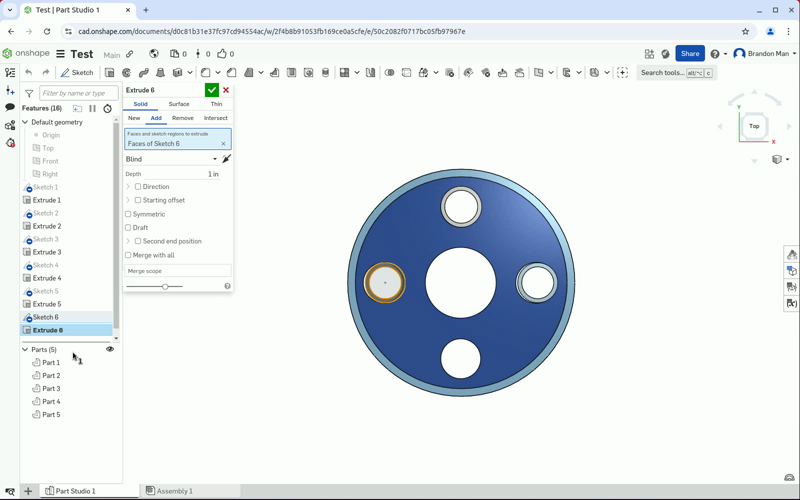
mouse_move(143, 106)
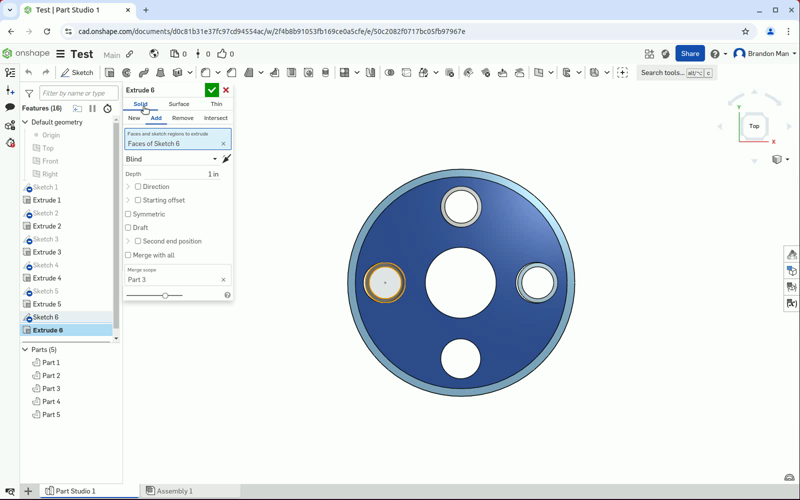
click(143, 106)
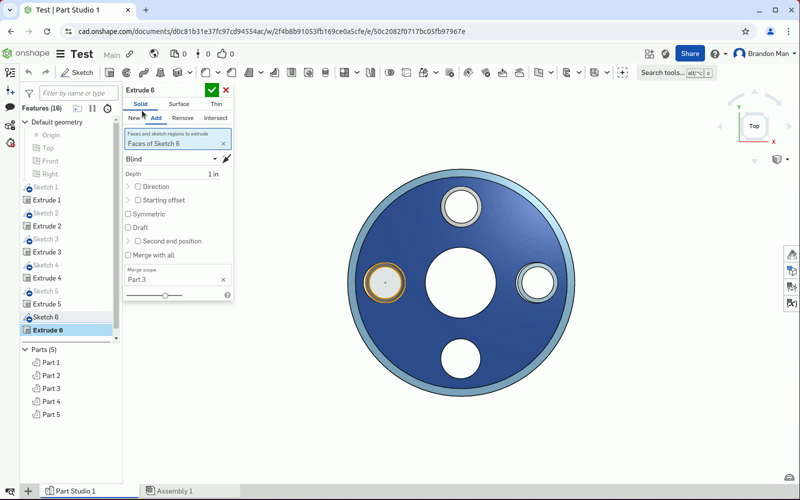
mouse_move(137, 120)
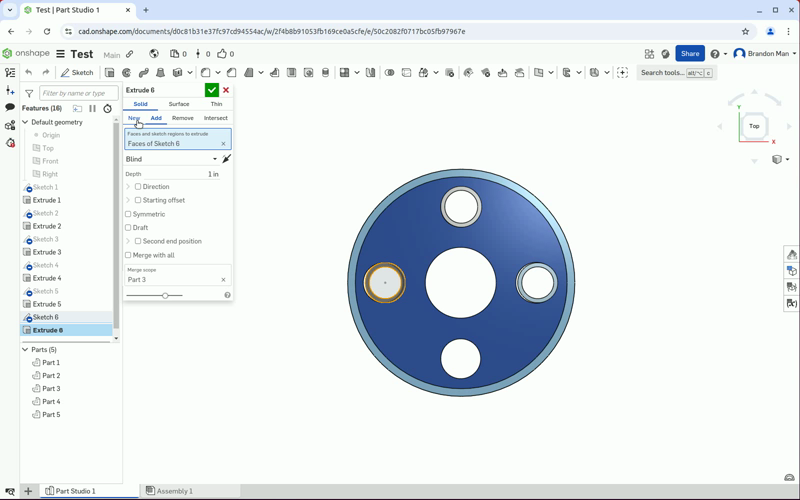
click(137, 120)
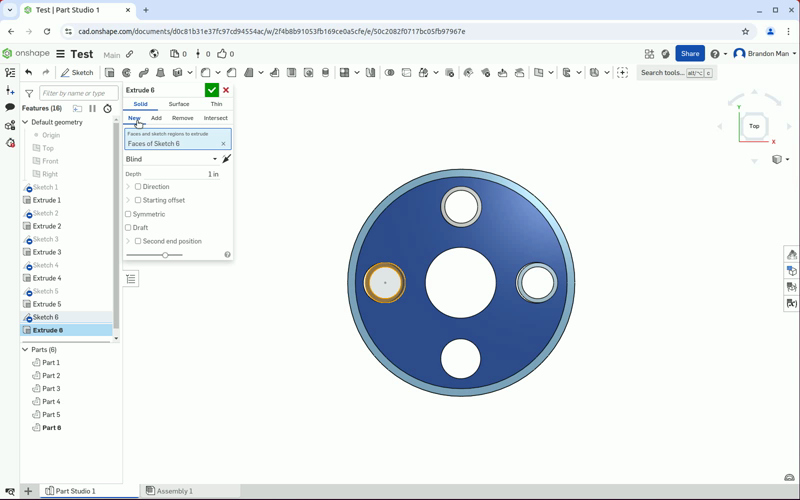
key(tab, 4)
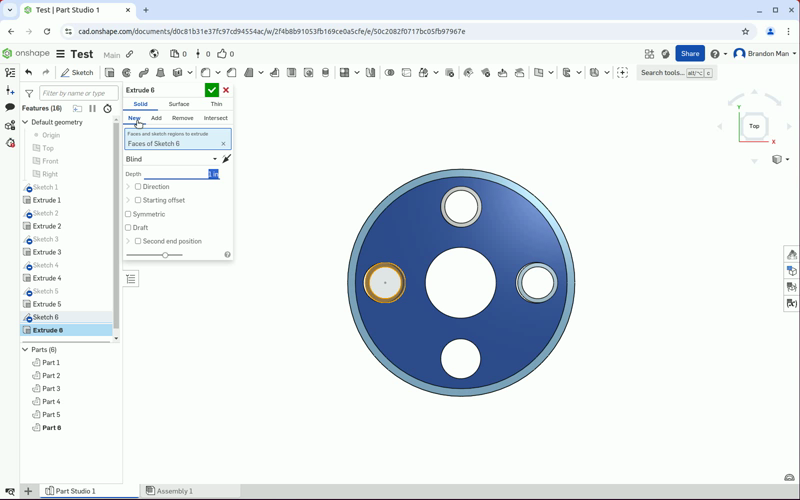
text(4.333)
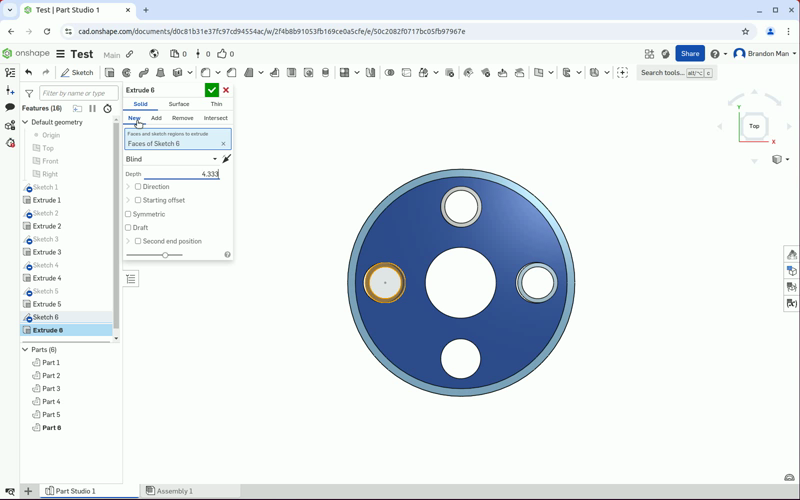
key(enter)
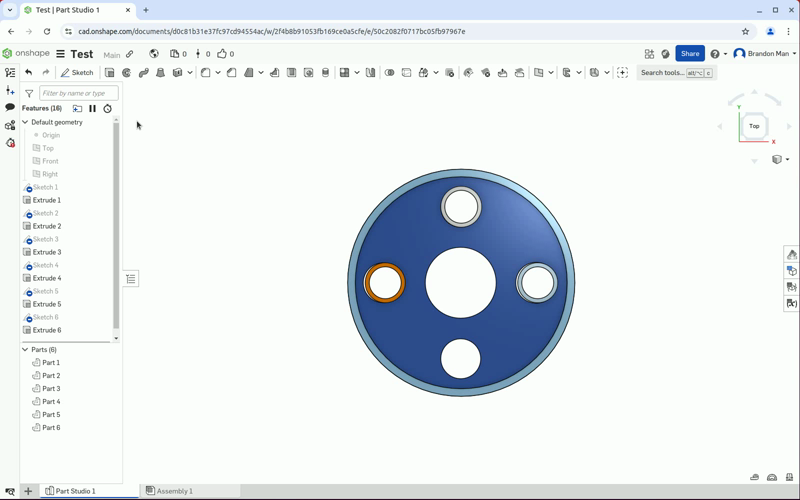
key(shift+h)
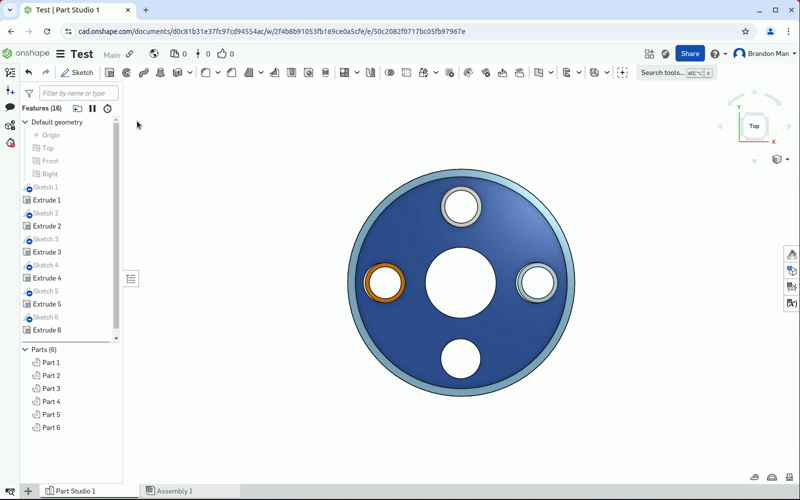
key(shift+h)
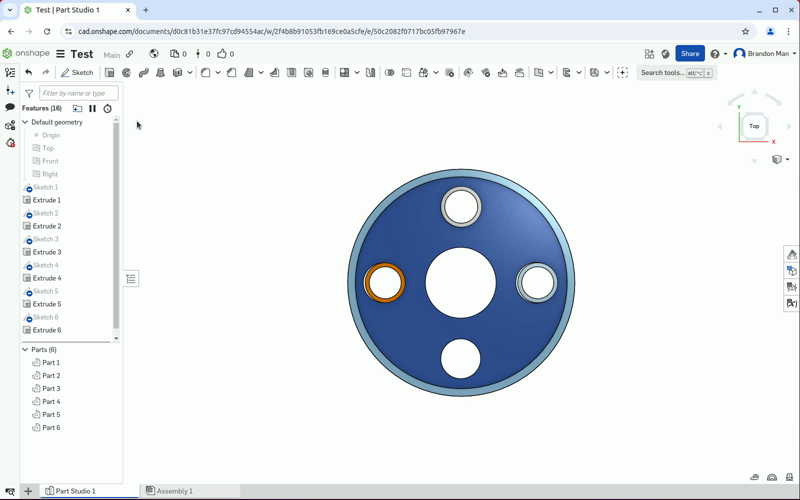
mouse_move(69, 189)
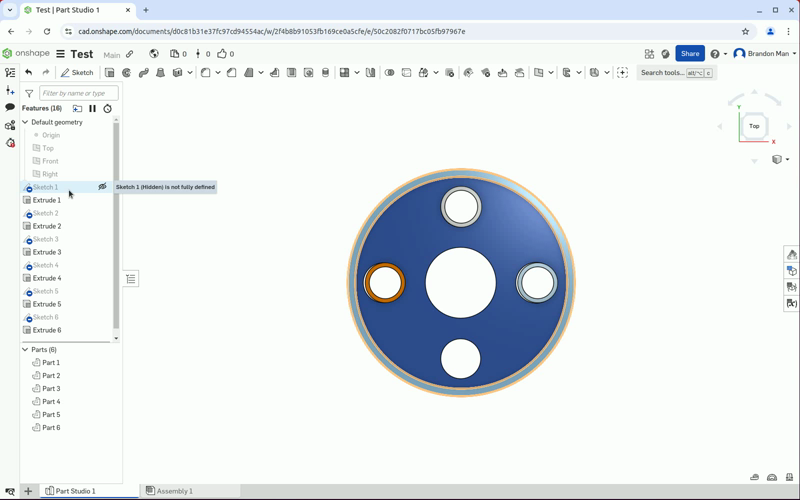
click(69, 189)
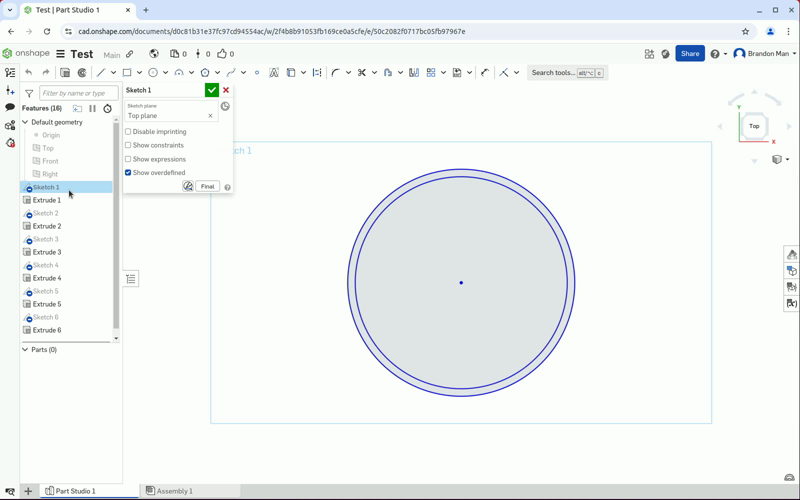
mouse_move(229, 92)
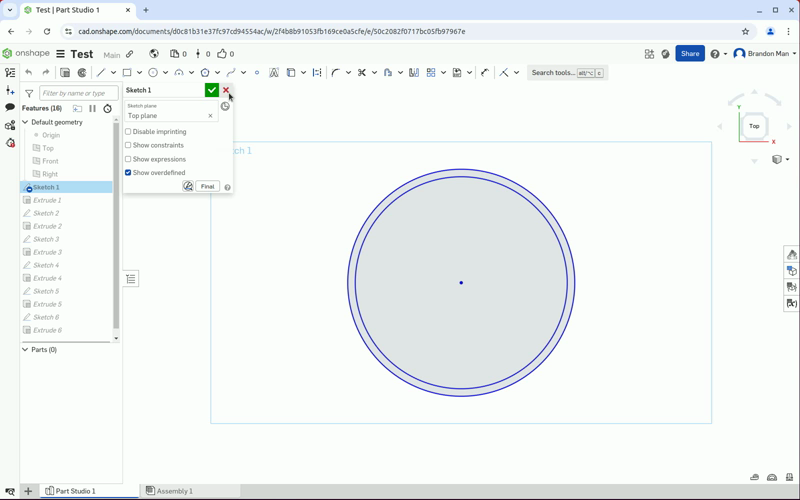
click(229, 92)
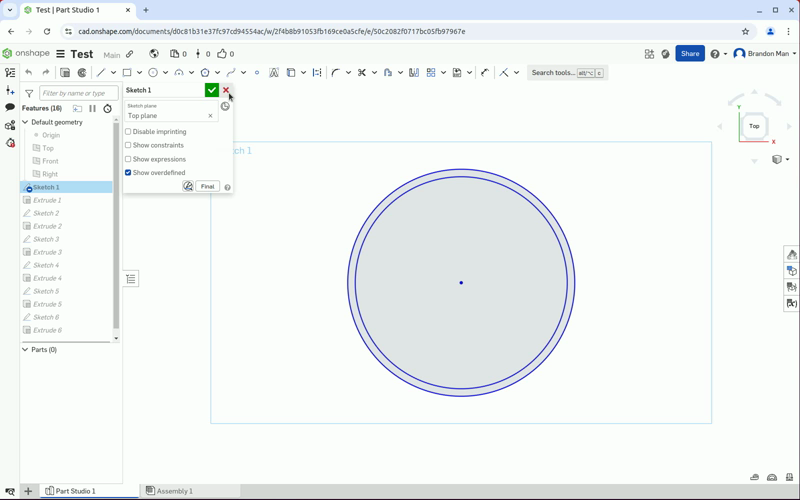
key(shift+s)
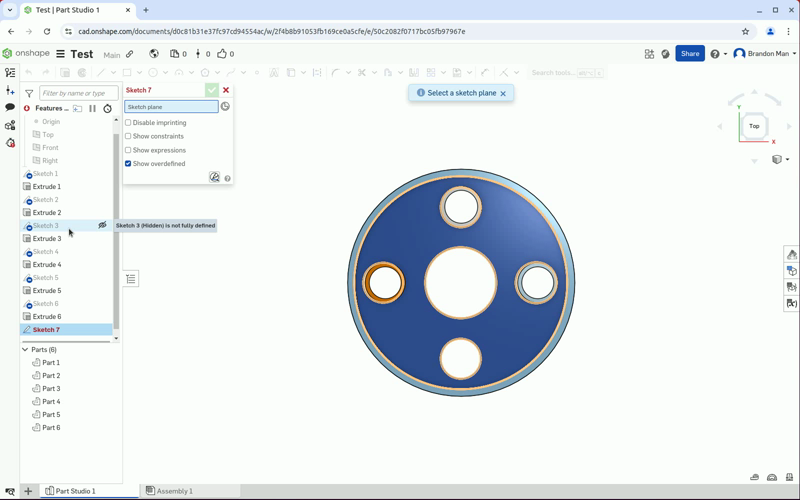
scroll(3)
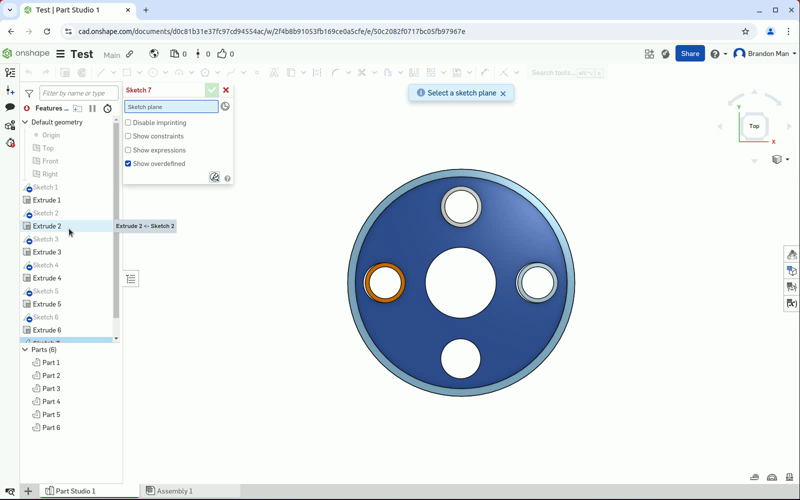
mouse_move(69, 150)
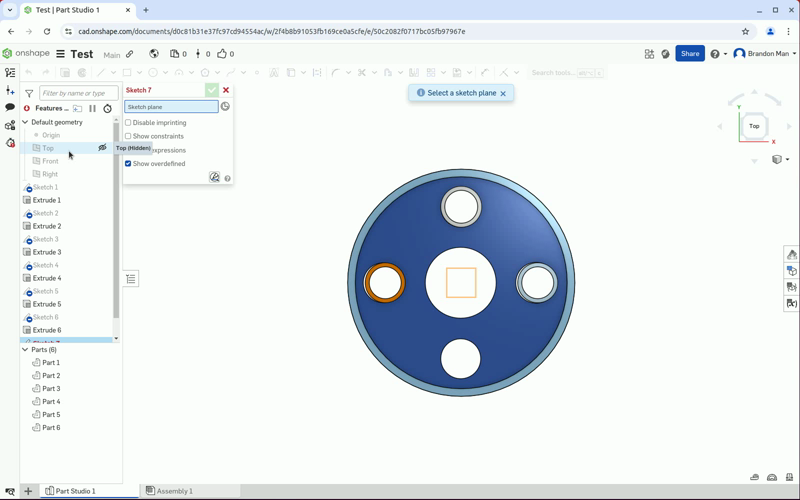
click(69, 150)
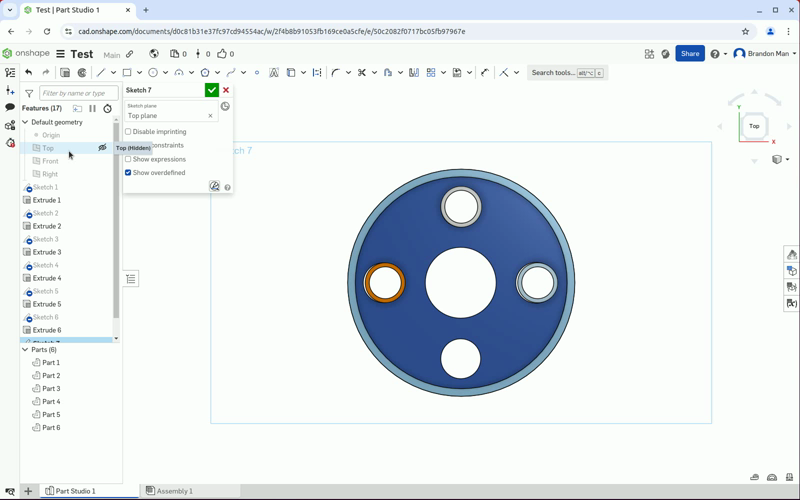
mouse_move(73, 352)
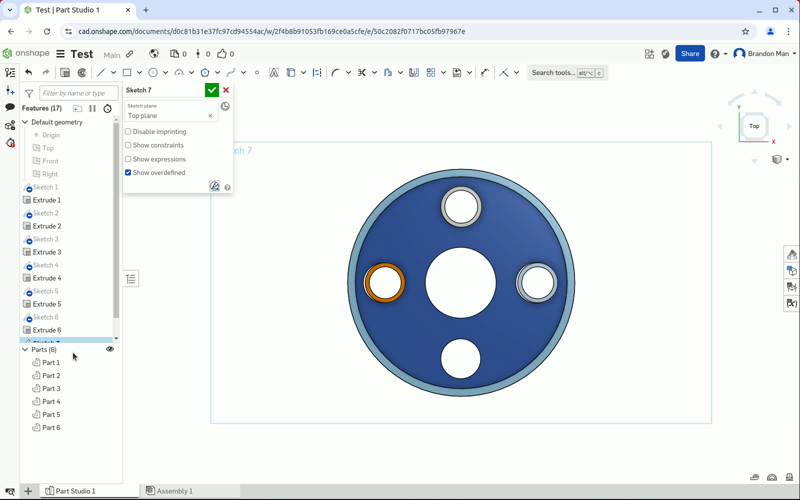
key(y)
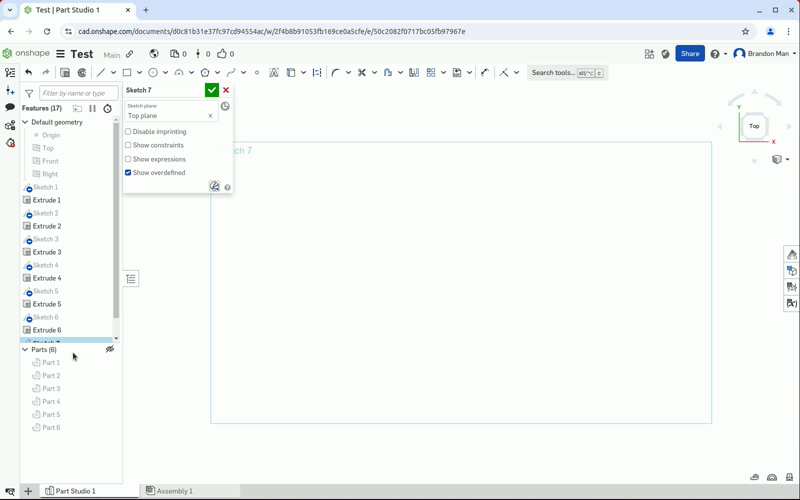
key(c)
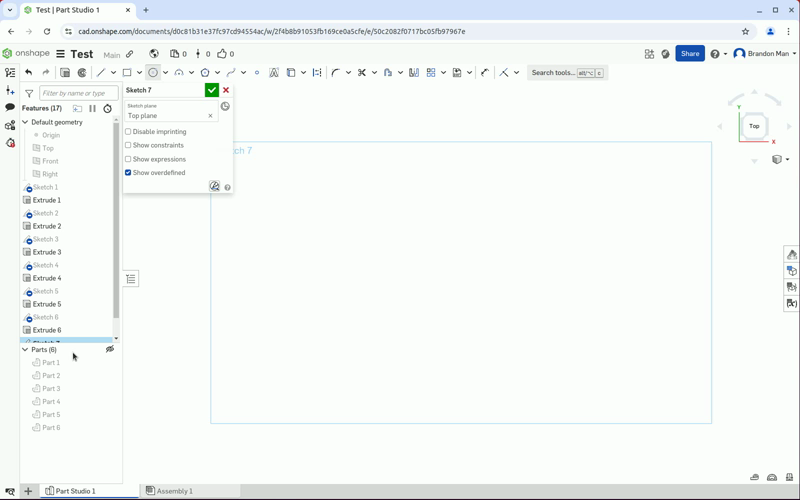
key_down(shift)
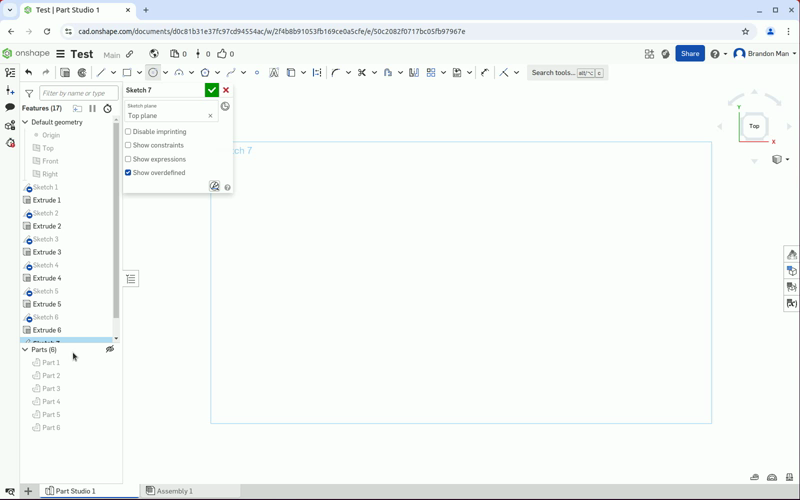
mouse_move(461, 359)
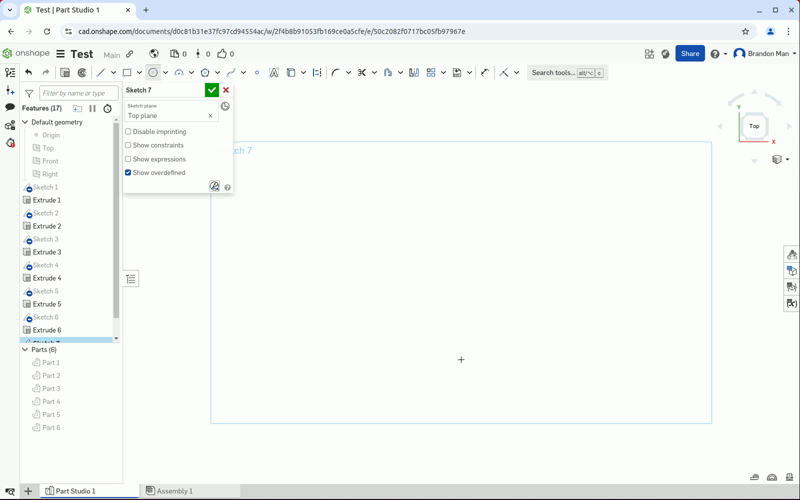
click(461, 359)
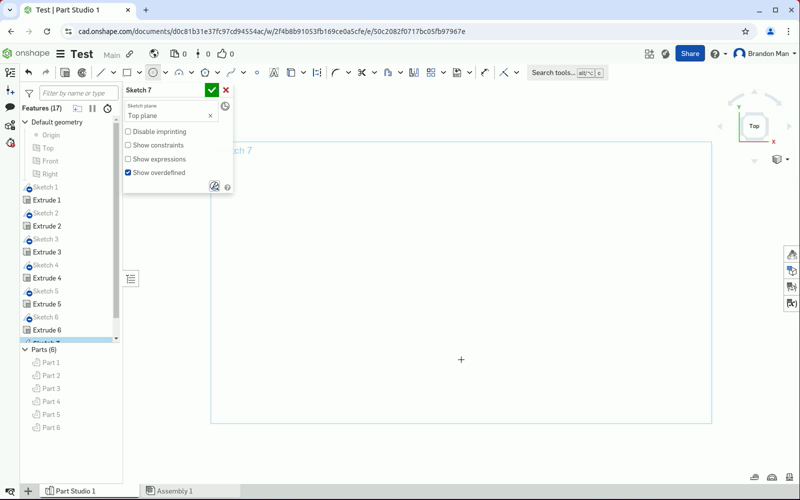
key_up(shift)
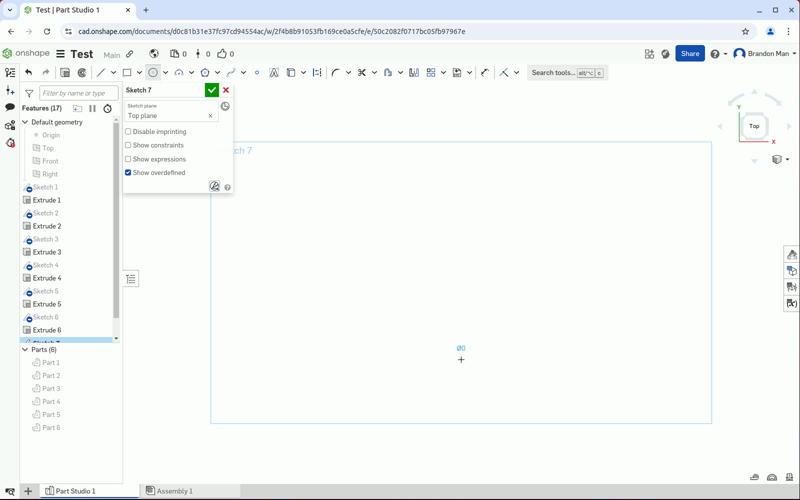
mouse_move(481, 359)
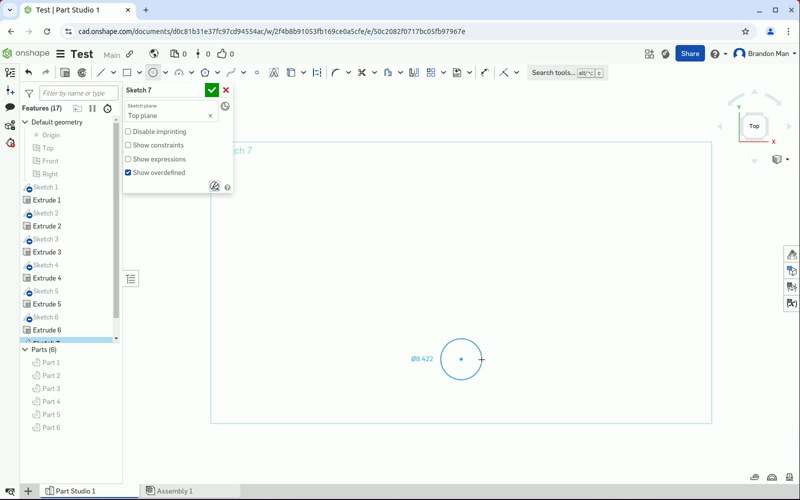
click(481, 359)
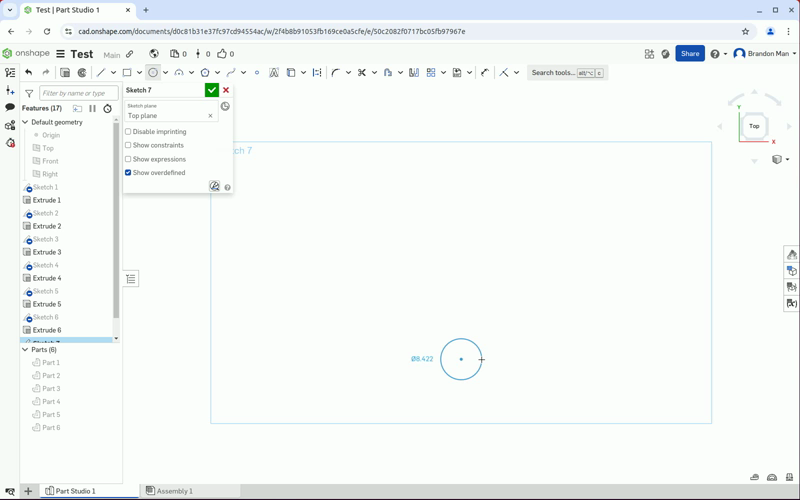
key(esc)
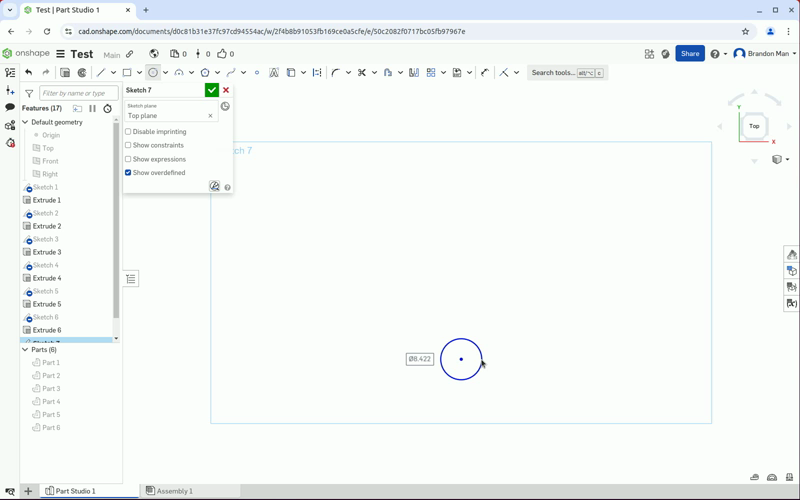
key(c)
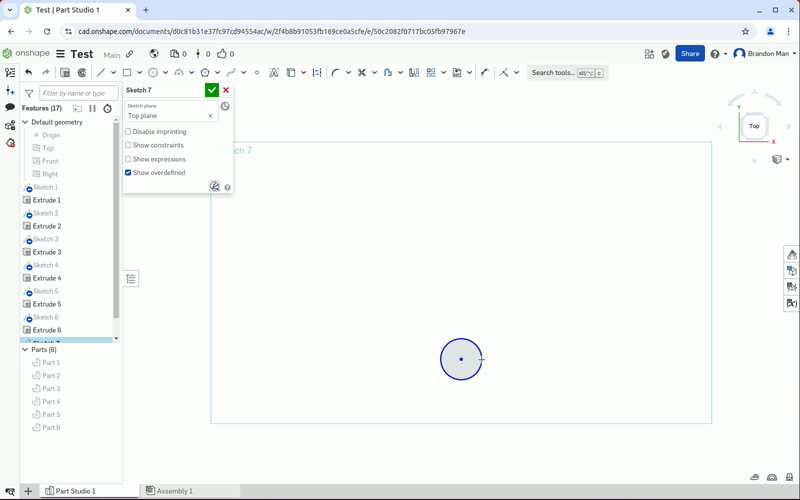
key_down(shift)
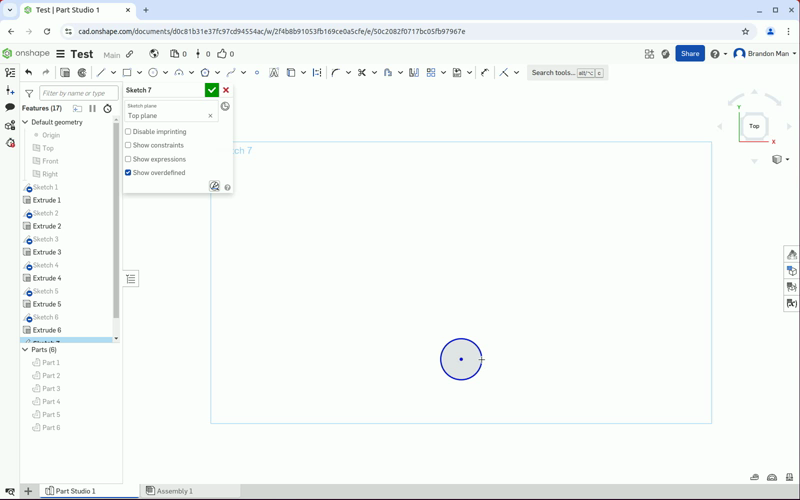
mouse_move(461, 359)
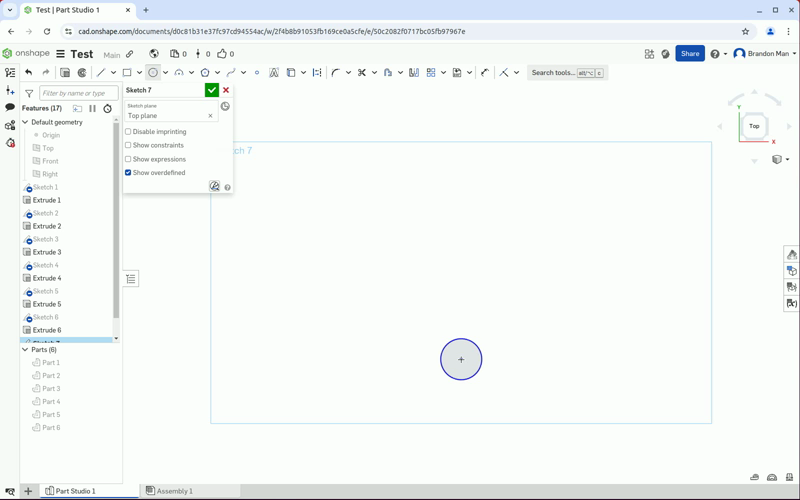
click(461, 359)
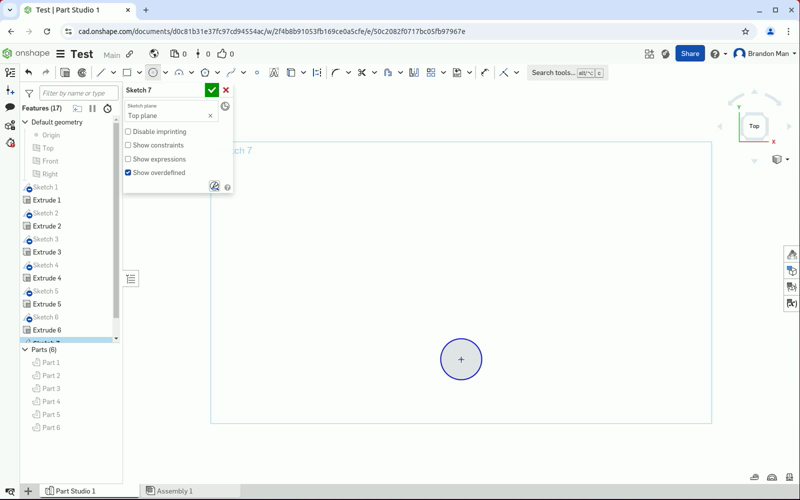
key_up(shift)
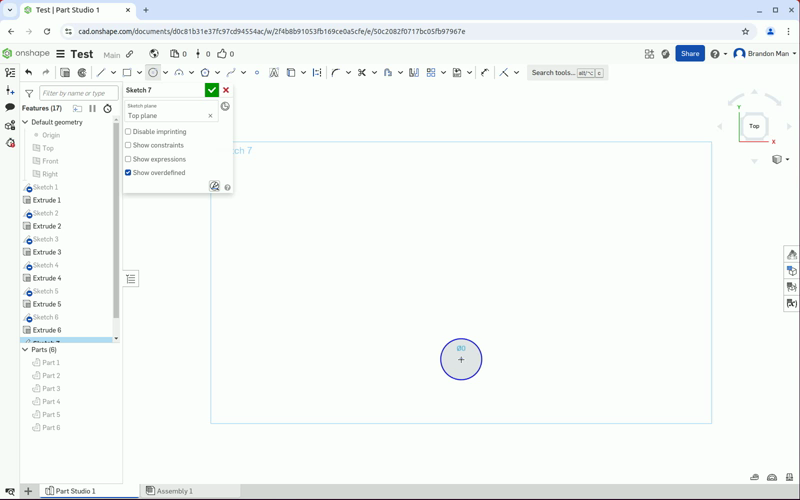
mouse_move(477, 359)
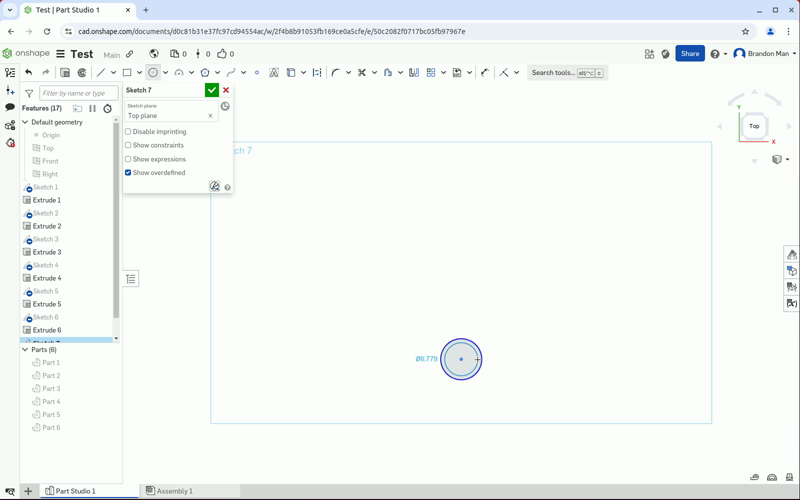
scroll(6)
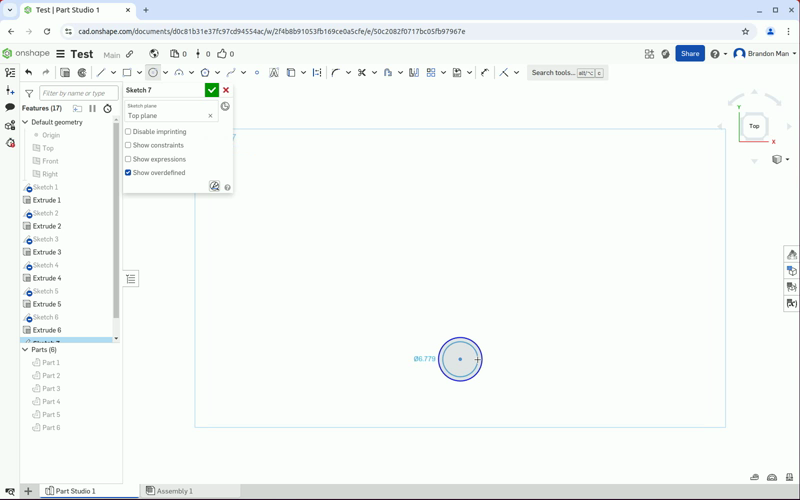
scroll(6)
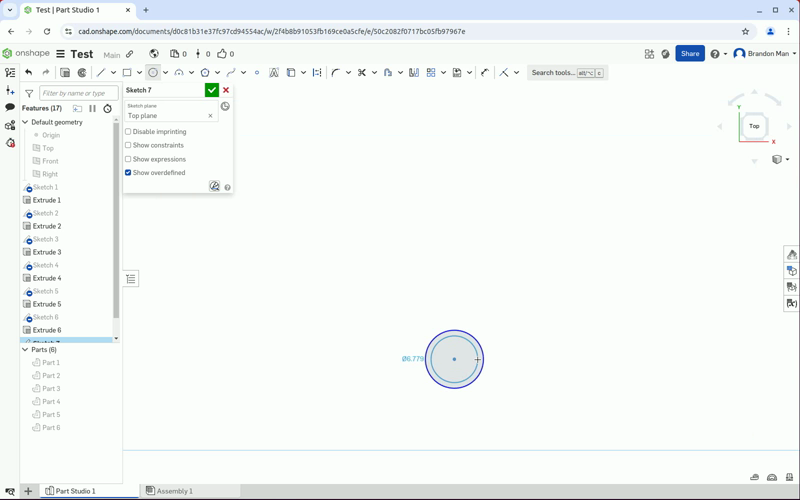
scroll(6)
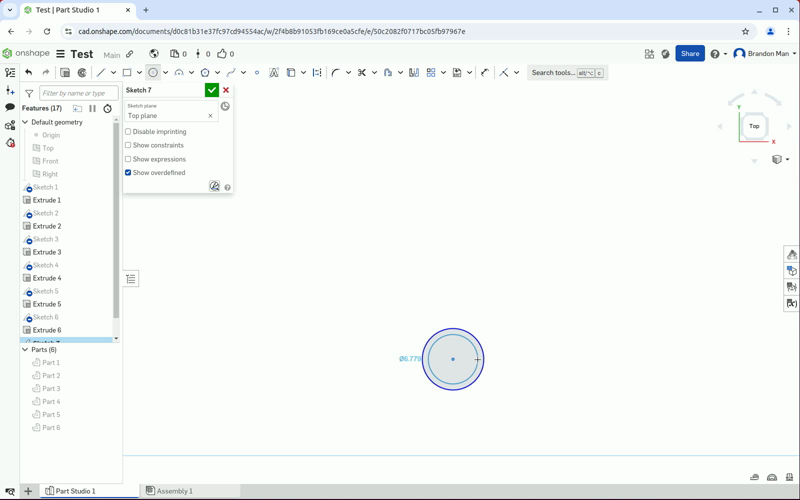
scroll(6)
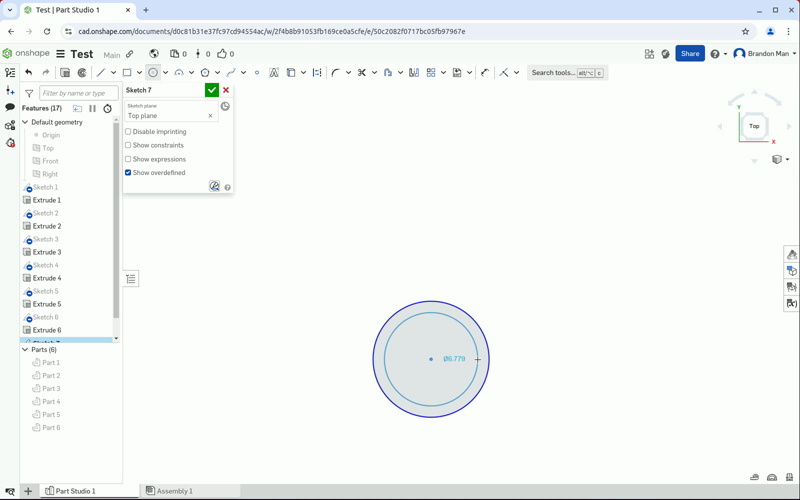
scroll(6)
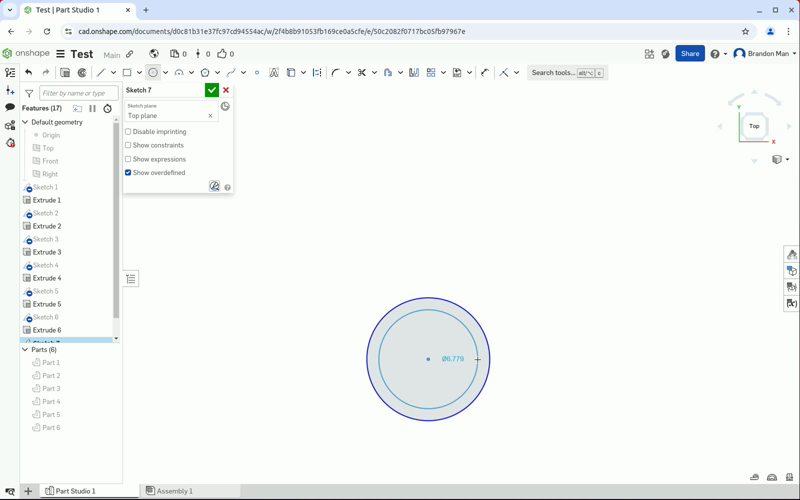
scroll(6)
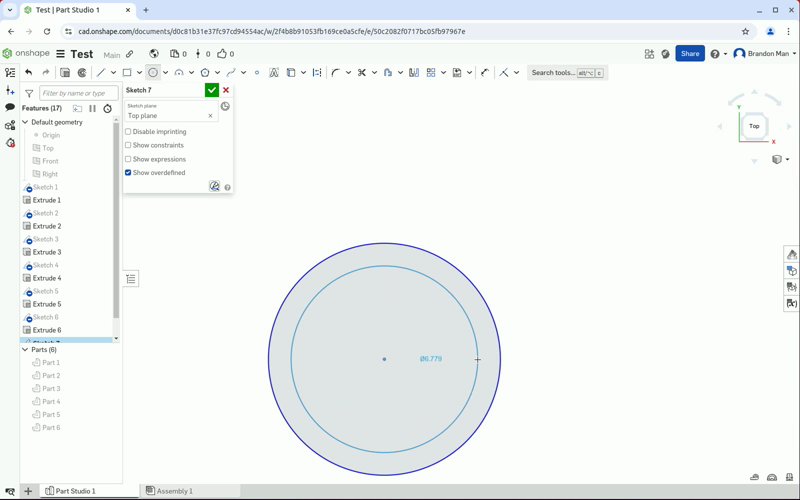
scroll(6)
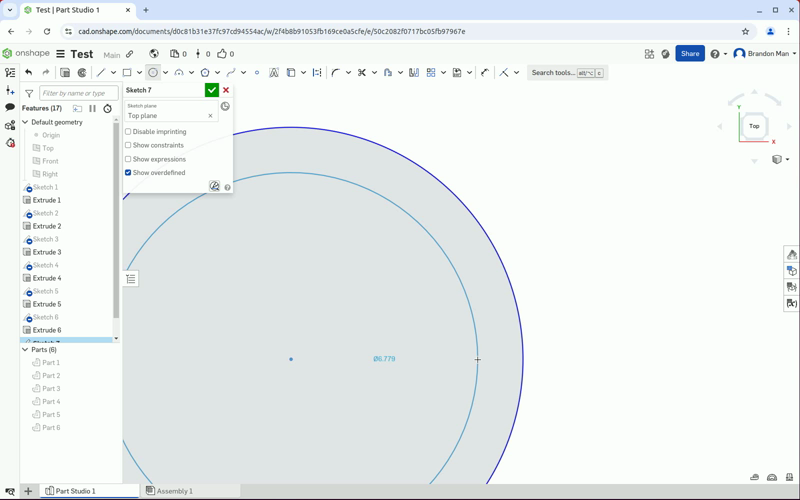
click(477, 359)
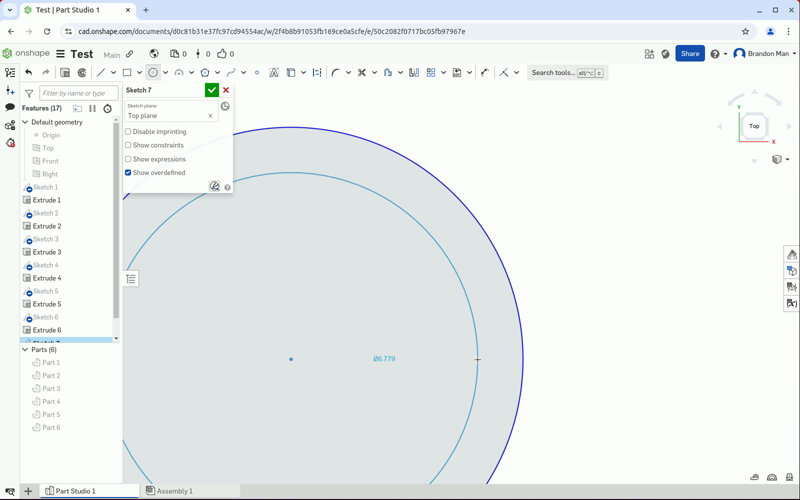
scroll(-6)
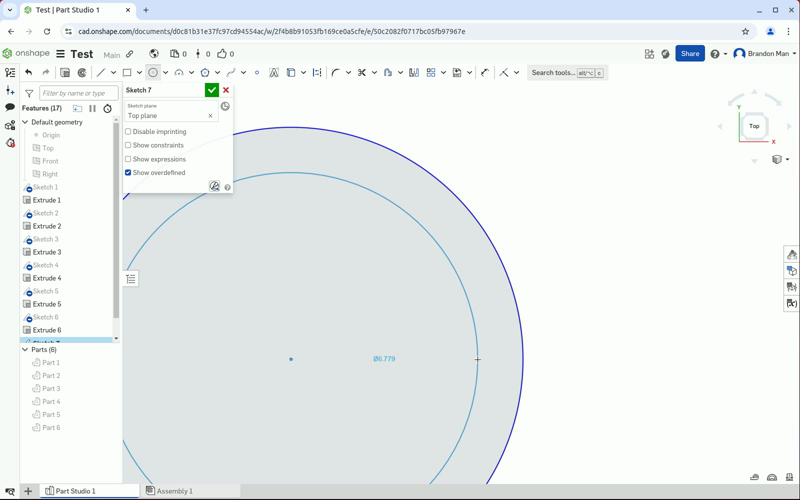
scroll(-6)
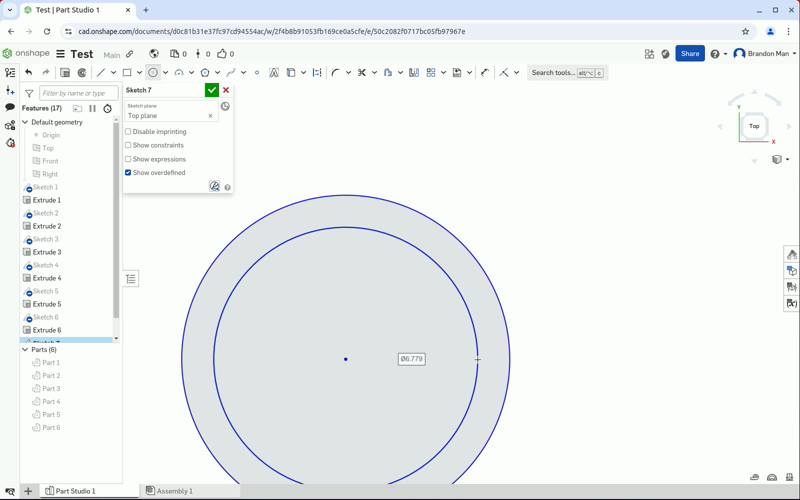
scroll(-6)
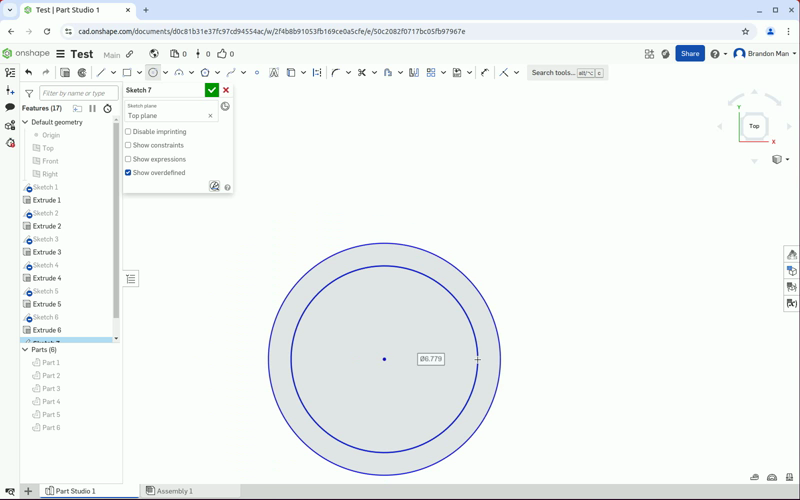
scroll(-6)
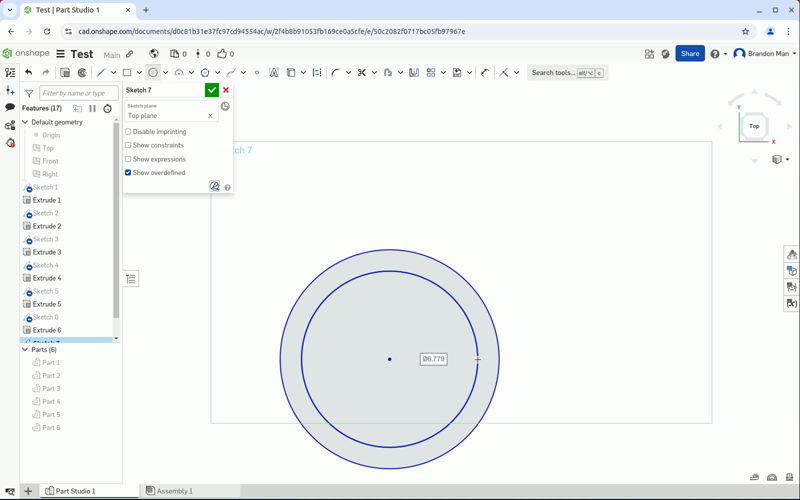
scroll(-6)
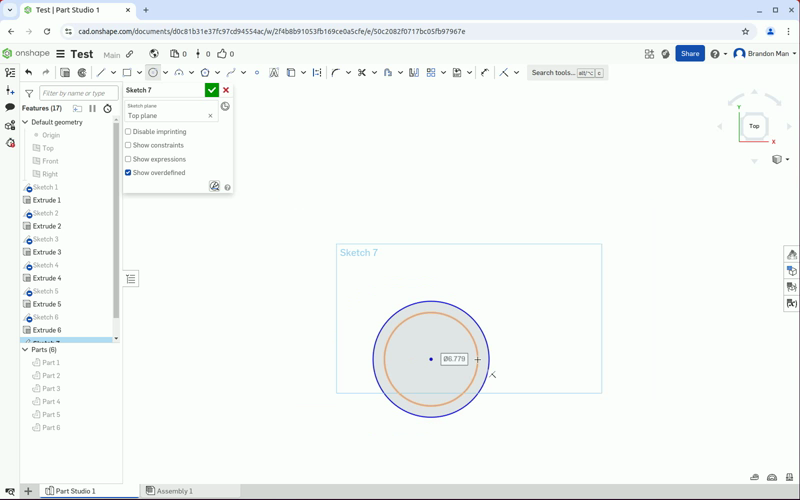
scroll(-6)
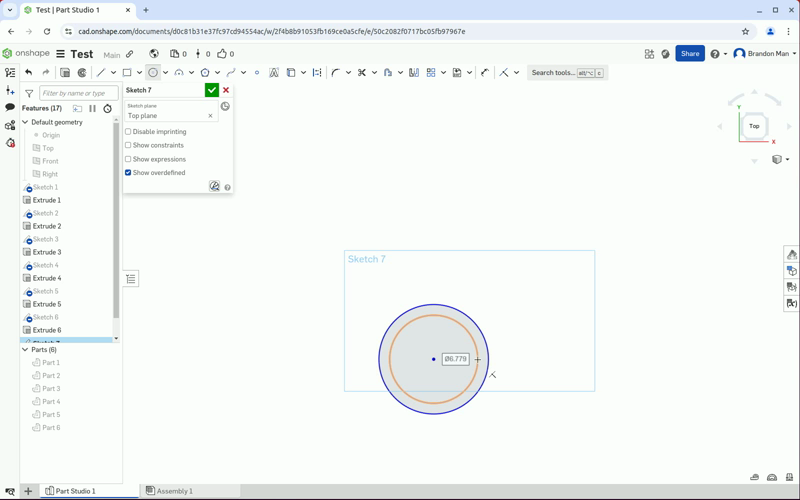
scroll(-6)
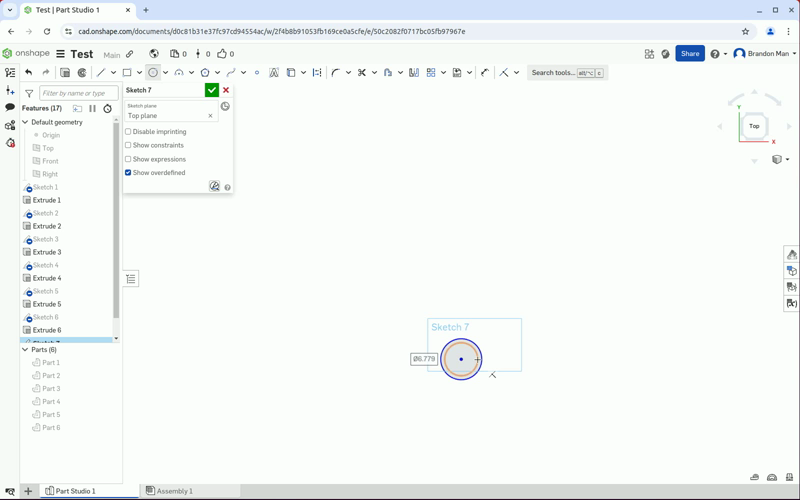
key(esc)
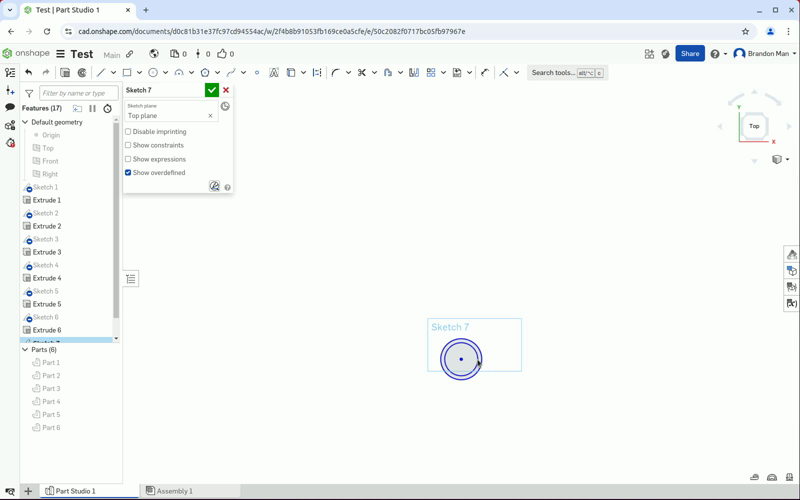
mouse_move(477, 361)
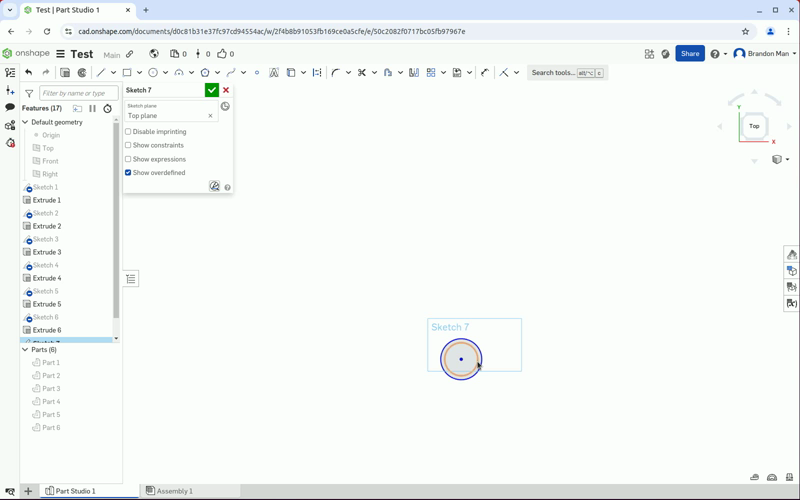
scroll(6)
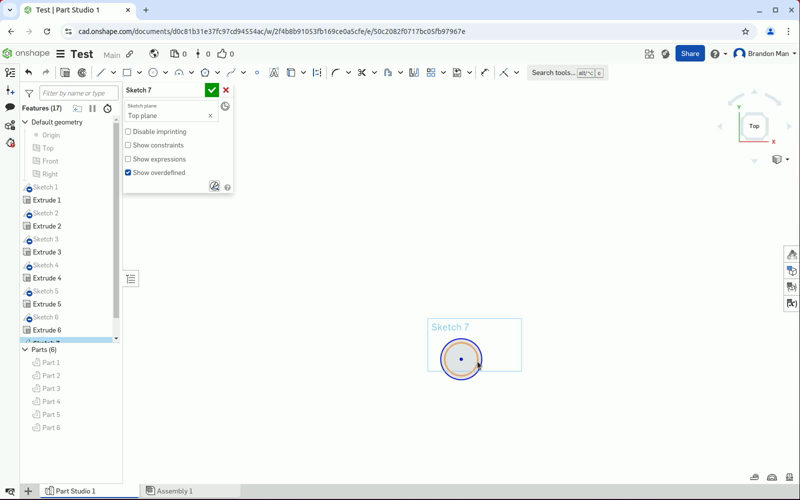
scroll(6)
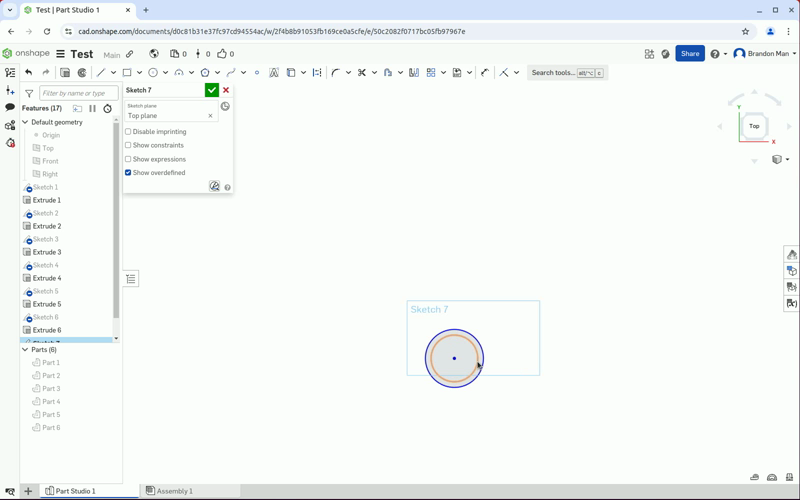
scroll(6)
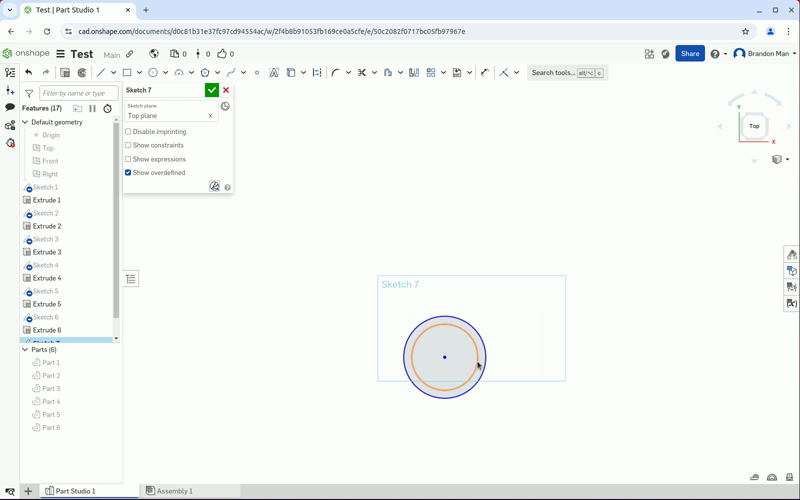
scroll(6)
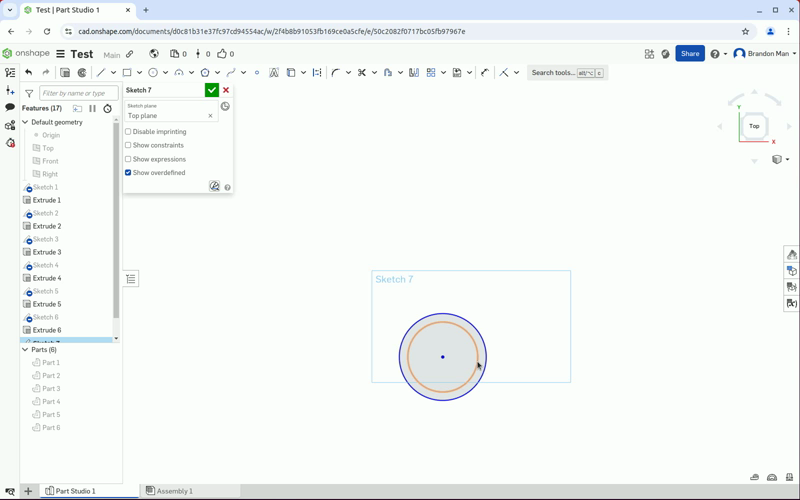
scroll(6)
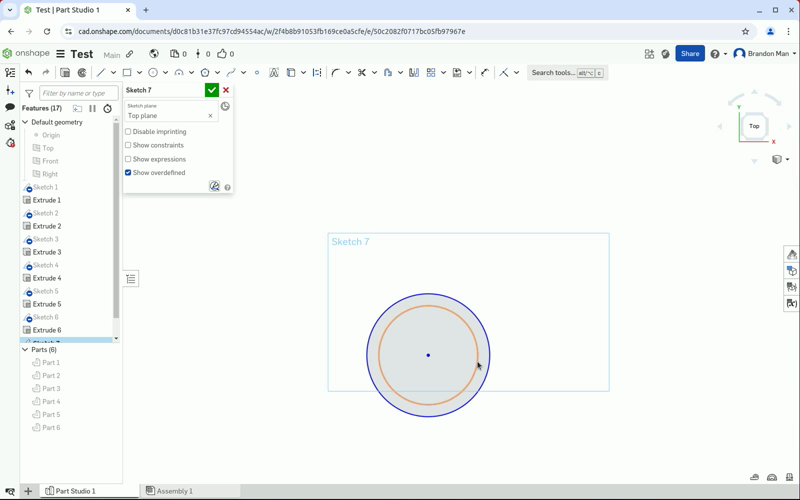
scroll(6)
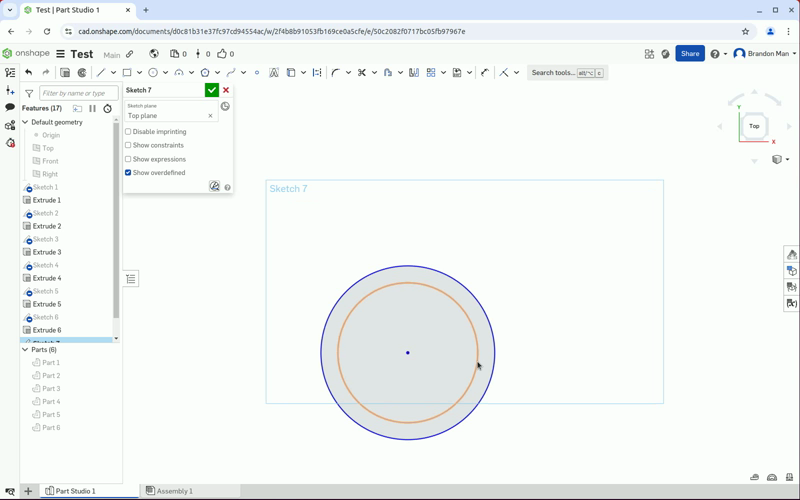
scroll(6)
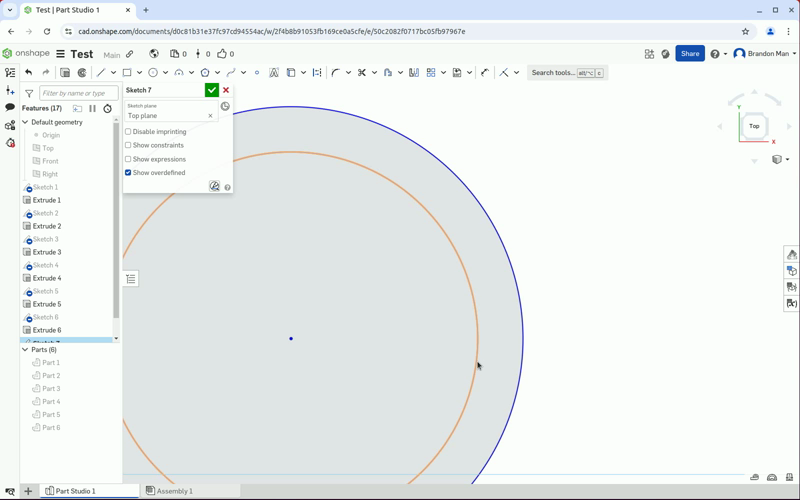
click(477, 361)
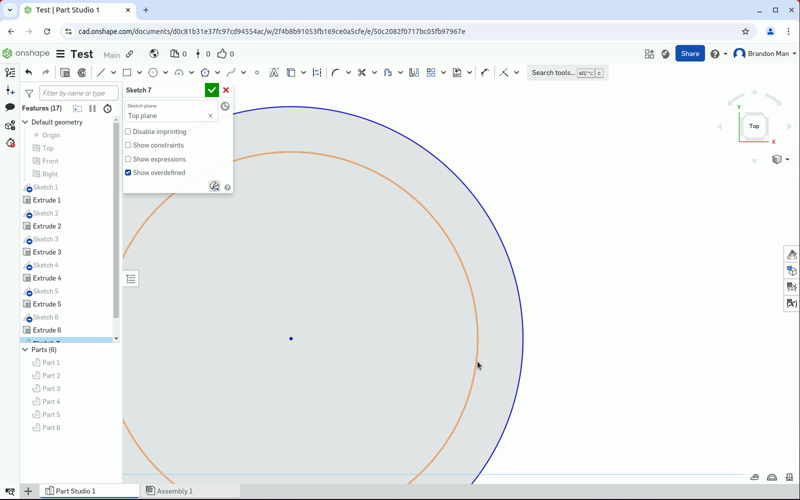
scroll(-6)
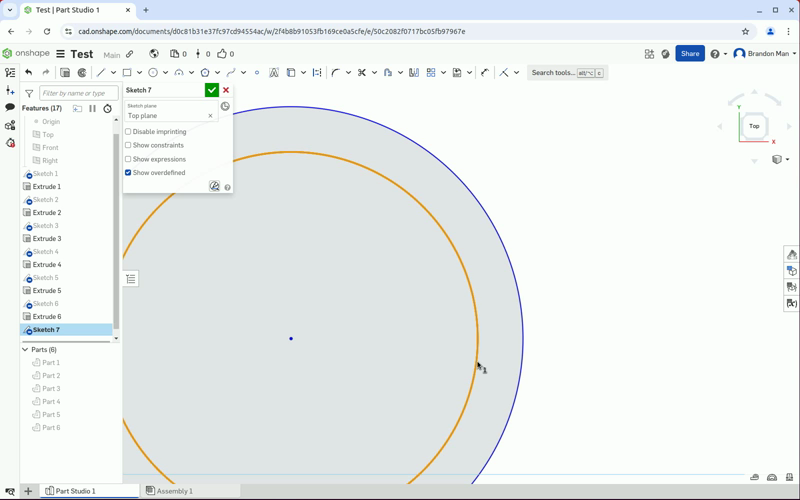
scroll(-6)
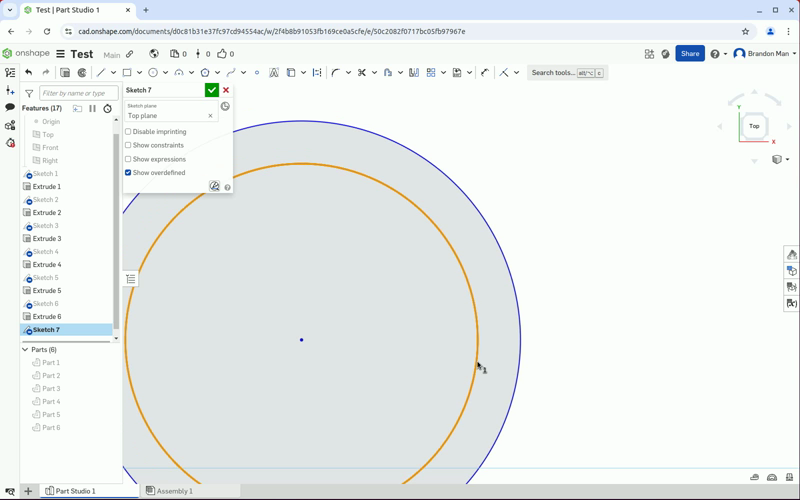
scroll(-6)
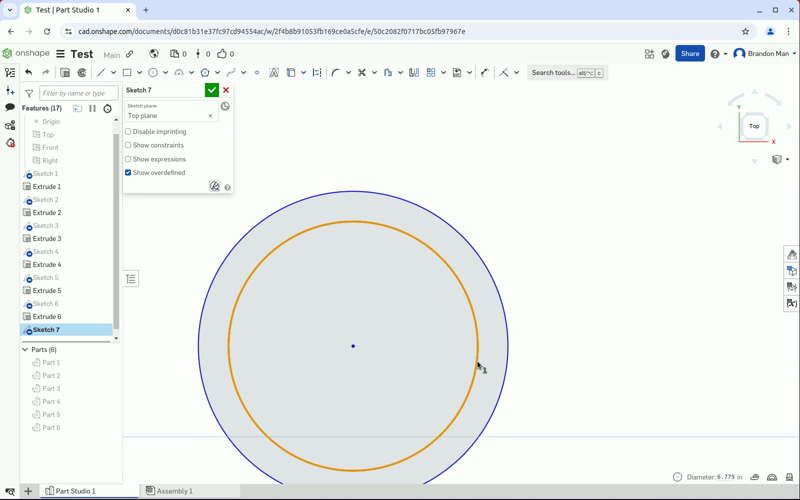
scroll(-6)
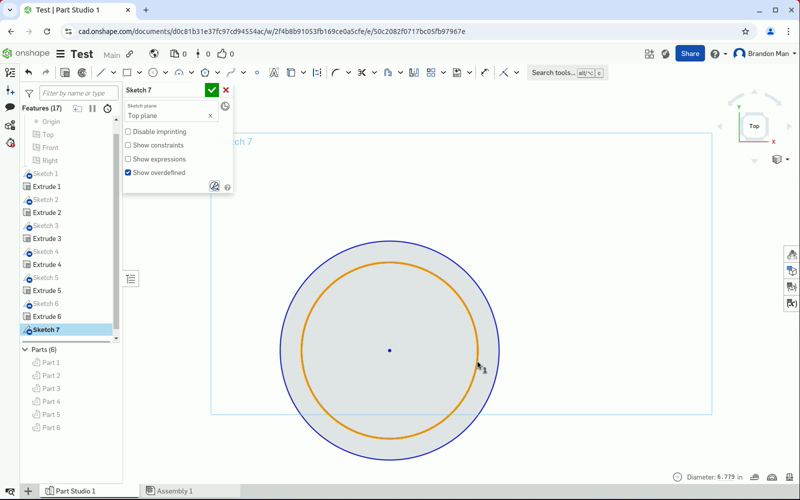
scroll(-6)
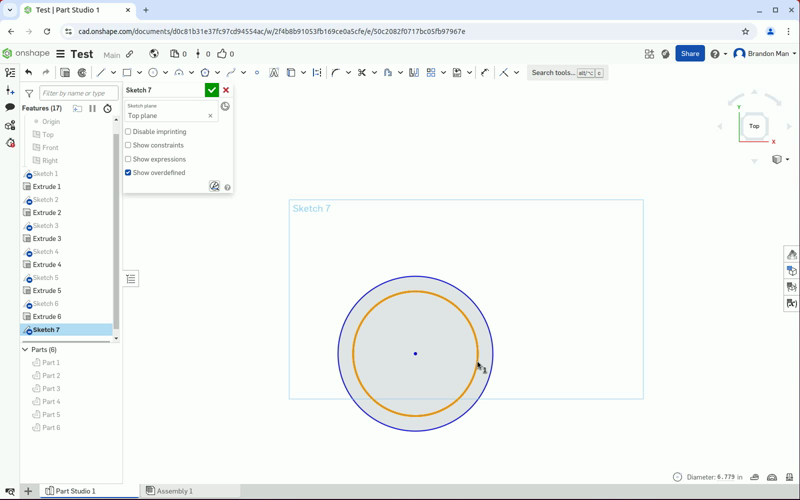
scroll(-6)
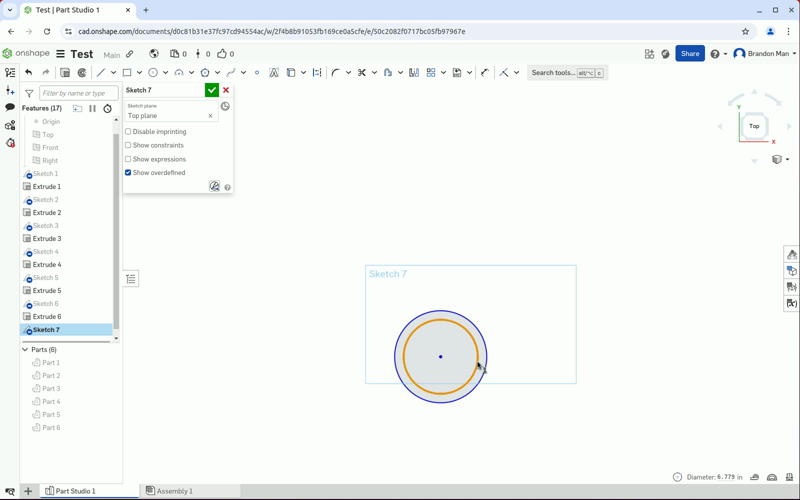
scroll(-6)
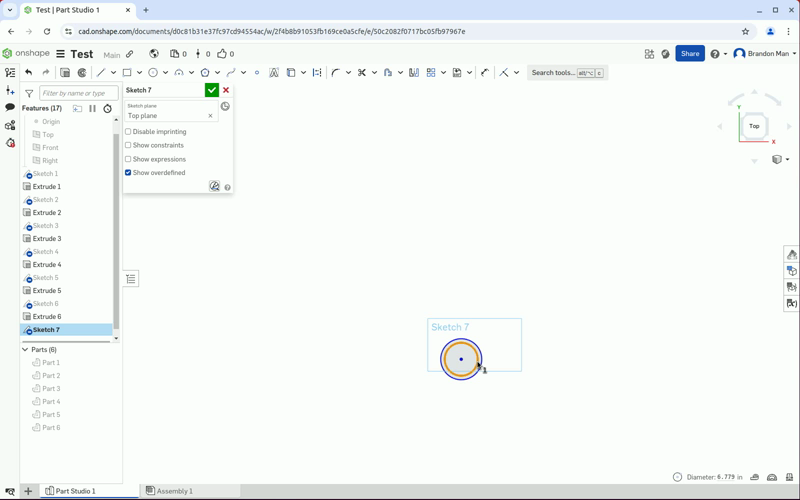
mouse_move(73, 352)
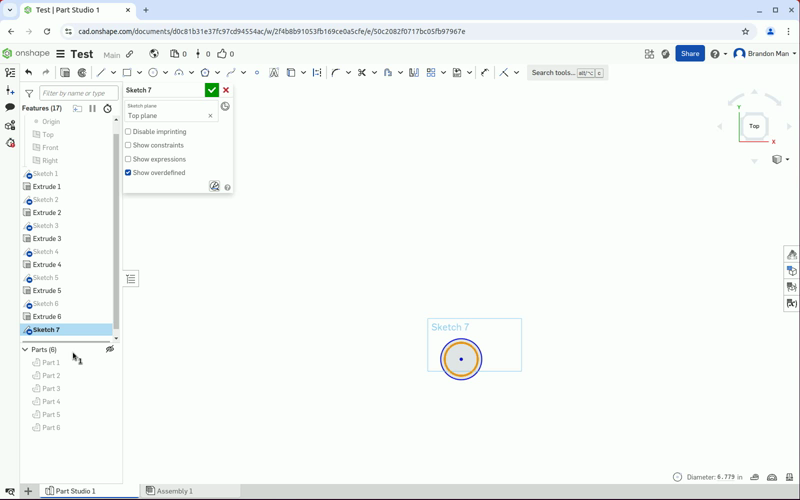
key(shift+y)
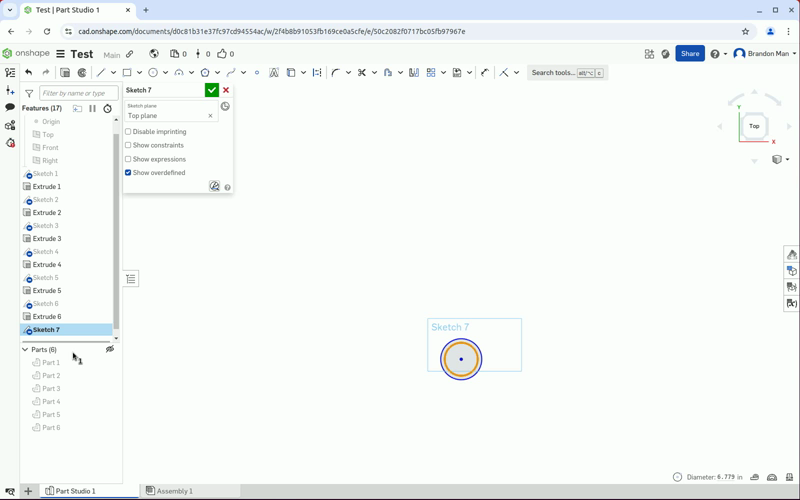
key(shift+e)
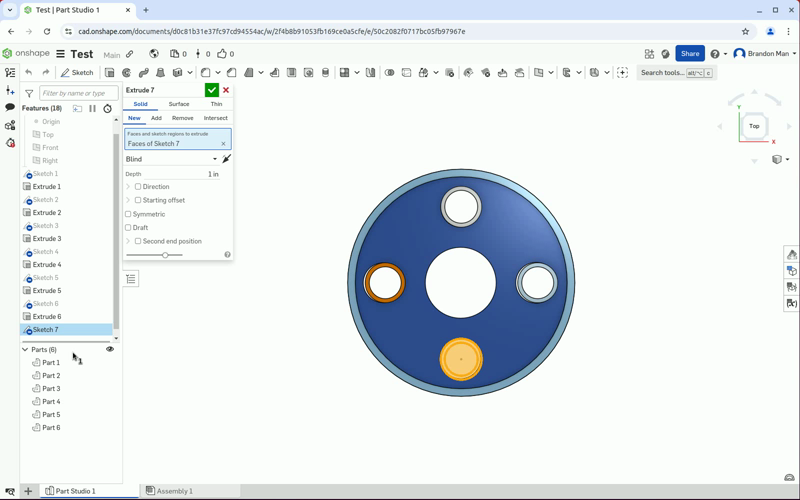
mouse_move(143, 106)
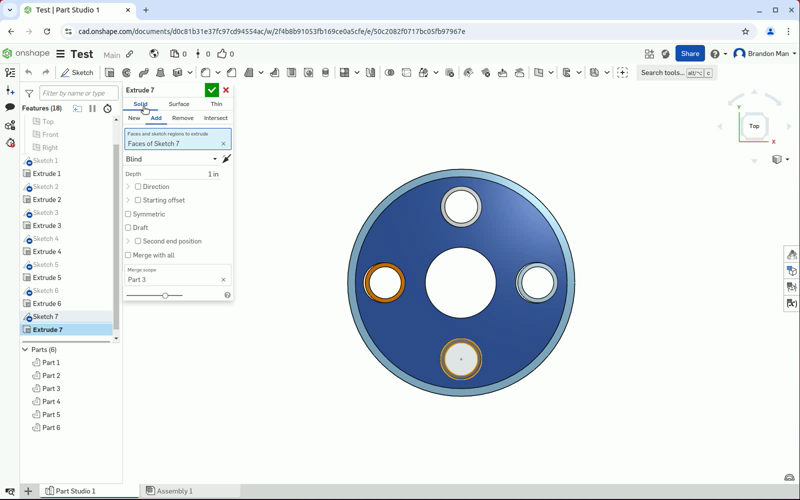
click(143, 106)
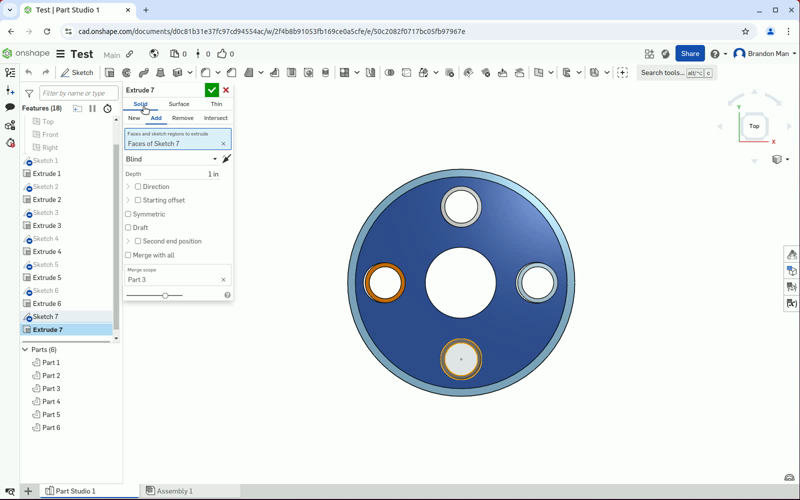
mouse_move(137, 120)
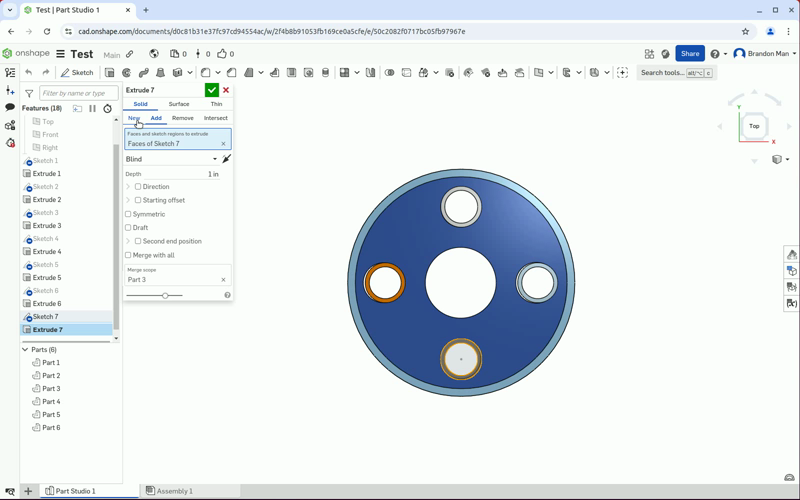
click(137, 120)
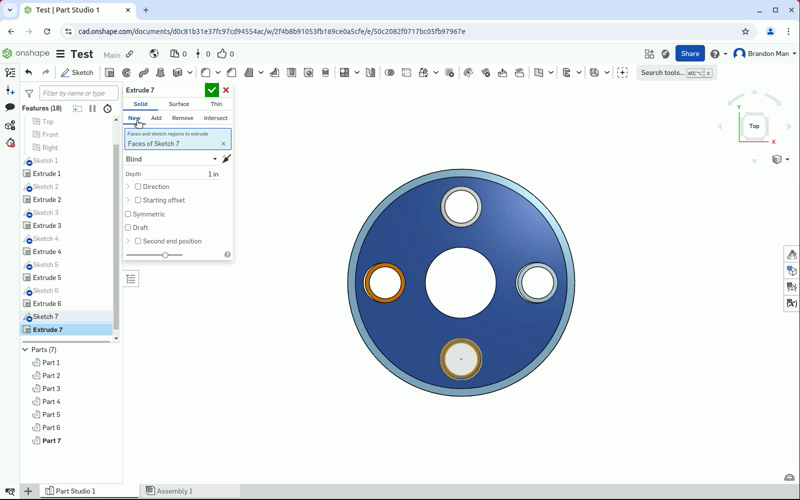
key(tab, 4)
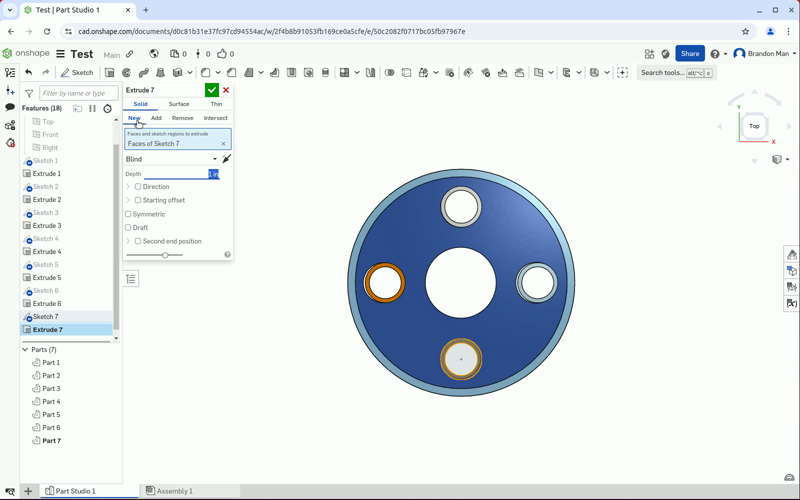
text(4.333)
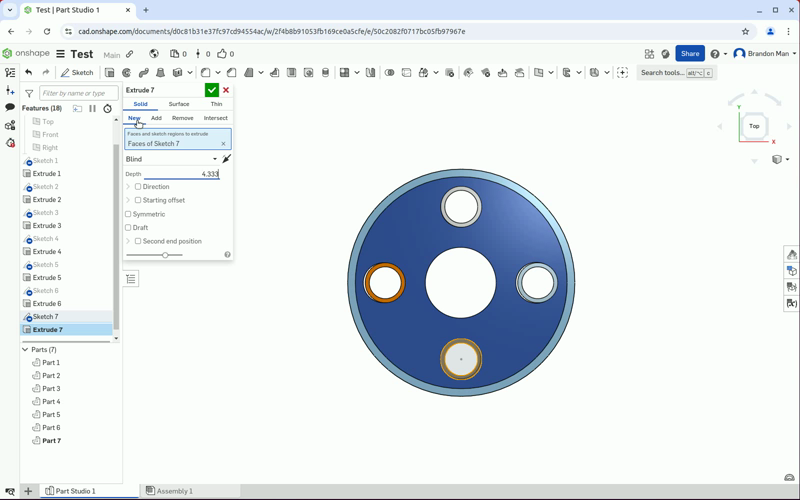
key(enter)
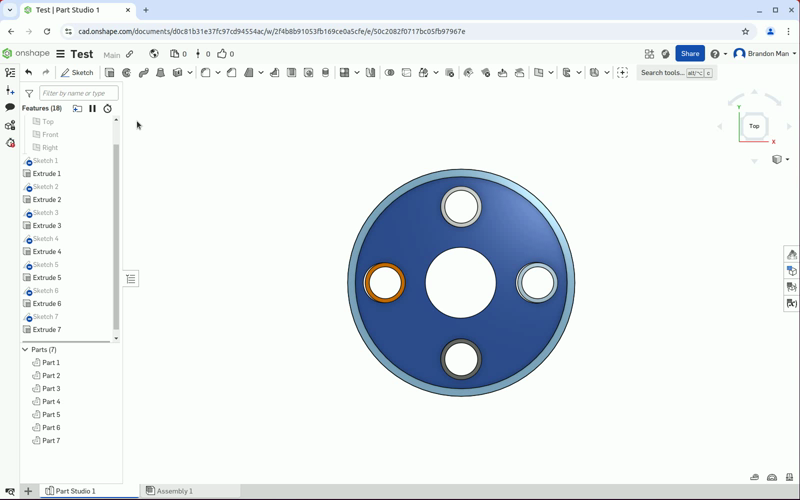
key(shift+h)
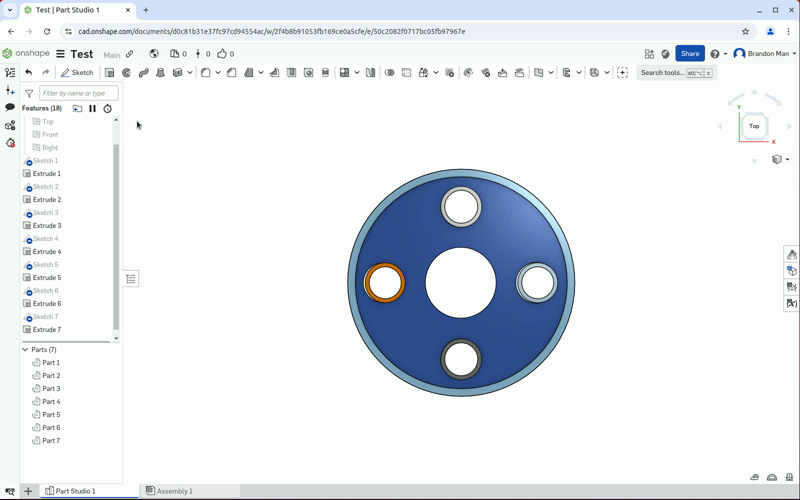
key(shift+h)
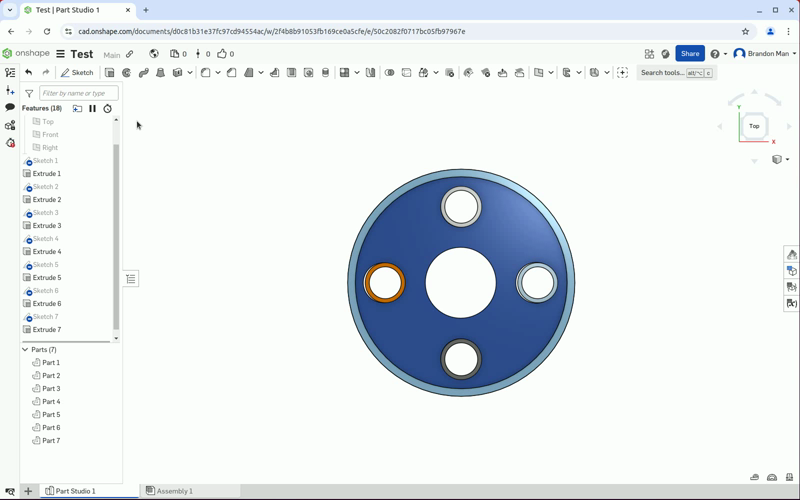
mouse_move(69, 163)
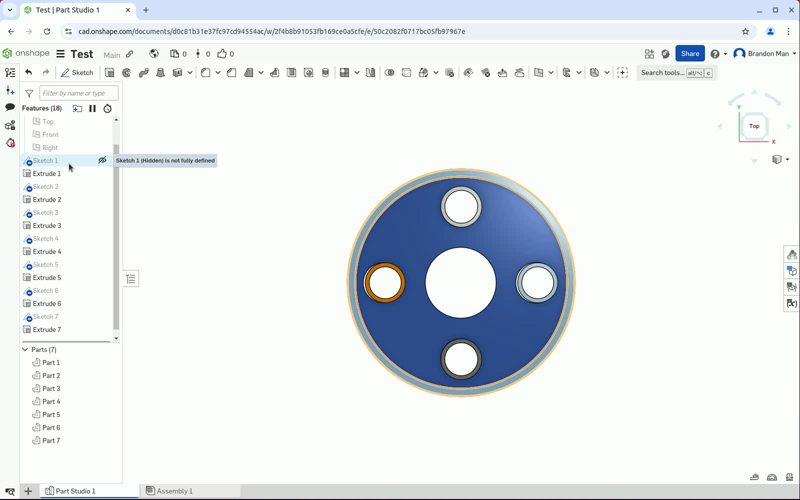
click(69, 163)
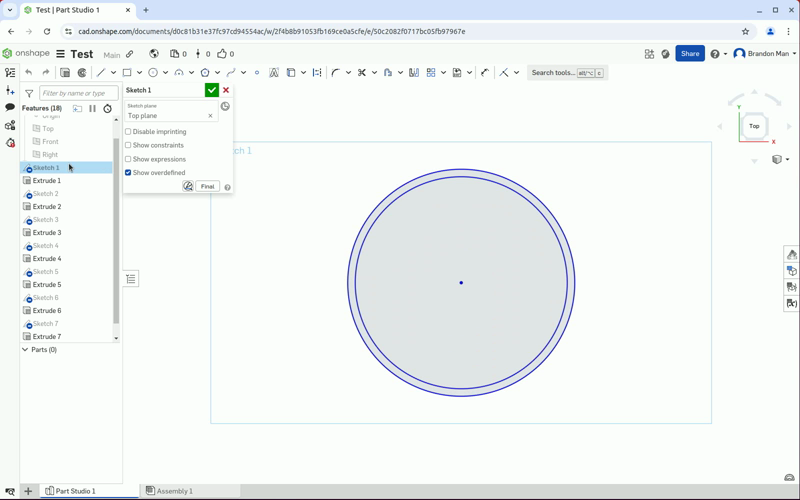
mouse_move(229, 92)
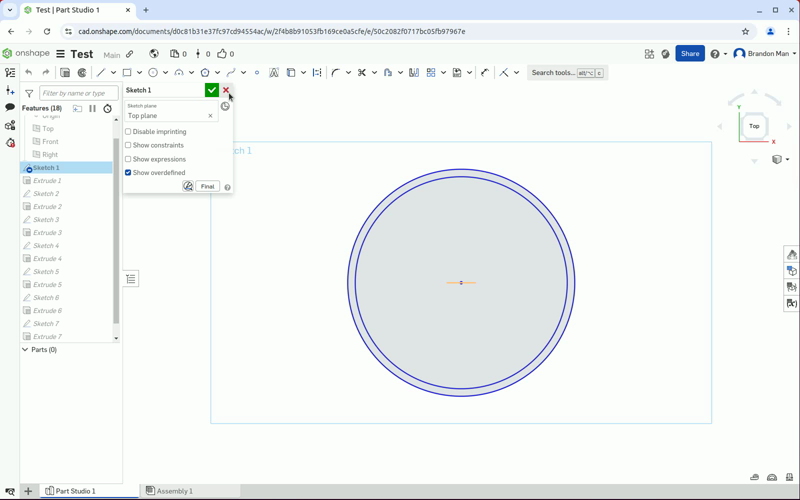
click(229, 92)
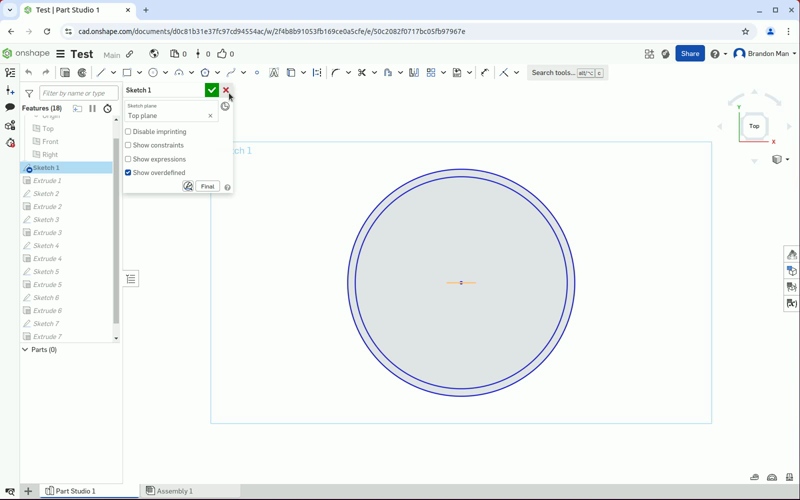
key(shift+s)
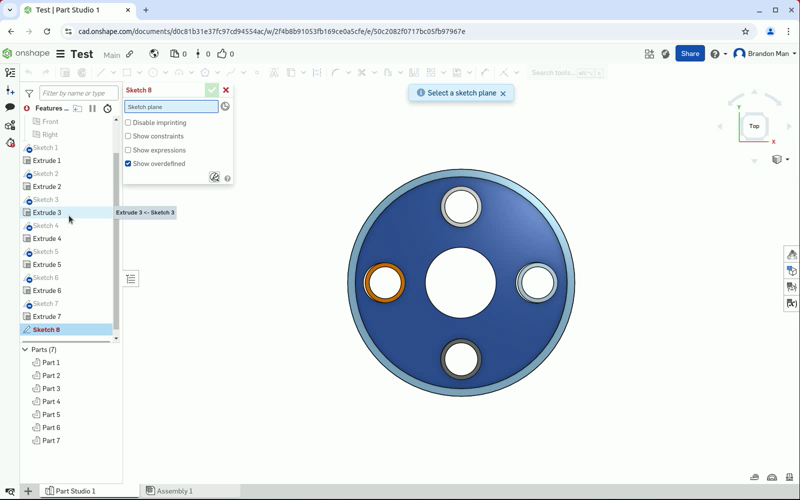
scroll(3)
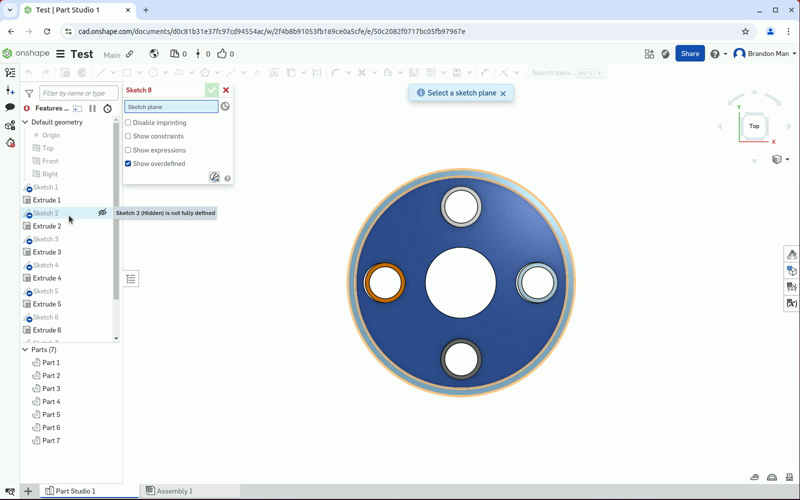
mouse_move(69, 150)
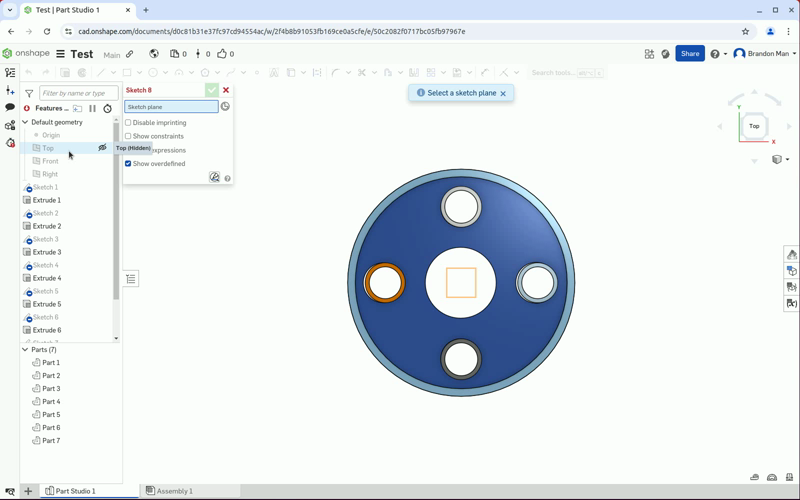
click(69, 150)
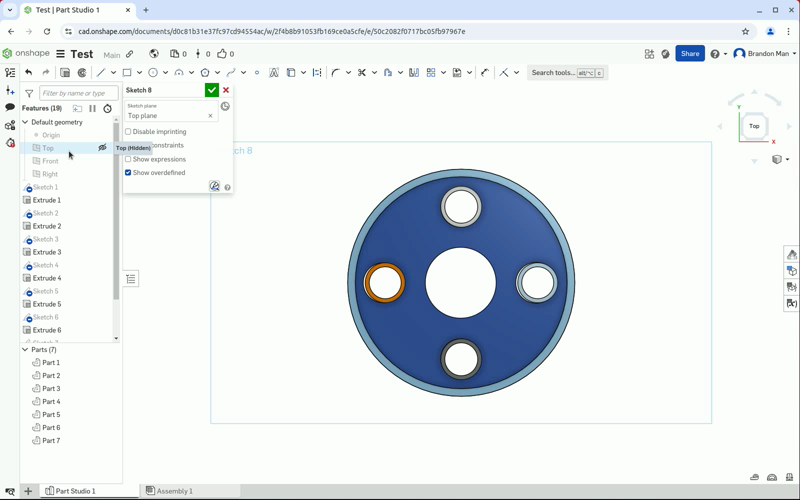
mouse_move(73, 352)
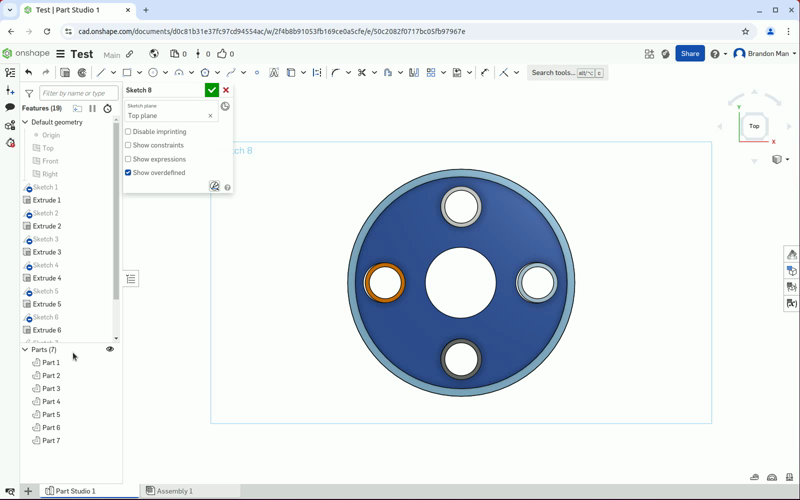
key(y)
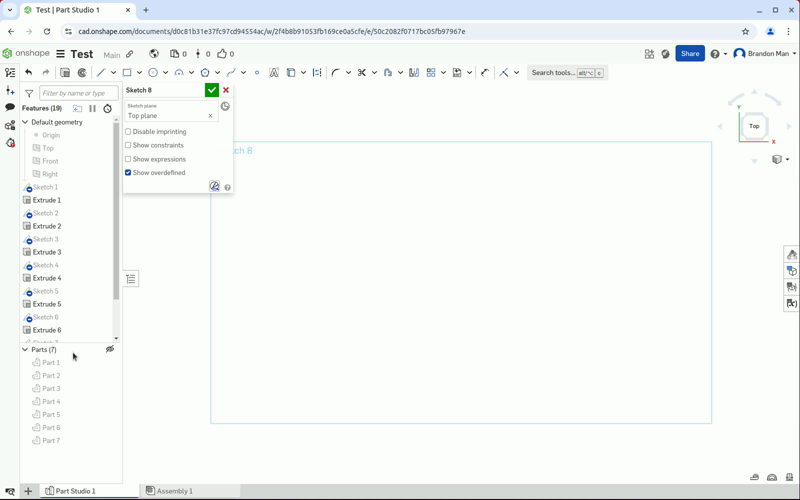
key(c)
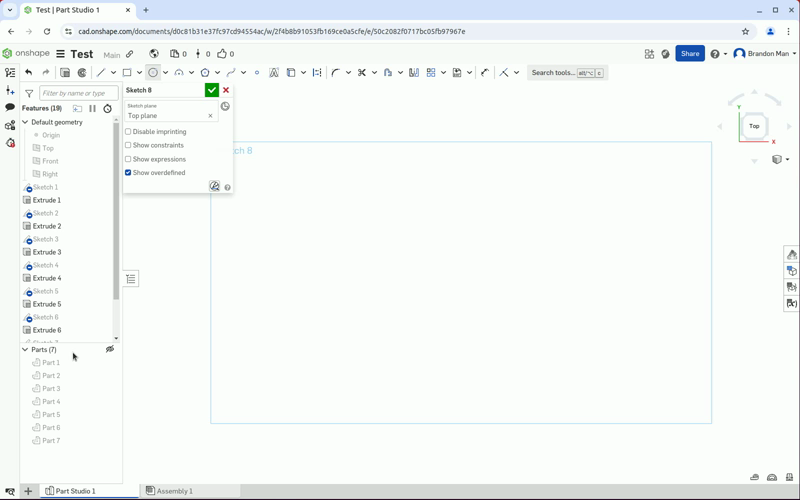
key_down(shift)
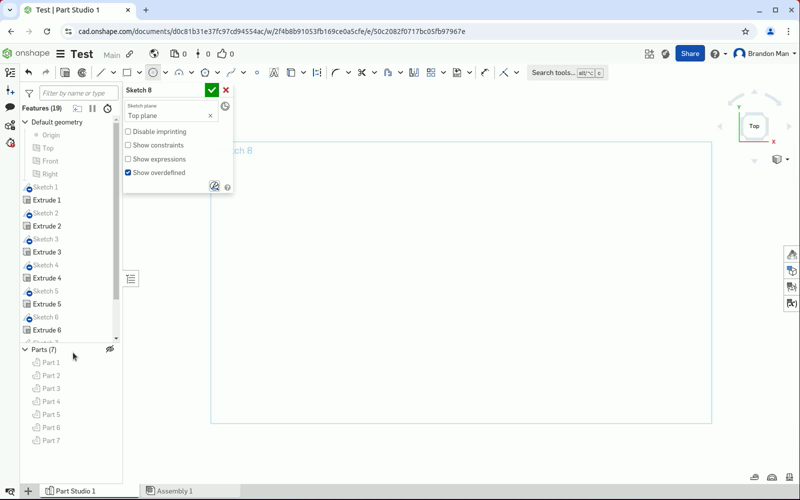
mouse_move(461, 282)
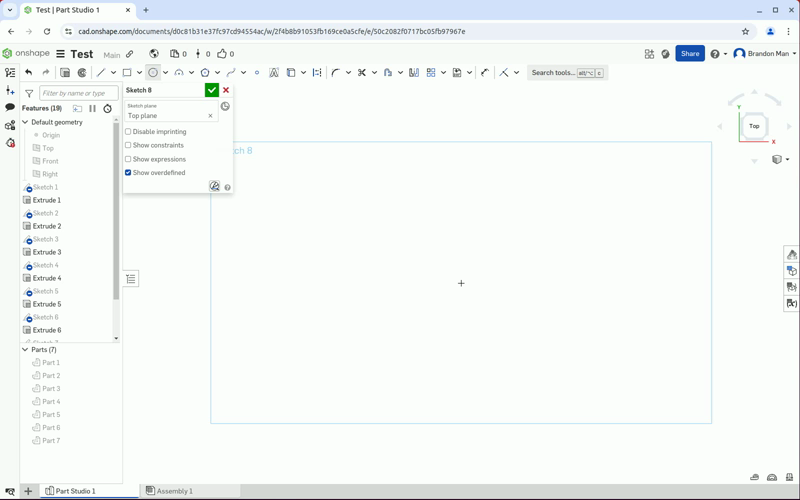
click(461, 282)
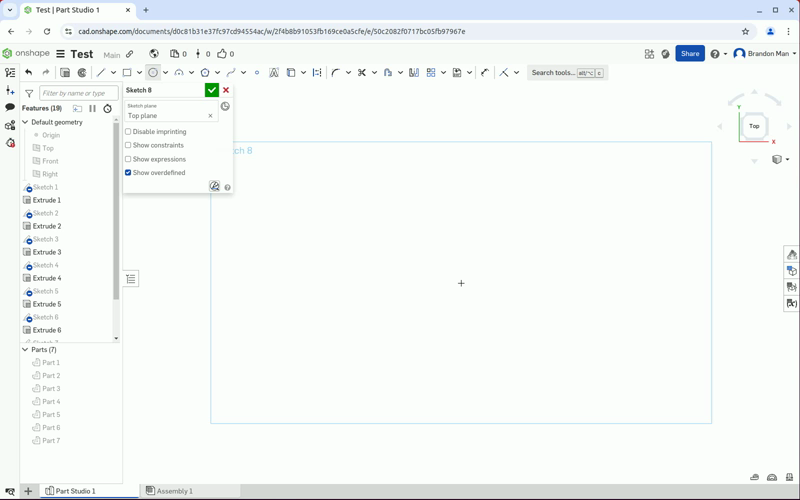
key_up(shift)
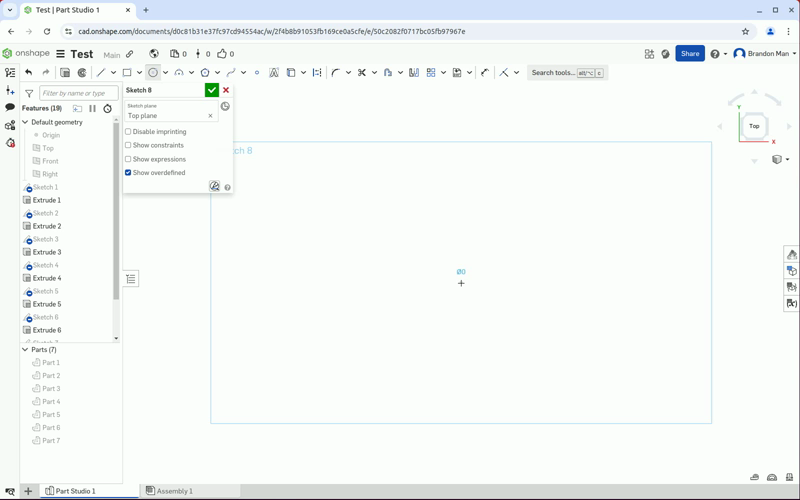
mouse_move(498, 282)
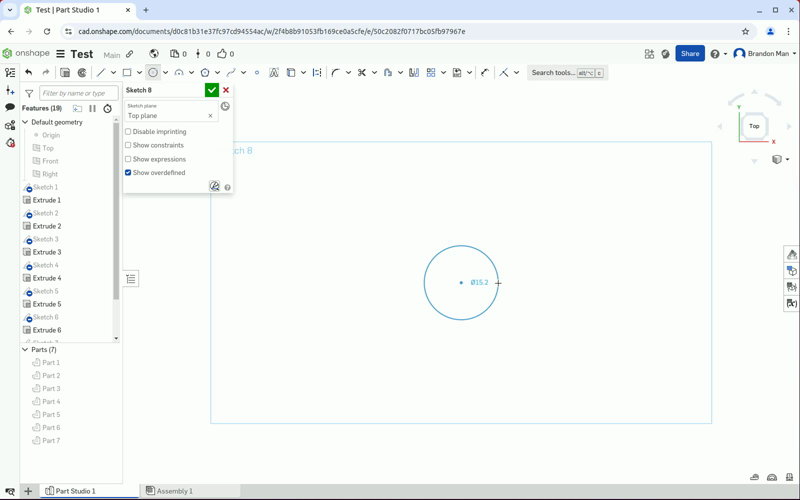
click(498, 282)
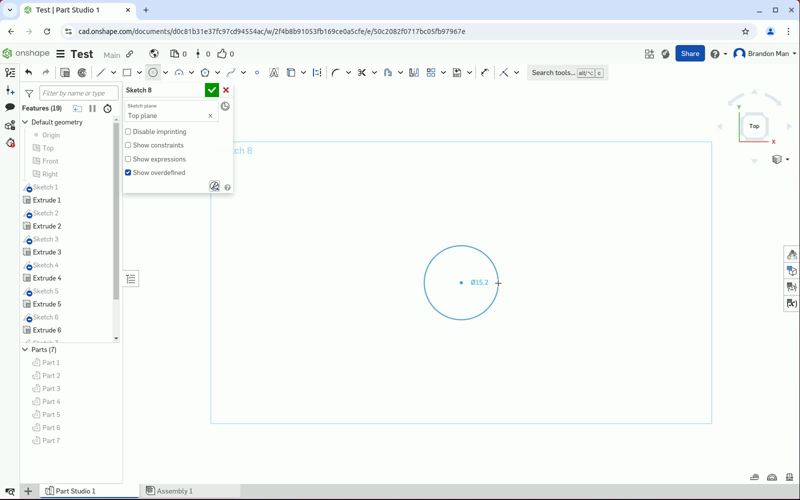
key(esc)
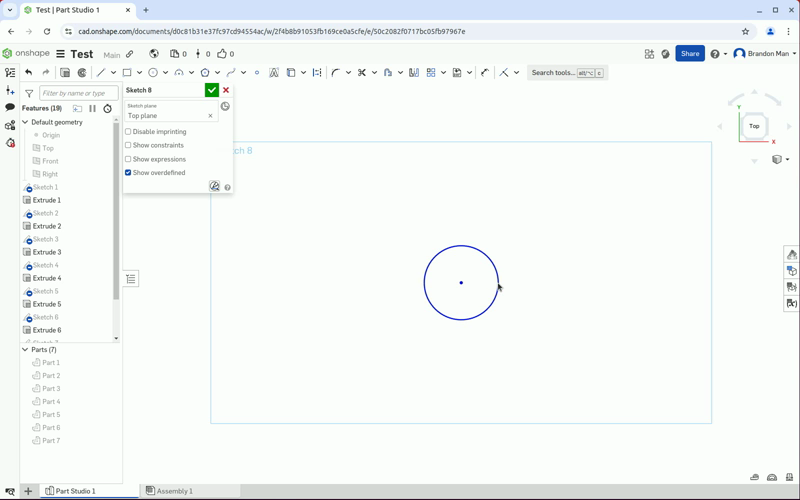
key(c)
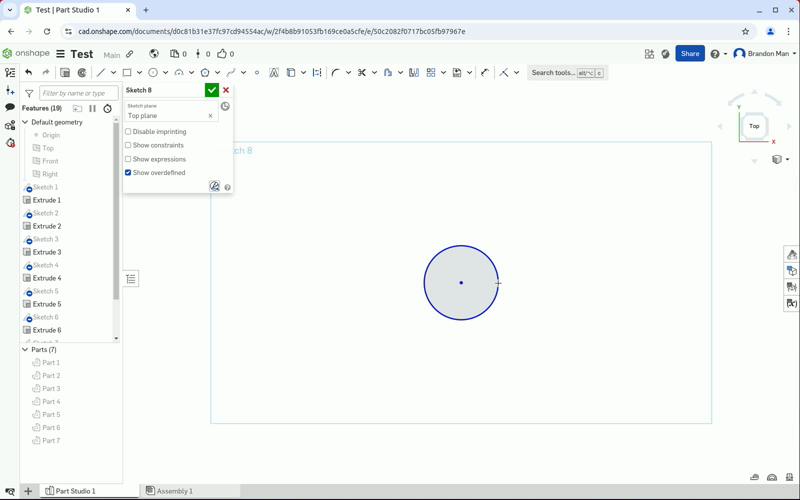
key_down(shift)
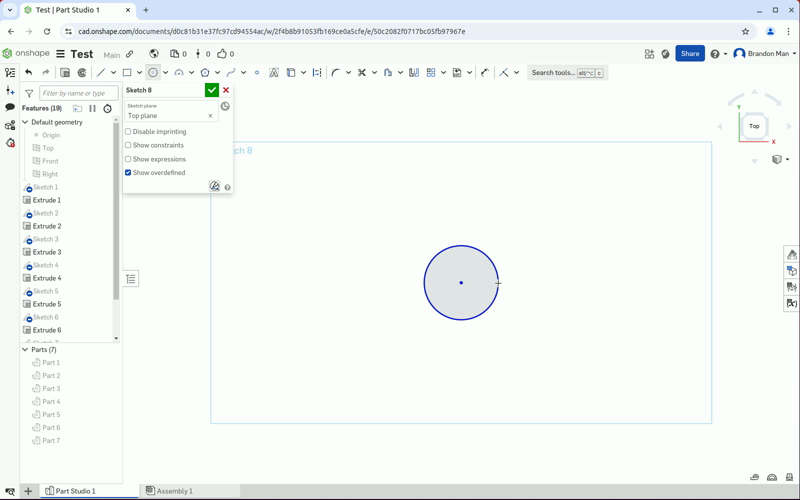
mouse_move(461, 282)
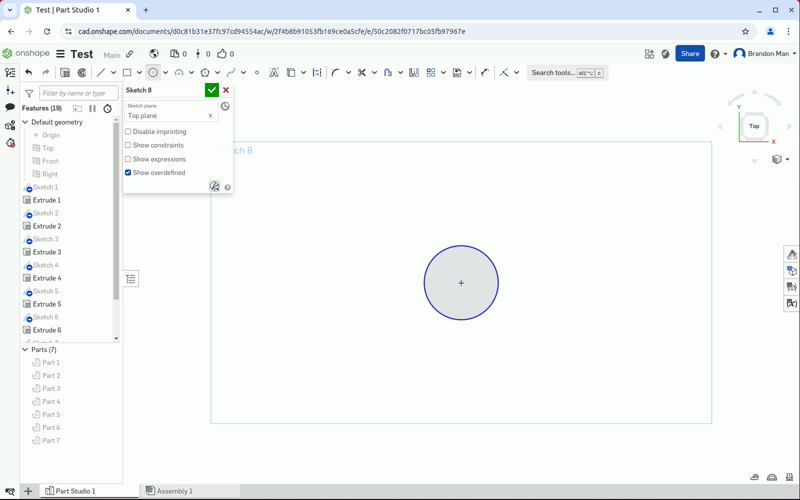
click(461, 282)
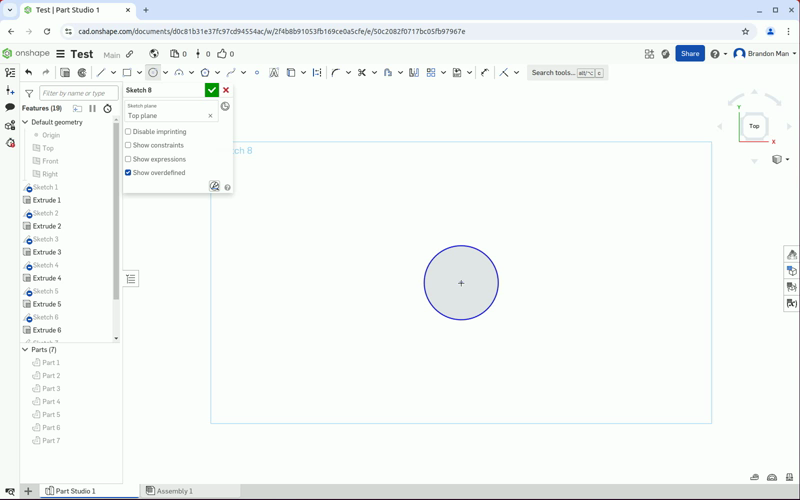
key_up(shift)
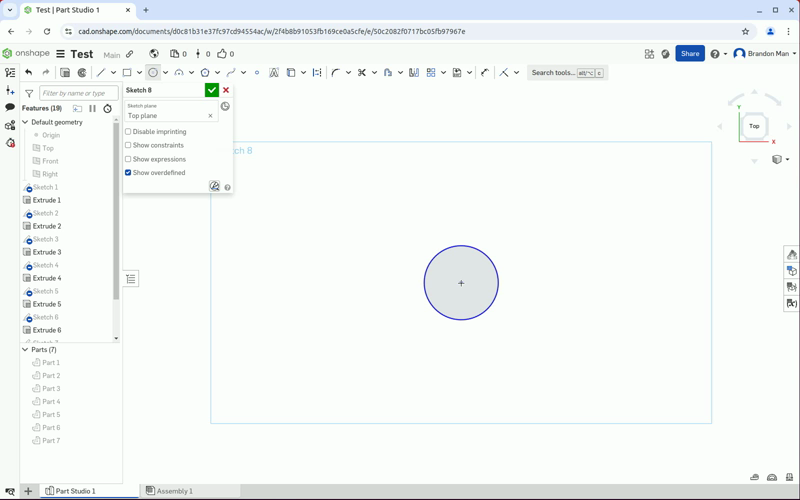
mouse_move(493, 282)
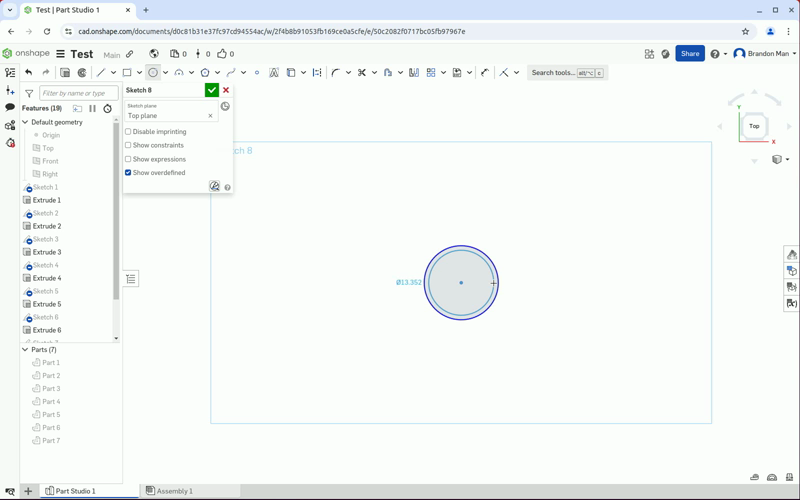
click(493, 282)
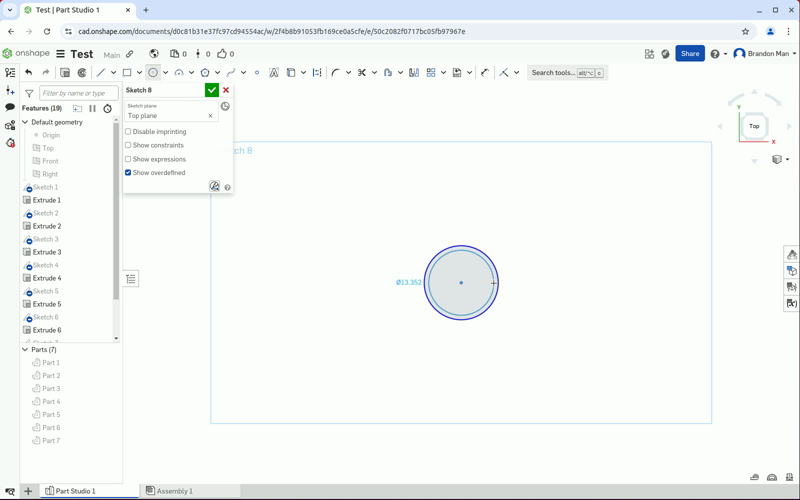
key(esc)
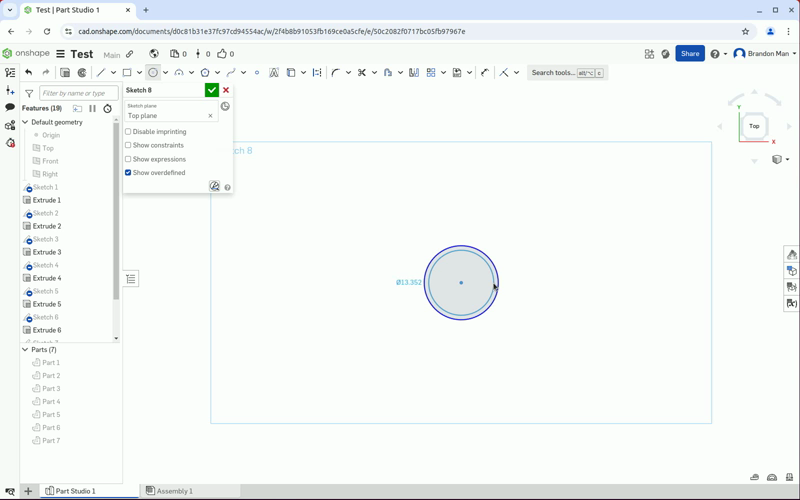
mouse_move(455, 315)
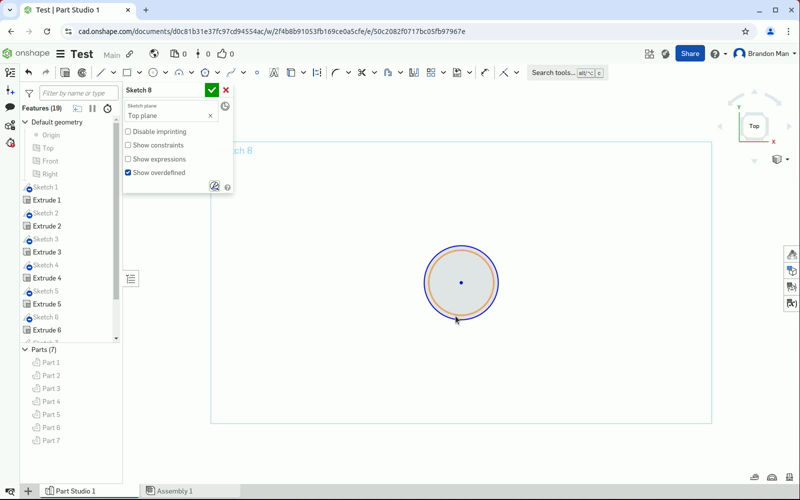
scroll(6)
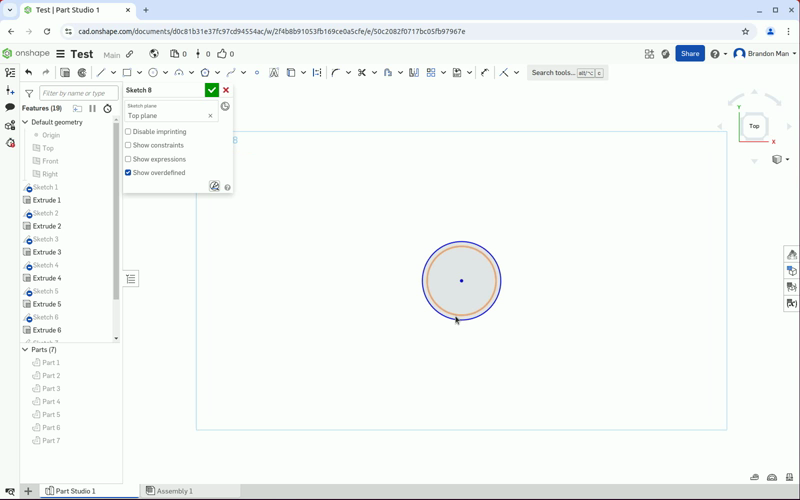
scroll(6)
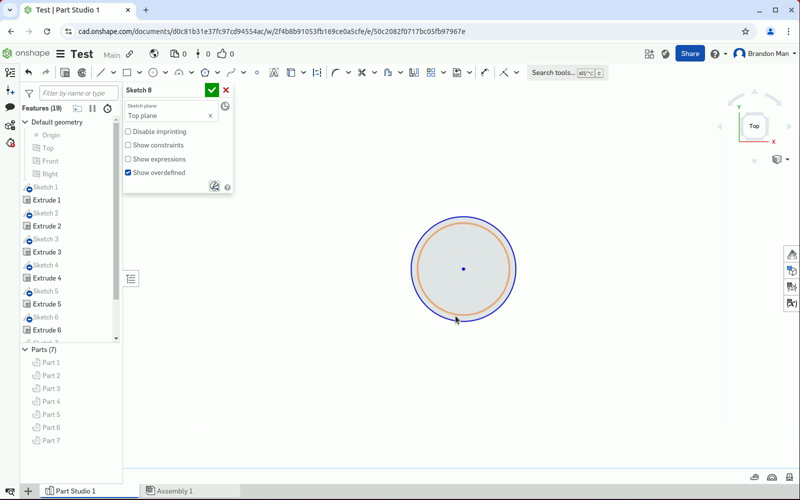
scroll(6)
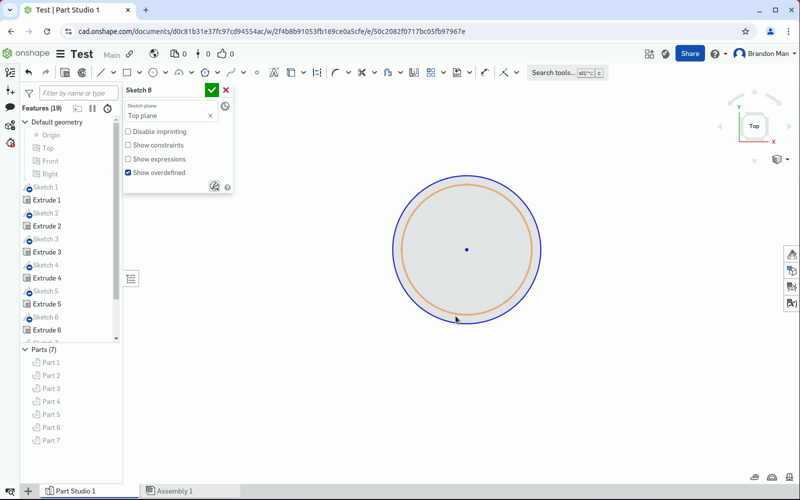
scroll(6)
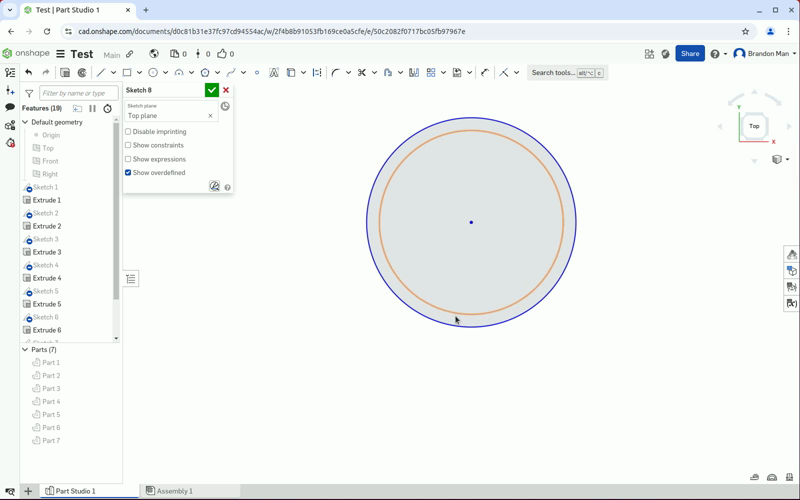
scroll(6)
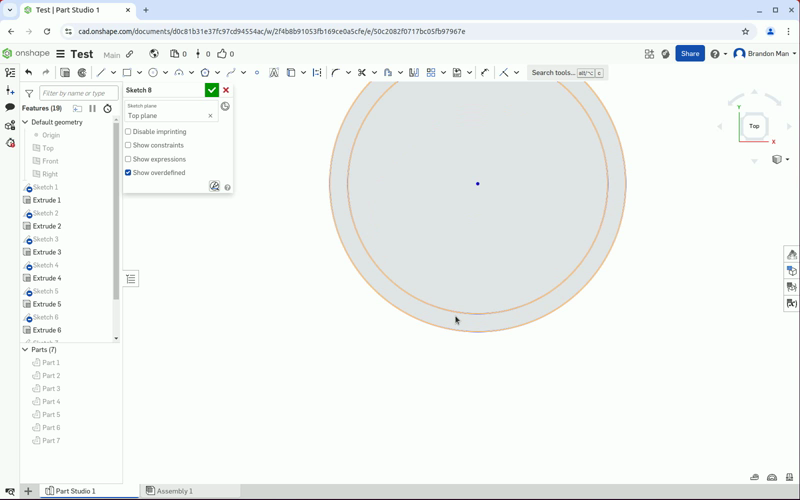
scroll(6)
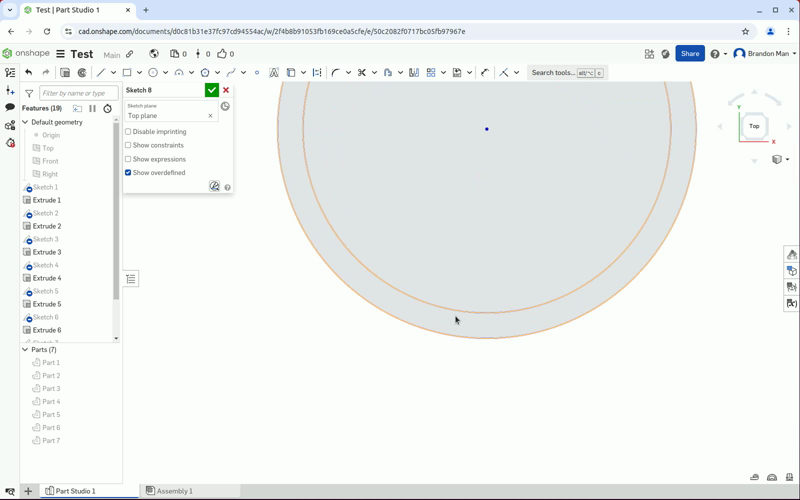
scroll(6)
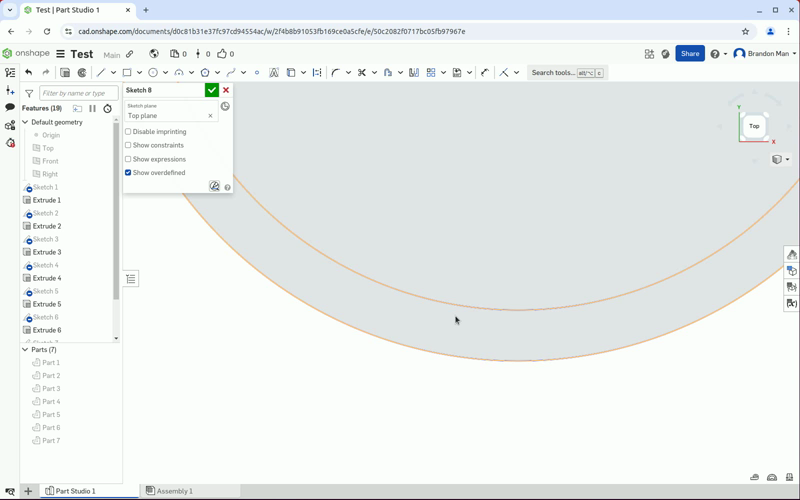
click(455, 315)
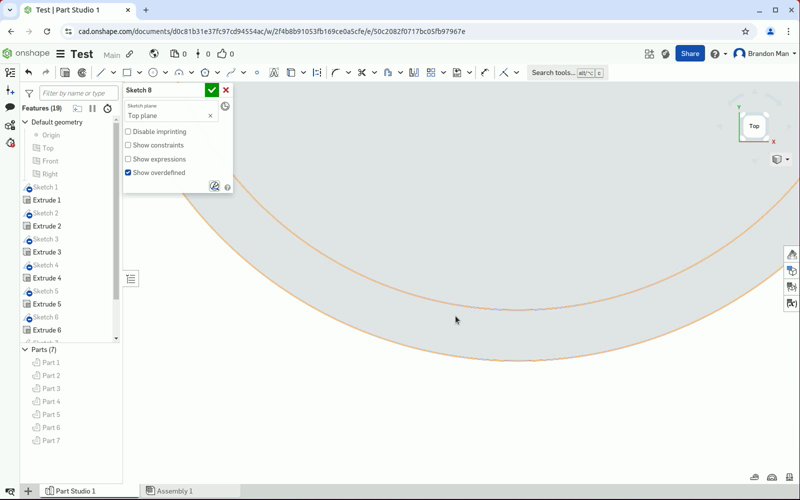
scroll(-6)
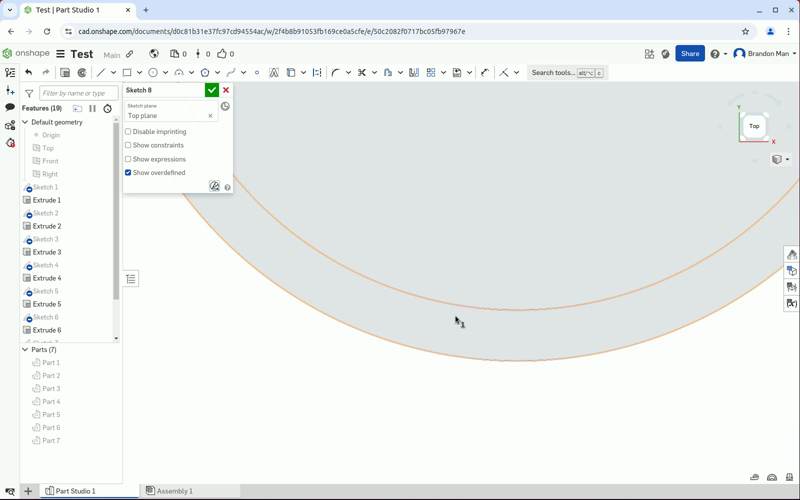
scroll(-6)
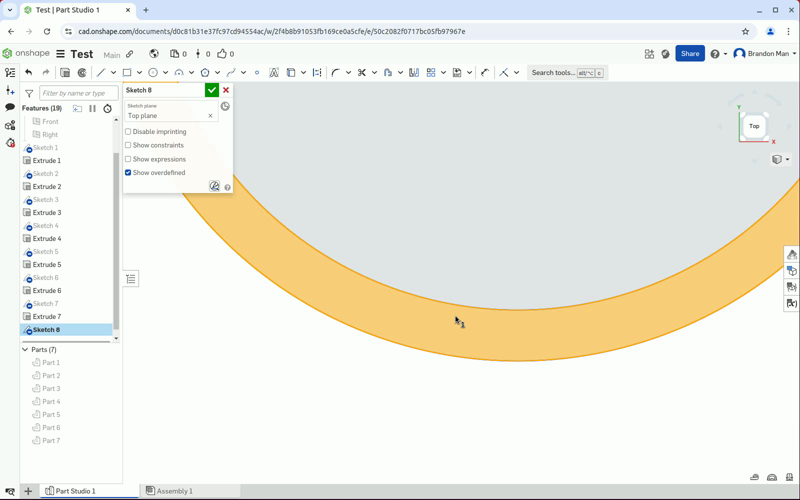
scroll(-6)
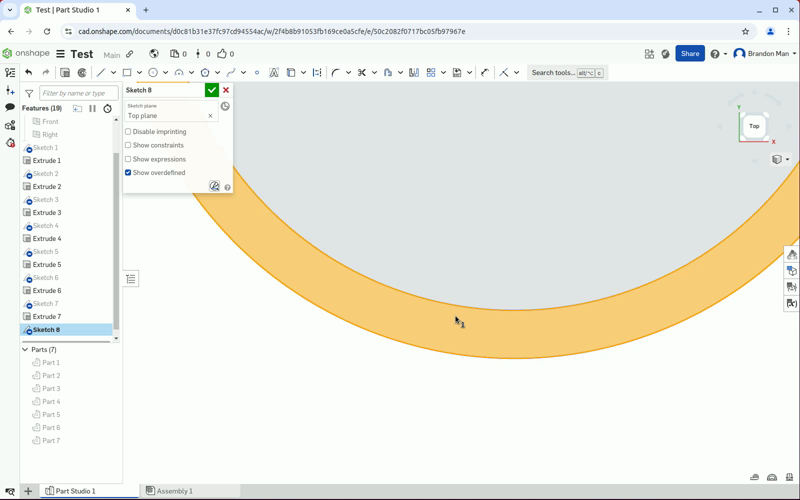
scroll(-6)
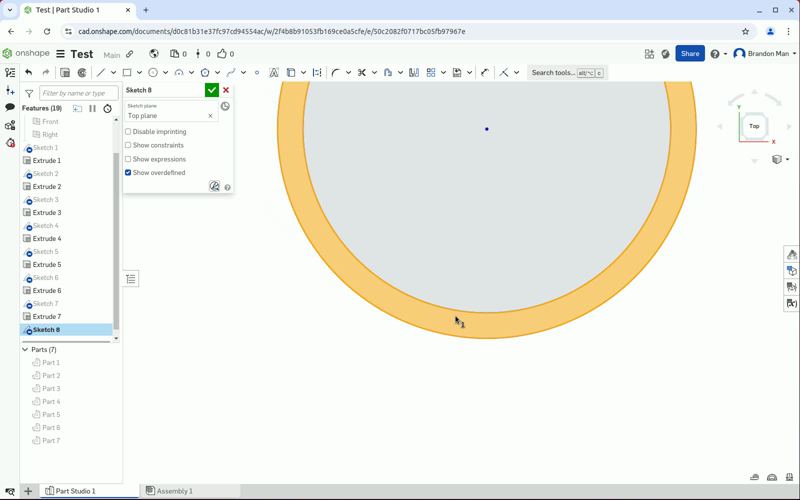
scroll(-6)
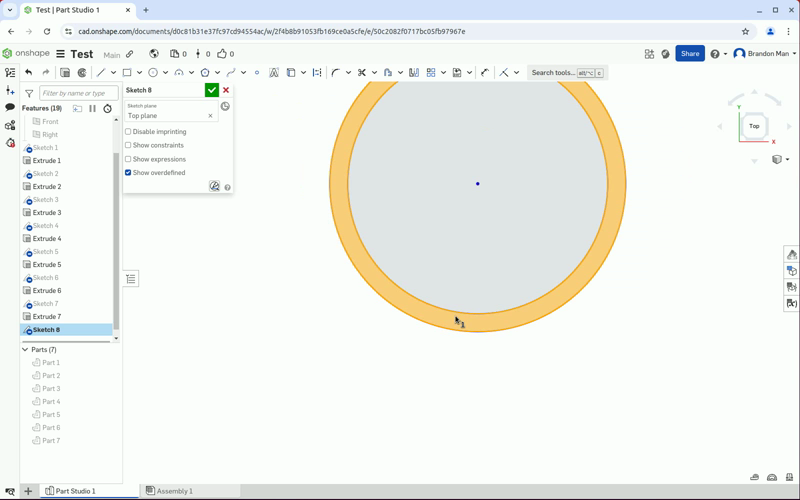
scroll(-6)
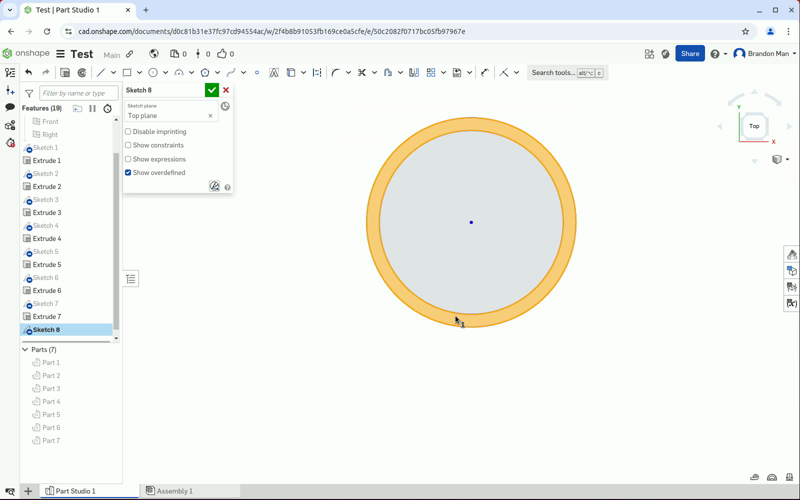
scroll(-6)
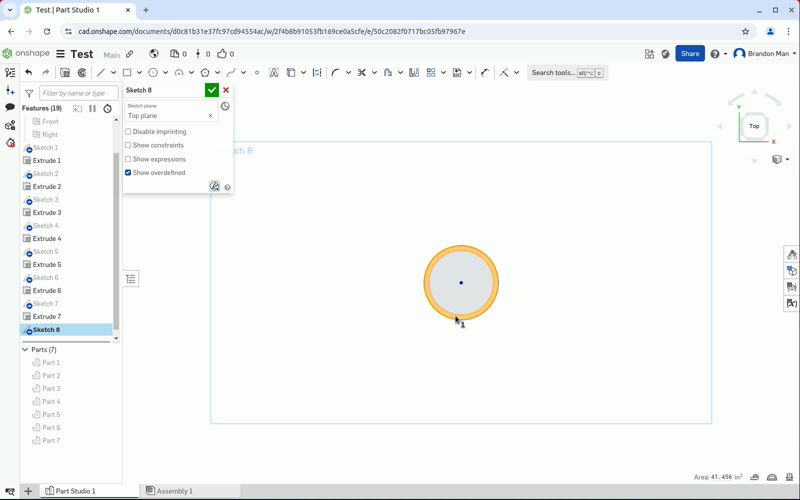
mouse_move(73, 352)
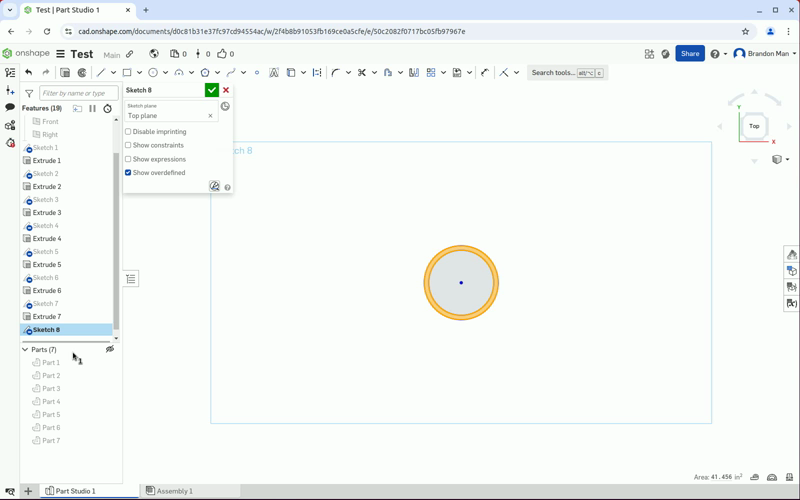
key(shift+y)
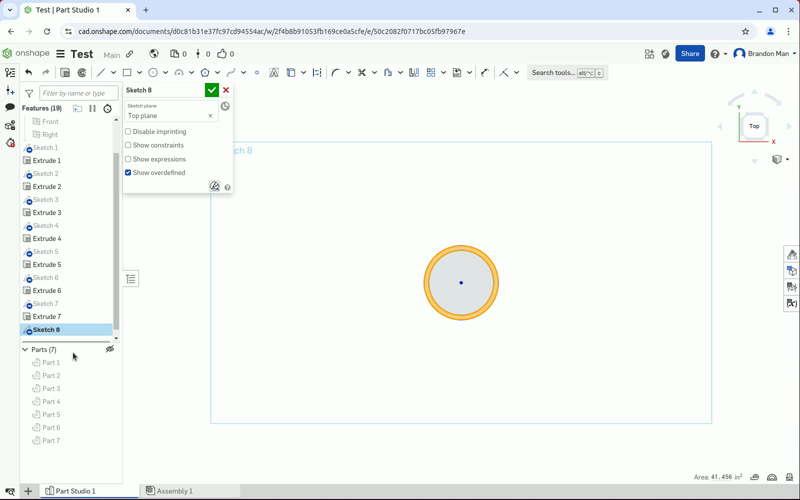
key(shift+e)
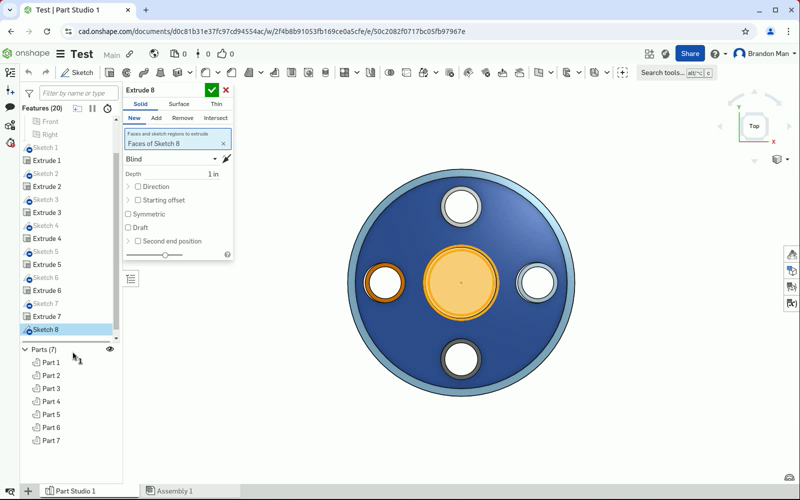
mouse_move(143, 106)
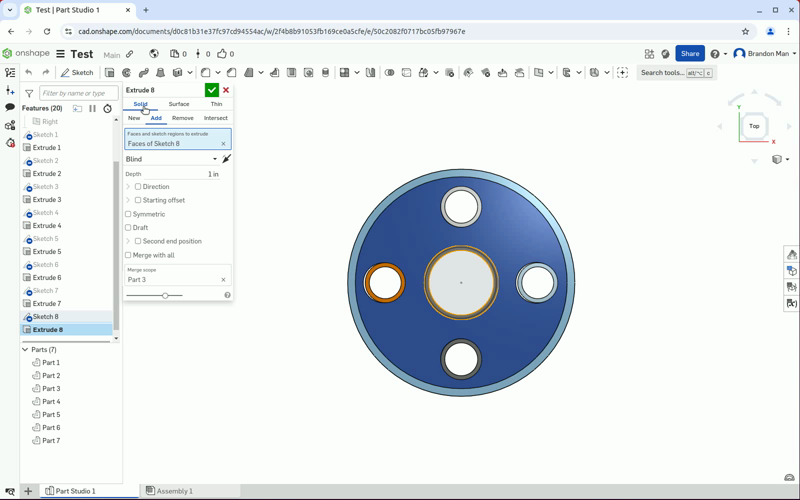
click(143, 106)
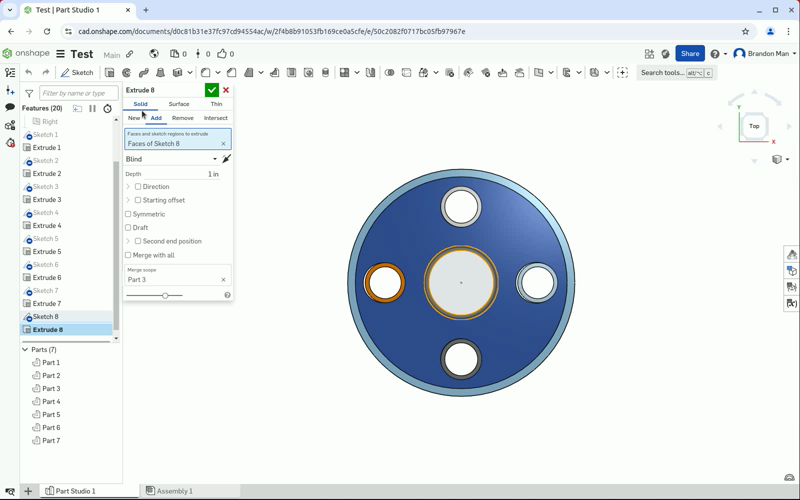
mouse_move(137, 120)
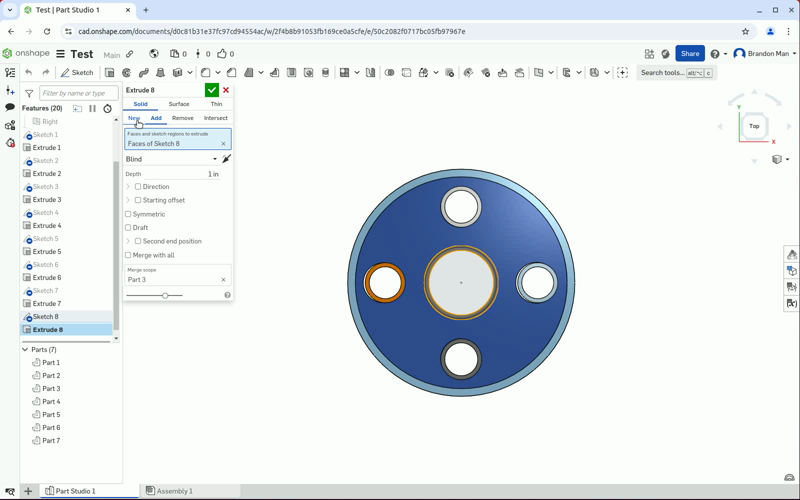
click(137, 120)
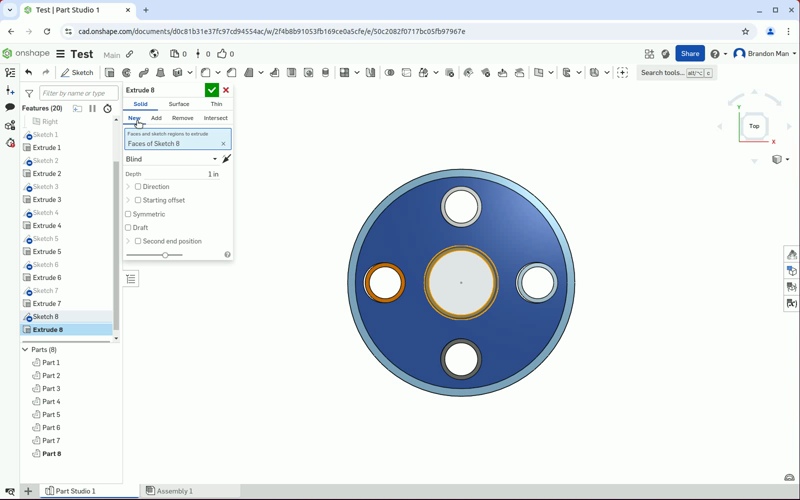
key(tab, 4)
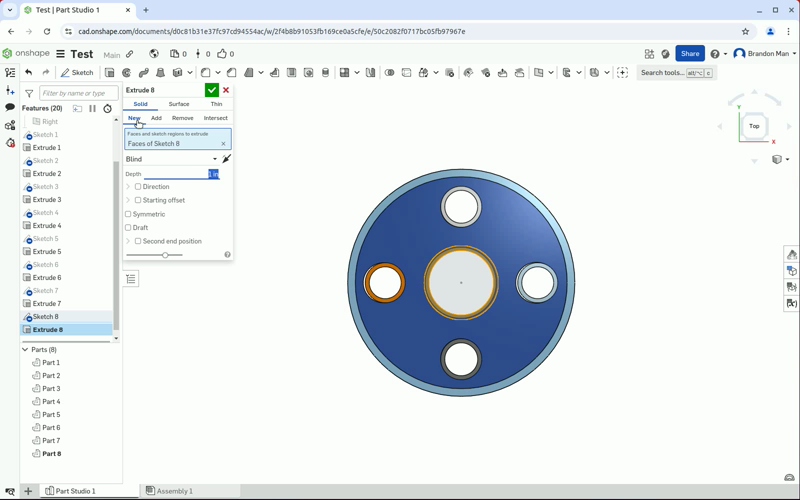
text(4.333)
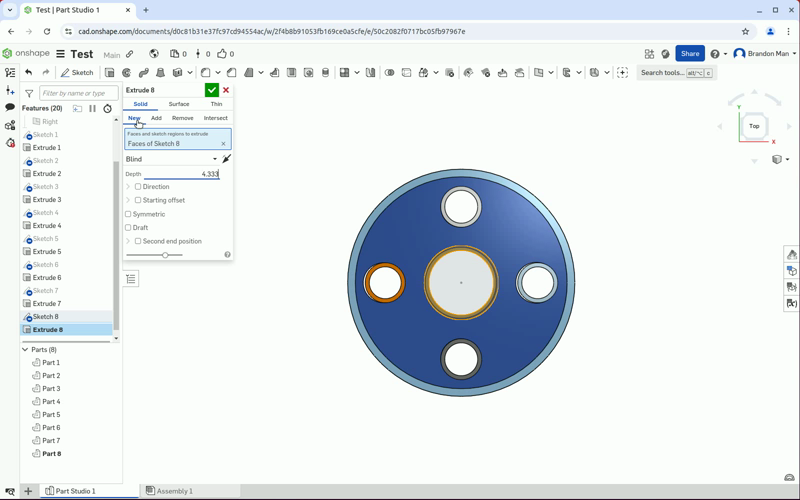
key(enter)
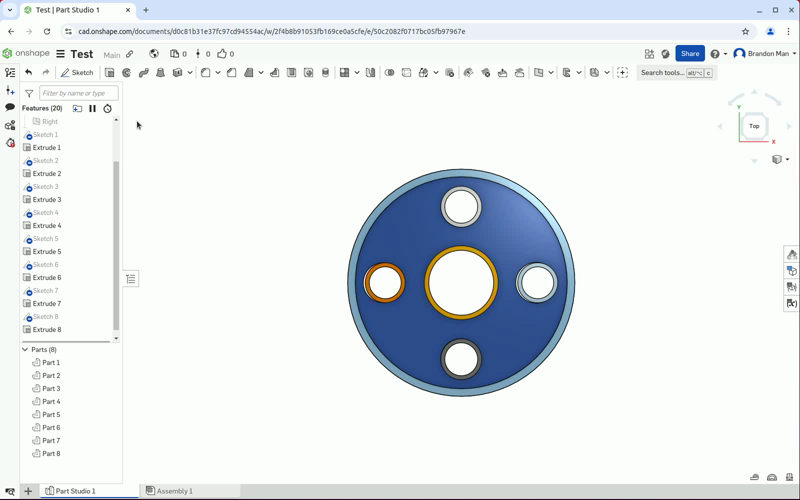
key(shift+h)
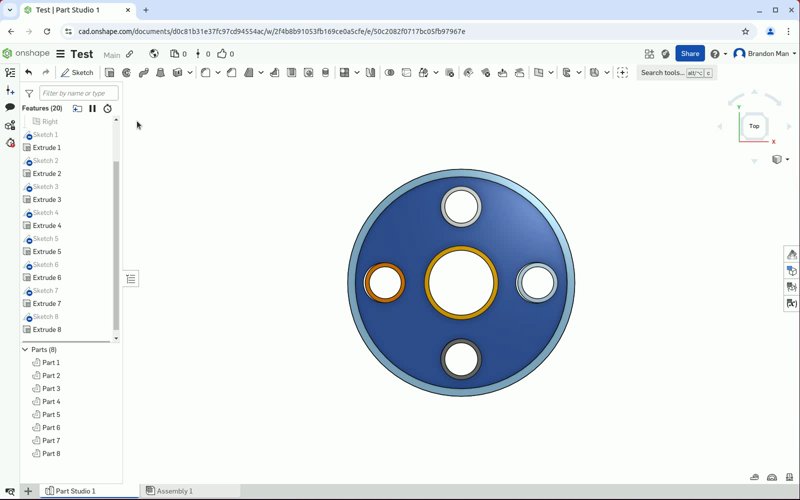
key(shift+h)
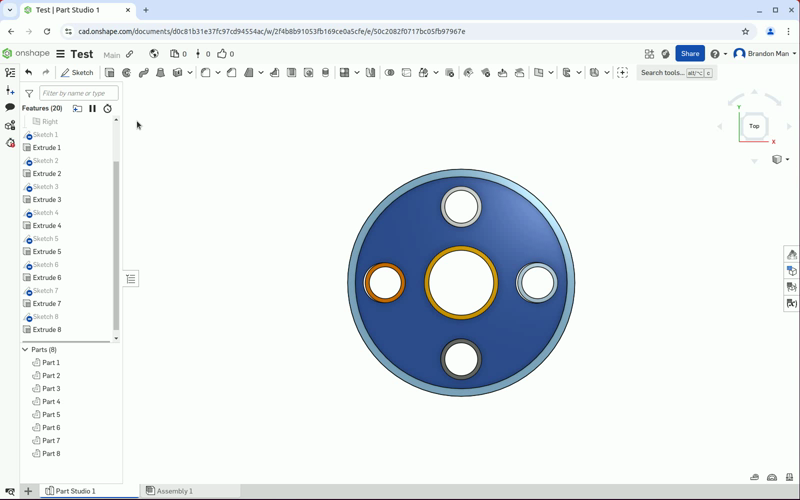
key(shift+7)
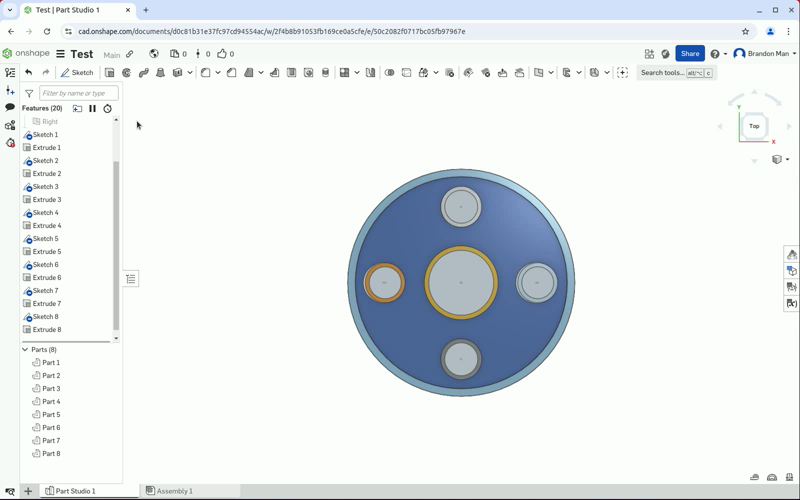
key(up, 3)
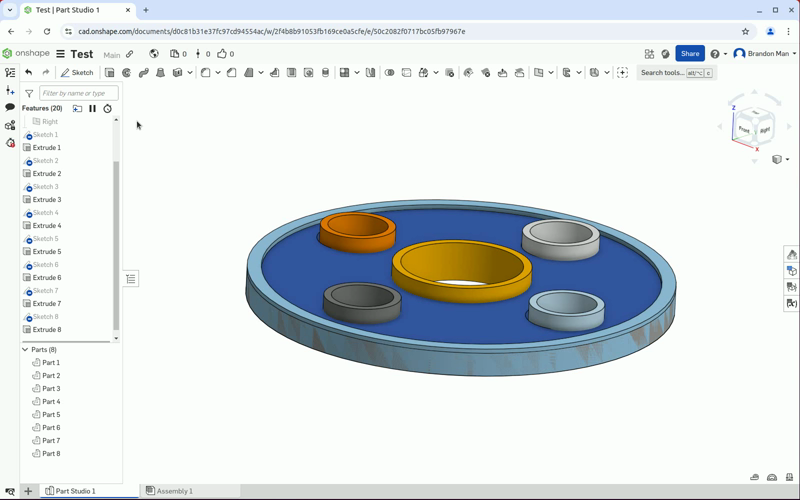
key(left, 3)
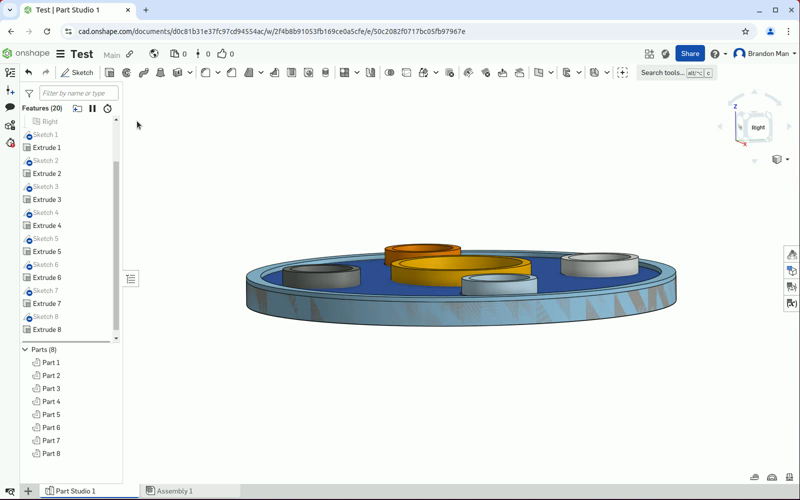
key(right, 3)
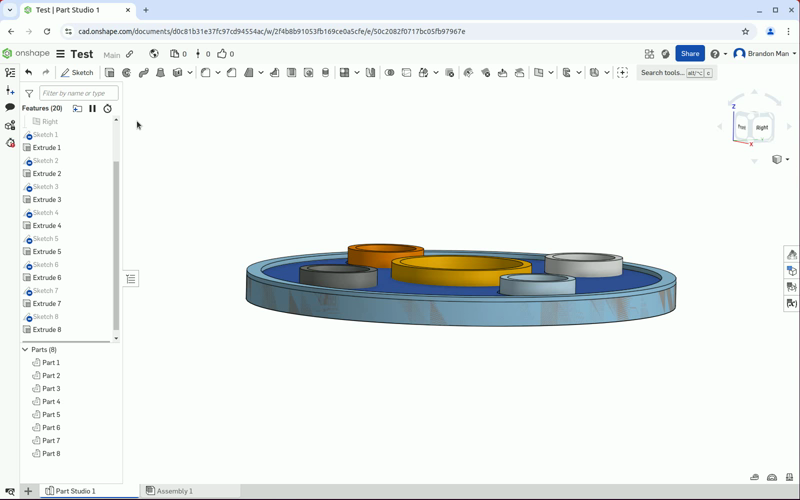
key(down, 3)
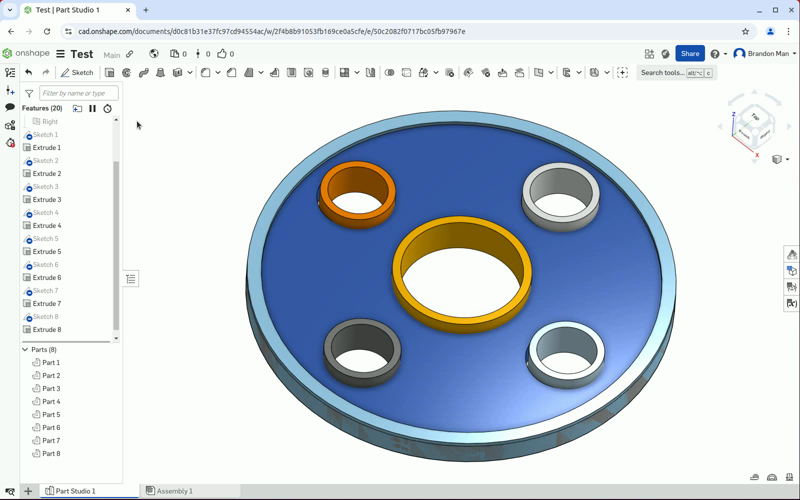
mouse_move(69, 137)
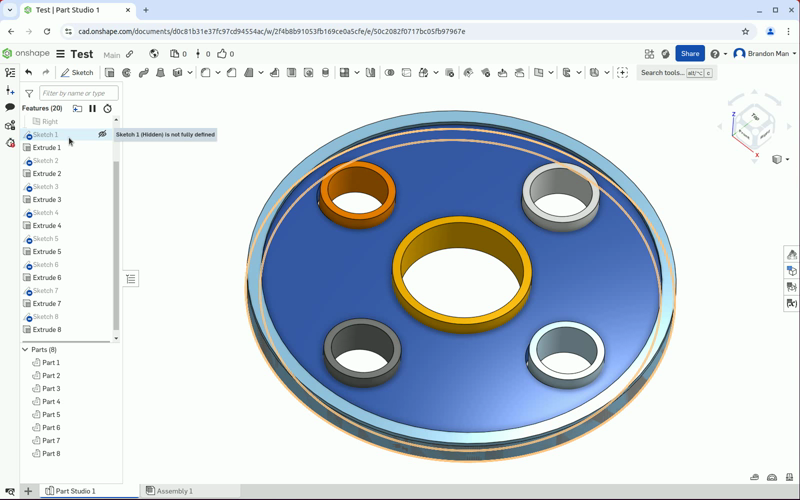
click(69, 137)